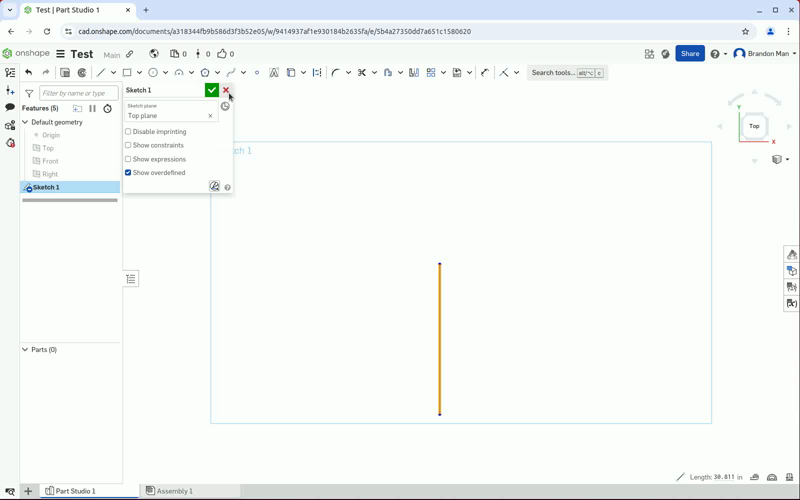
key(shift+h)
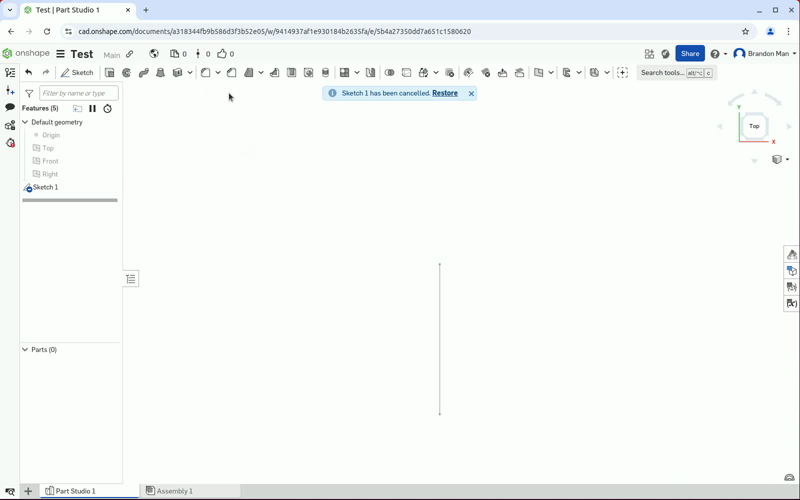
mouse_move(73, 352)
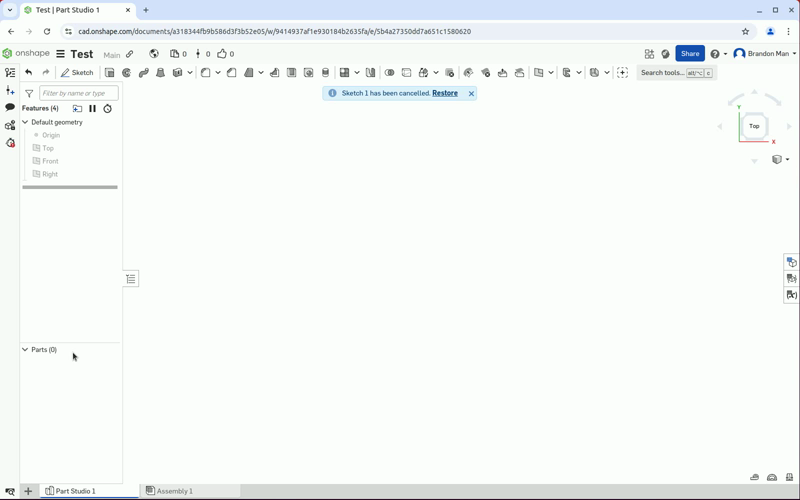
key(y)
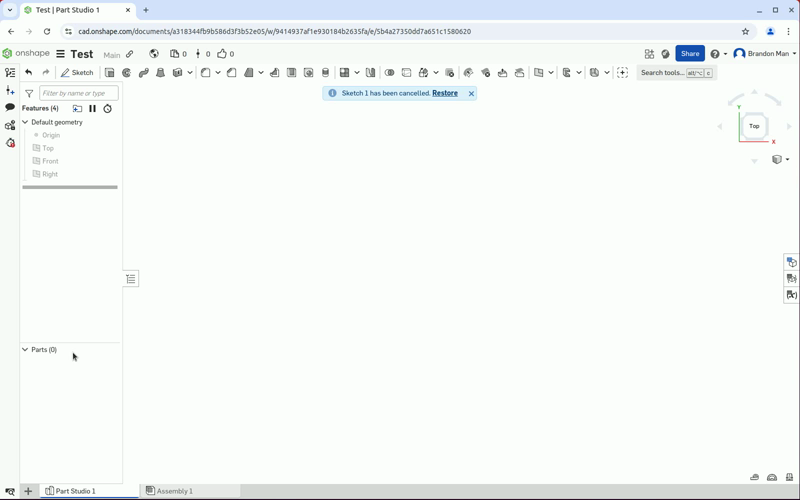
key(shift+p)
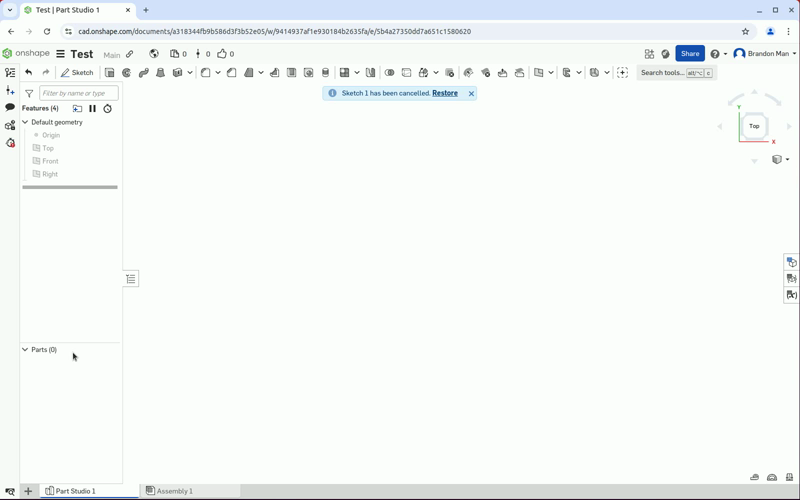
key(space)
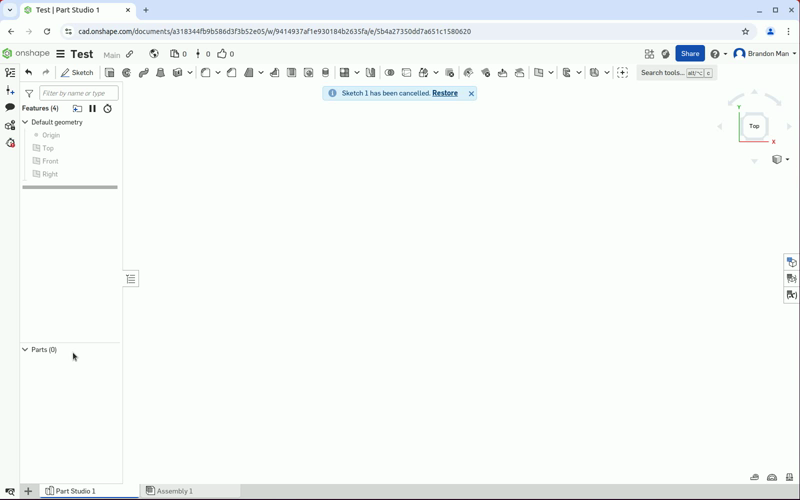
key_down(shift)
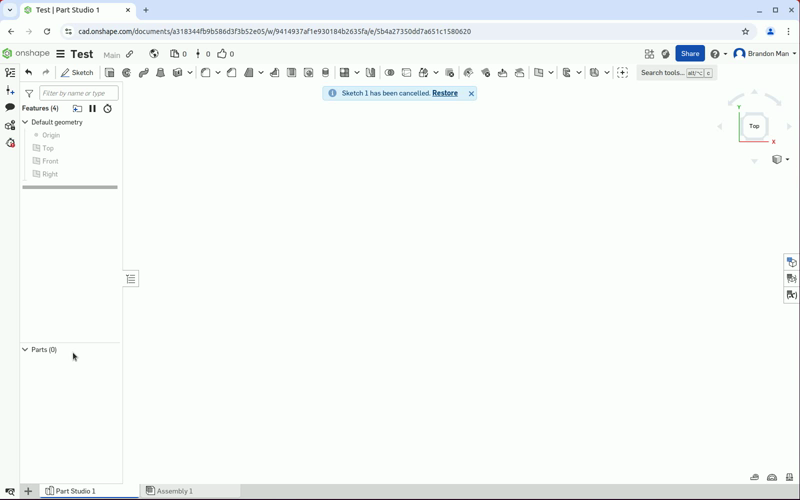
key(up)
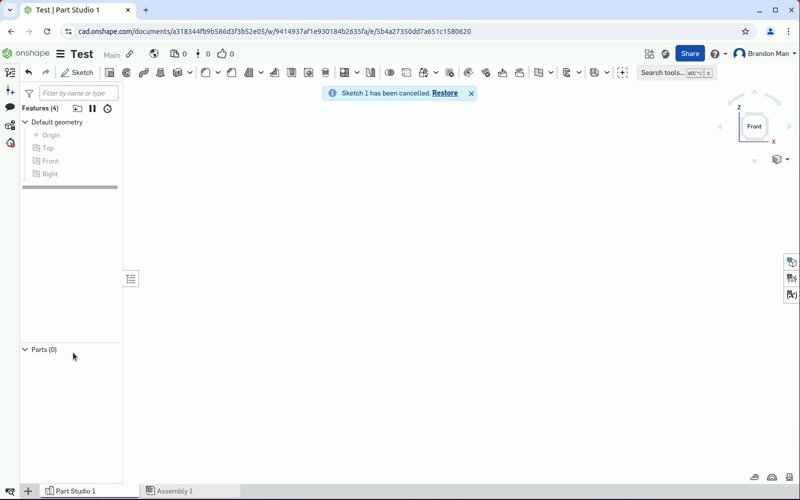
key_up(shift)
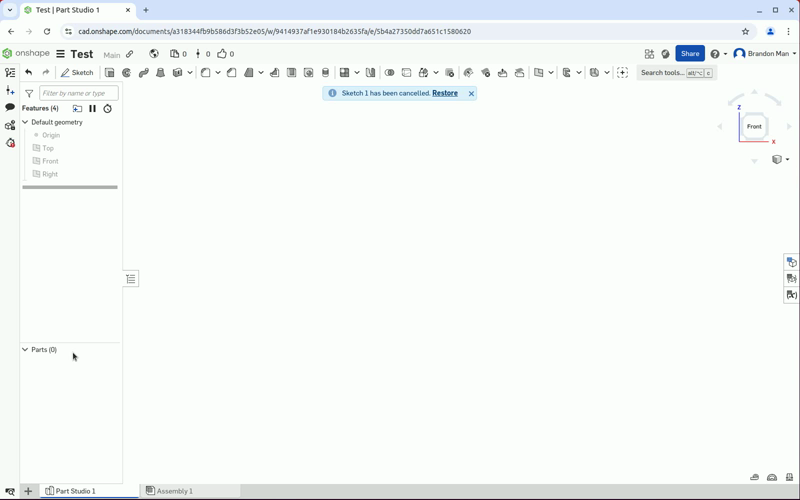
mouse_move(73, 352)
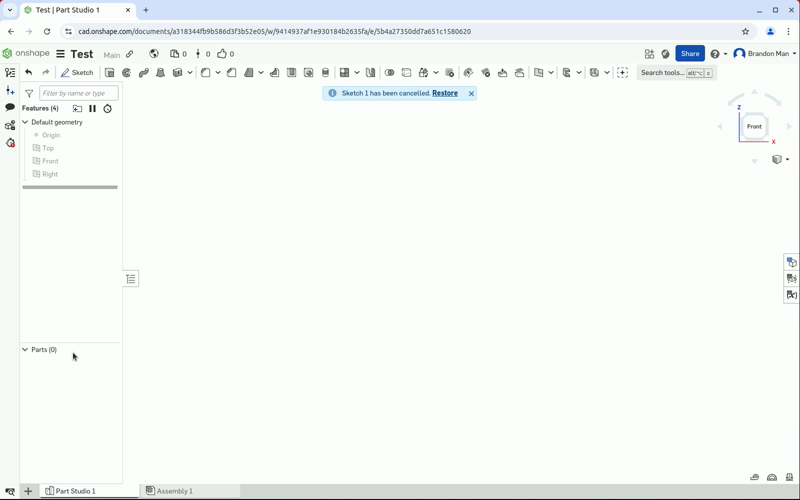
key(shift+y)
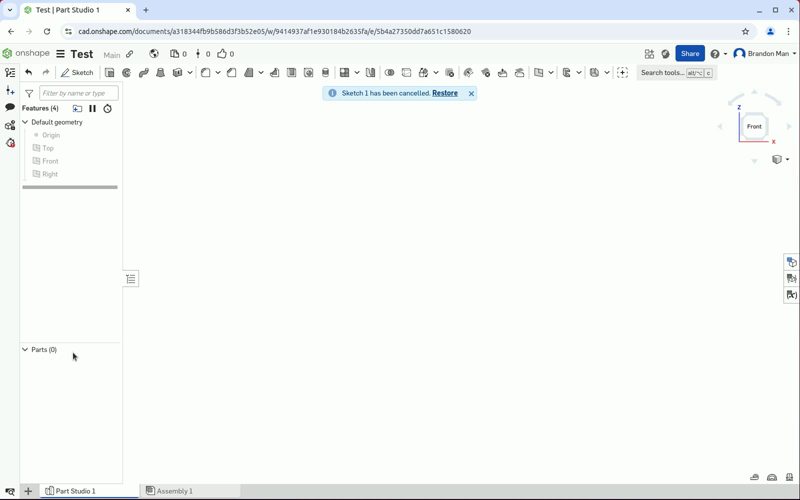
key(shift+s)
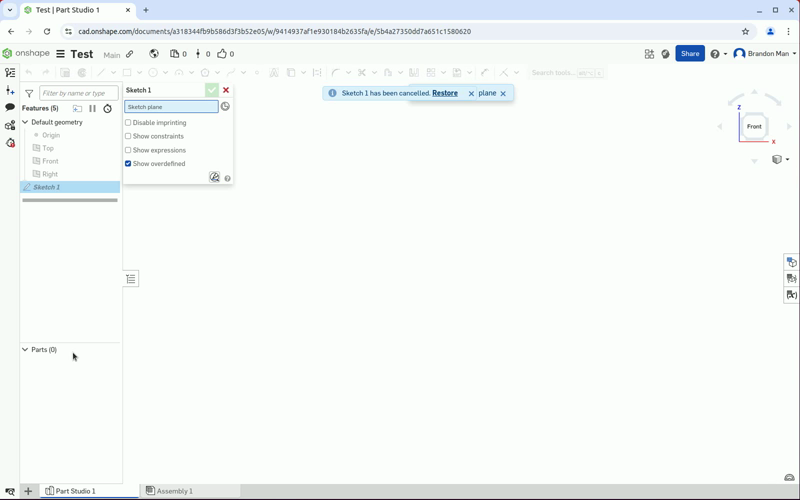
mouse_move(73, 163)
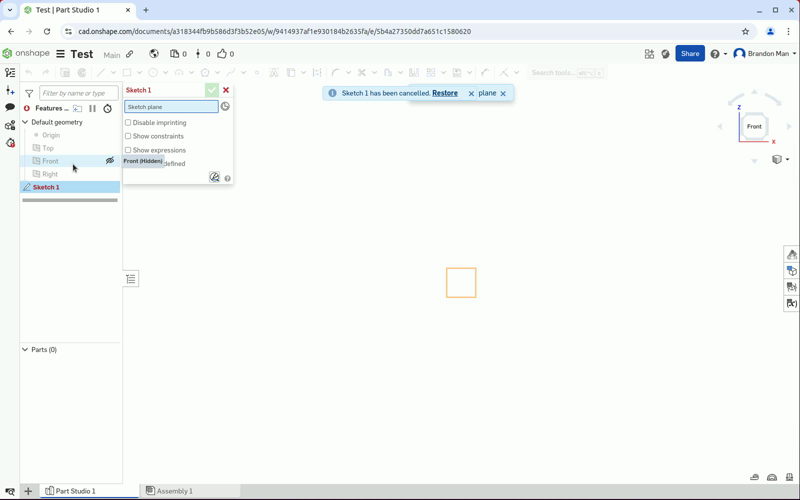
click(73, 163)
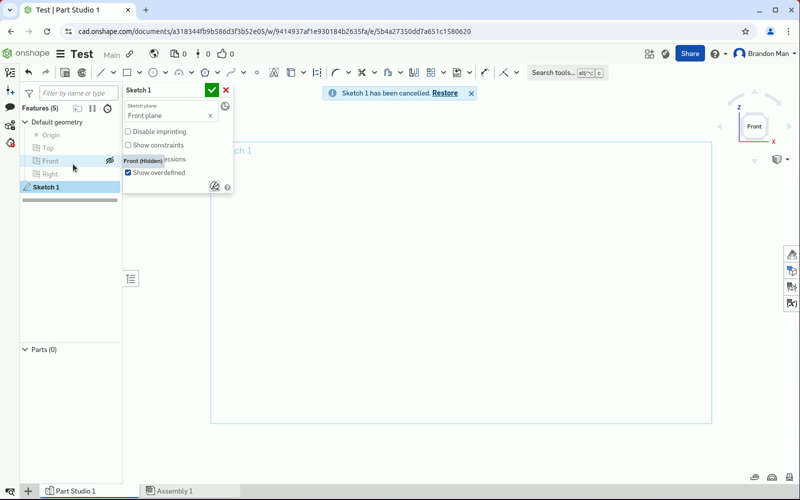
mouse_move(73, 352)
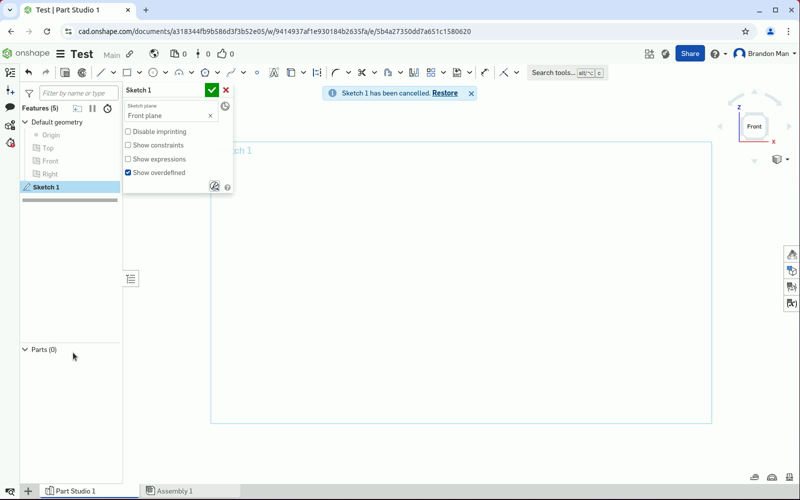
key(y)
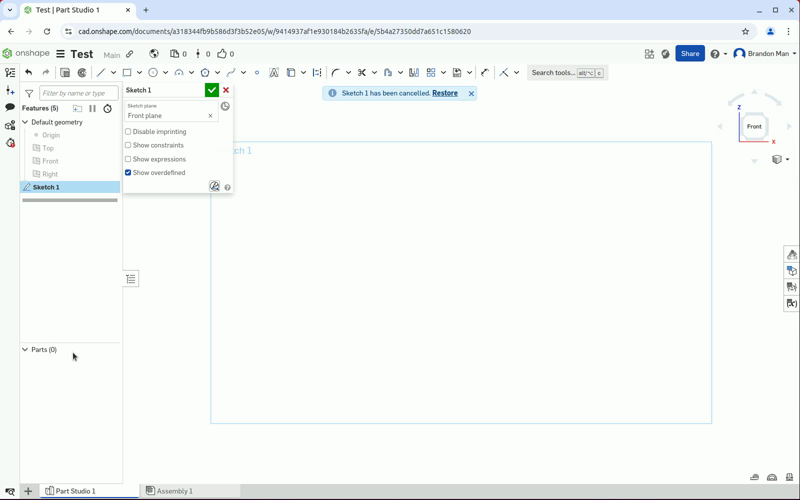
key(c)
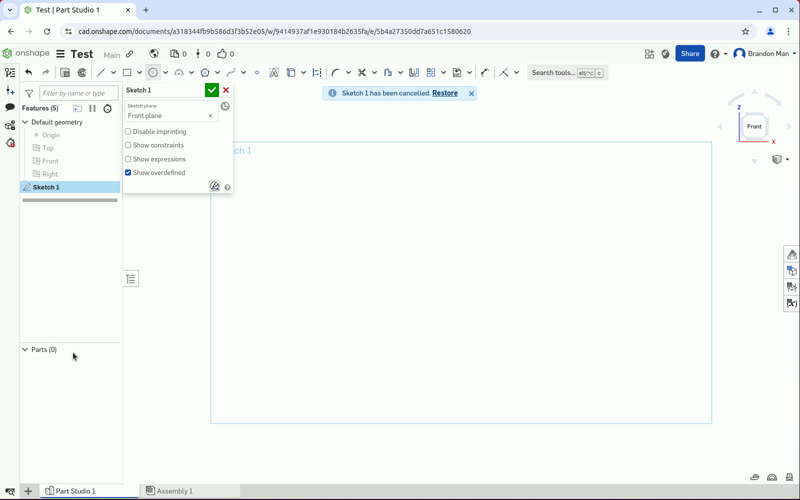
key_down(shift)
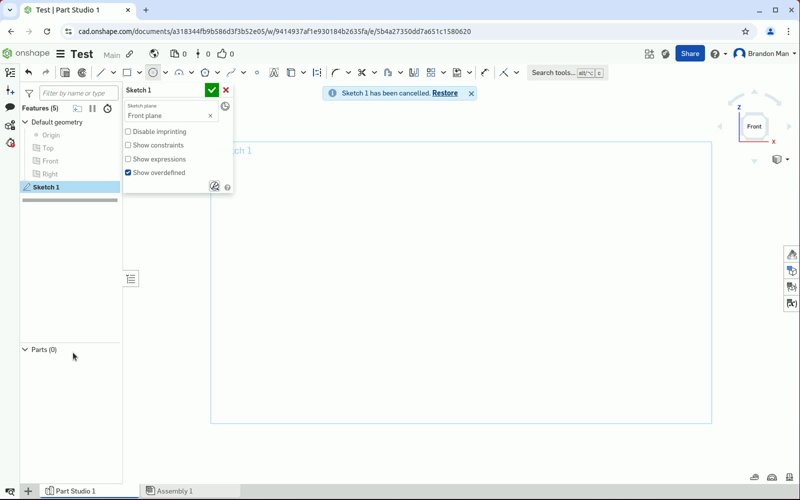
mouse_move(424, 332)
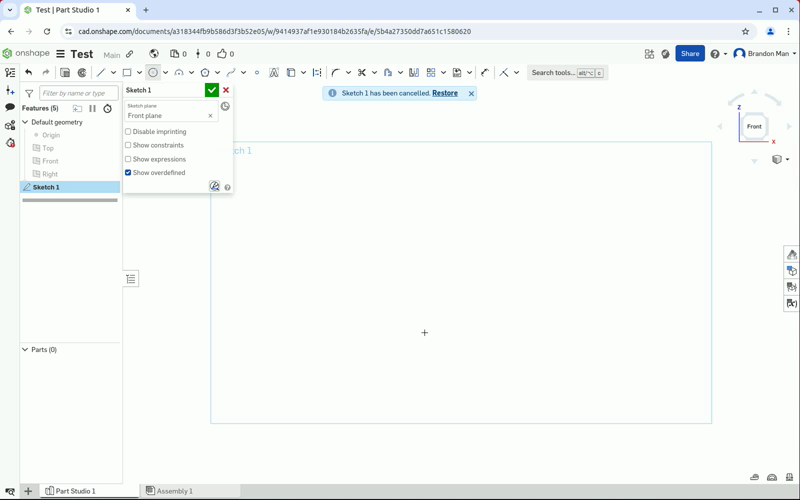
click(424, 332)
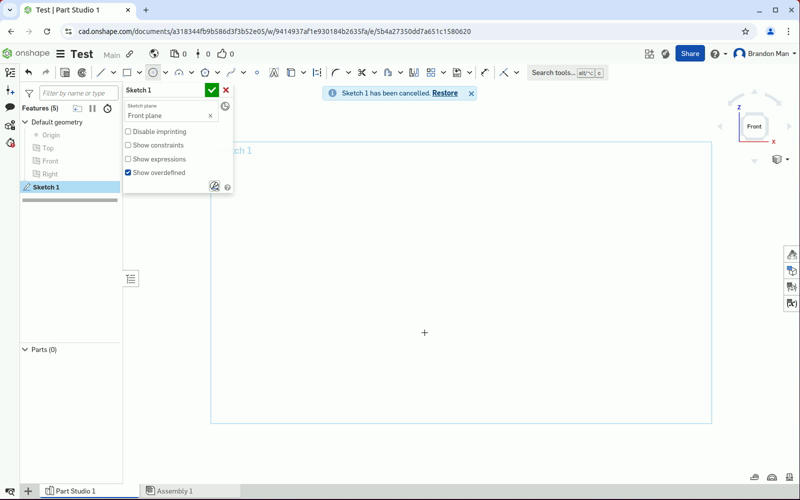
key_up(shift)
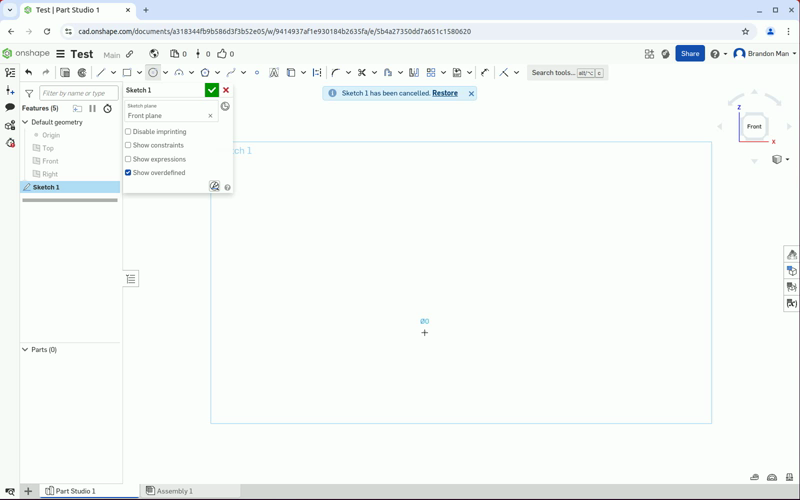
mouse_move(437, 332)
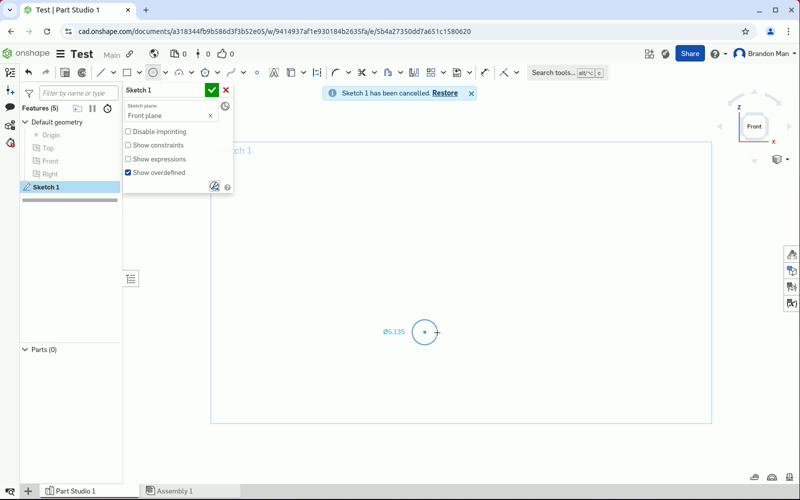
click(437, 332)
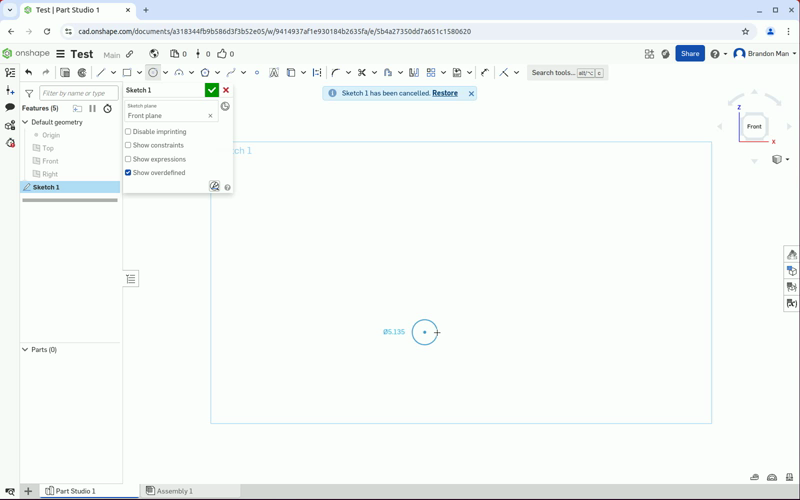
key(esc)
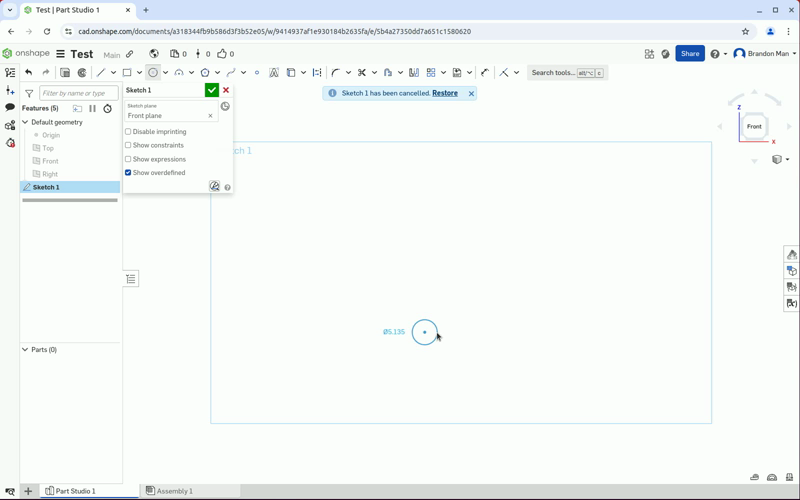
key(c)
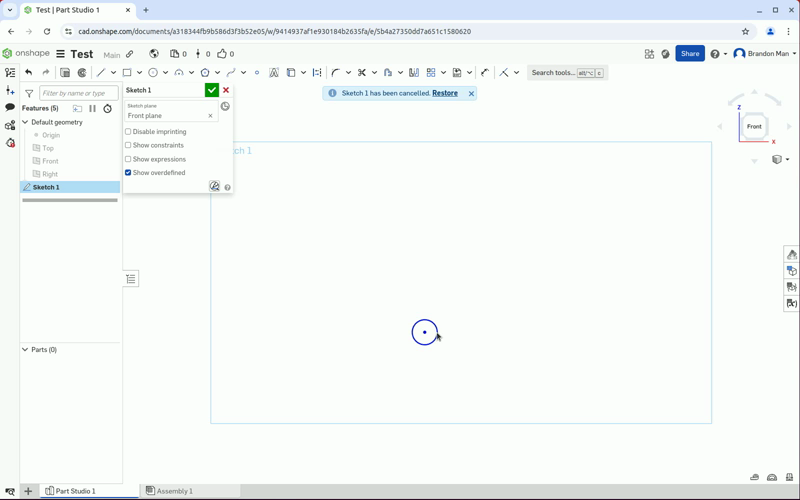
key_down(shift)
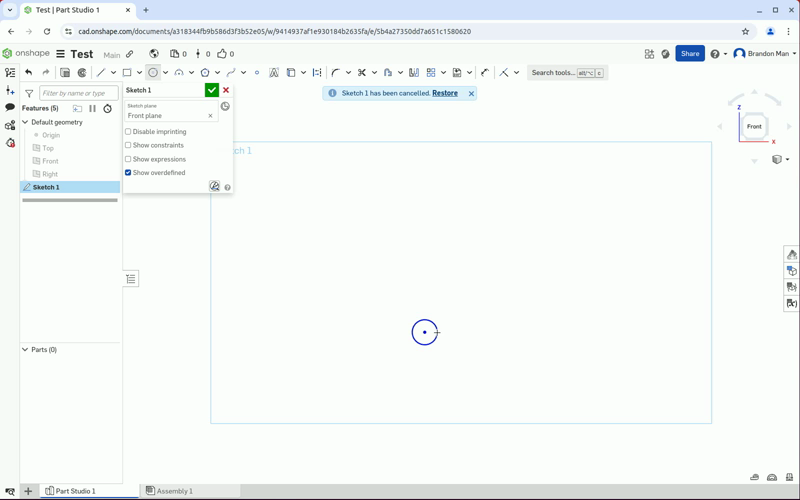
mouse_move(424, 332)
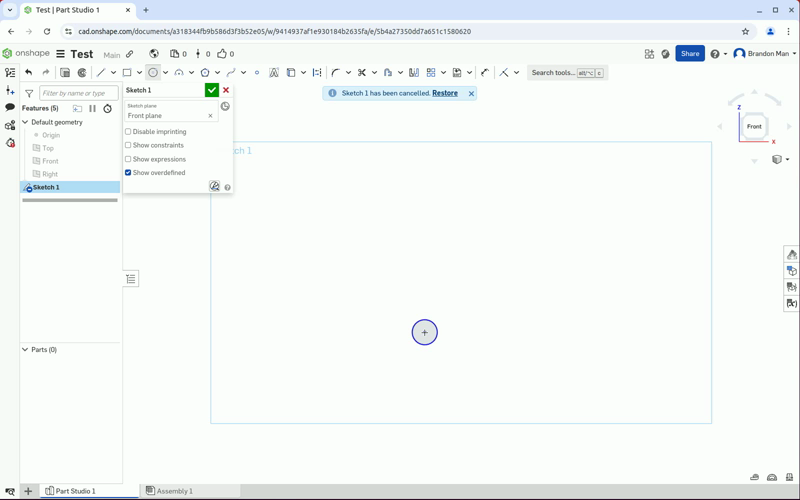
click(424, 332)
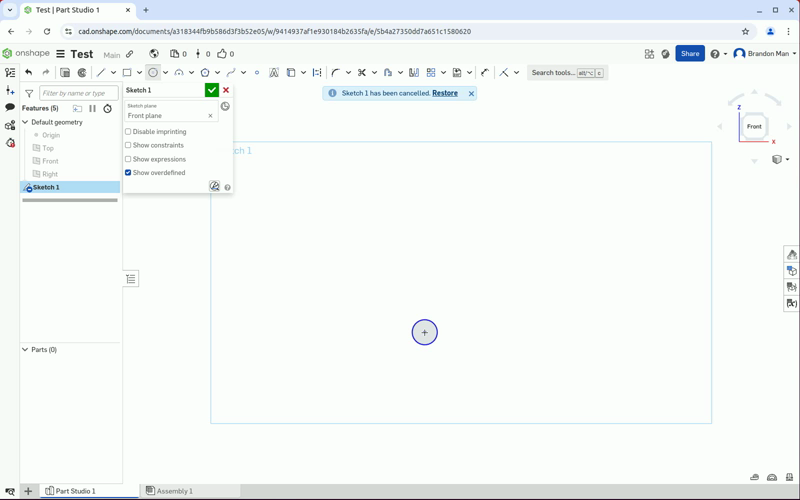
key_up(shift)
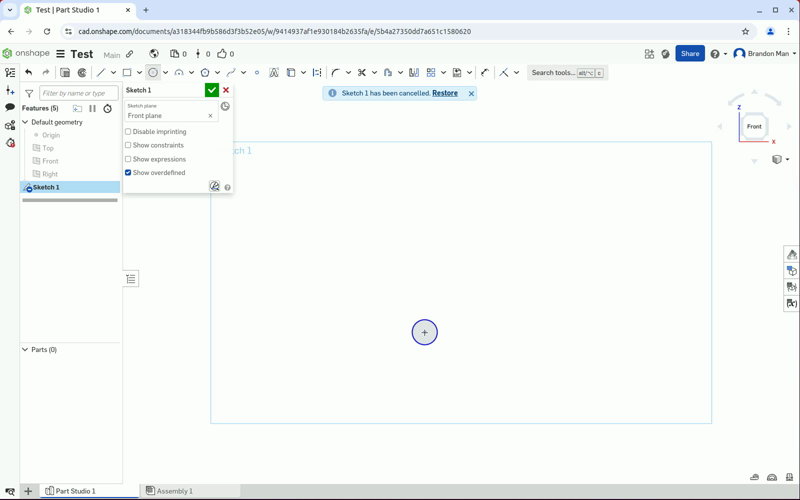
mouse_move(428, 332)
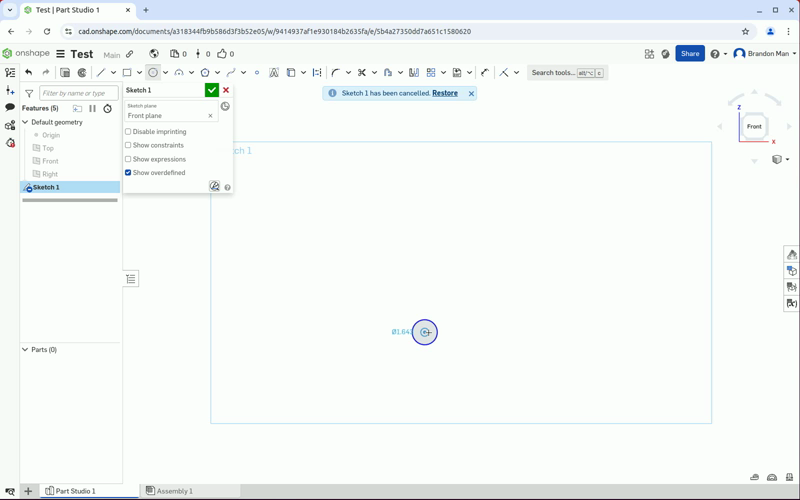
scroll(6)
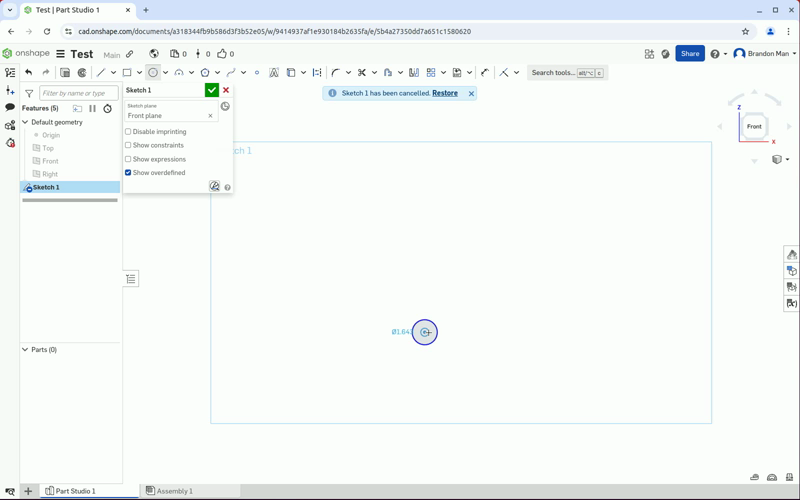
scroll(6)
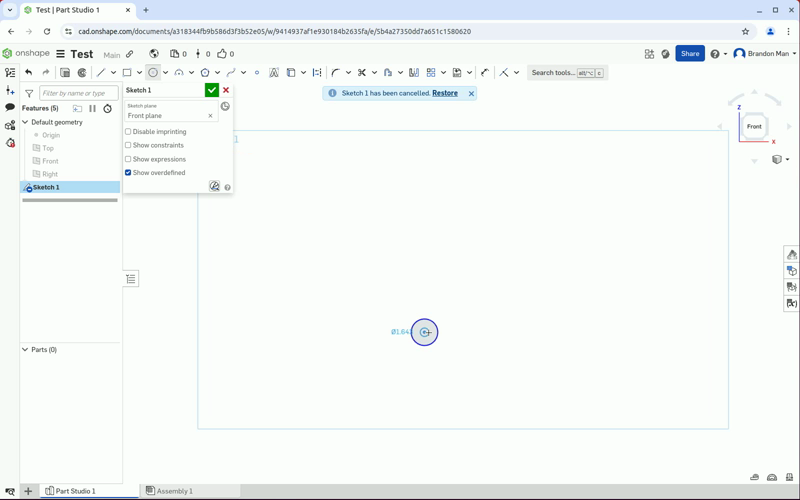
scroll(6)
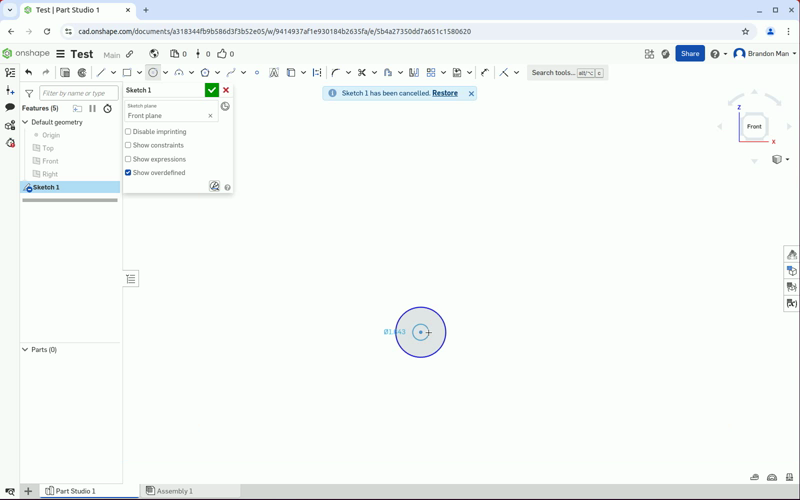
scroll(6)
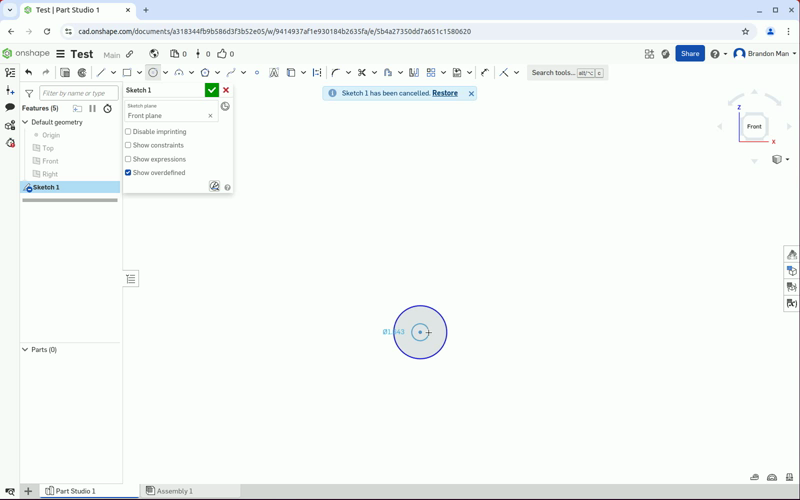
scroll(6)
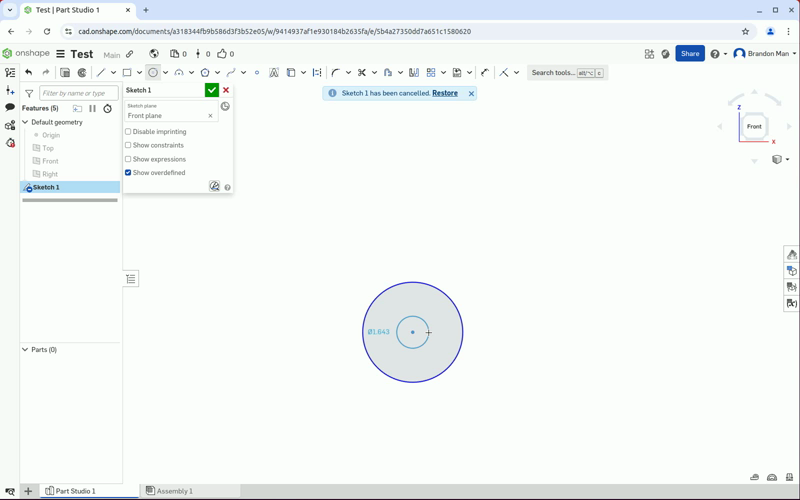
scroll(6)
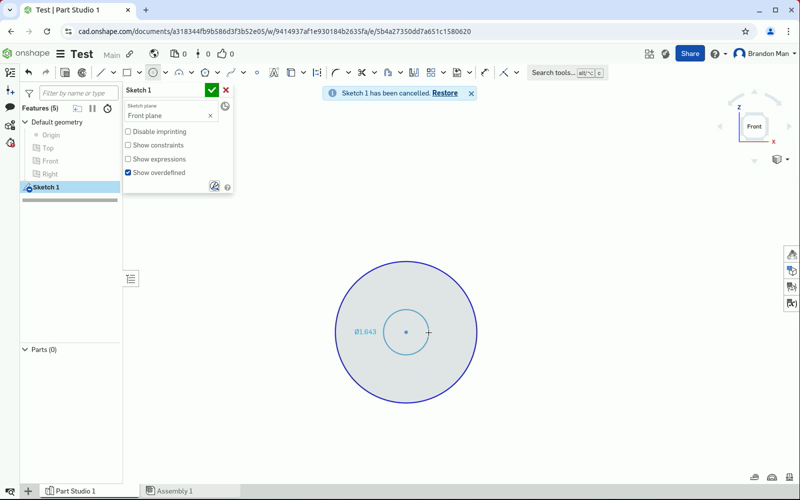
scroll(6)
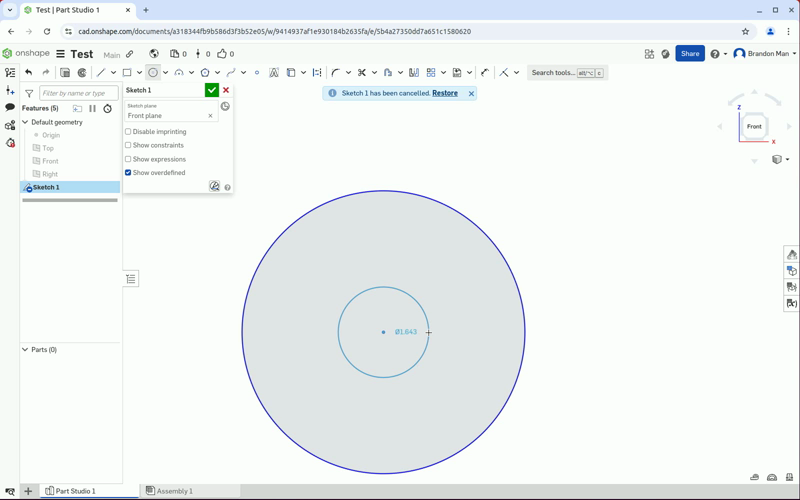
click(428, 332)
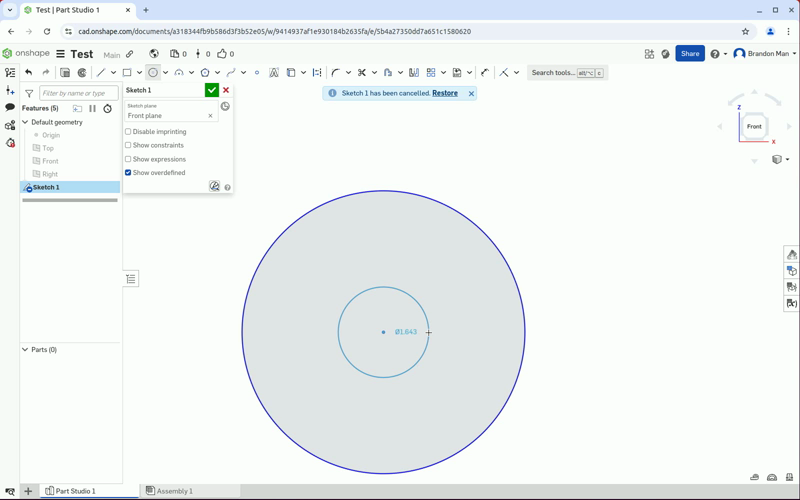
scroll(-6)
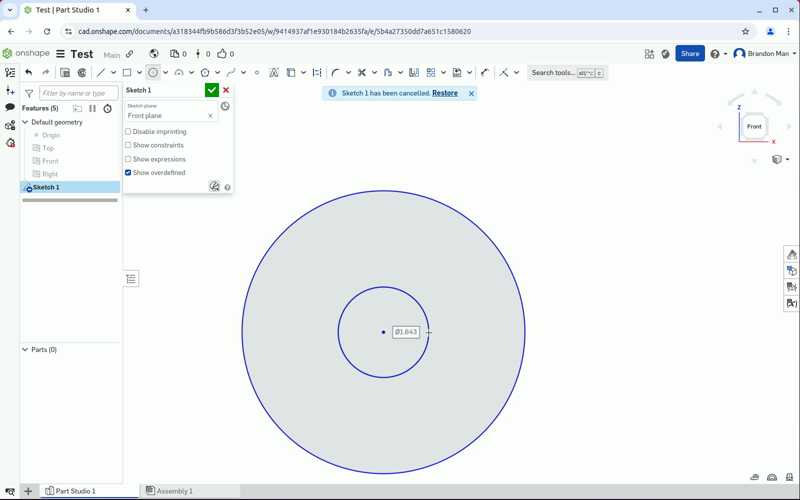
scroll(-6)
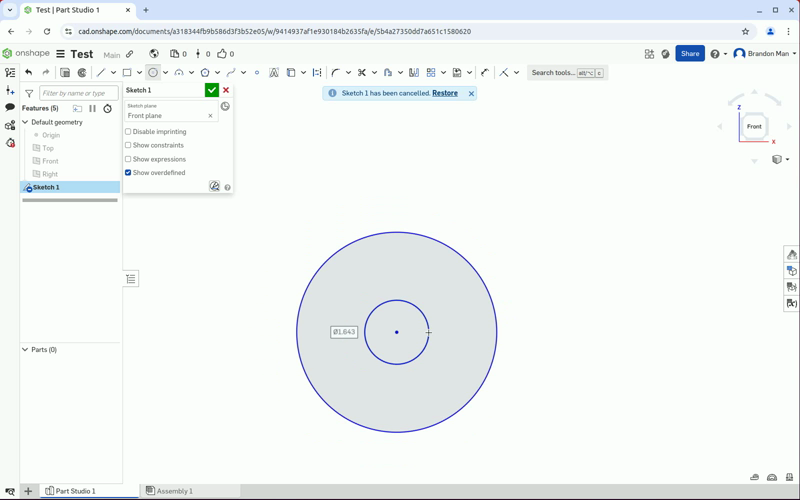
scroll(-6)
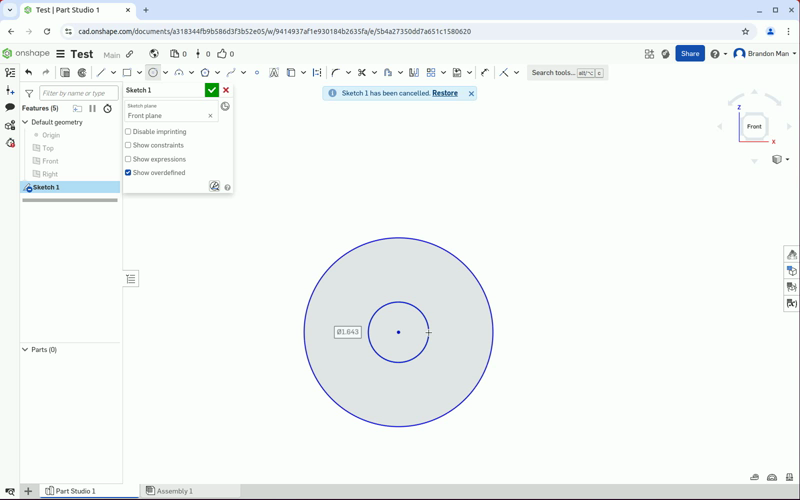
scroll(-6)
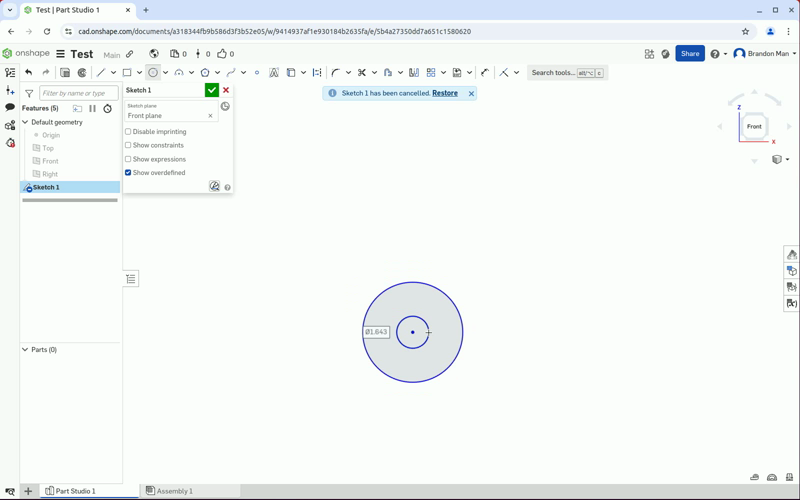
scroll(-6)
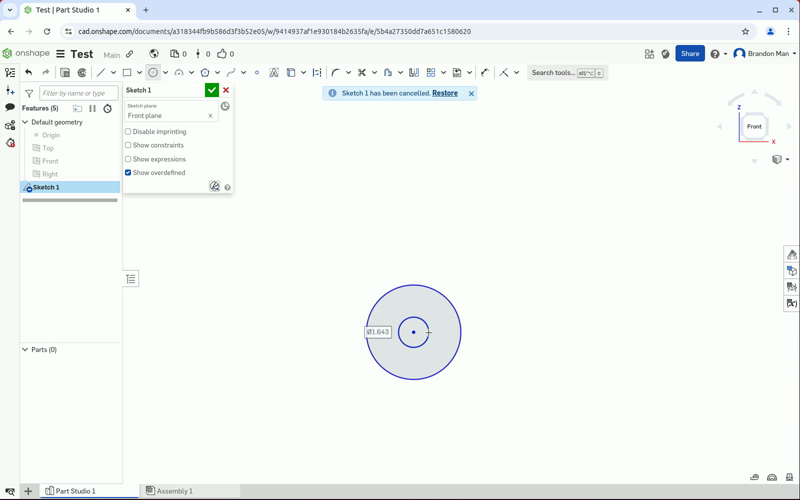
scroll(-6)
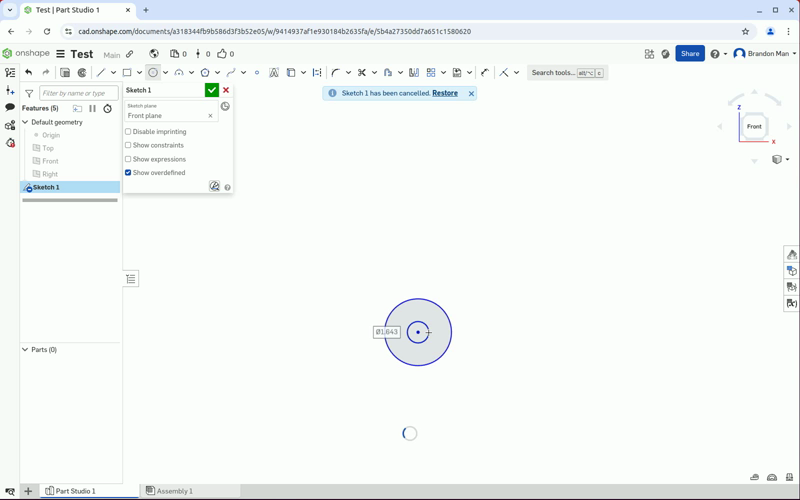
scroll(-6)
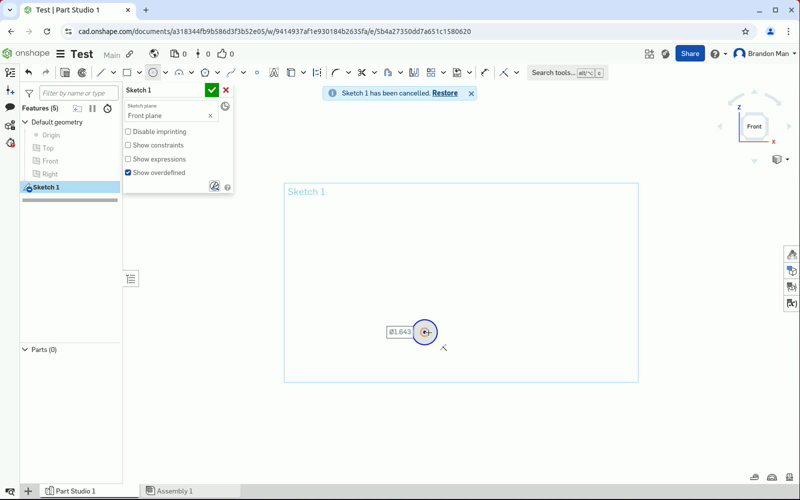
key(esc)
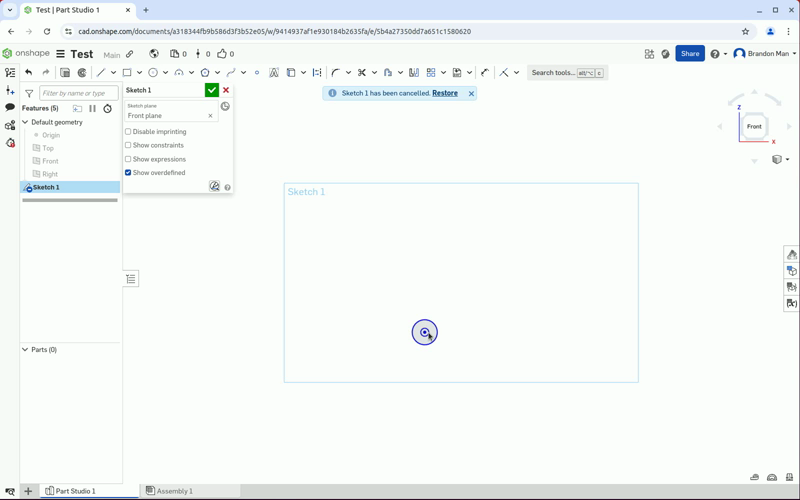
mouse_move(429, 324)
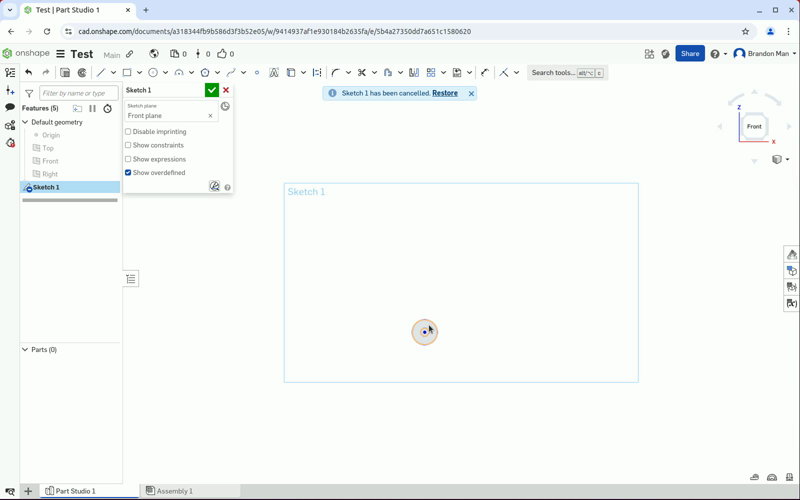
scroll(6)
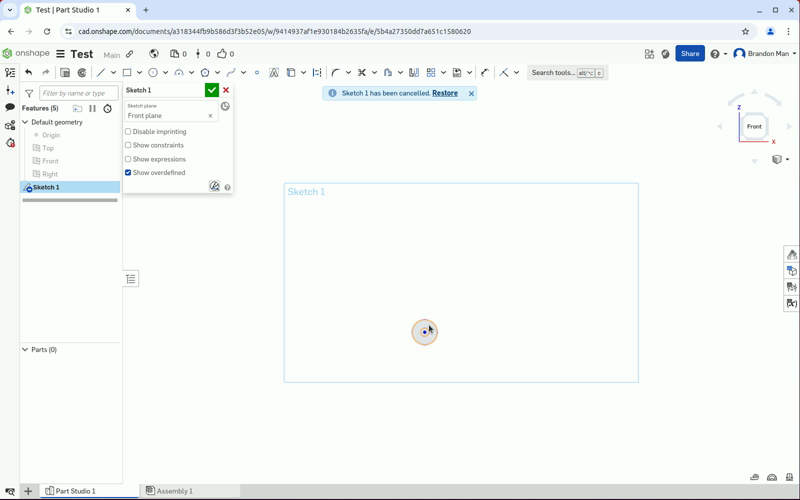
scroll(6)
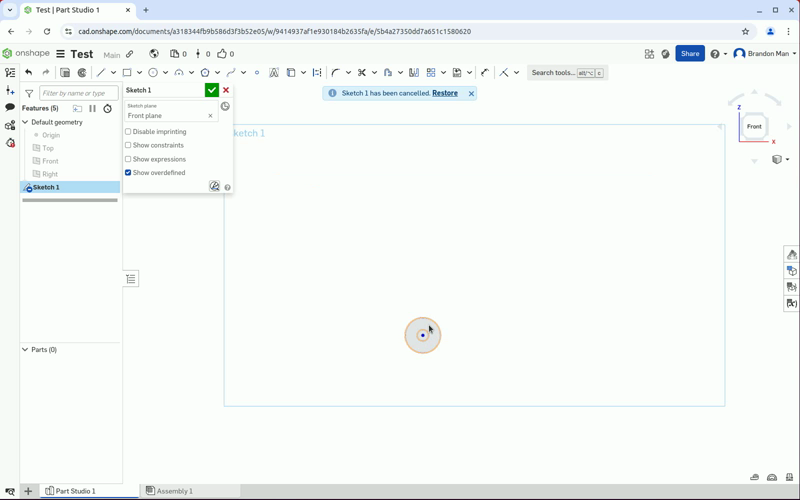
scroll(6)
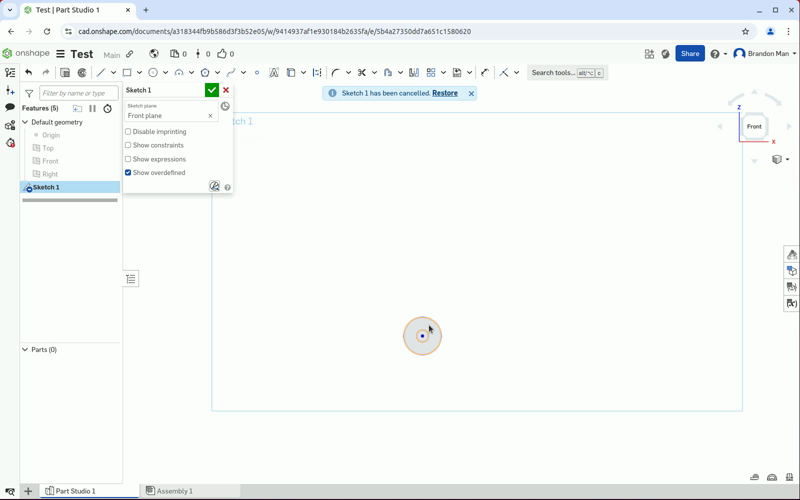
scroll(6)
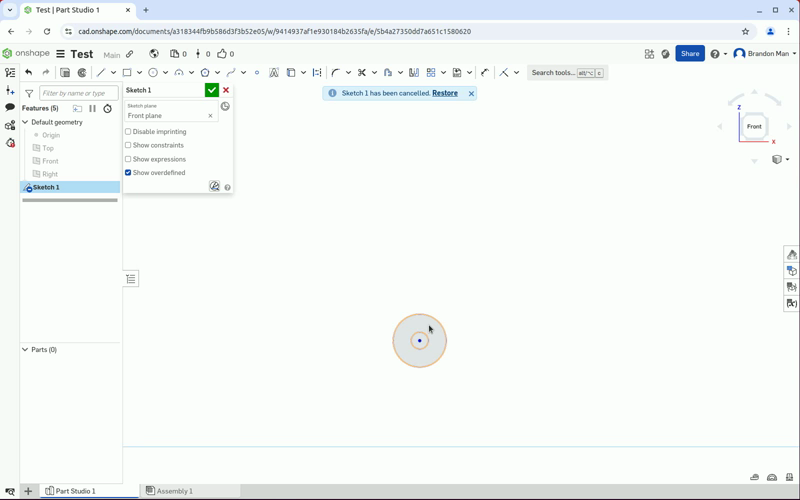
scroll(6)
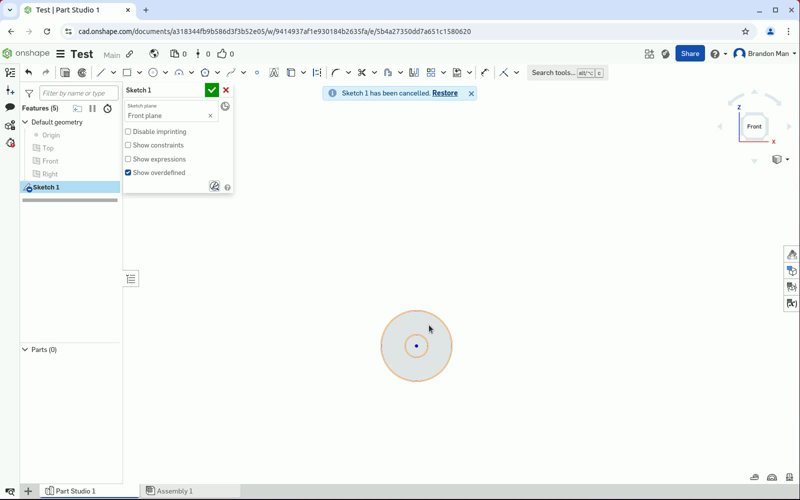
scroll(6)
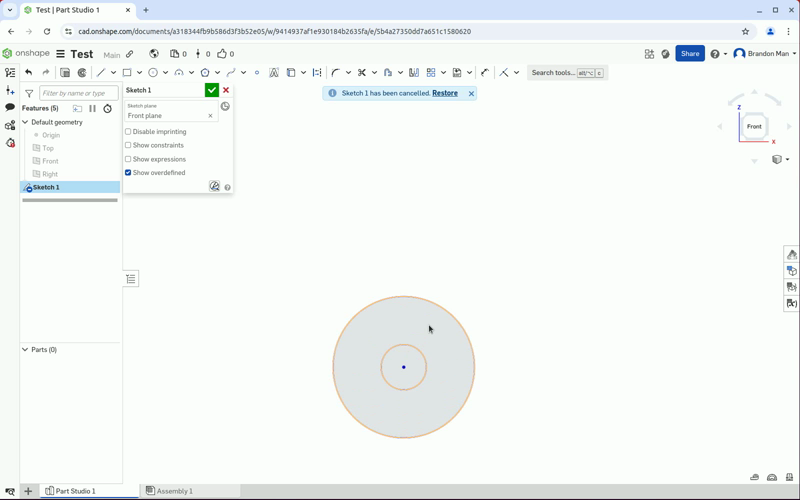
scroll(6)
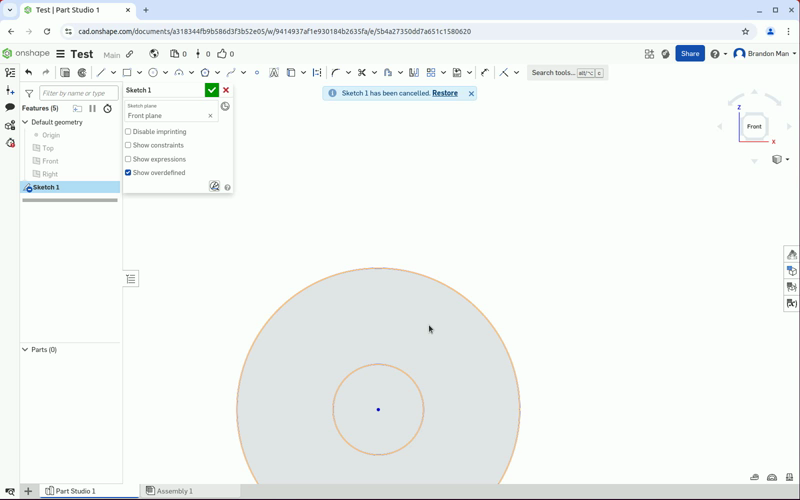
click(429, 324)
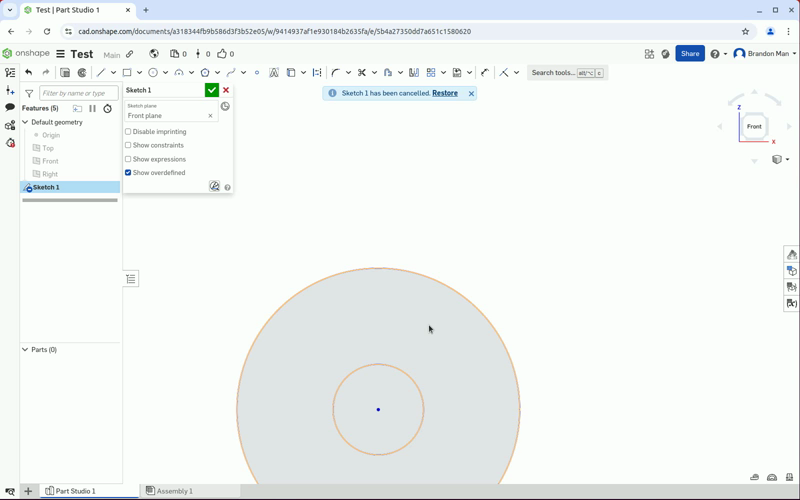
scroll(-6)
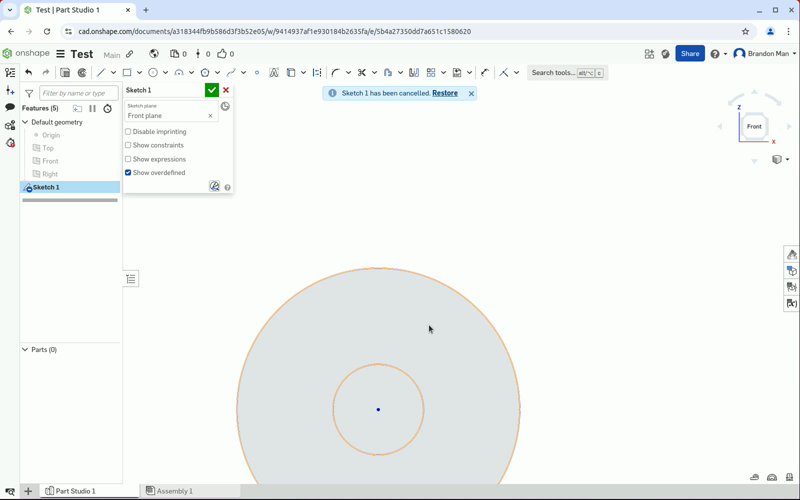
scroll(-6)
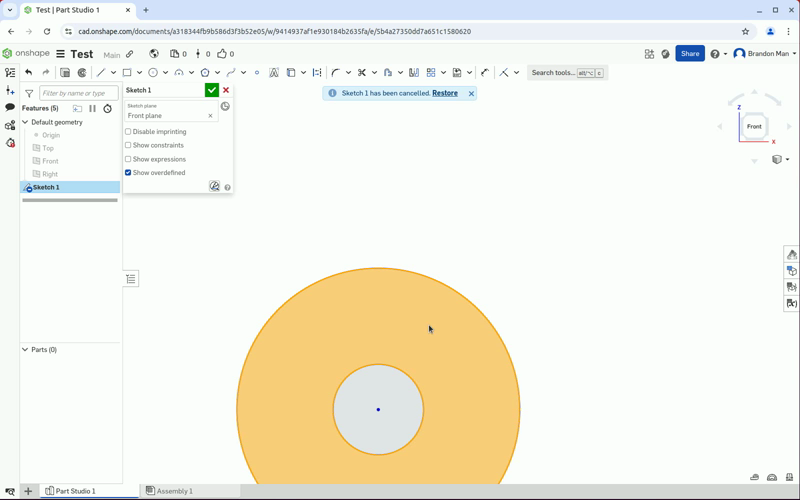
scroll(-6)
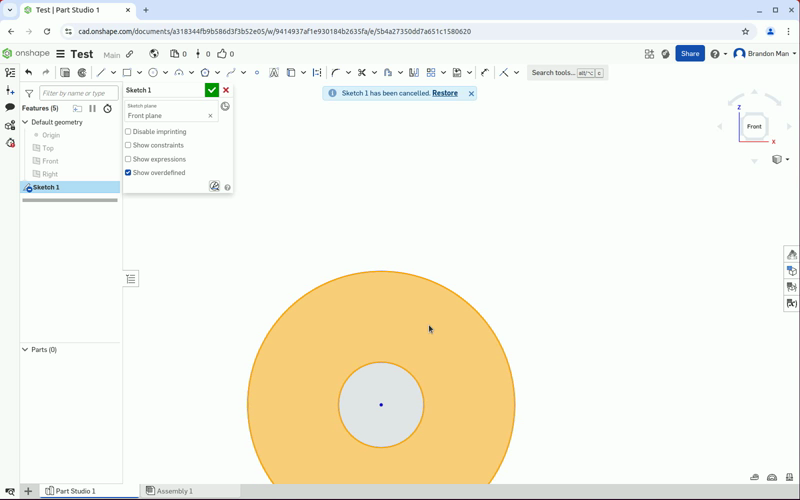
scroll(-6)
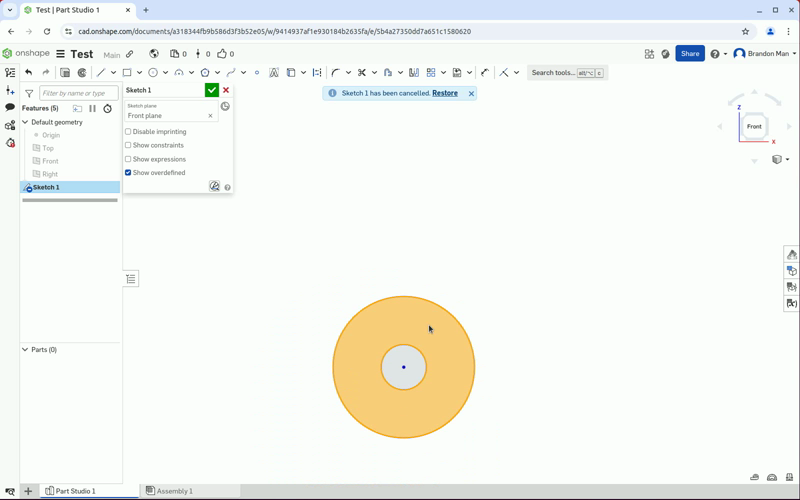
scroll(-6)
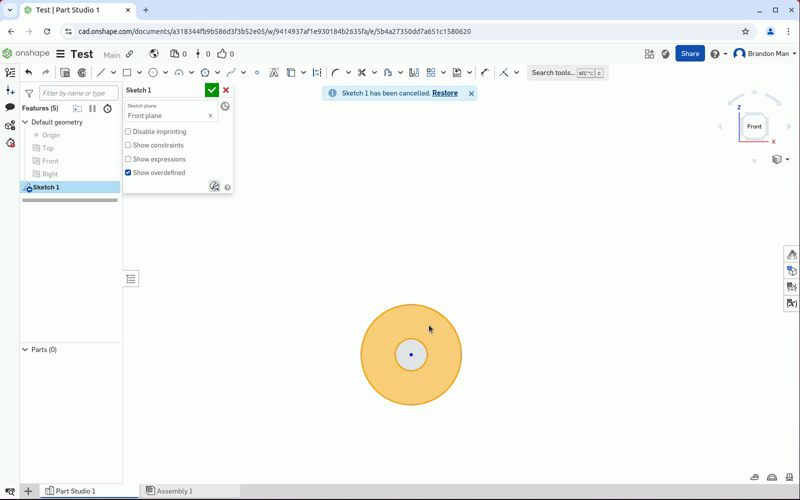
scroll(-6)
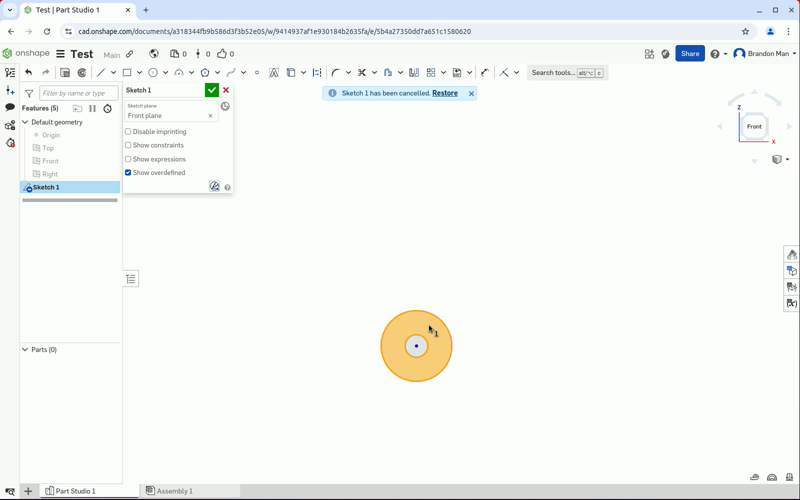
scroll(-6)
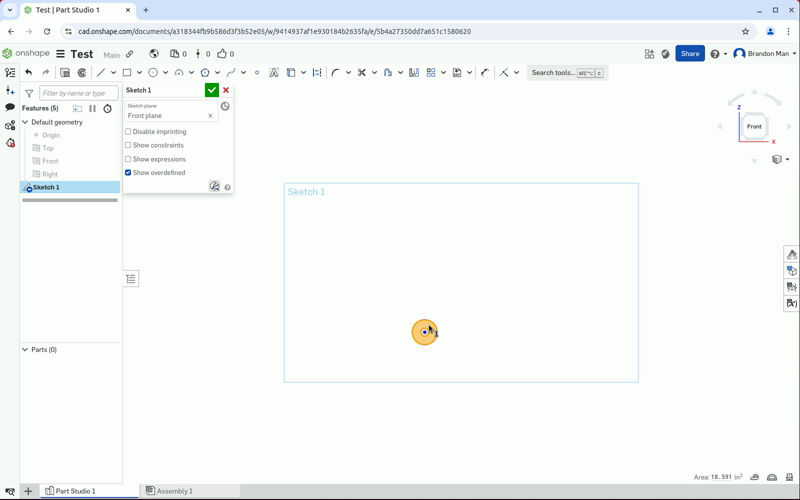
mouse_move(73, 352)
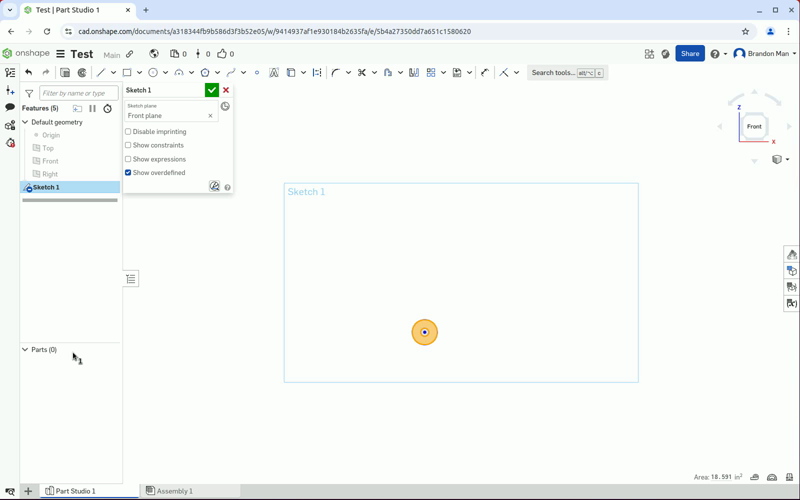
key(shift+y)
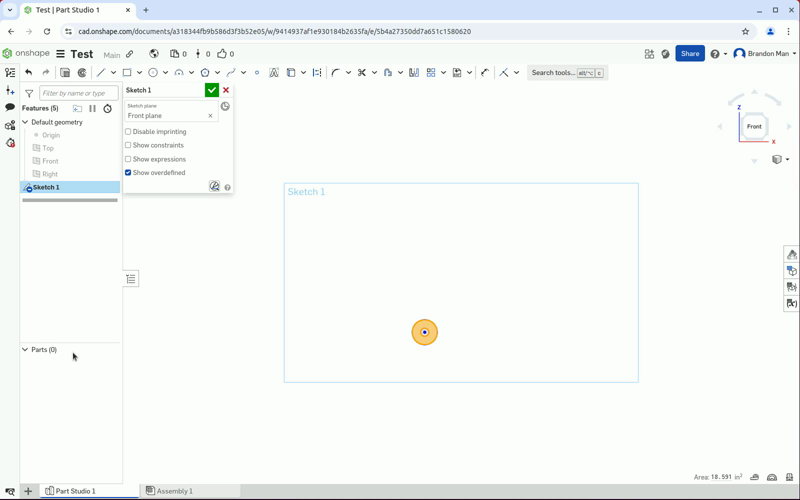
key(shift+e)
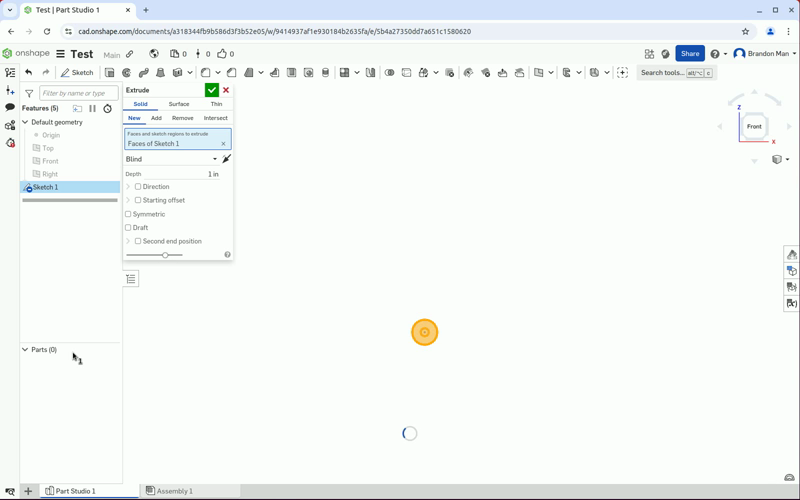
mouse_move(143, 106)
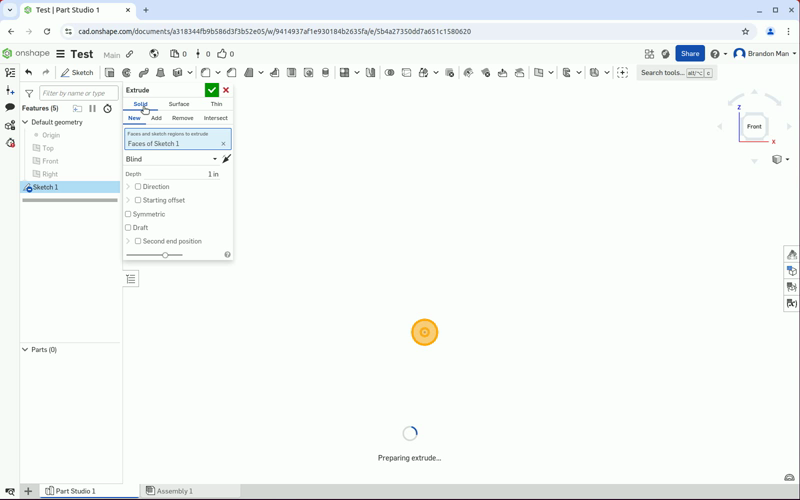
click(143, 106)
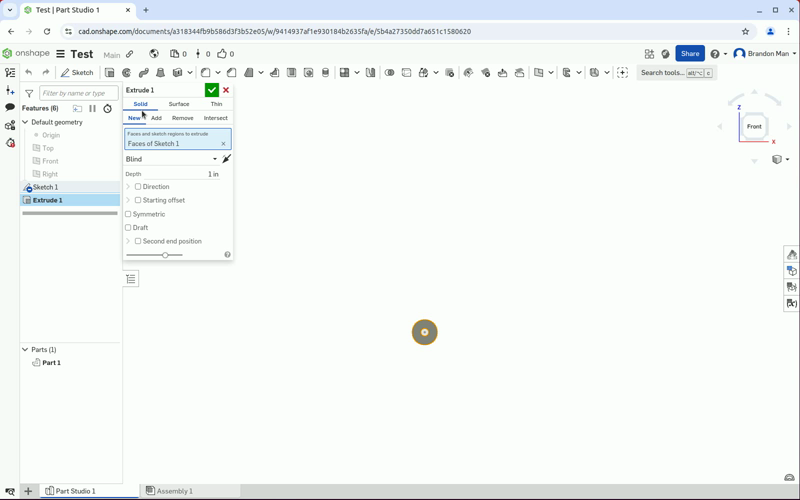
mouse_move(137, 120)
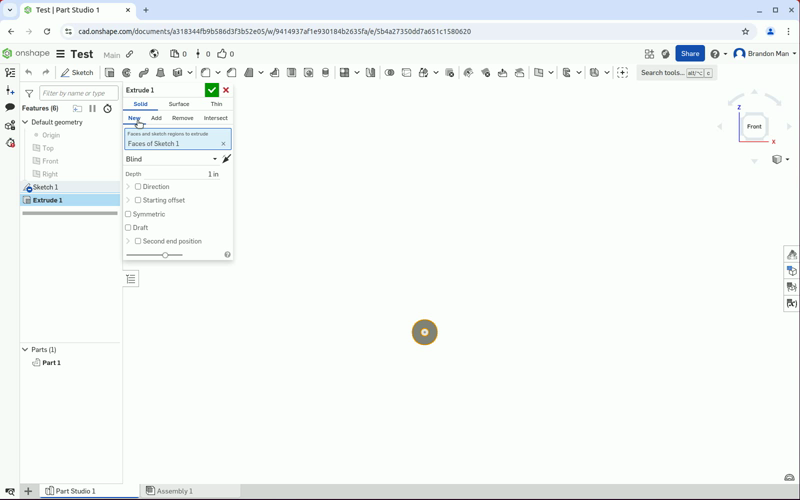
click(137, 120)
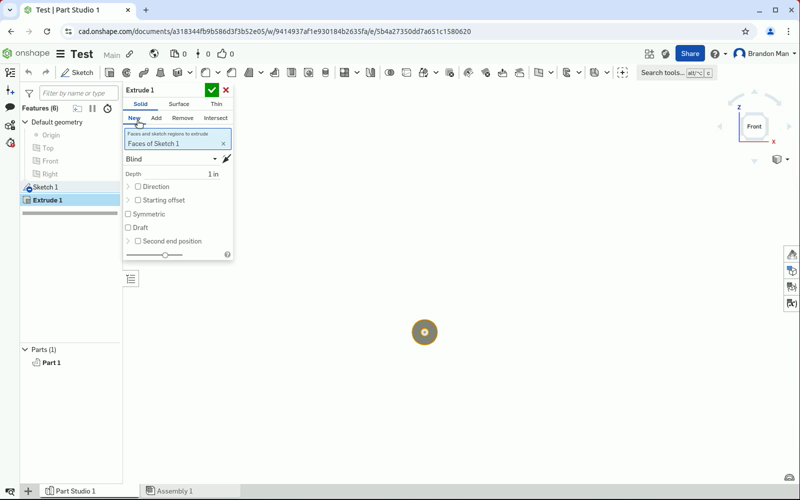
key(tab, 4)
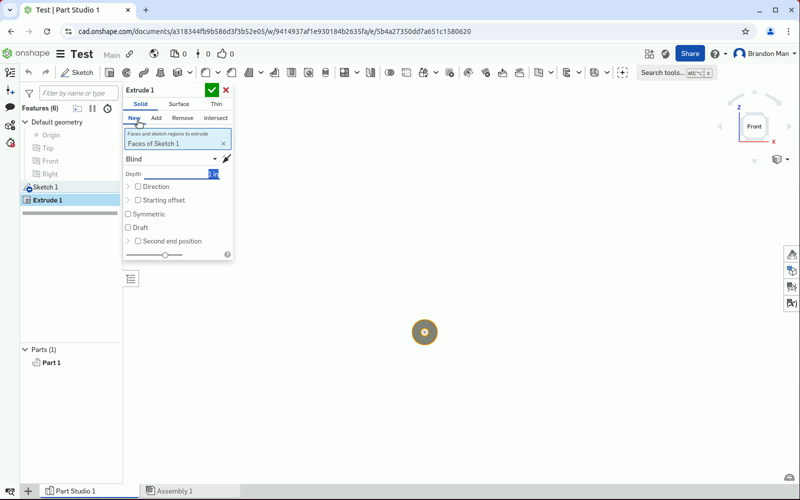
text(0.722)
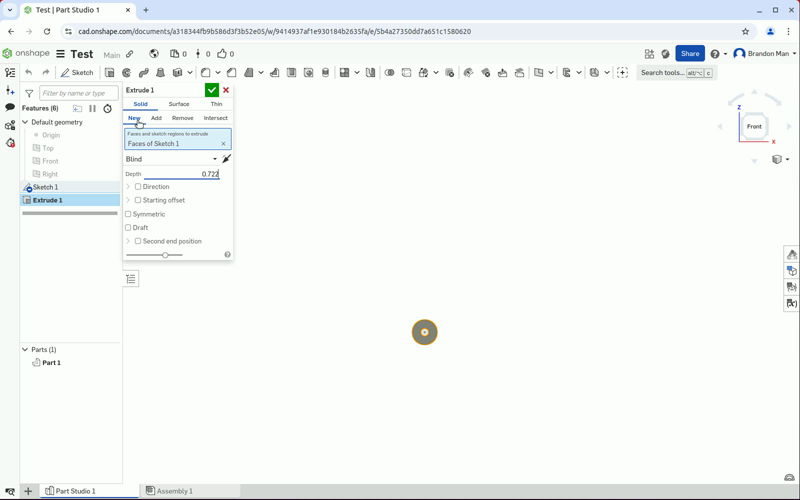
key(enter)
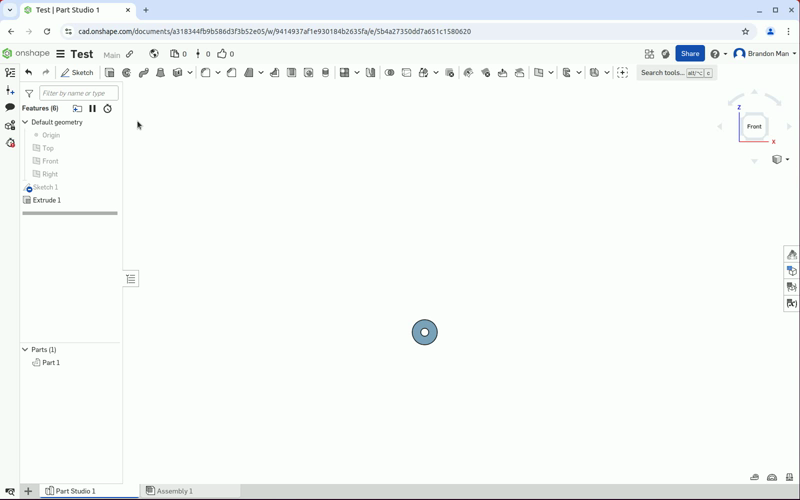
key(shift+h)
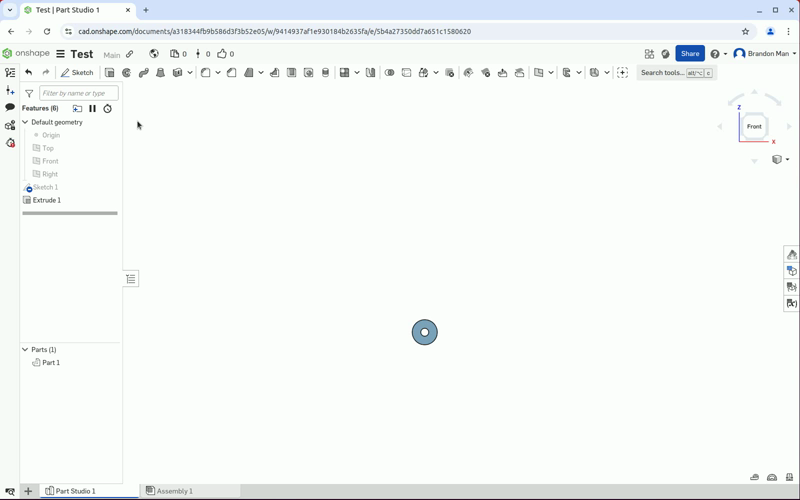
key(shift+h)
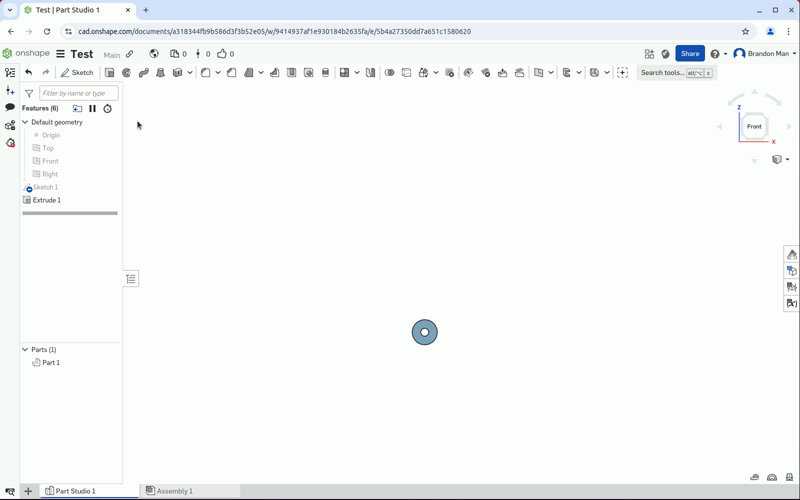
mouse_move(73, 189)
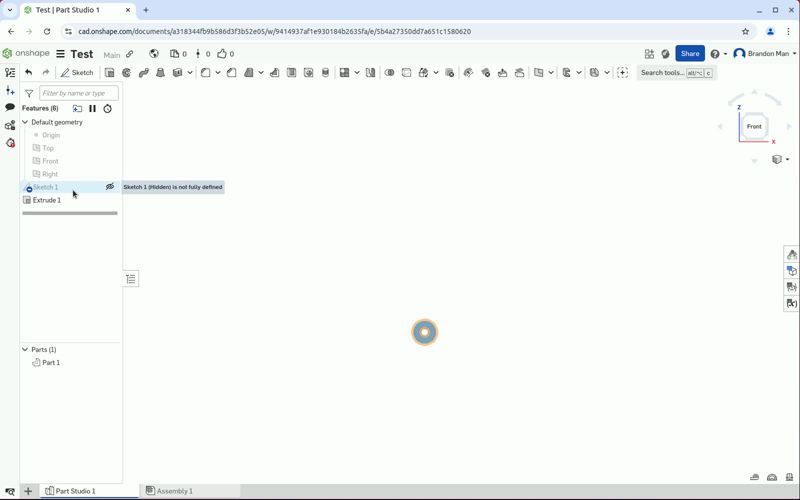
click(73, 189)
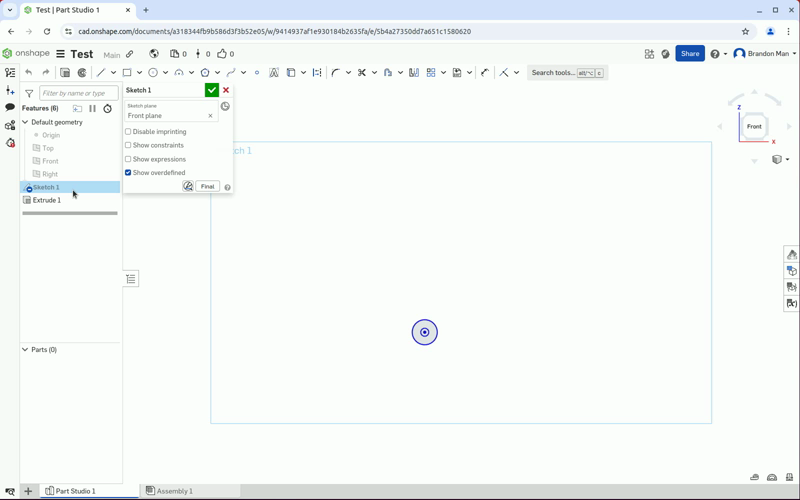
mouse_move(229, 92)
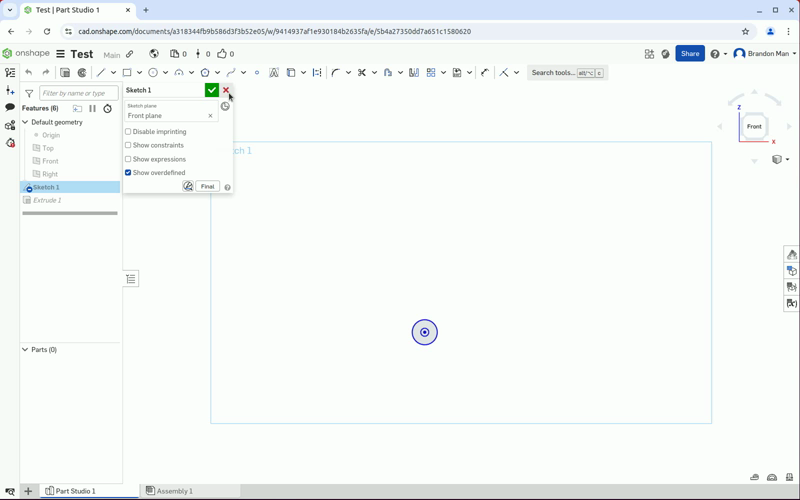
click(229, 92)
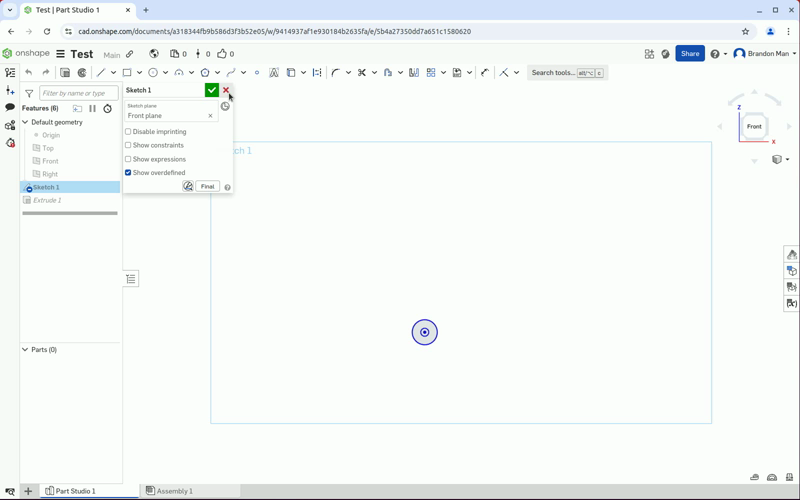
key(shift+s)
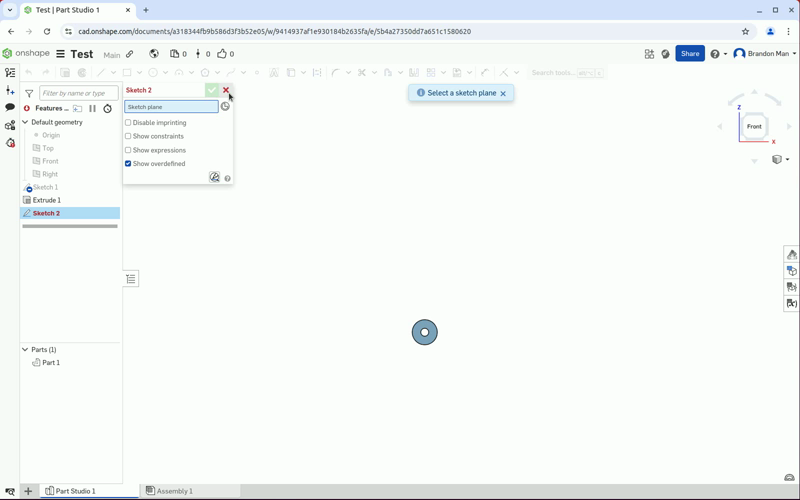
mouse_move(73, 163)
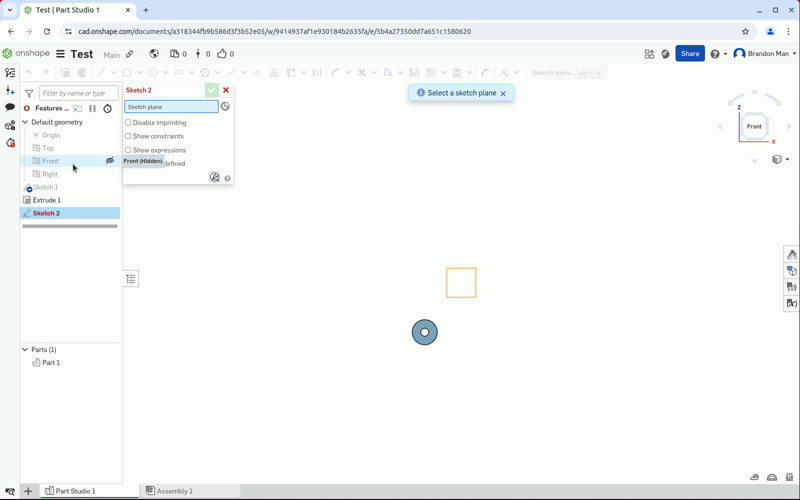
click(73, 163)
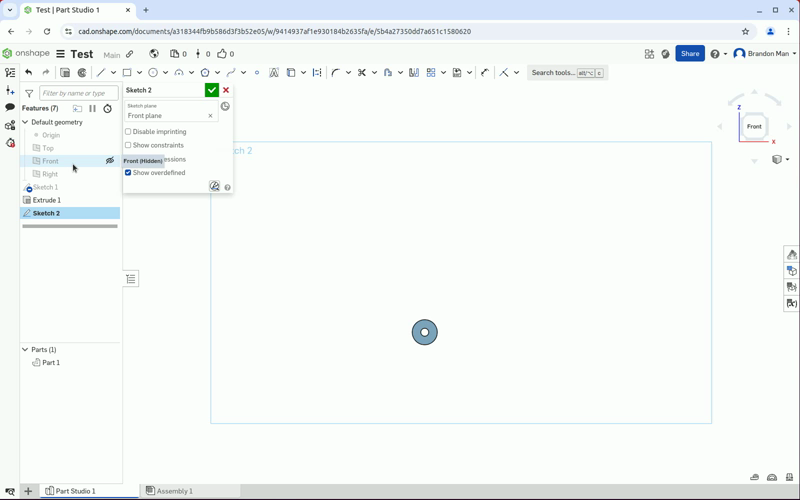
mouse_move(73, 352)
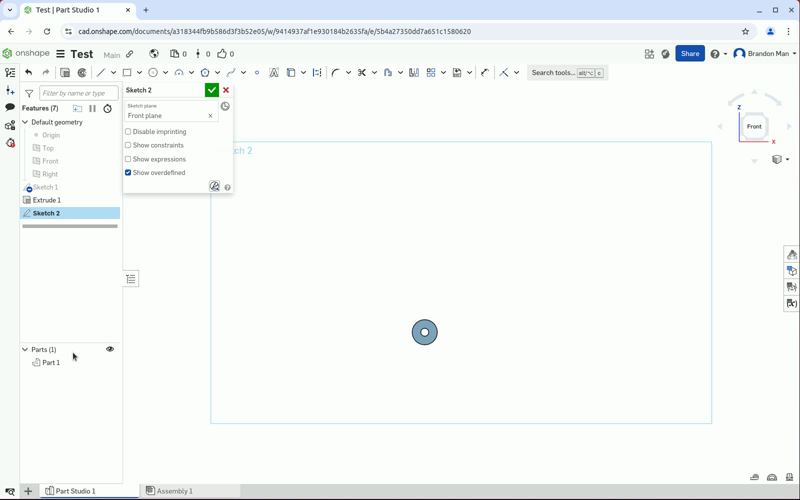
key(y)
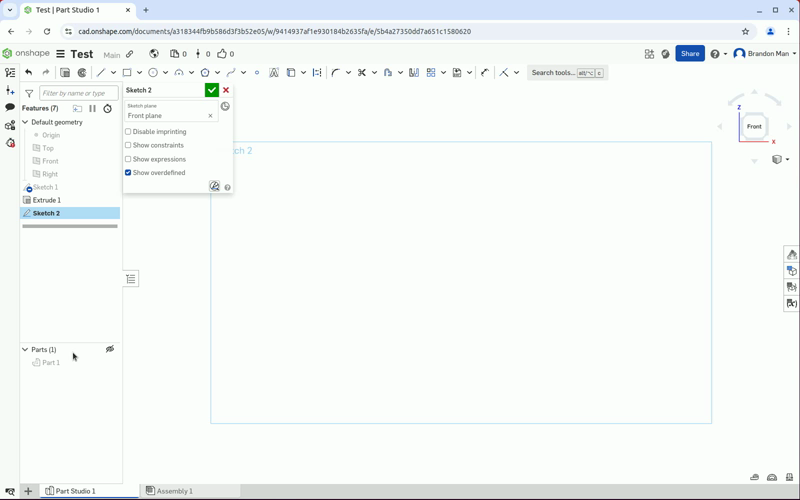
key(c)
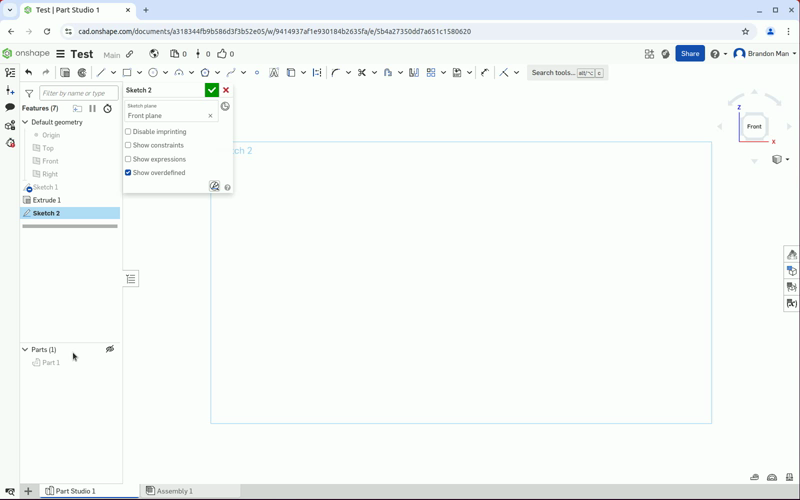
key_down(shift)
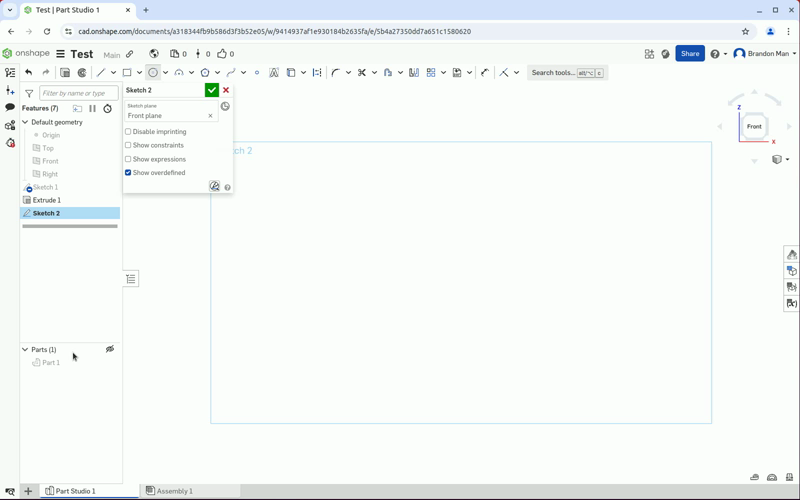
mouse_move(424, 183)
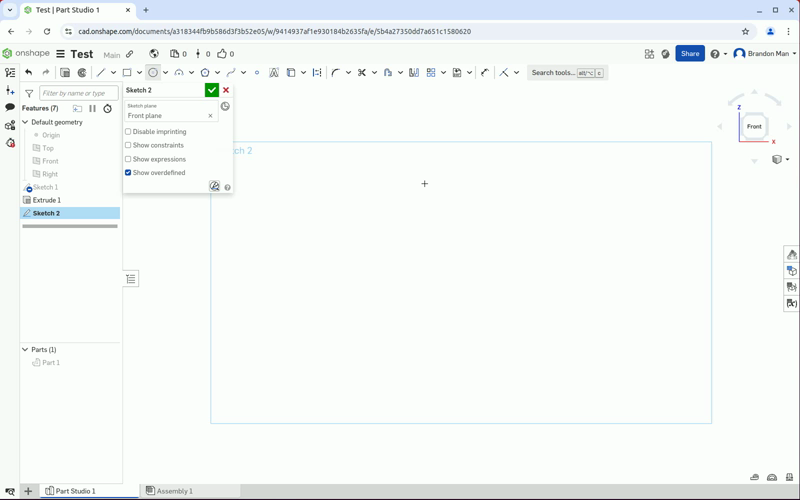
click(424, 183)
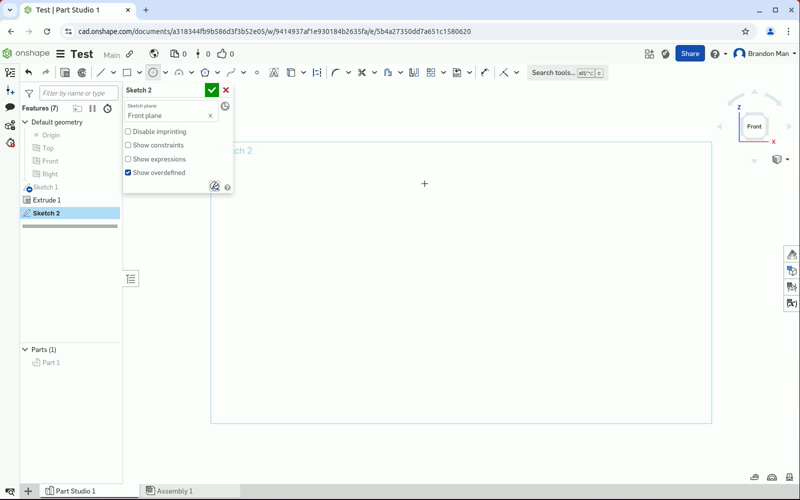
key_up(shift)
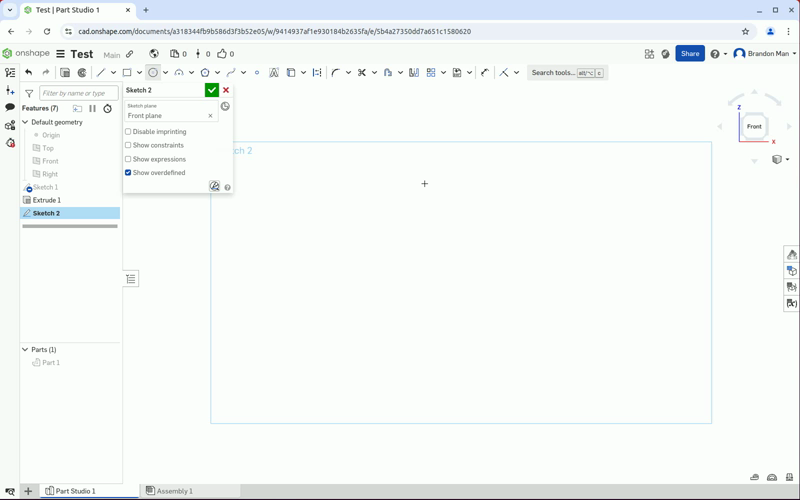
mouse_move(437, 183)
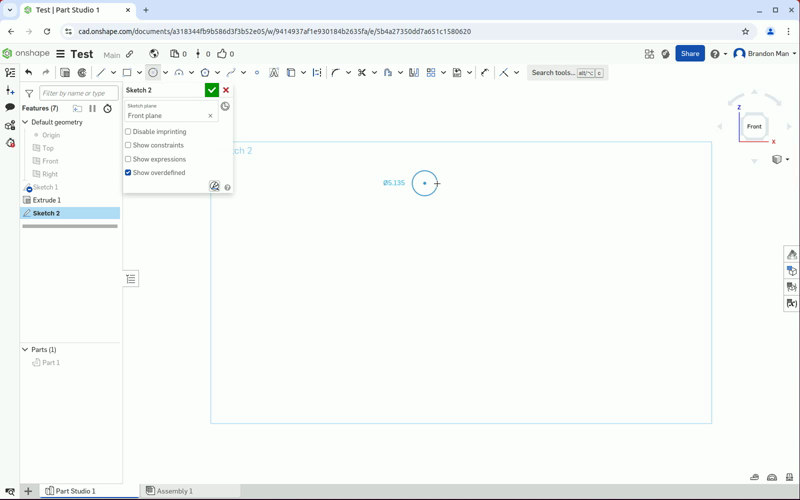
click(437, 183)
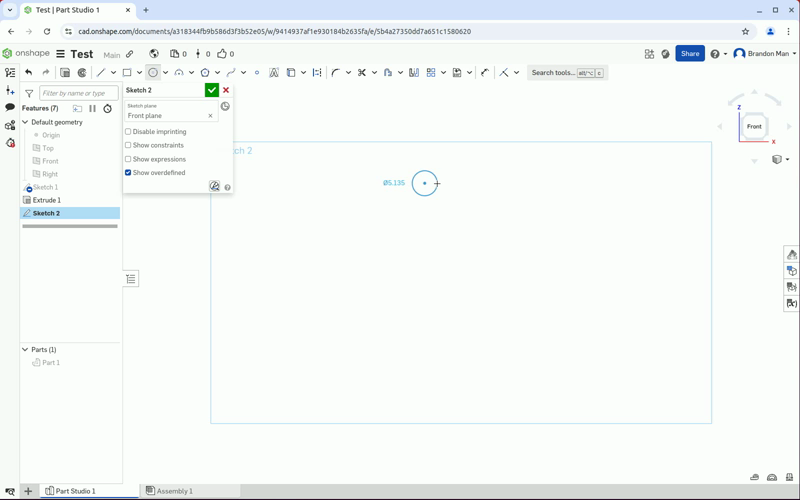
key(esc)
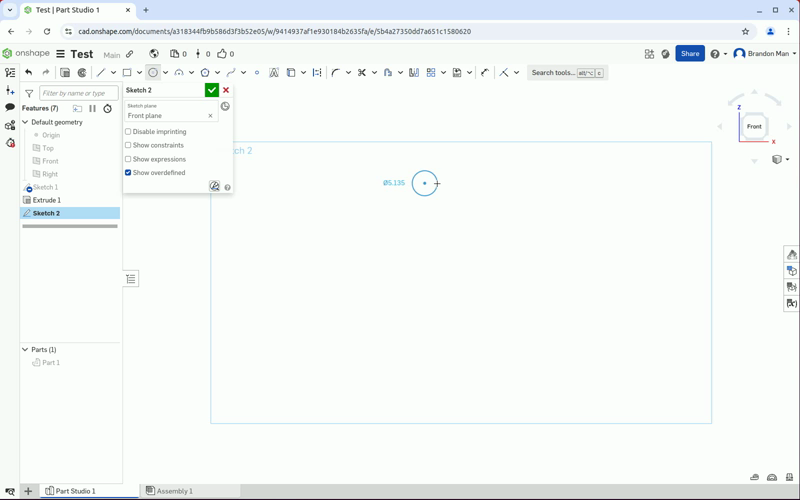
key(c)
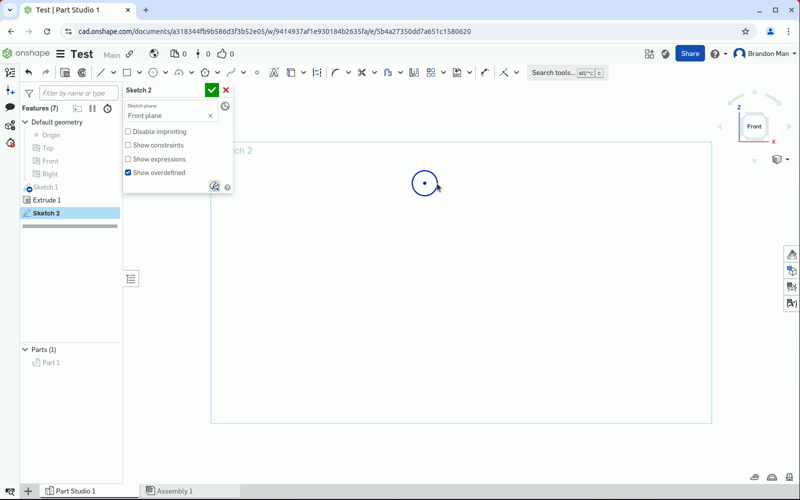
key_down(shift)
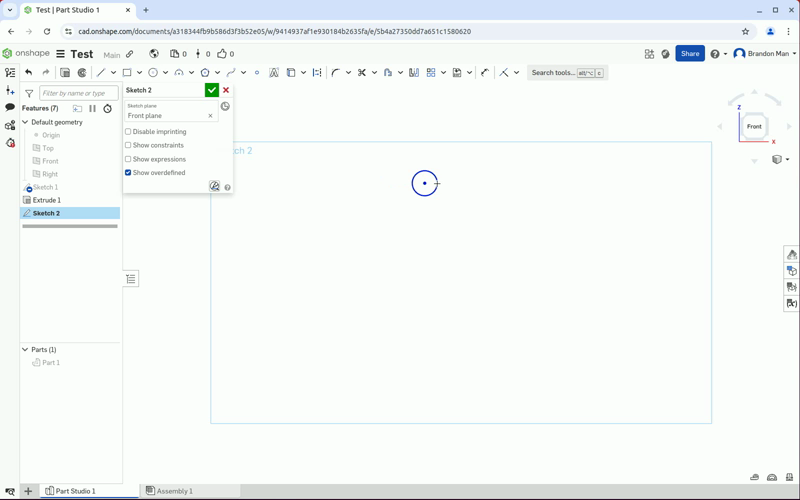
mouse_move(424, 183)
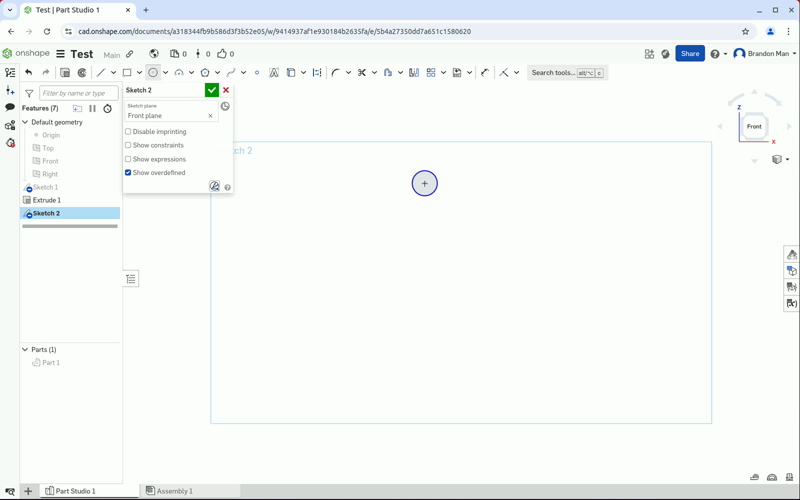
click(424, 183)
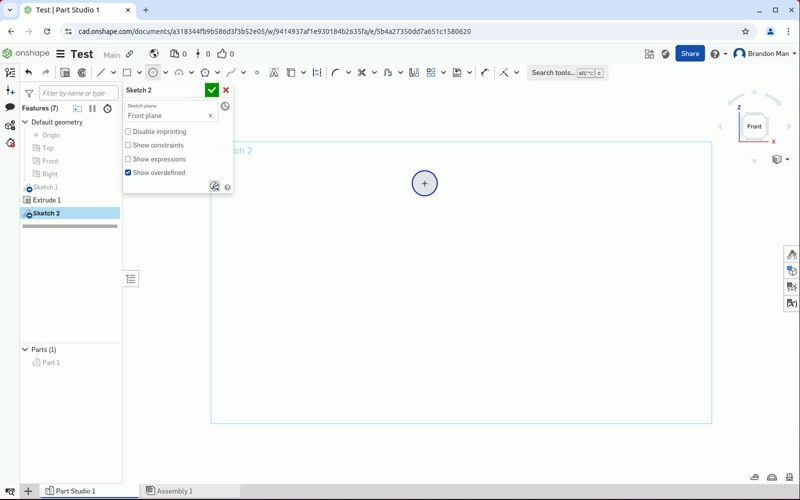
key_up(shift)
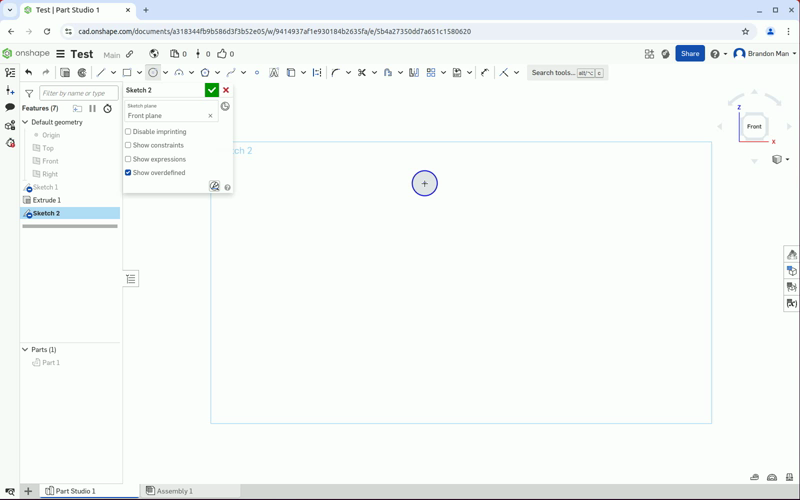
mouse_move(428, 183)
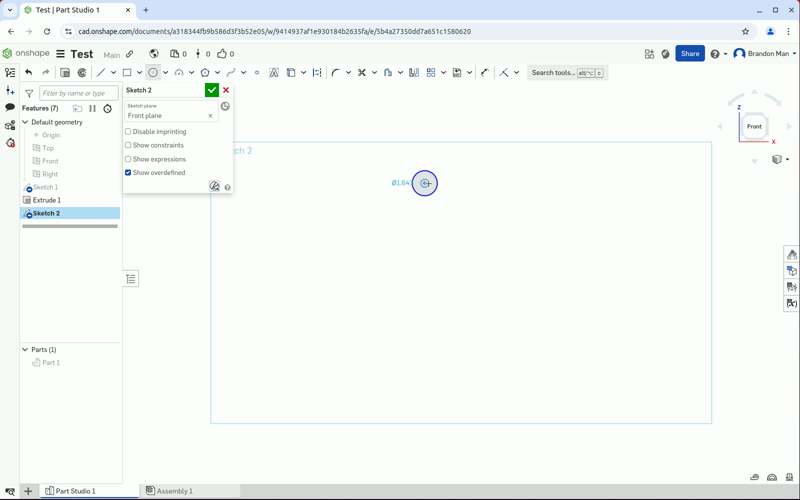
scroll(6)
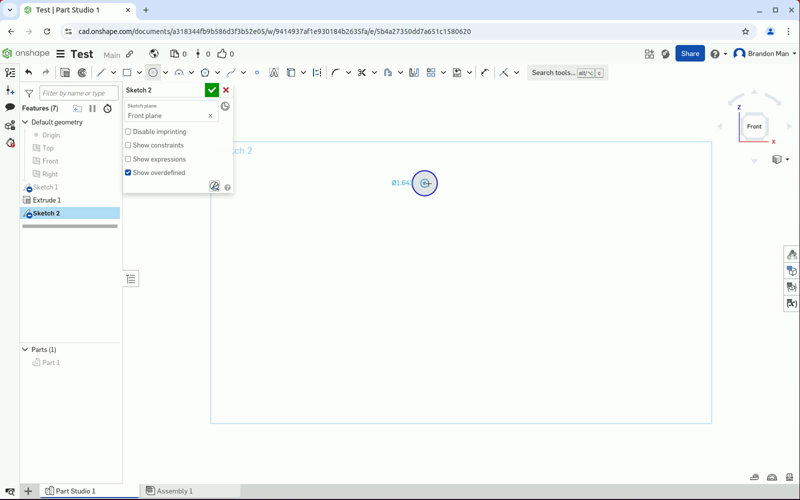
scroll(6)
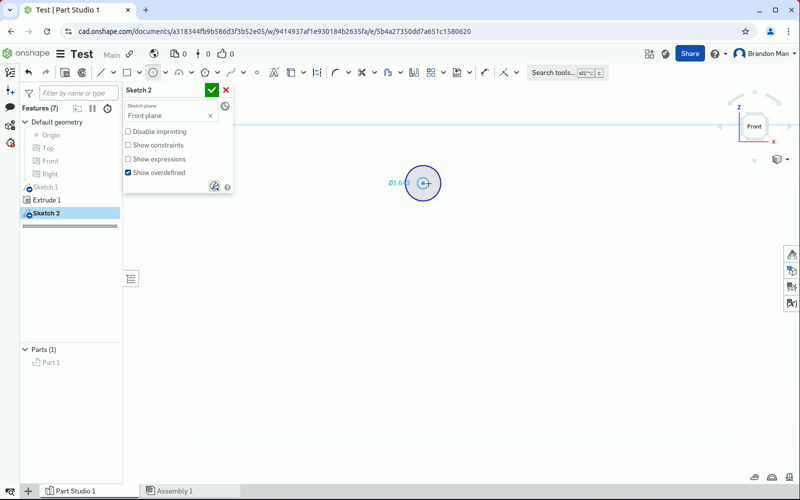
scroll(6)
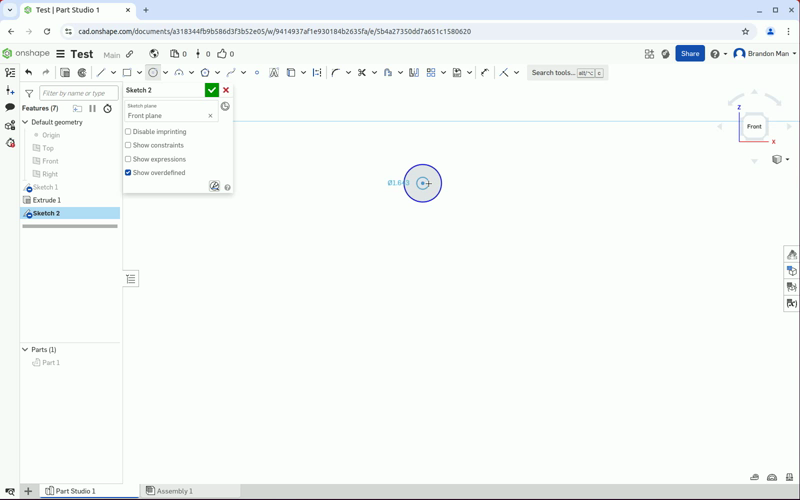
scroll(6)
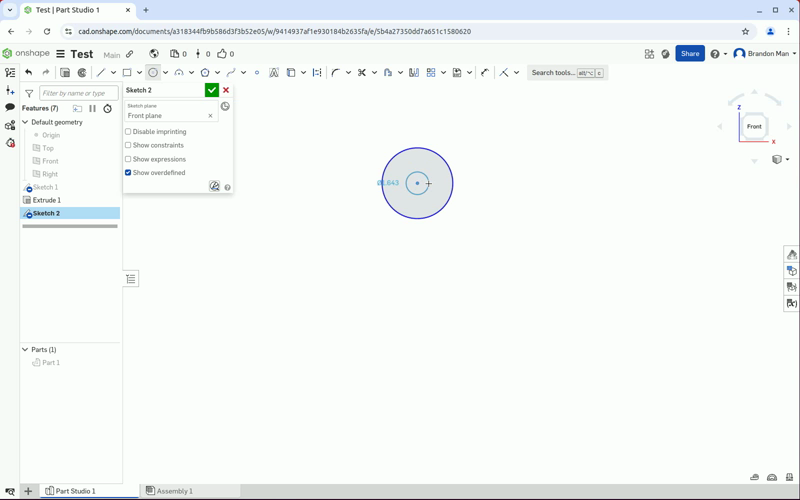
scroll(6)
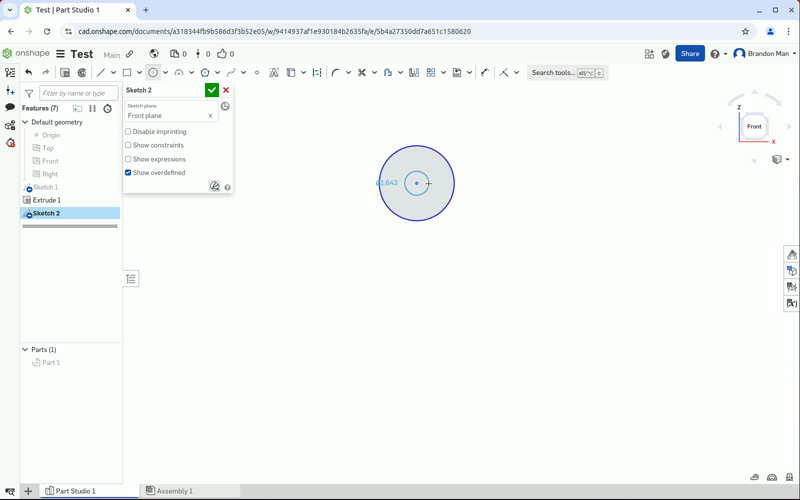
scroll(6)
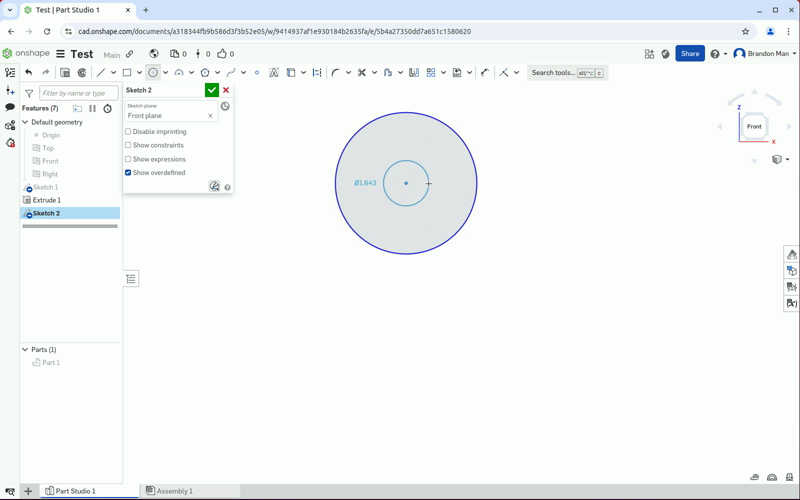
scroll(6)
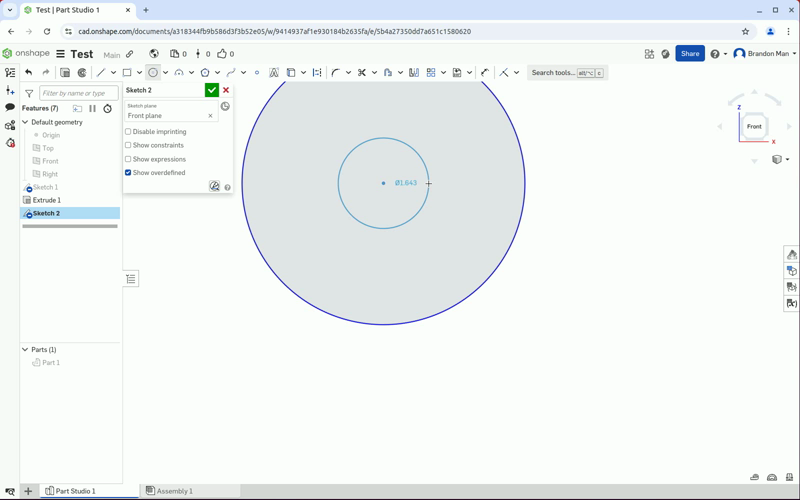
click(428, 183)
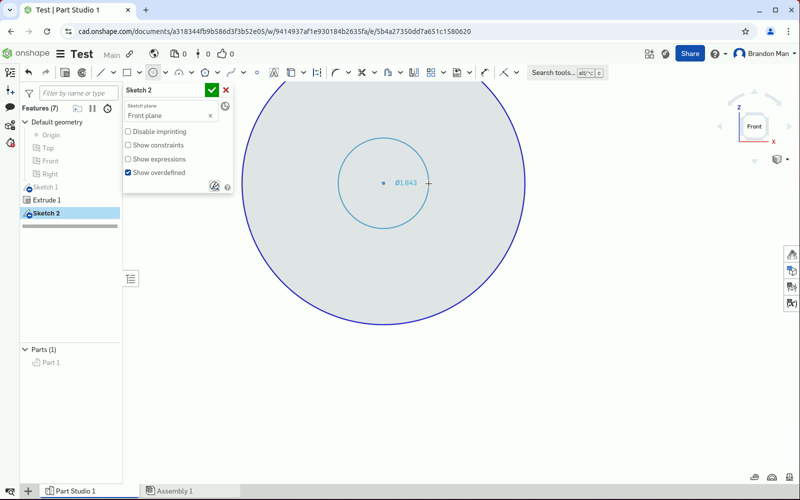
scroll(-6)
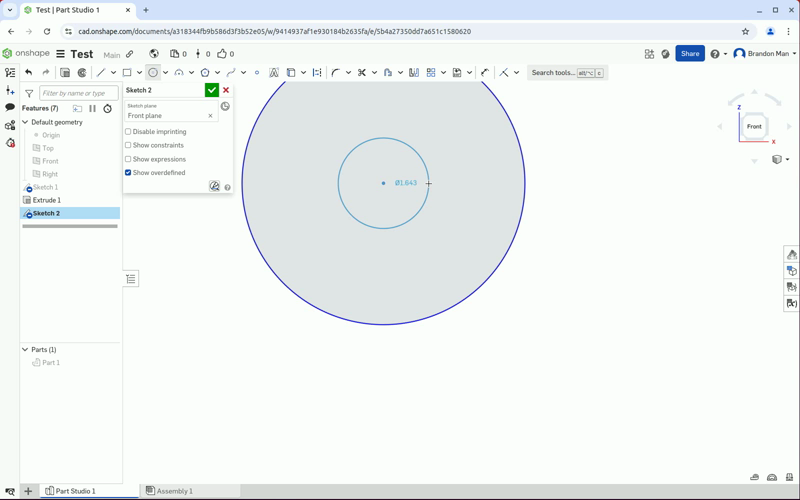
scroll(-6)
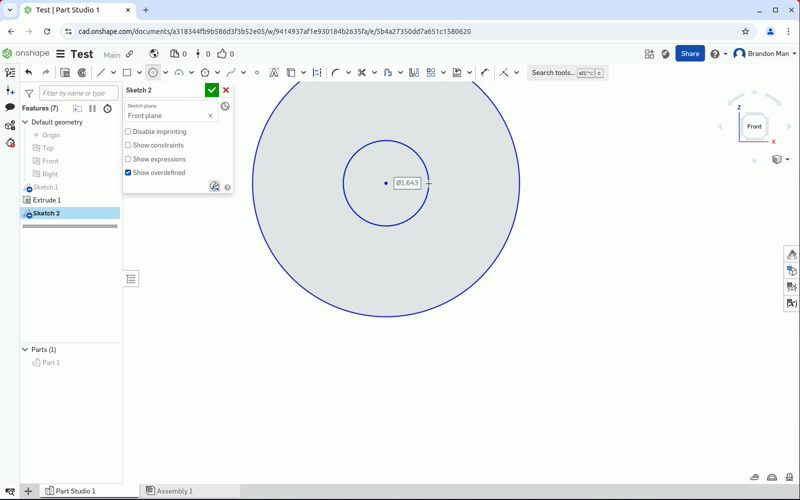
scroll(-6)
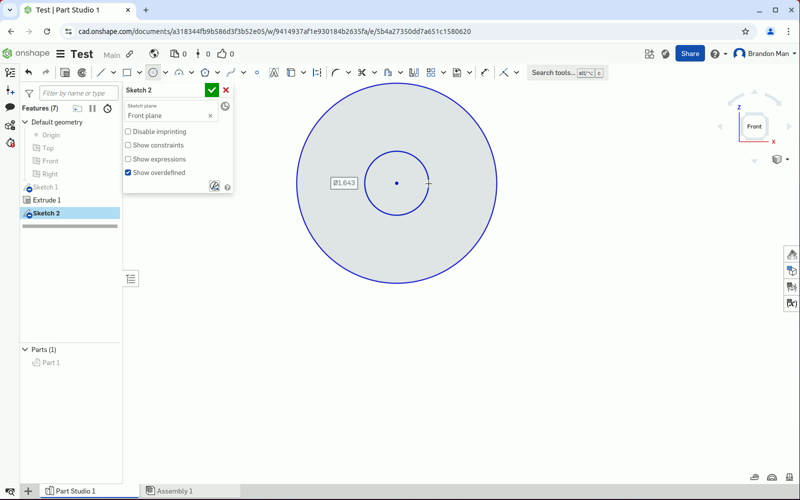
scroll(-6)
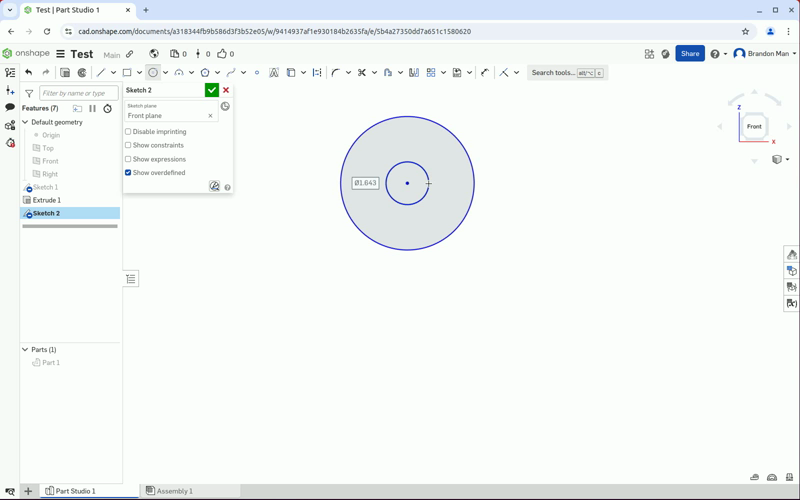
scroll(-6)
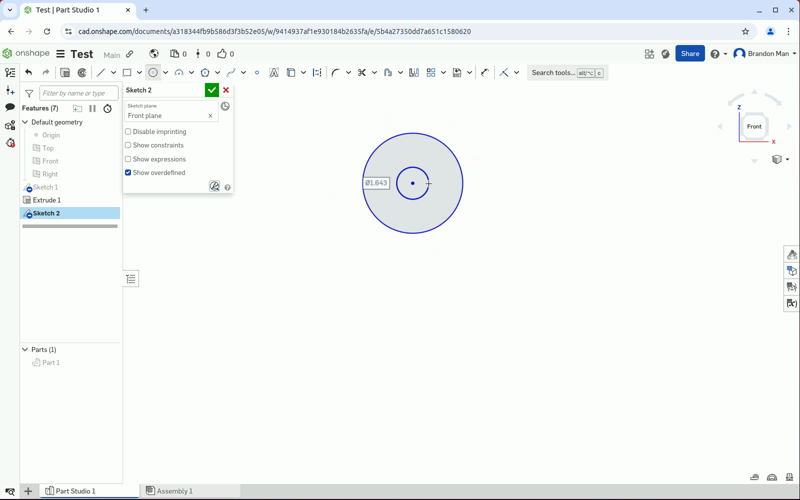
scroll(-6)
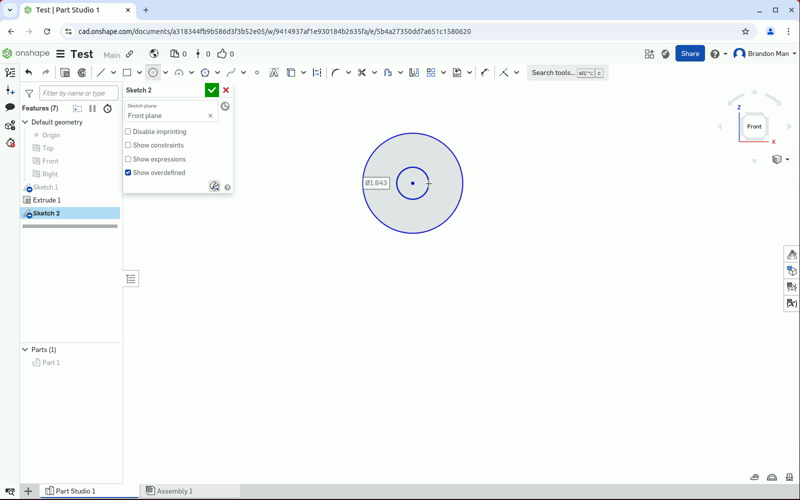
scroll(-6)
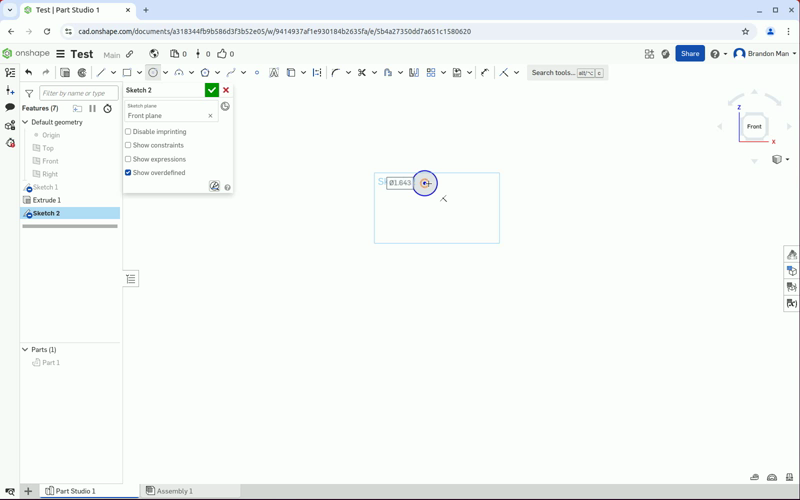
key(esc)
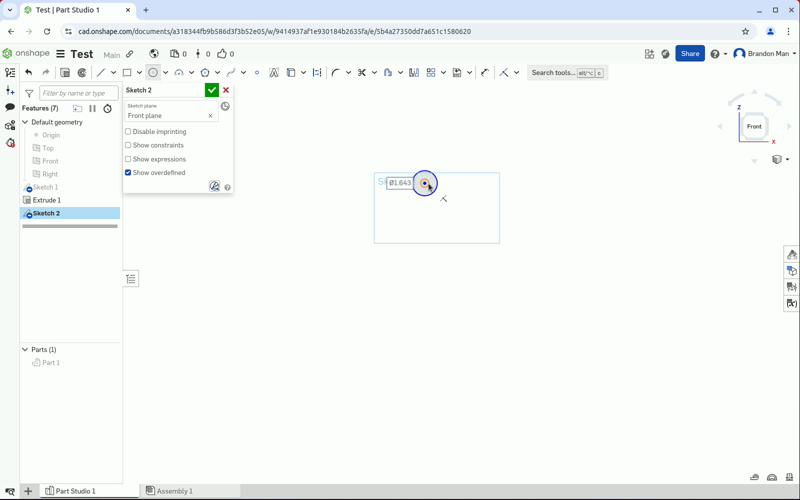
mouse_move(423, 190)
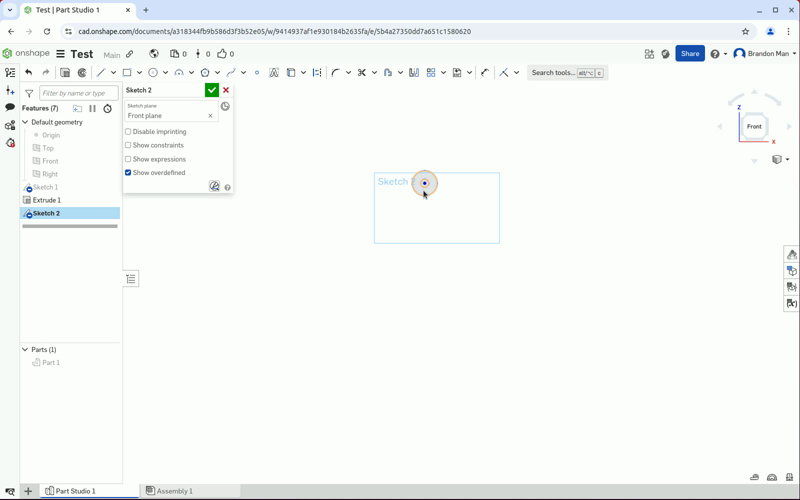
scroll(6)
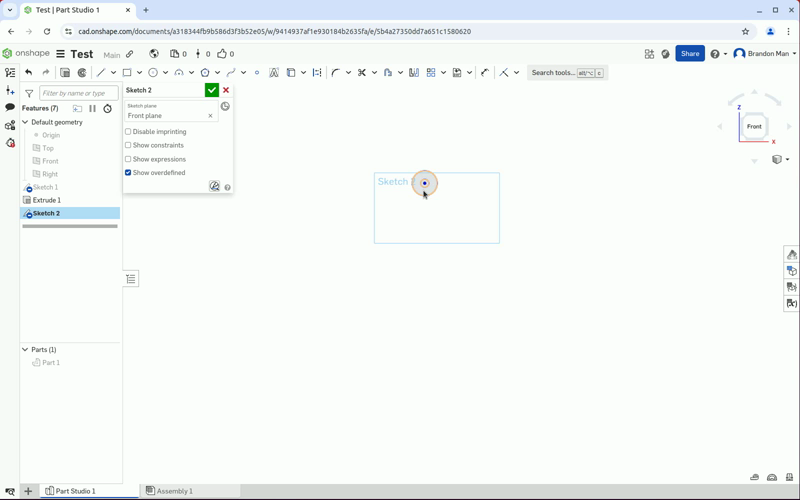
scroll(6)
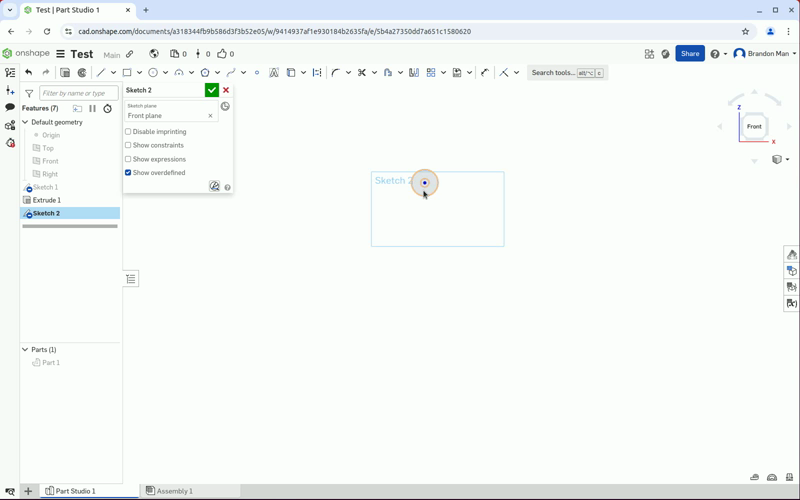
scroll(6)
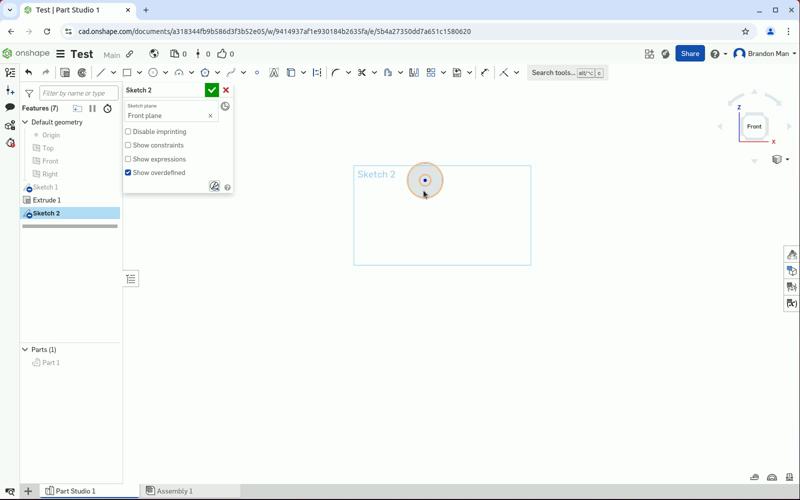
scroll(6)
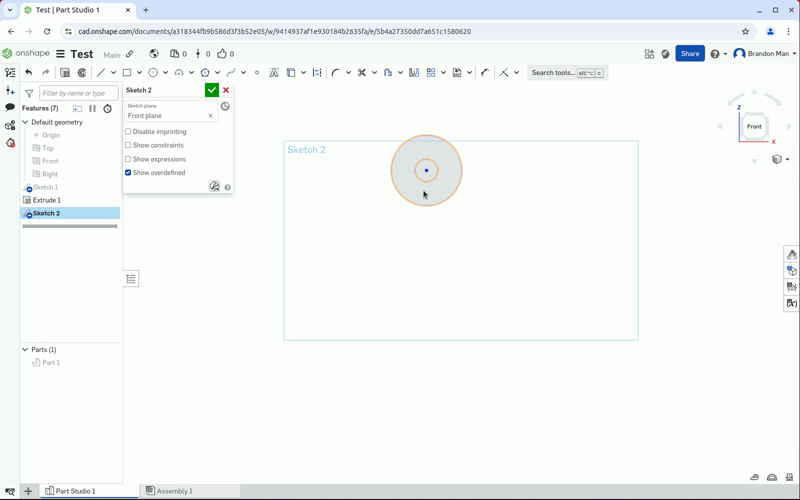
scroll(6)
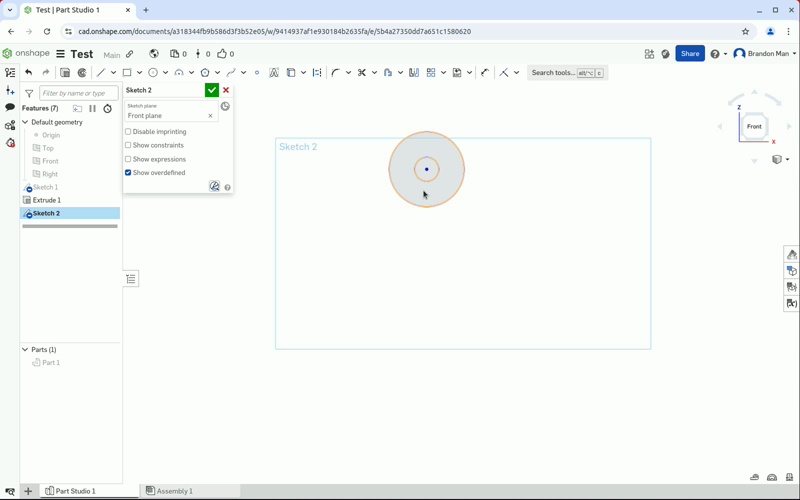
scroll(6)
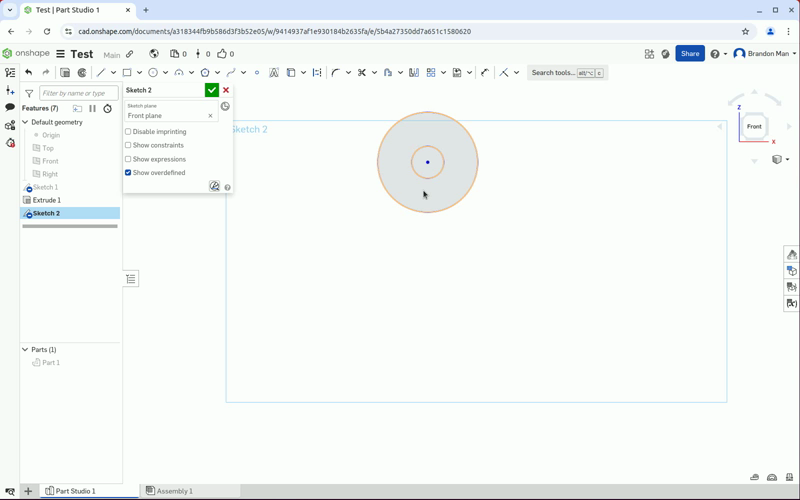
scroll(6)
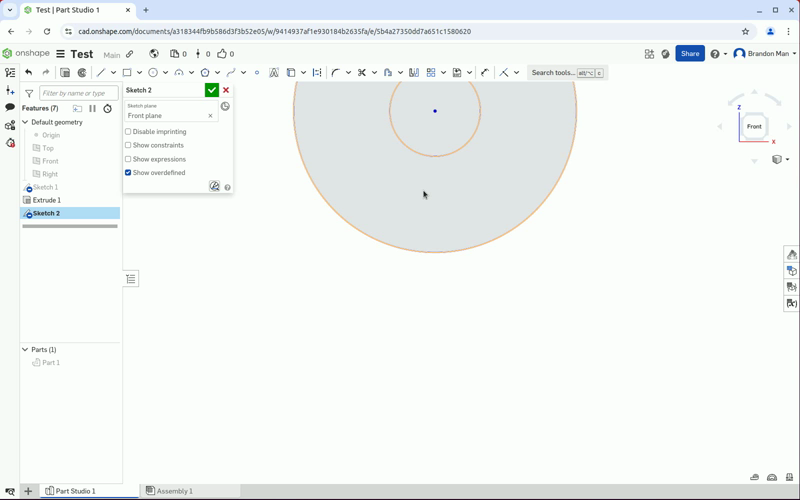
click(423, 190)
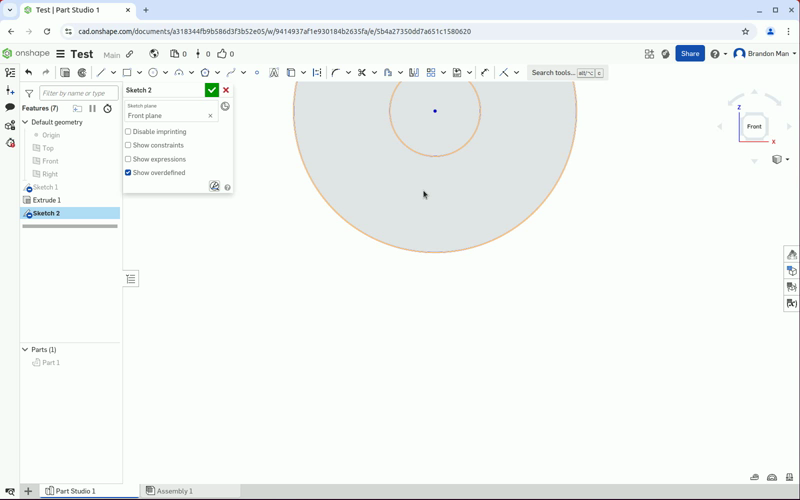
scroll(-6)
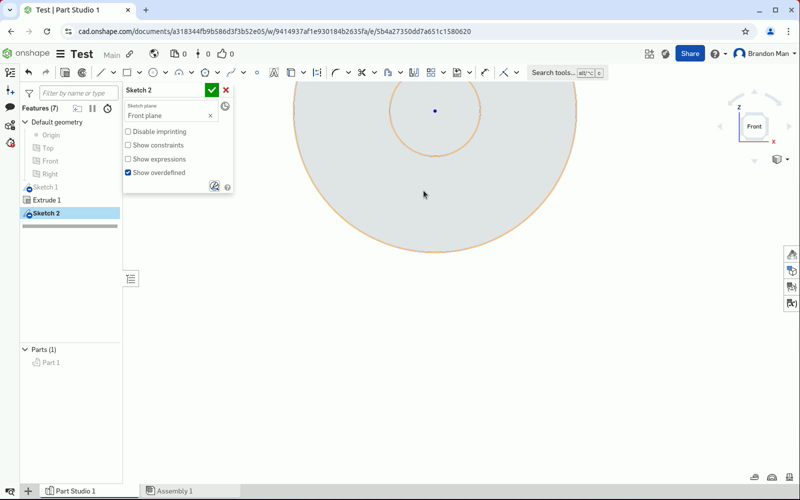
scroll(-6)
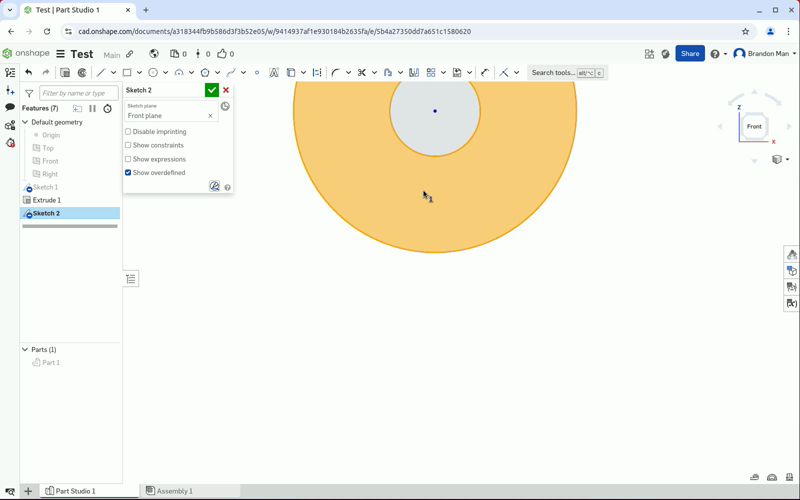
scroll(-6)
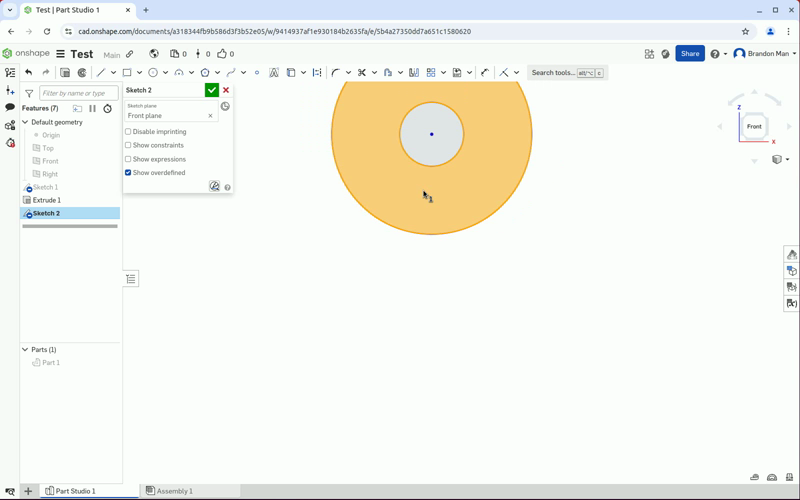
scroll(-6)
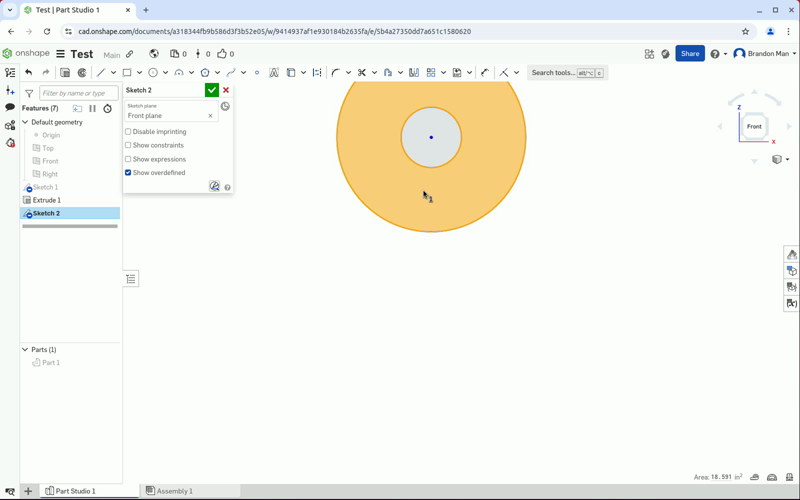
scroll(-6)
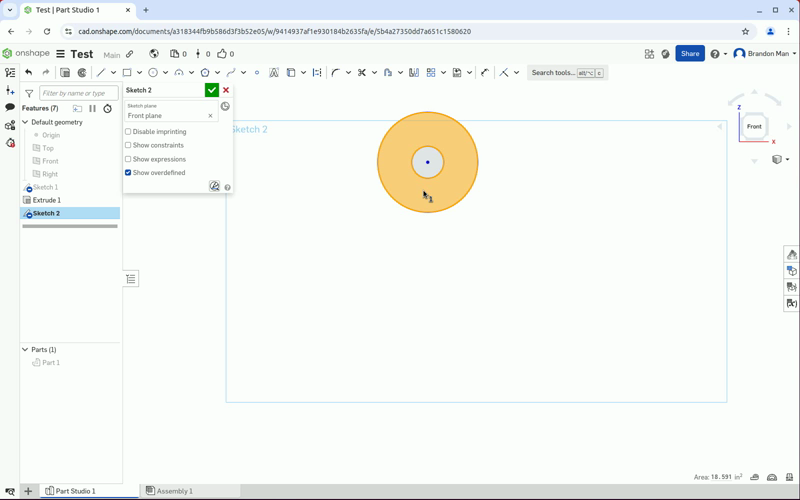
scroll(-6)
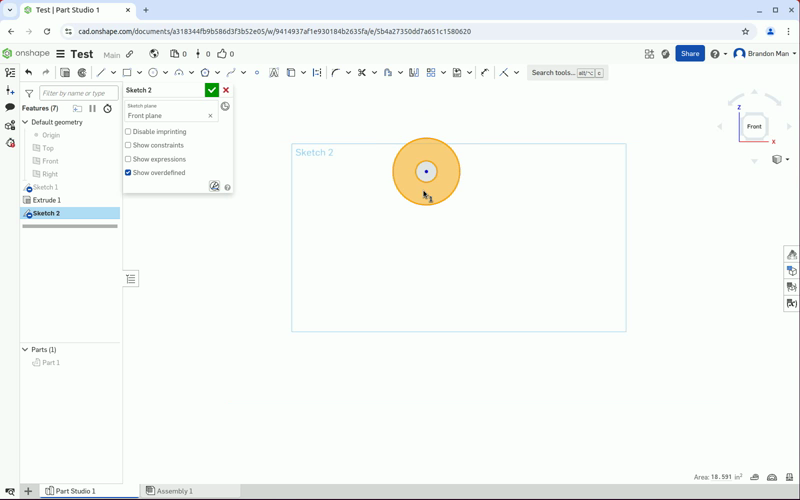
scroll(-6)
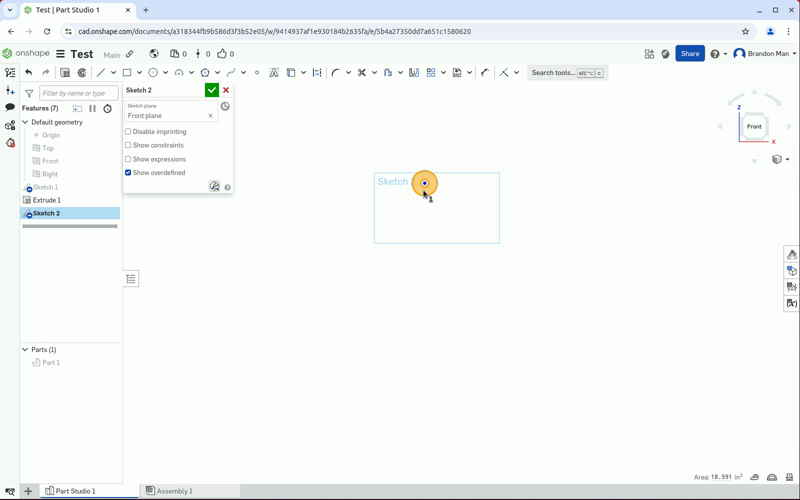
mouse_move(73, 352)
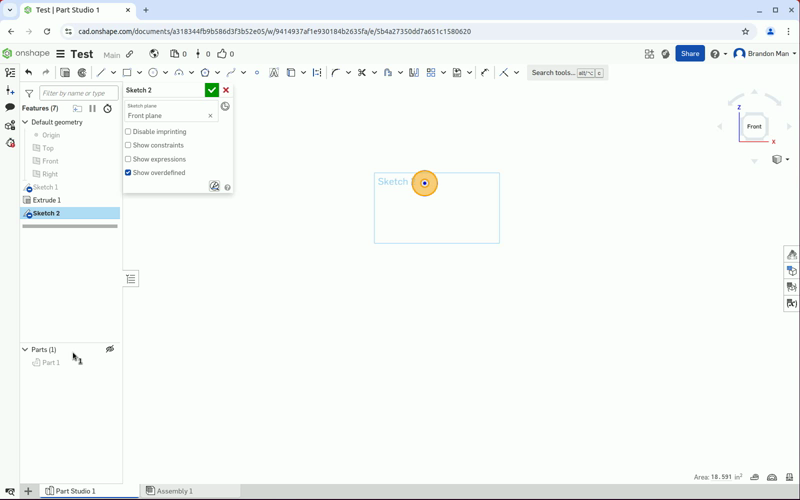
key(shift+y)
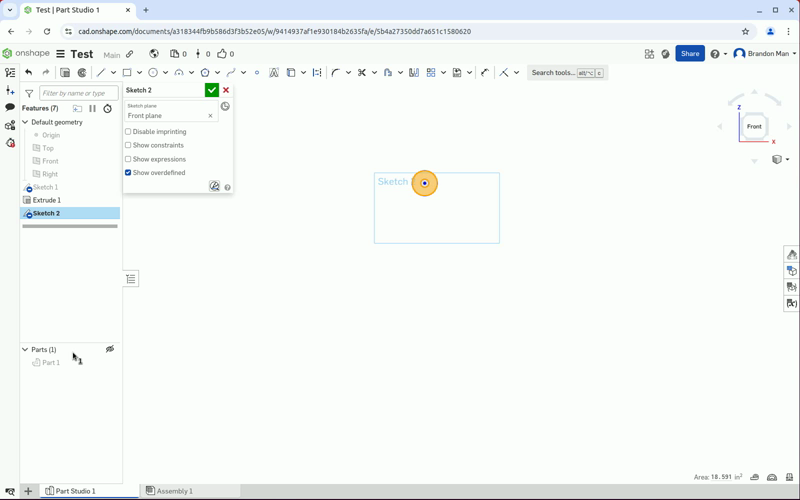
key(shift+e)
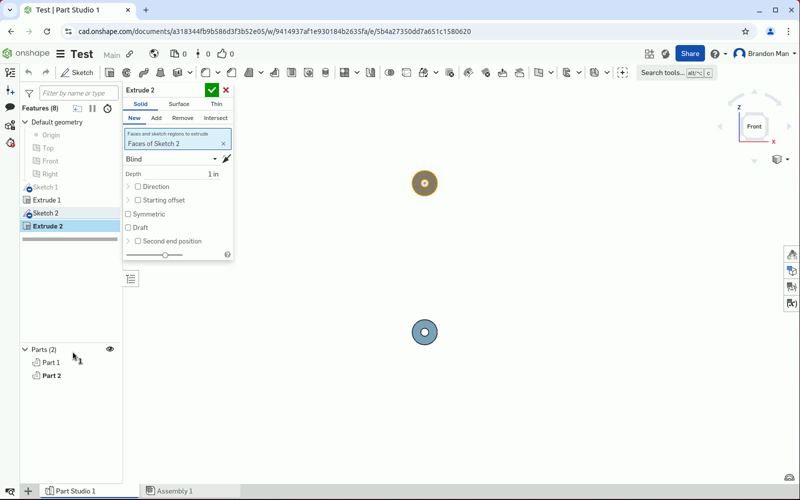
mouse_move(143, 106)
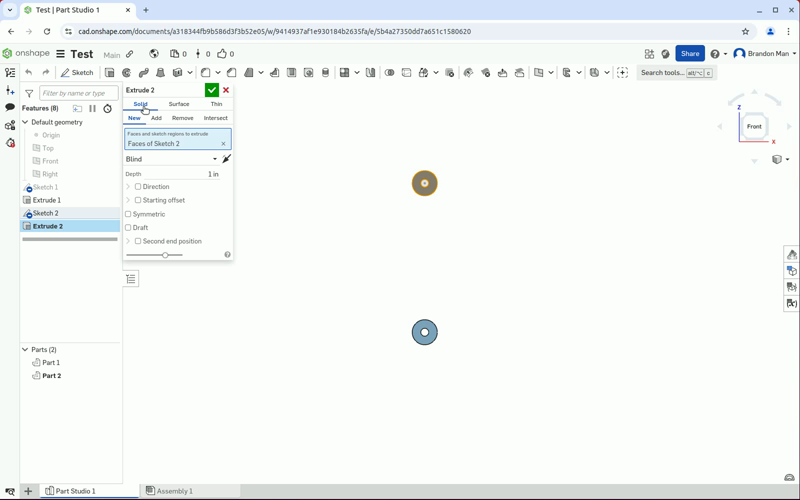
click(143, 106)
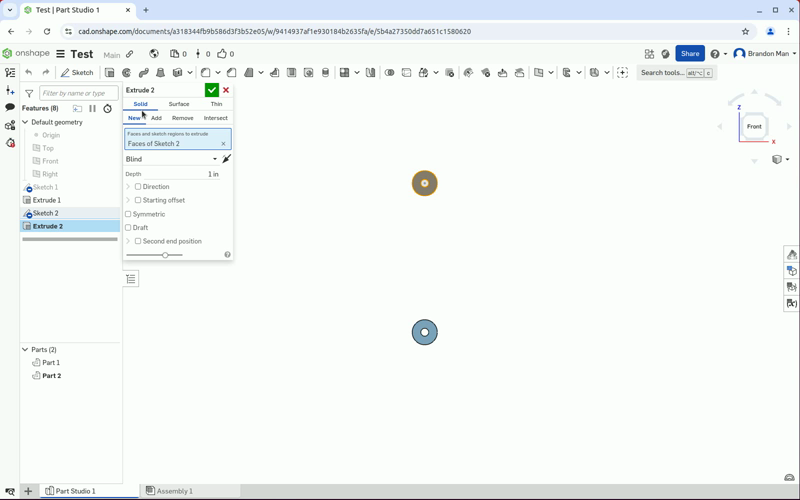
mouse_move(137, 120)
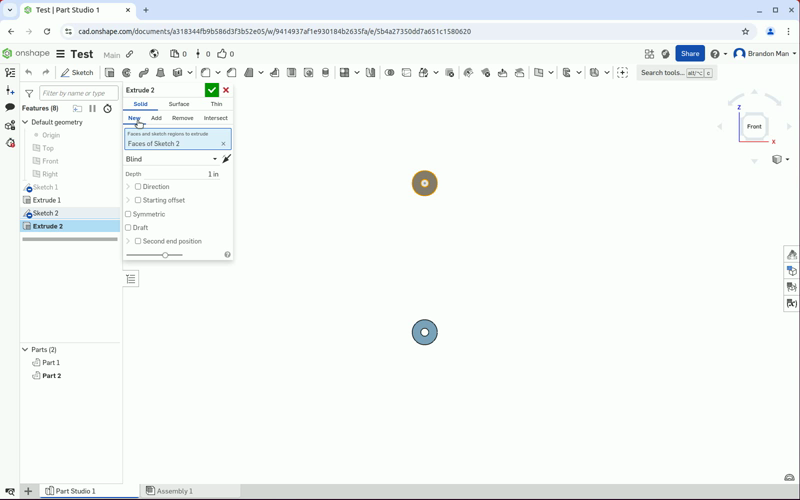
click(137, 120)
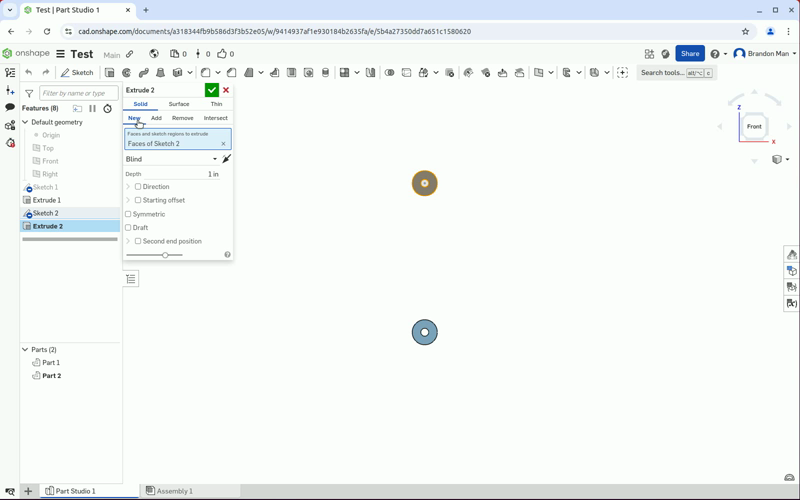
key(tab, 4)
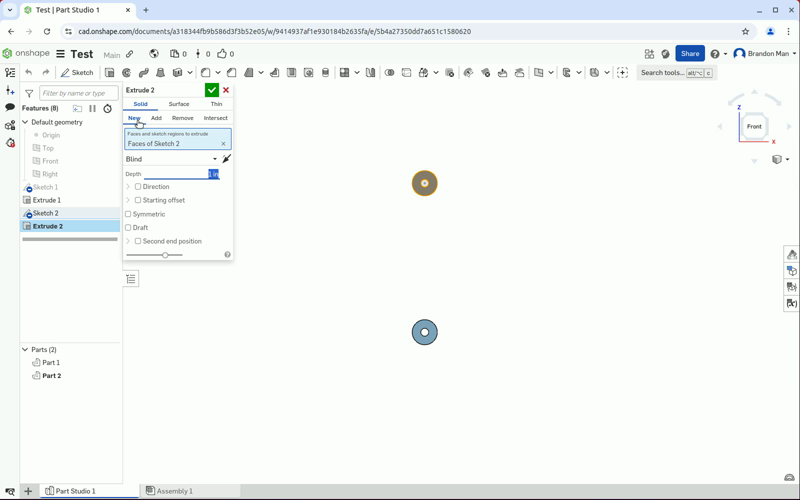
text(0.722)
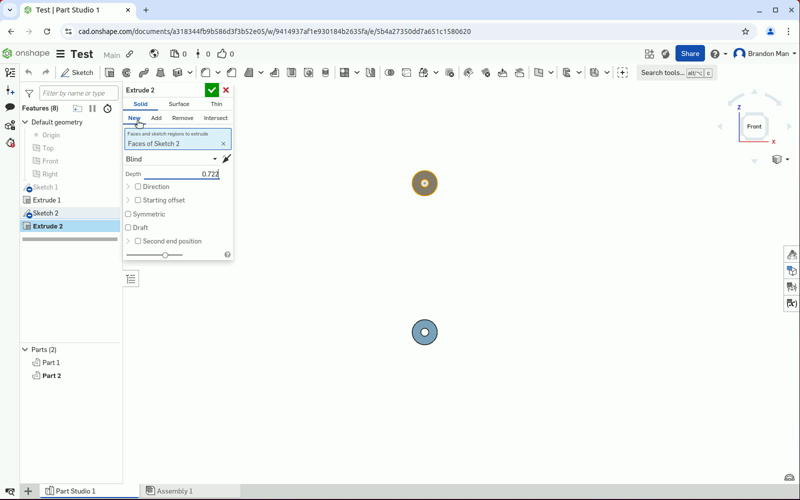
key(enter)
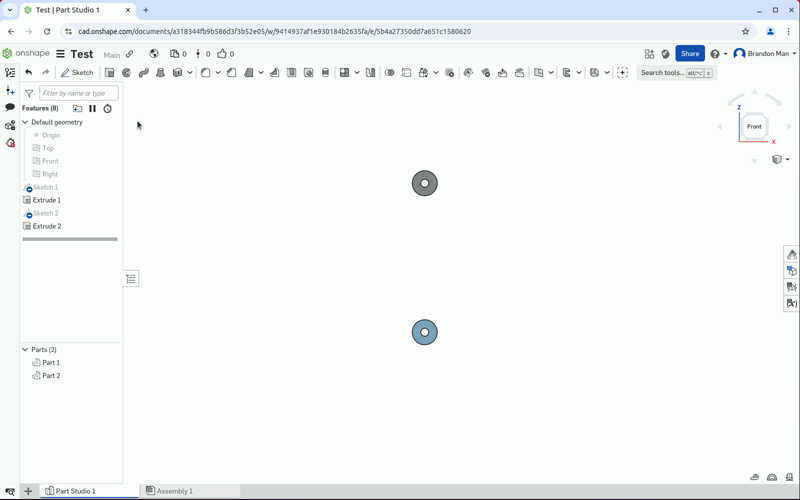
key(shift+h)
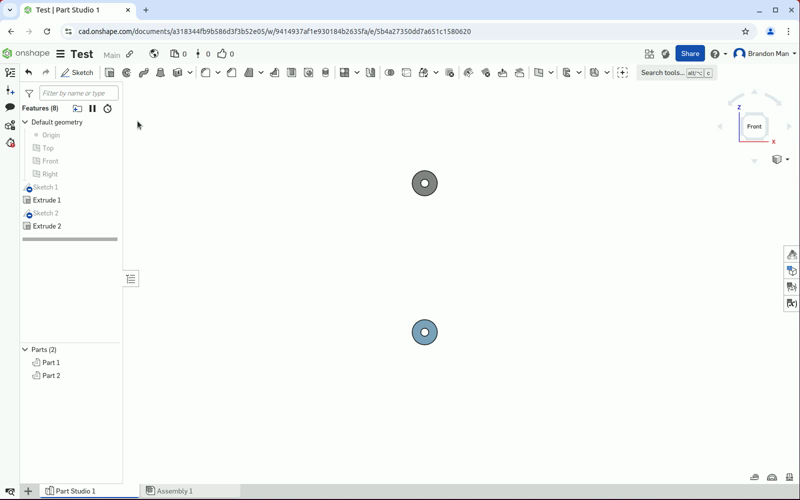
key(shift+h)
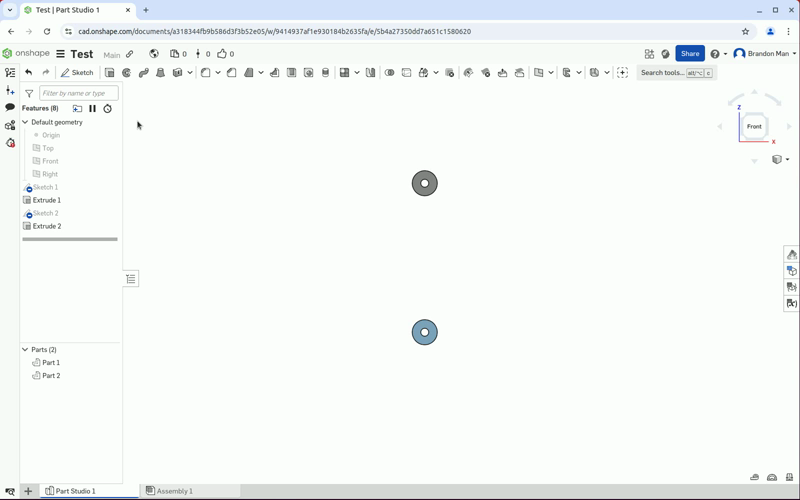
mouse_move(73, 189)
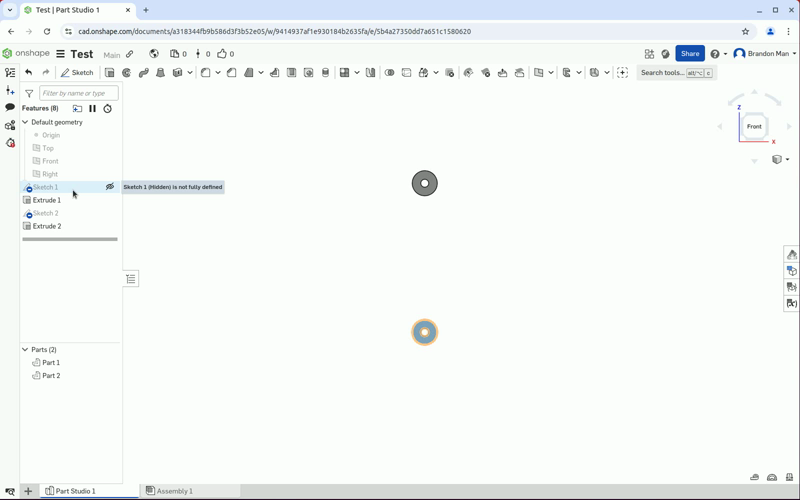
click(73, 189)
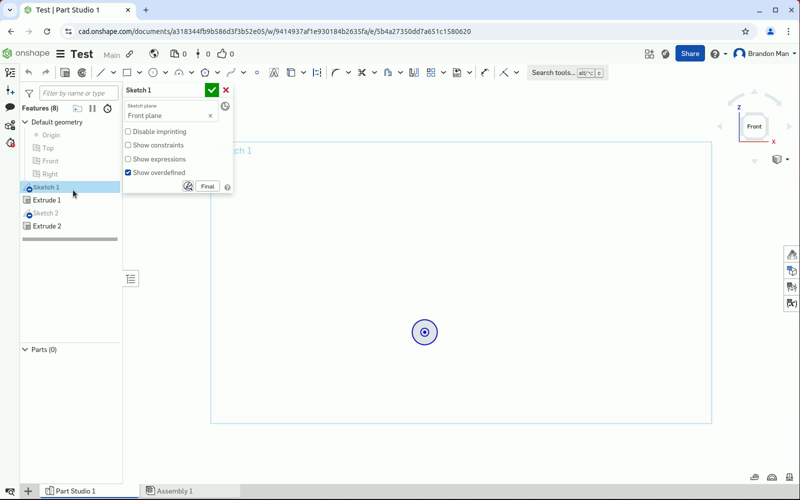
mouse_move(229, 92)
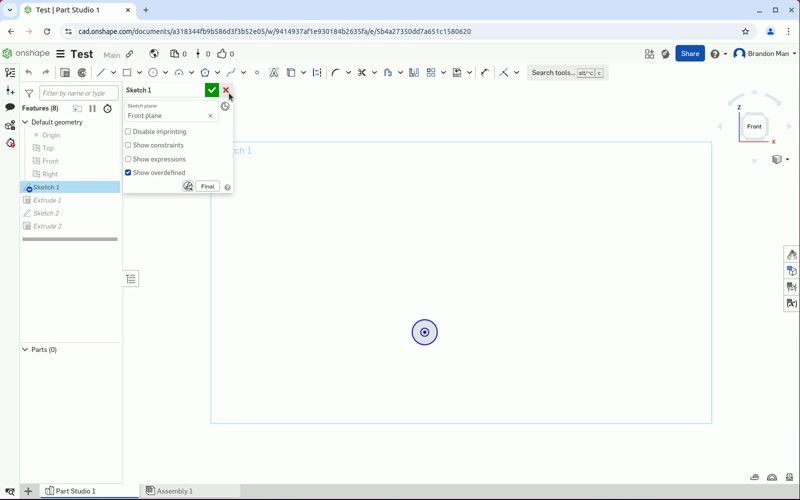
click(229, 92)
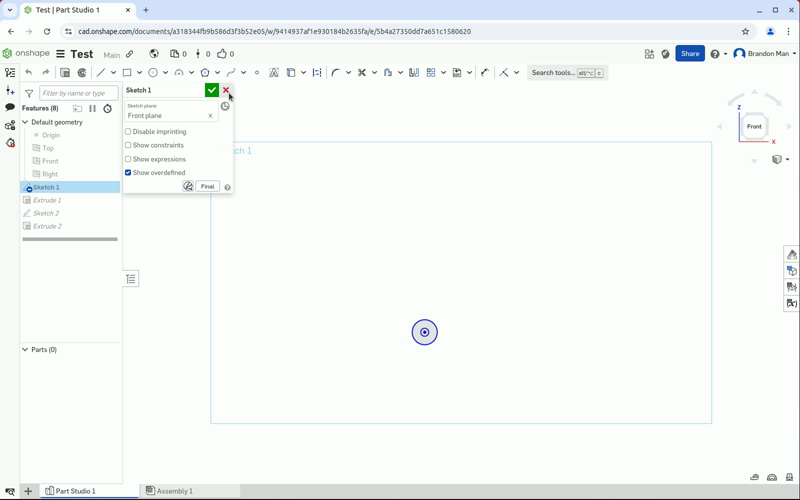
key(shift+s)
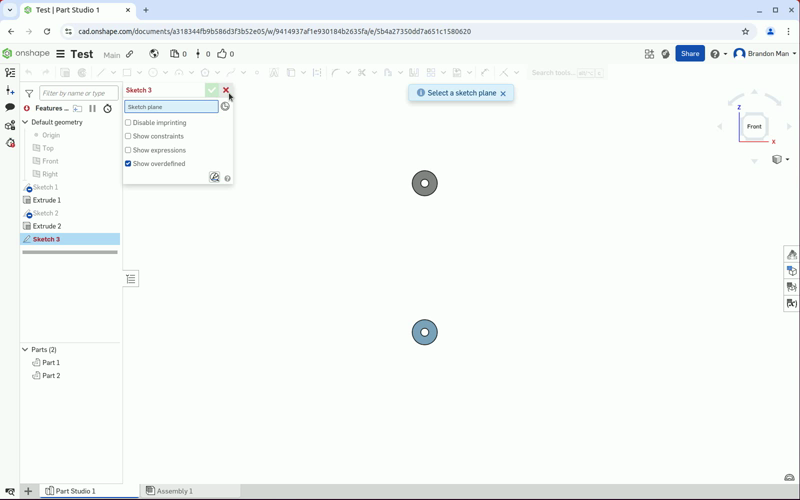
mouse_move(73, 163)
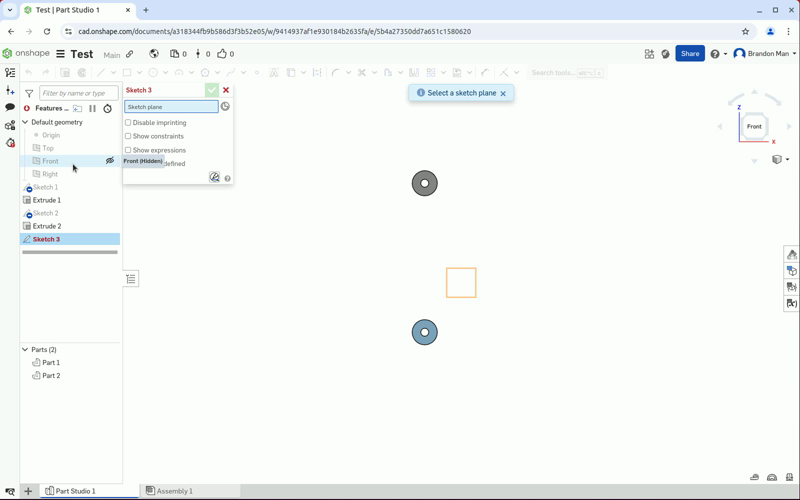
click(73, 163)
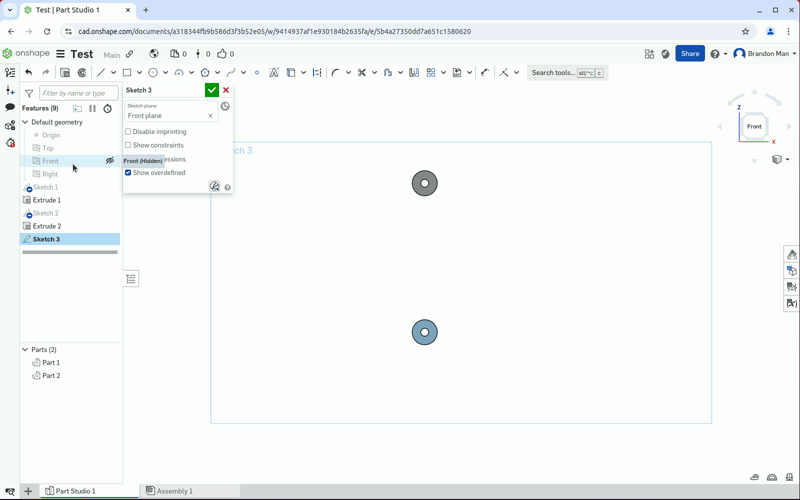
mouse_move(73, 352)
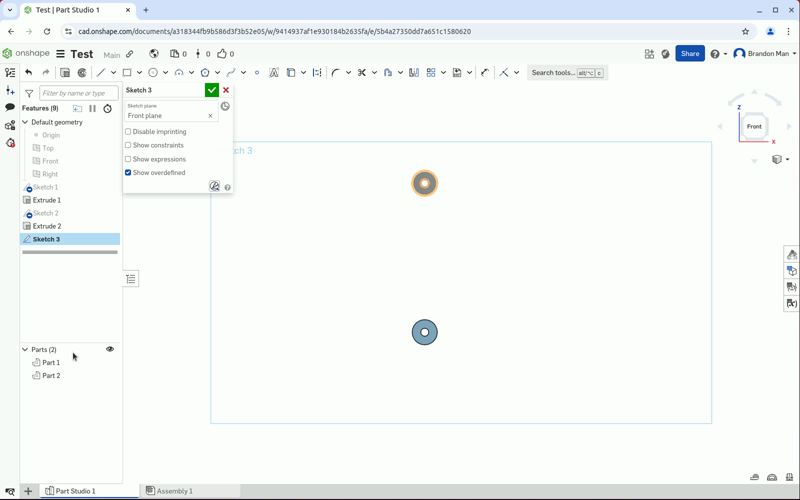
key(y)
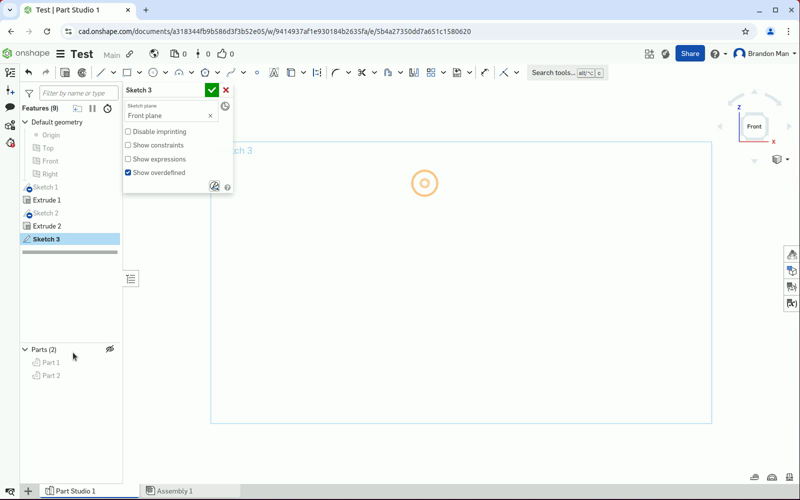
key(c)
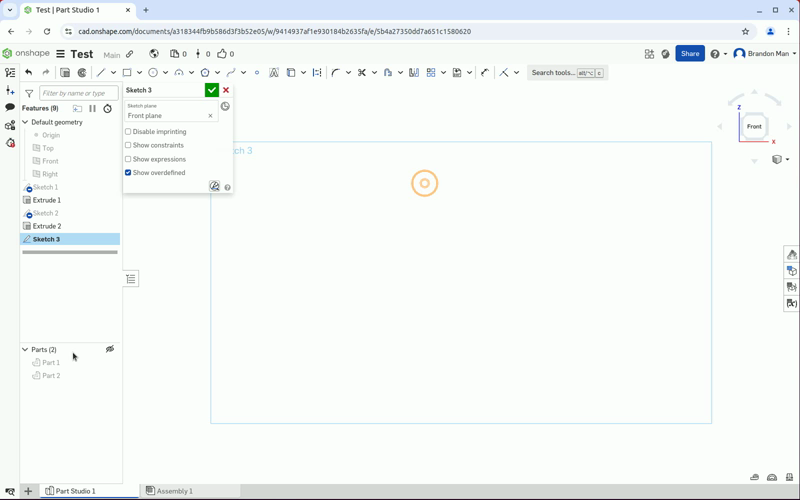
key_down(shift)
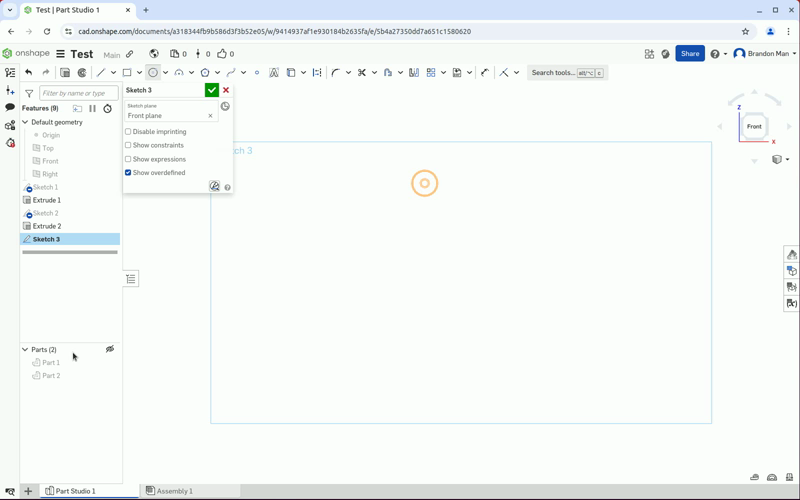
mouse_move(482, 332)
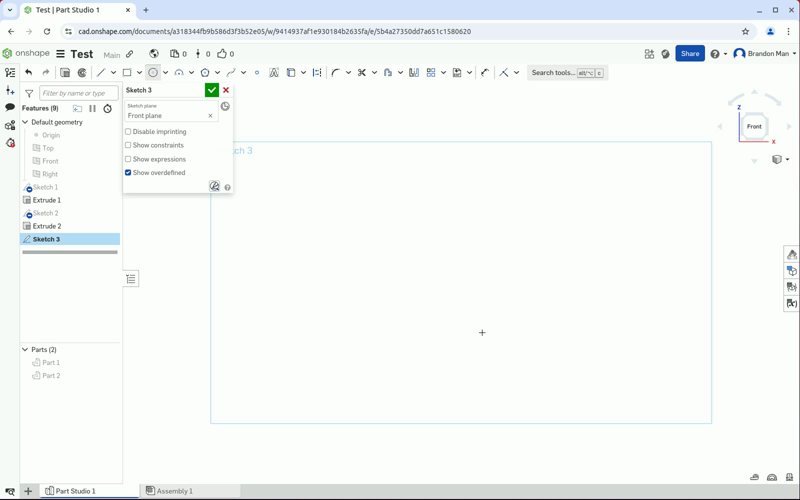
click(482, 332)
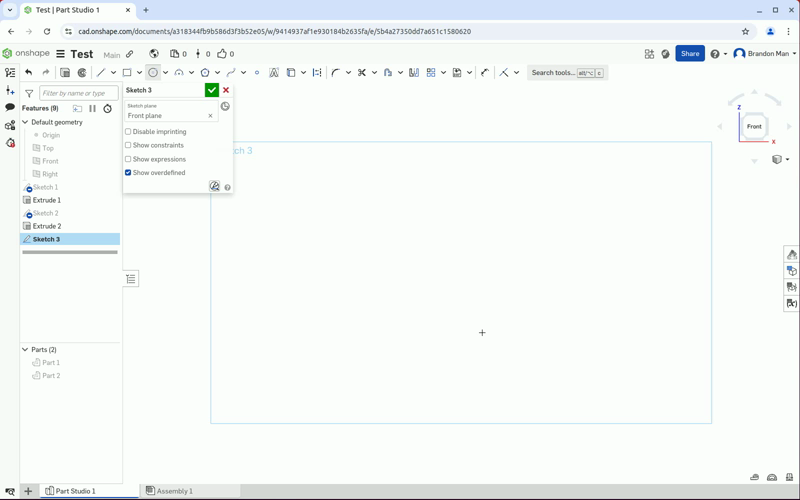
key_up(shift)
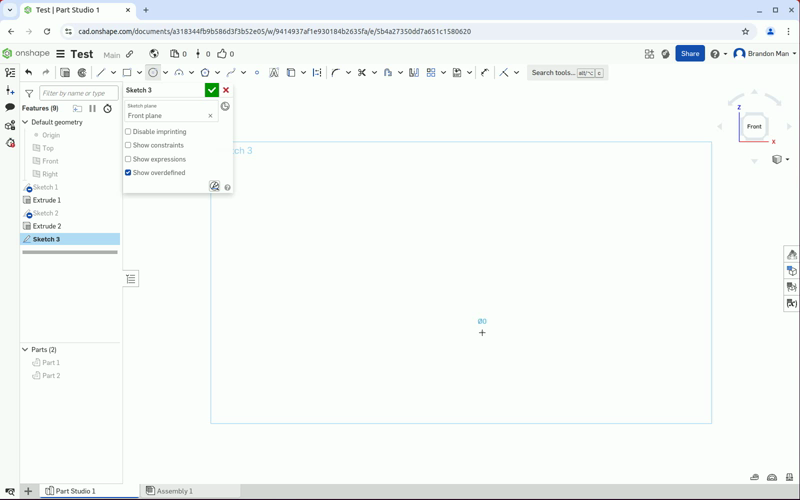
mouse_move(493, 332)
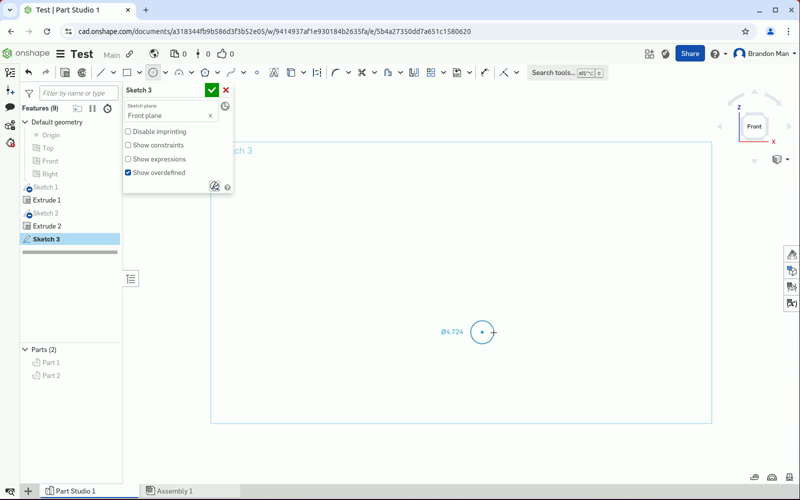
click(493, 332)
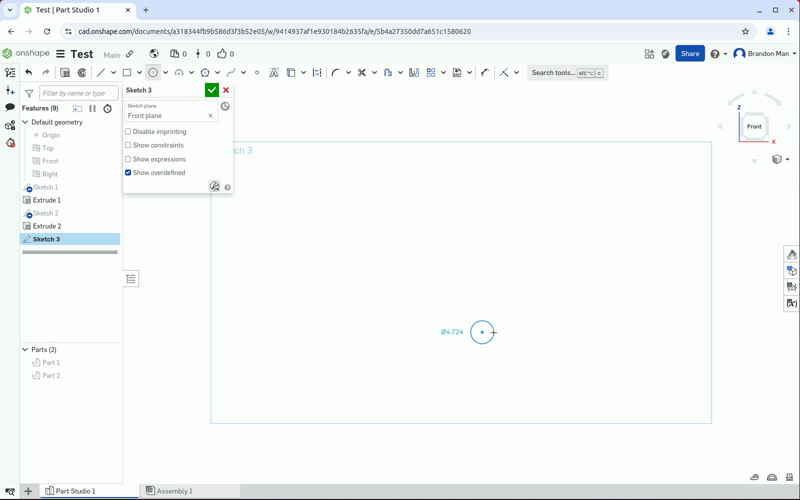
key(esc)
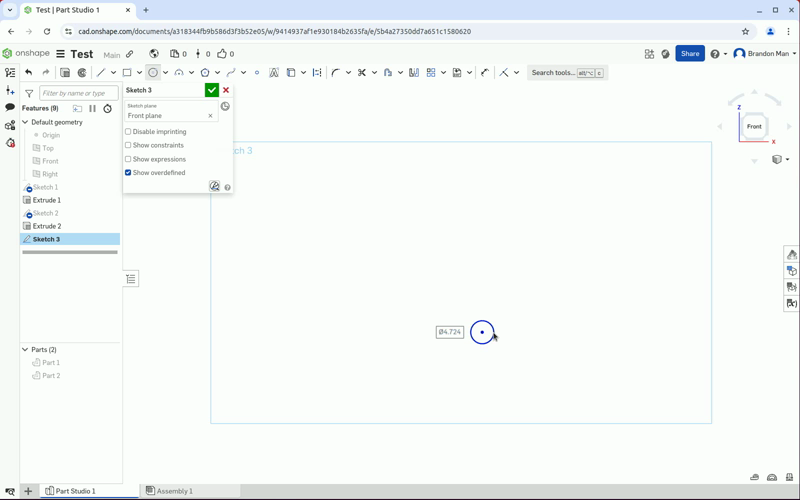
key(c)
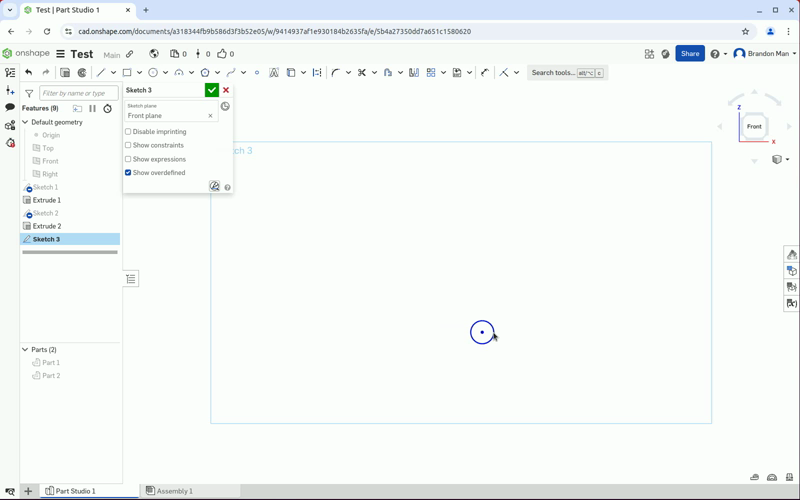
key_down(shift)
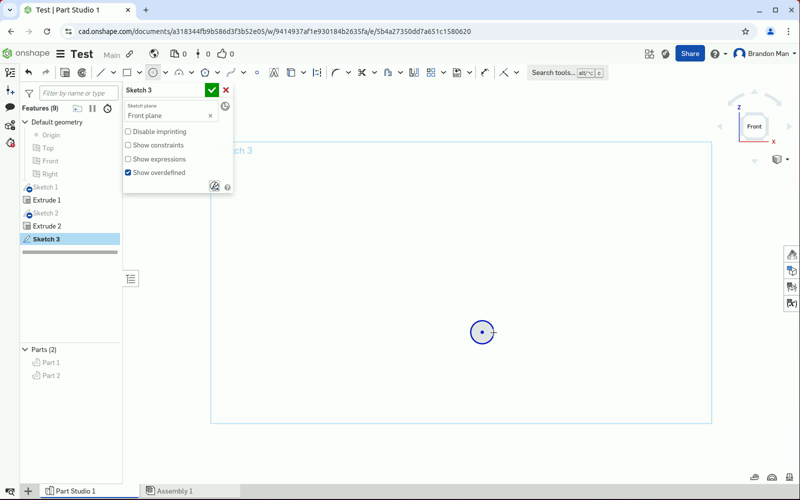
mouse_move(482, 332)
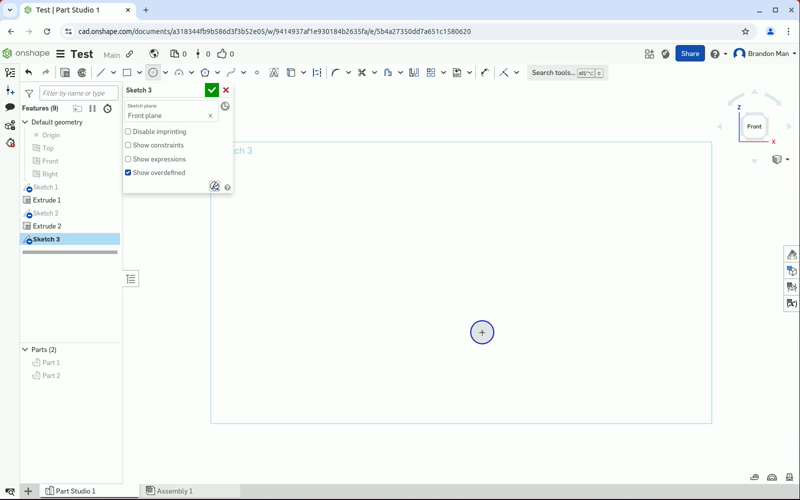
click(482, 332)
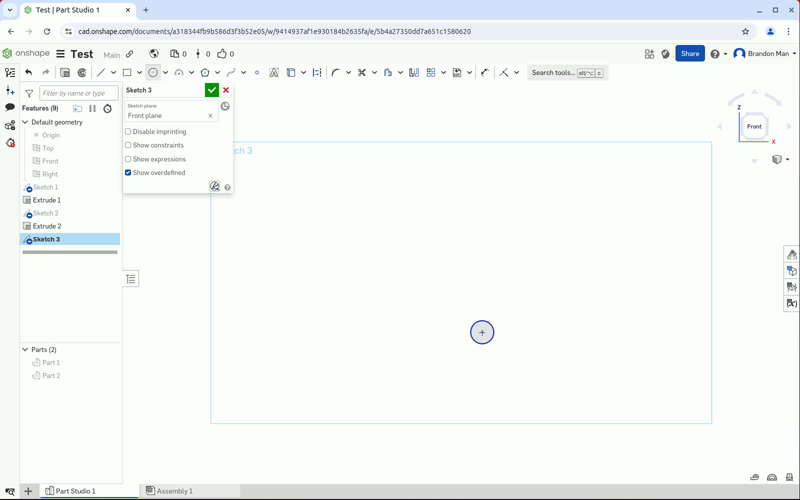
key_up(shift)
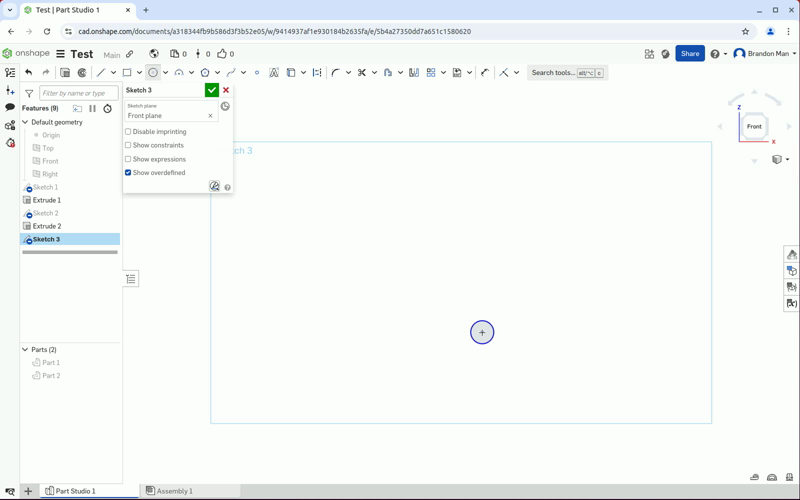
mouse_move(486, 332)
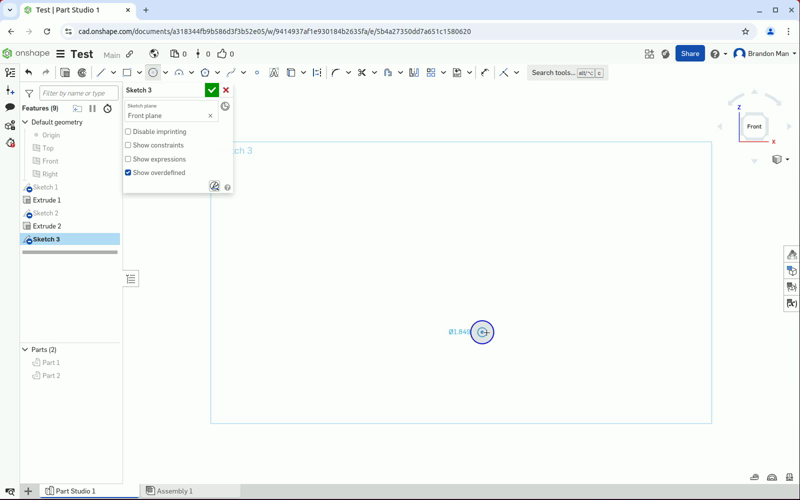
click(486, 332)
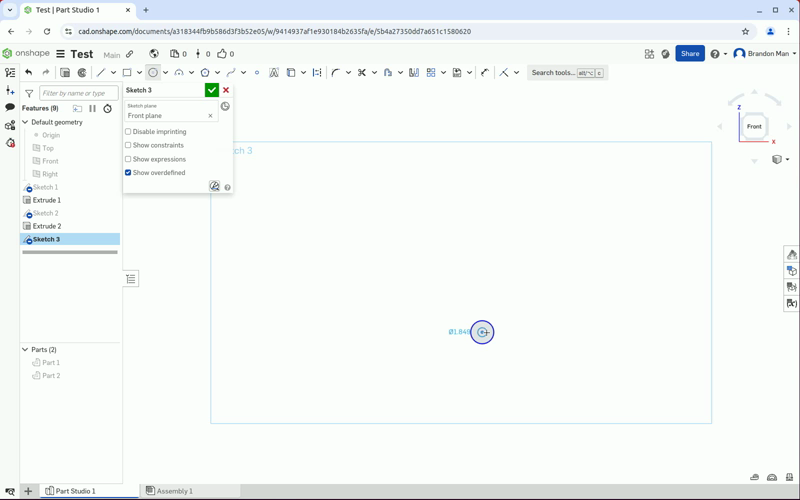
key(esc)
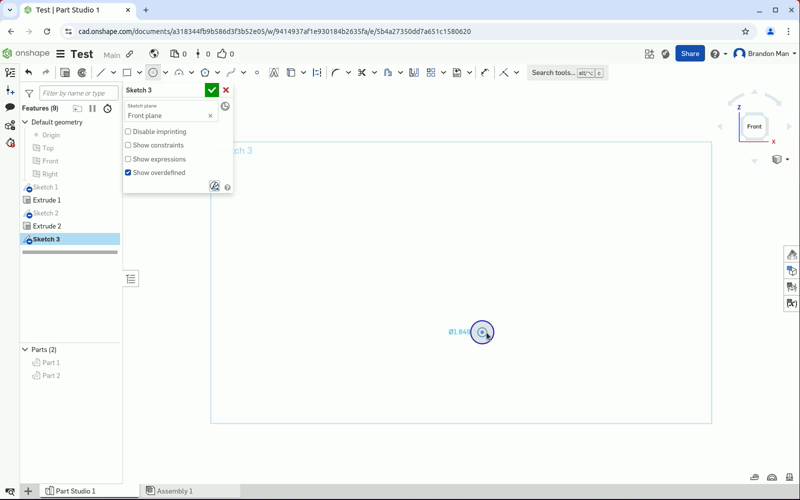
mouse_move(473, 333)
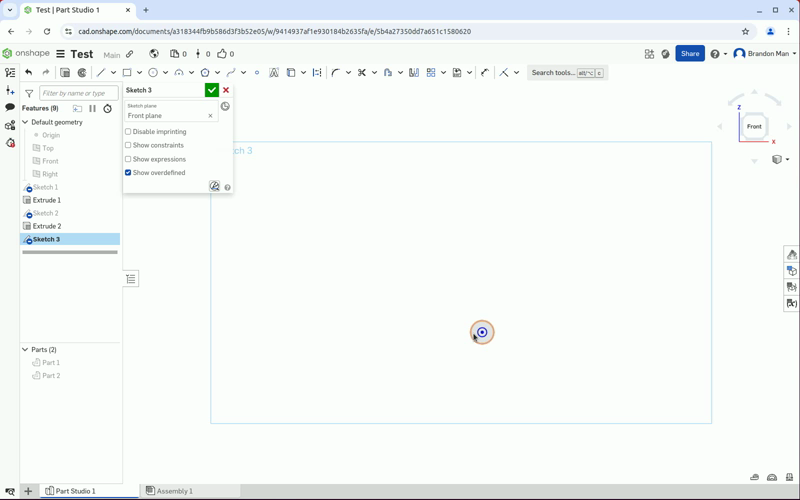
scroll(6)
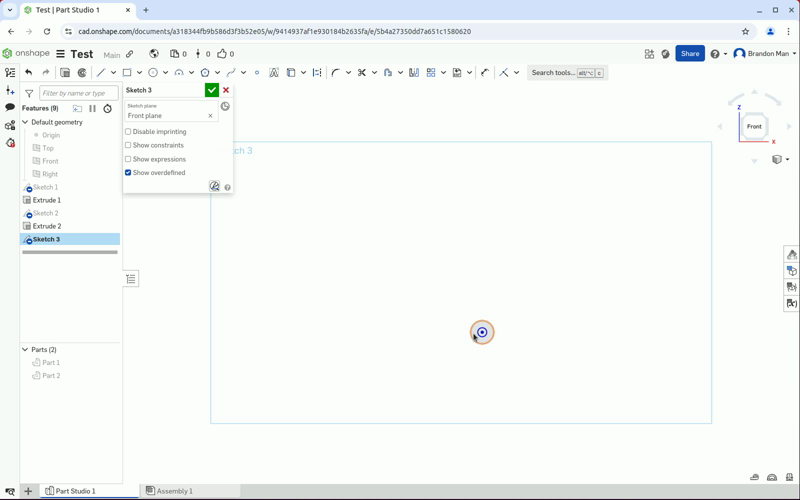
scroll(6)
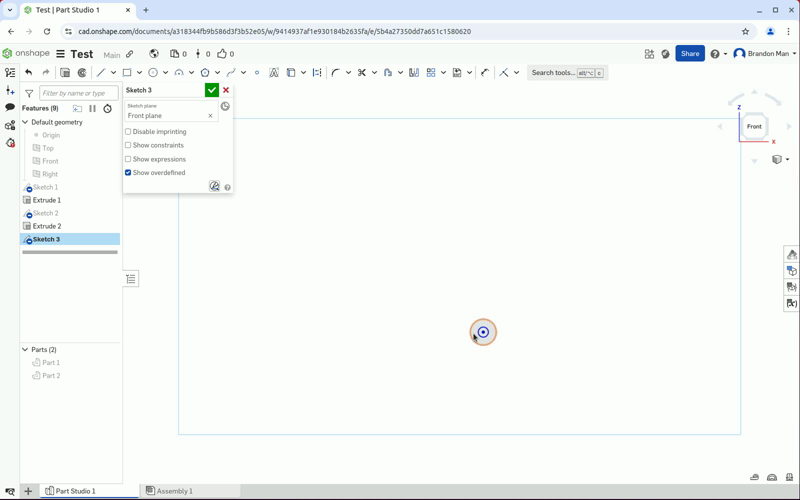
scroll(6)
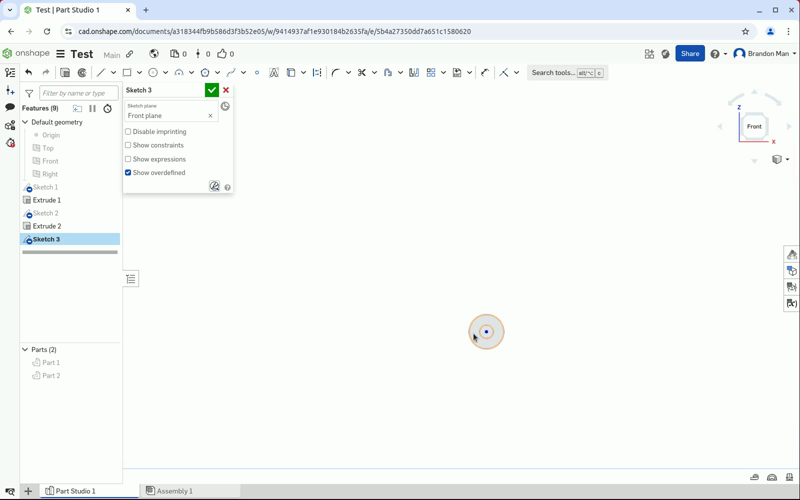
scroll(6)
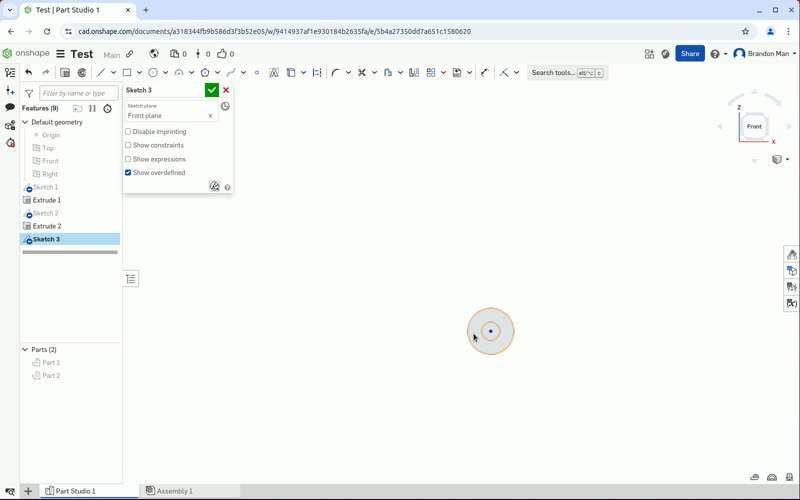
scroll(6)
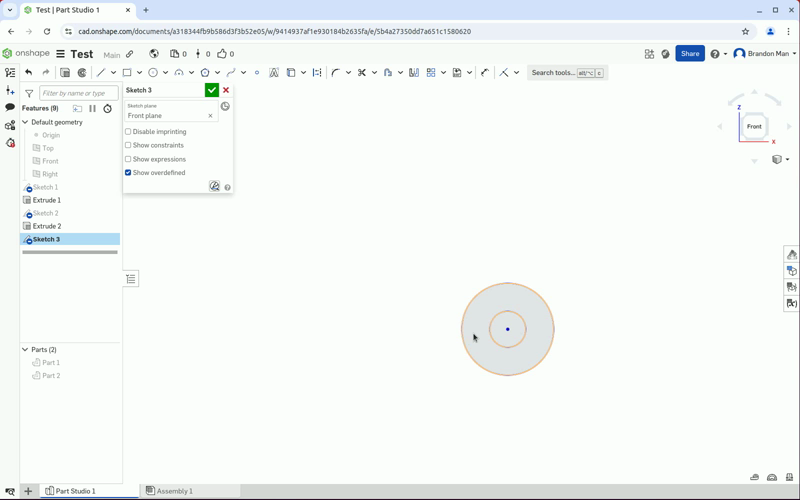
scroll(6)
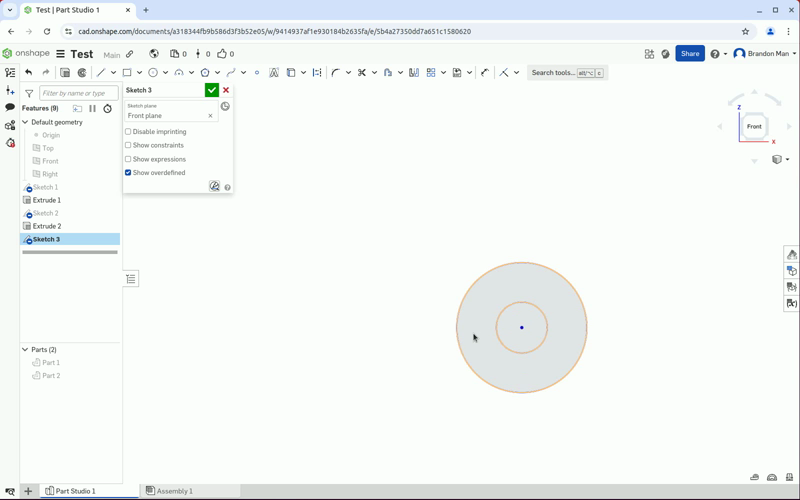
scroll(6)
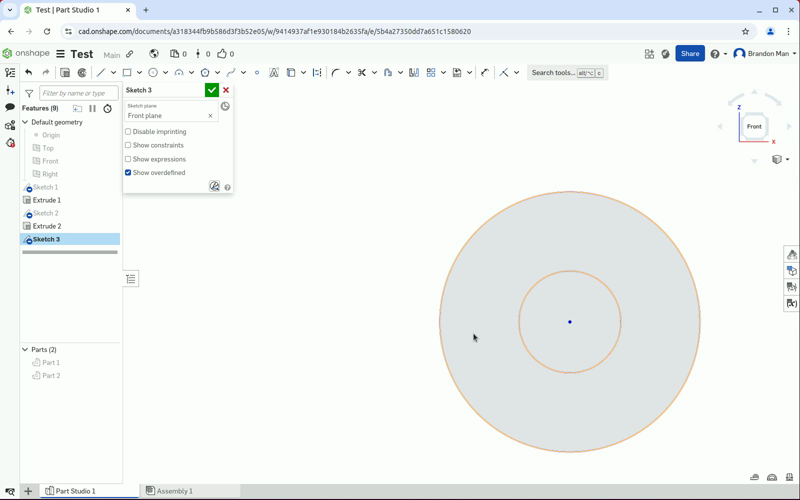
click(473, 333)
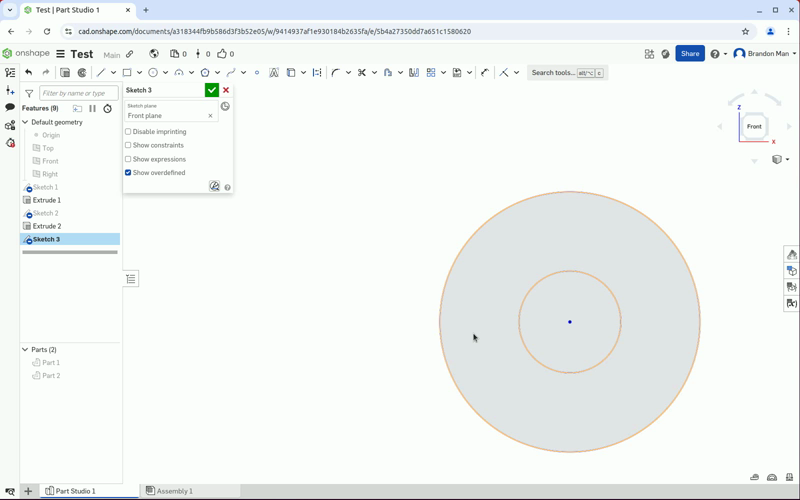
scroll(-6)
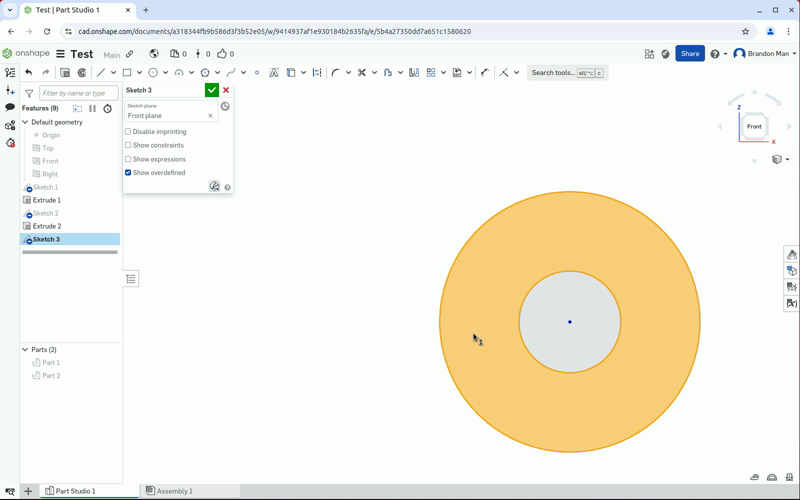
scroll(-6)
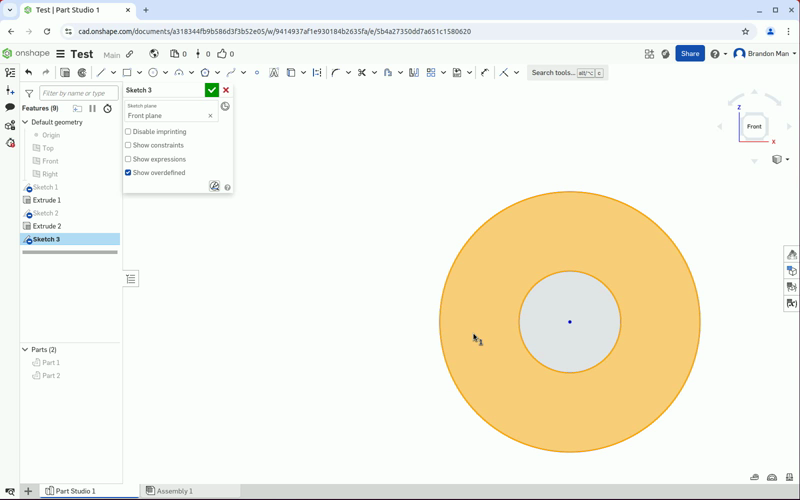
scroll(-6)
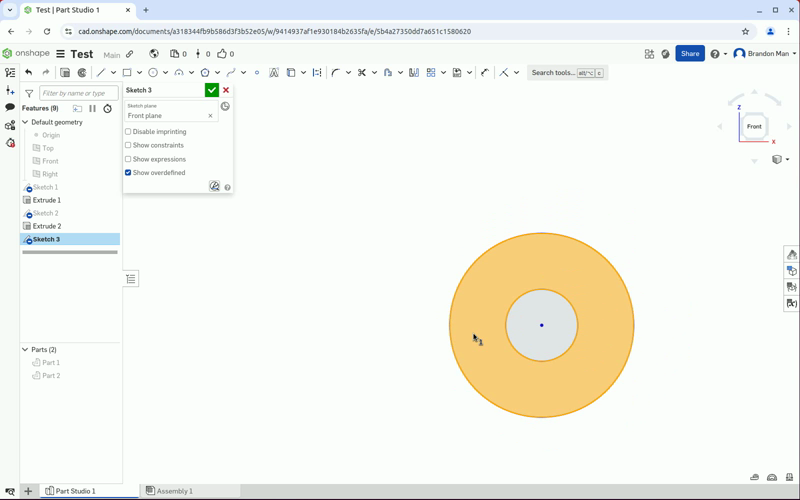
scroll(-6)
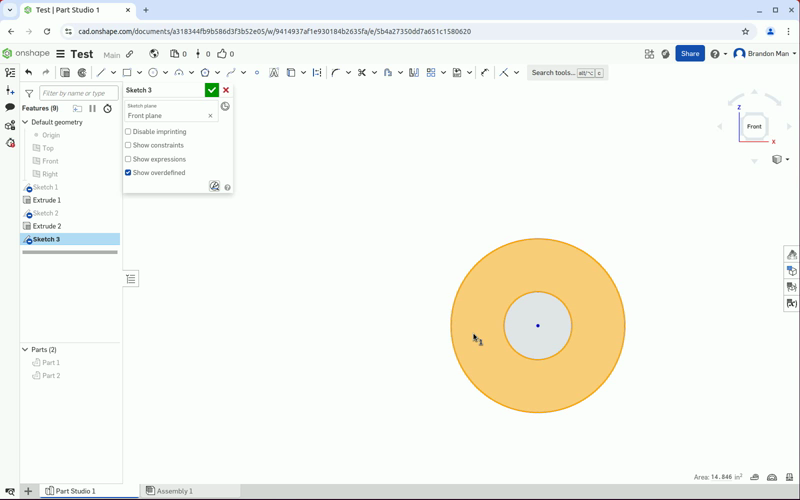
scroll(-6)
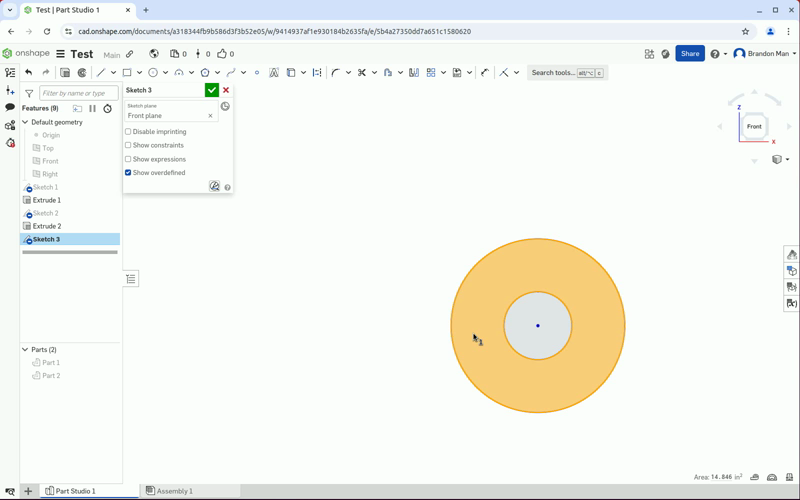
scroll(-6)
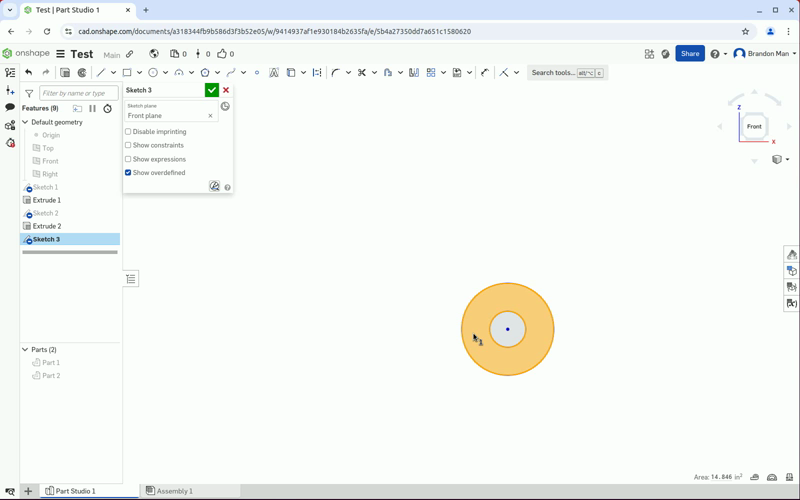
scroll(-6)
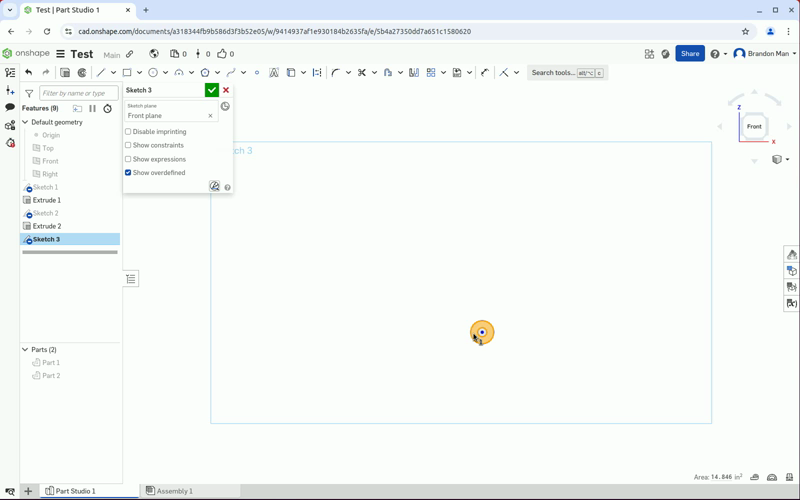
mouse_move(73, 352)
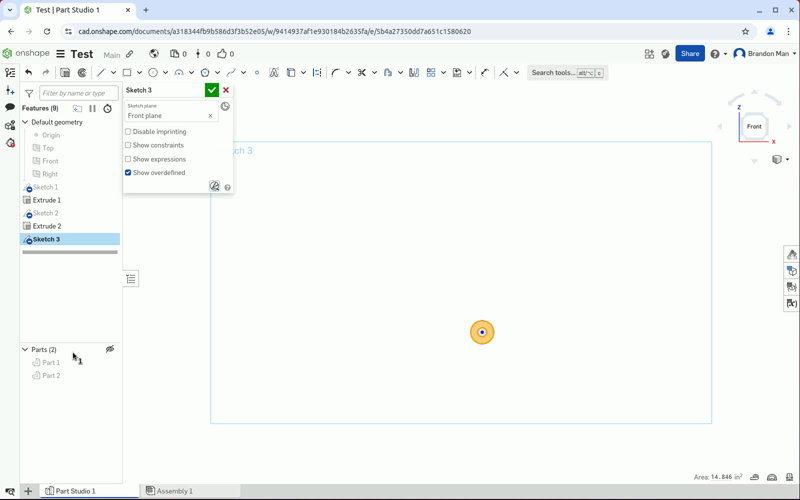
key(shift+y)
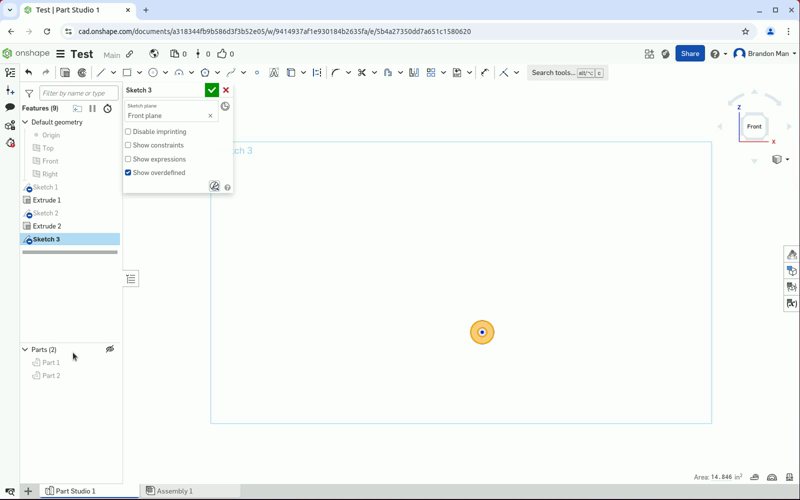
key(shift+e)
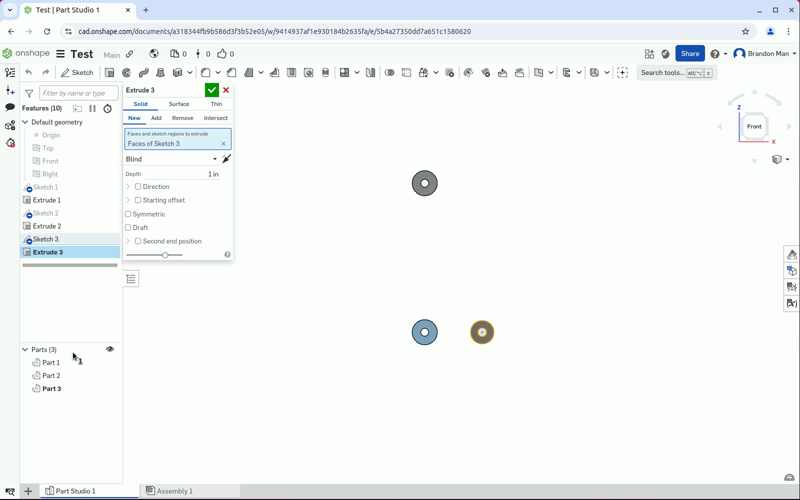
mouse_move(143, 106)
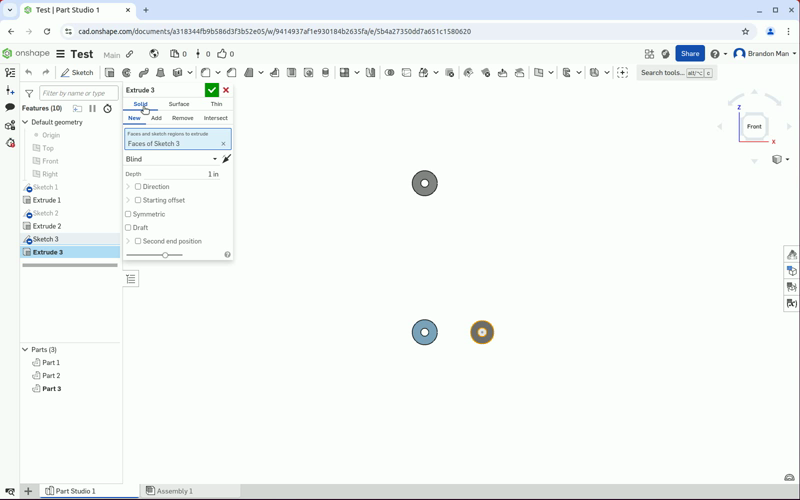
click(143, 106)
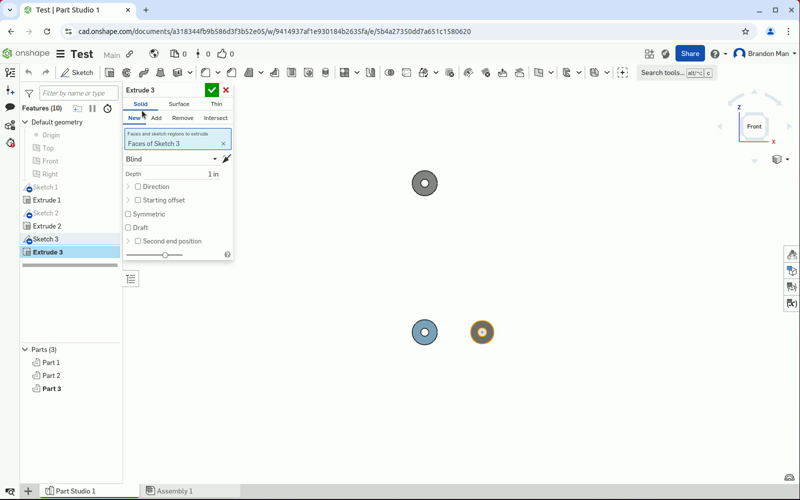
mouse_move(137, 120)
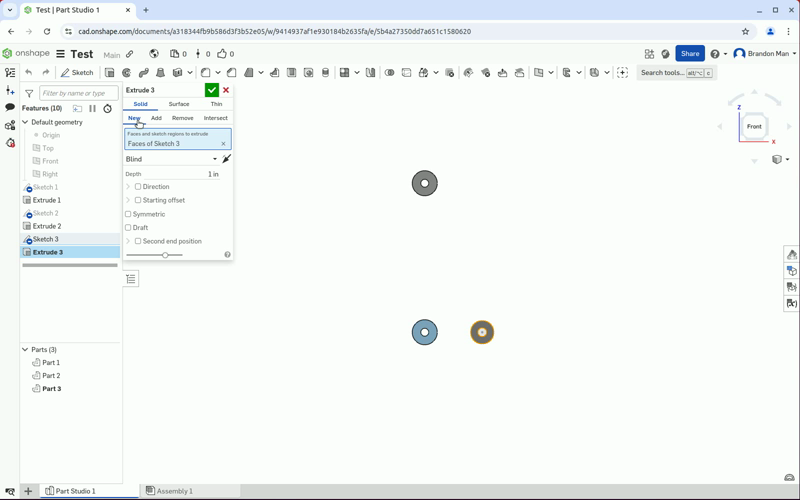
click(137, 120)
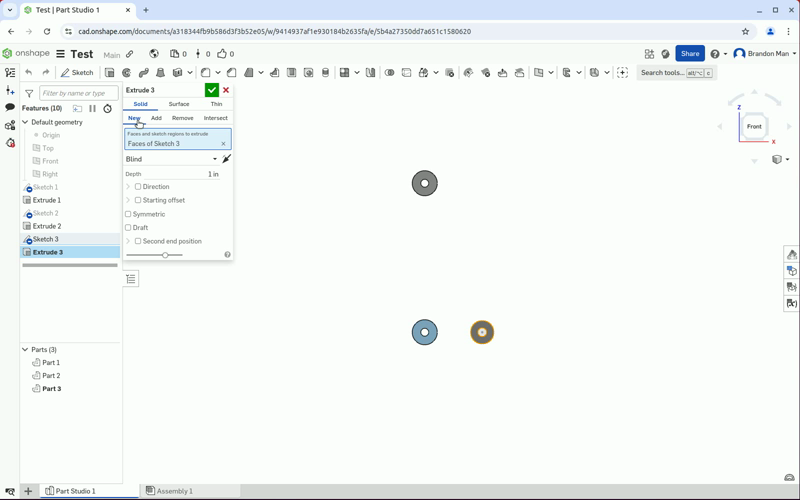
key(tab, 4)
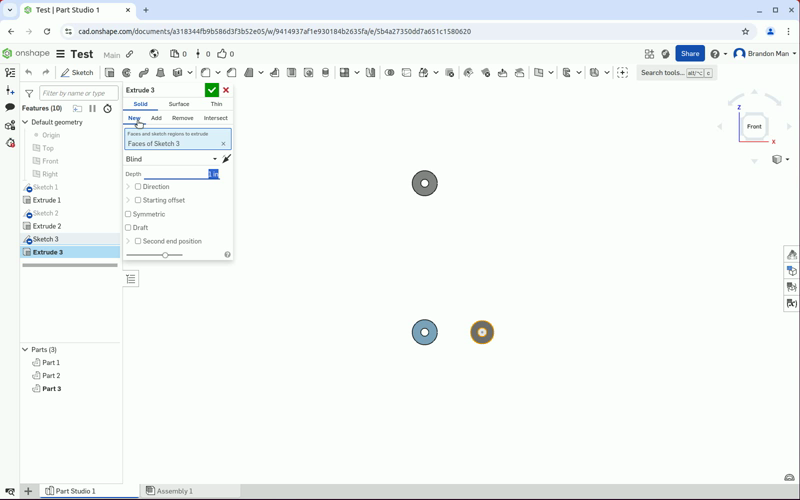
text(0.722)
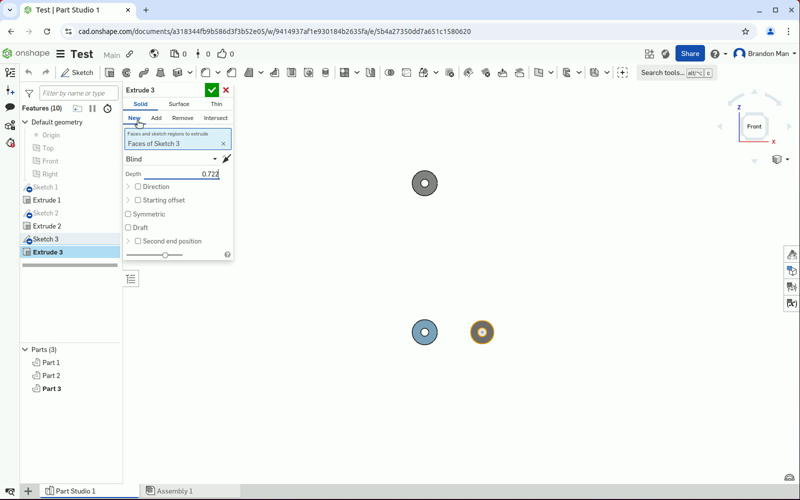
key(enter)
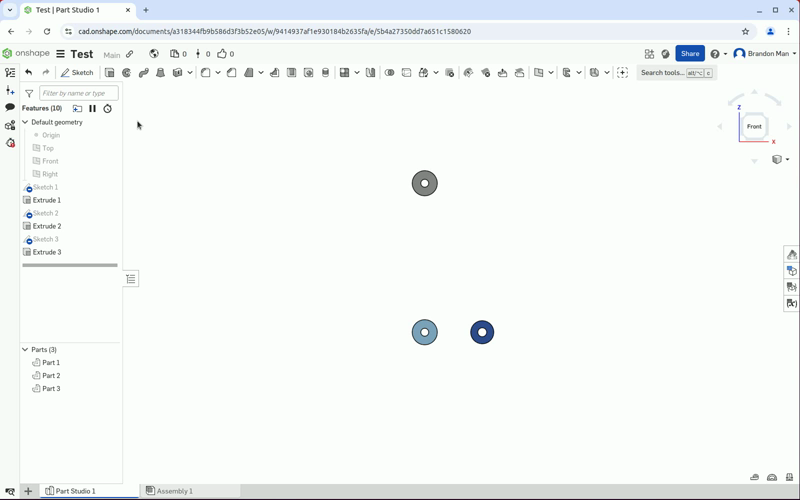
key(shift+h)
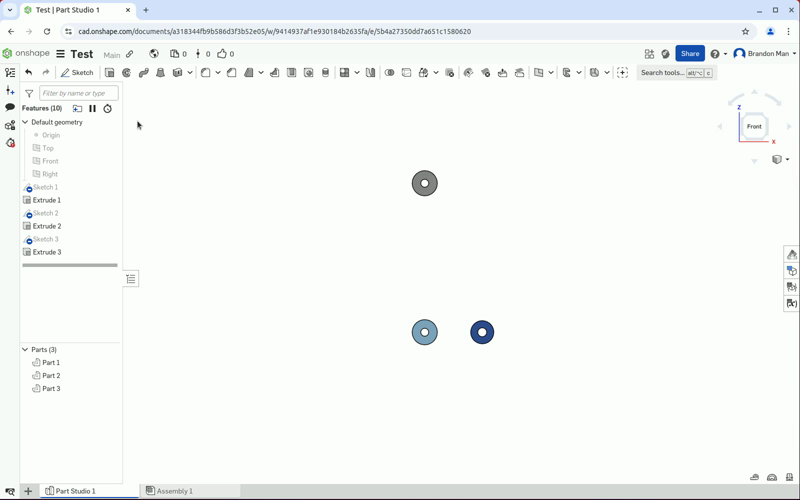
key(shift+h)
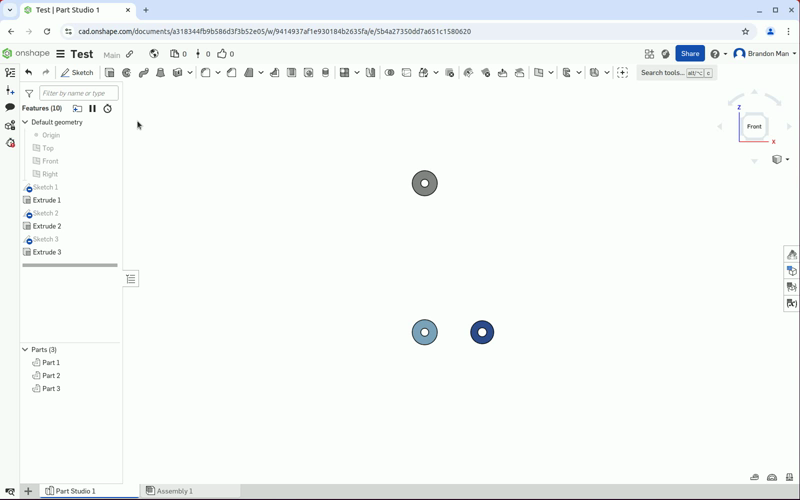
mouse_move(73, 189)
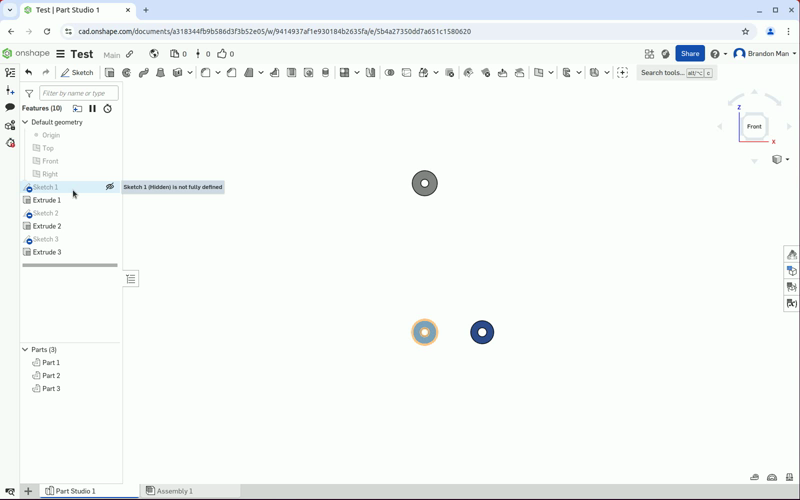
click(73, 189)
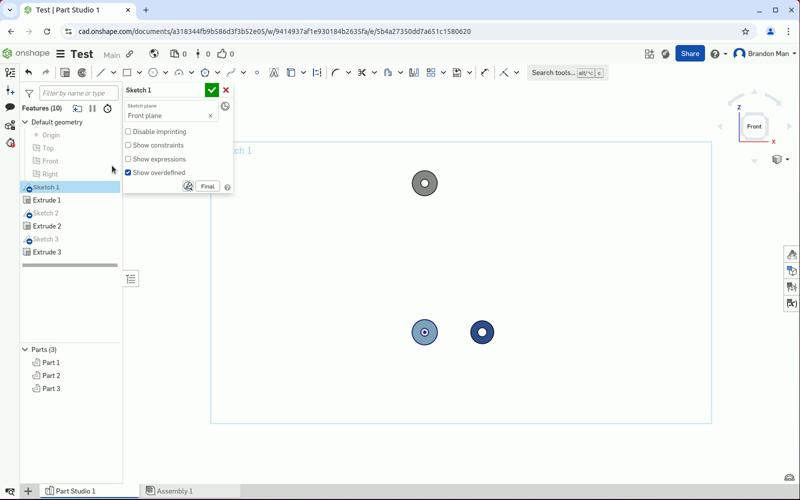
mouse_move(229, 92)
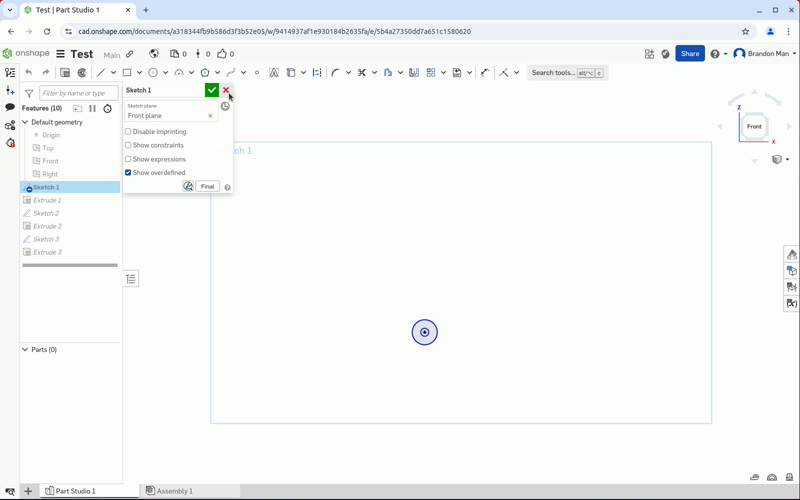
click(229, 92)
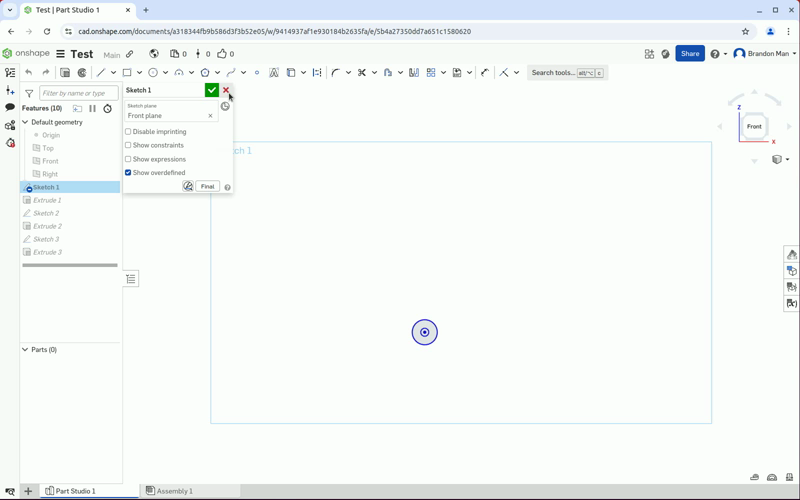
key(shift+s)
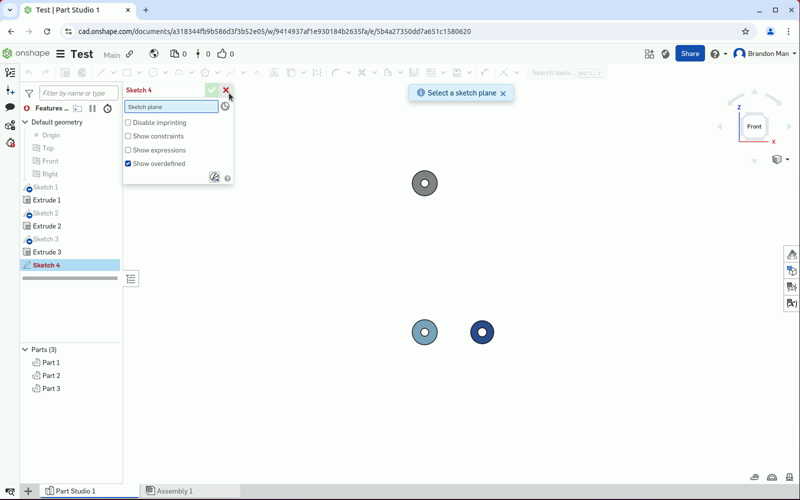
mouse_move(73, 163)
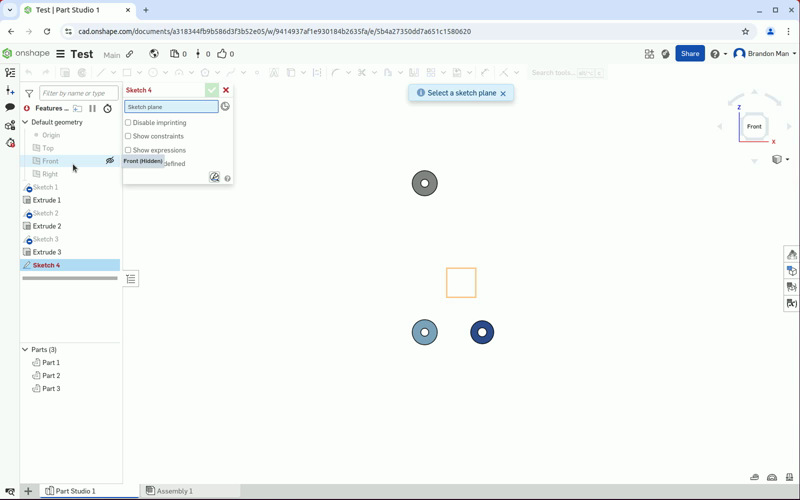
click(73, 163)
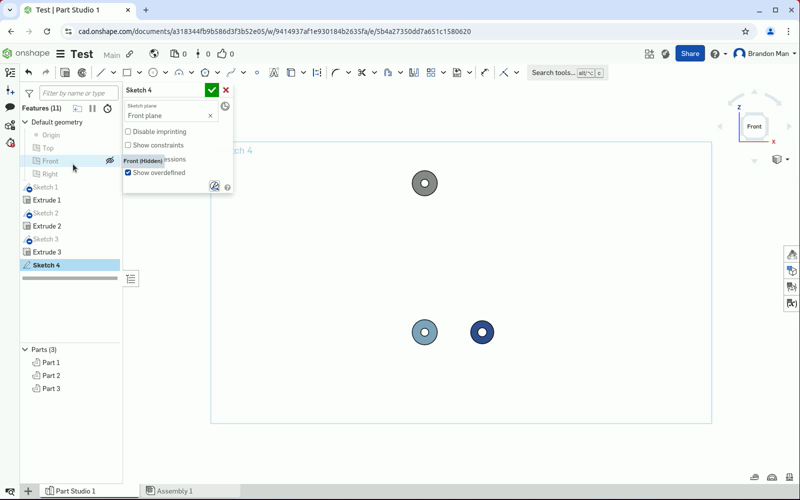
mouse_move(73, 352)
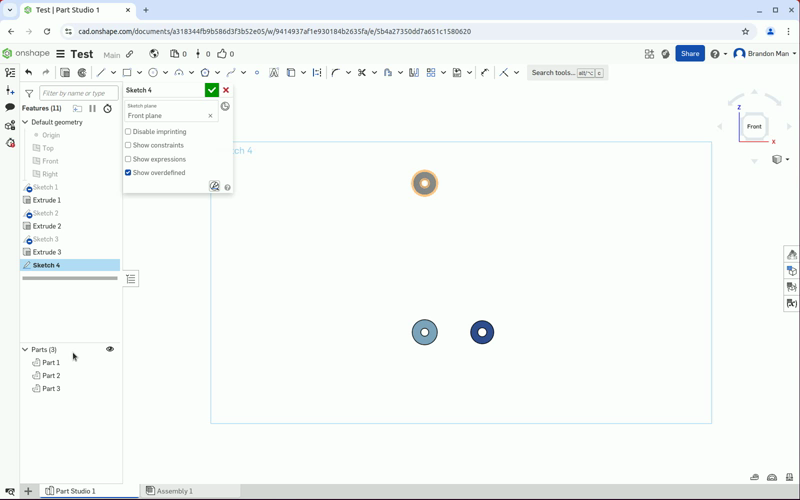
key(y)
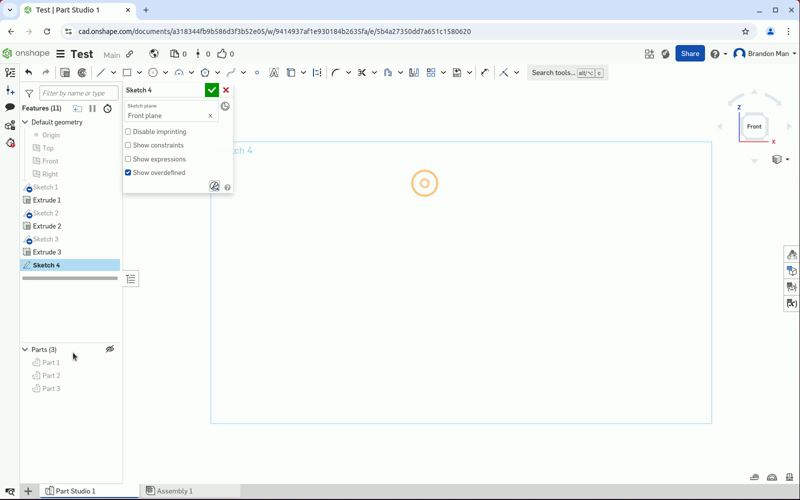
key(l)
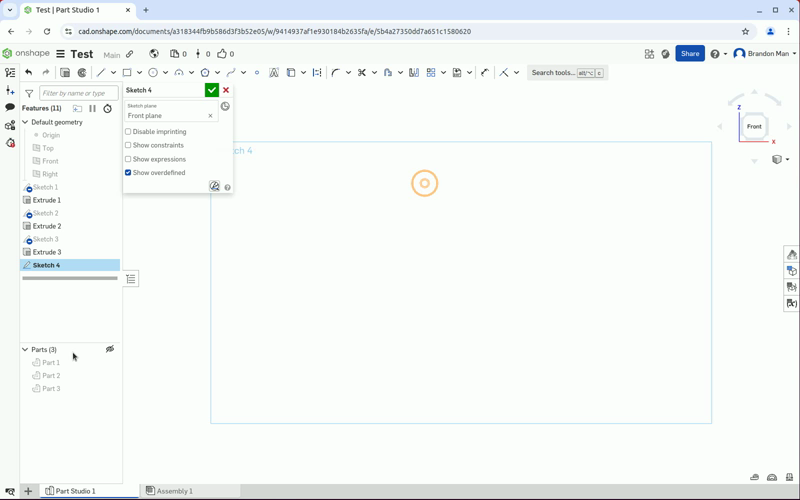
key_down(shift)
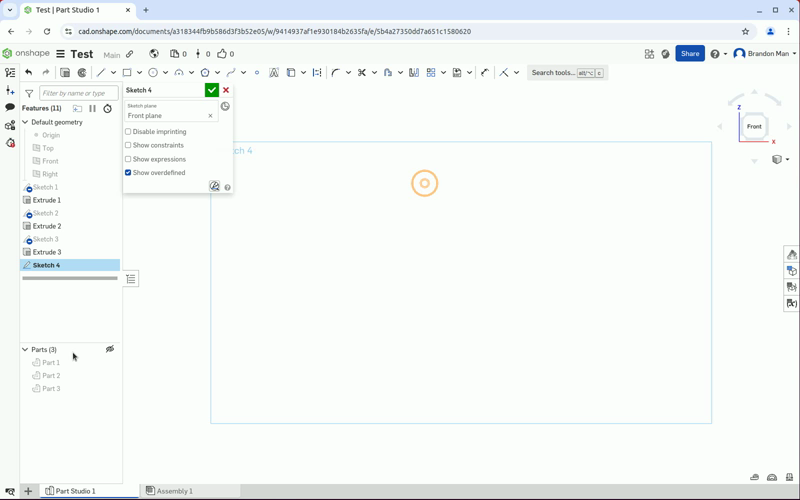
mouse_move(403, 251)
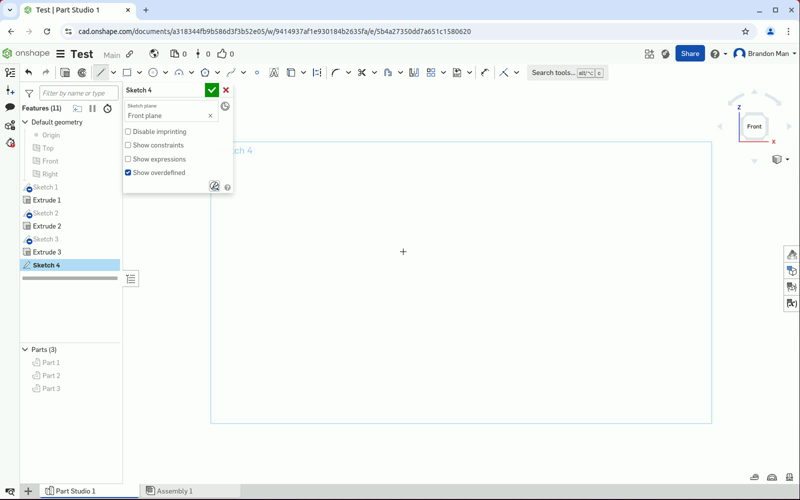
click(403, 251)
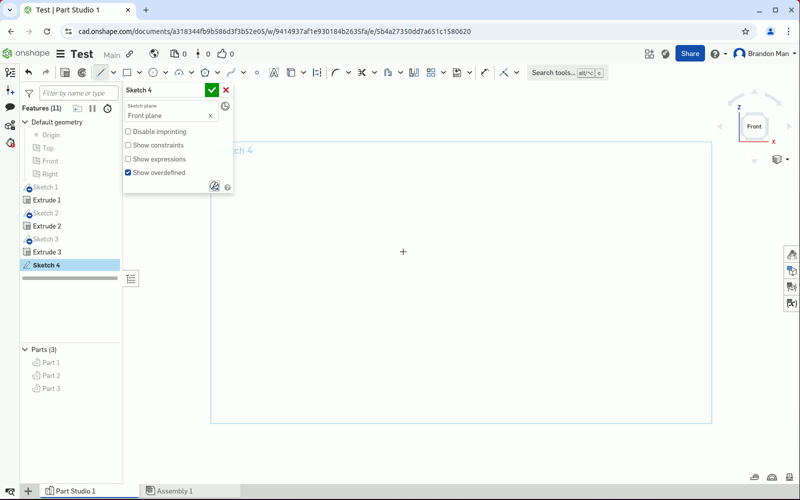
key_up(shift)
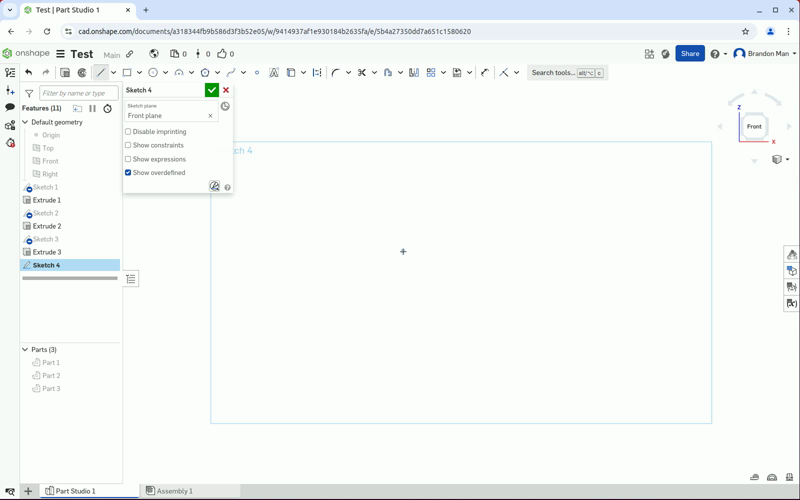
key_down(shift)
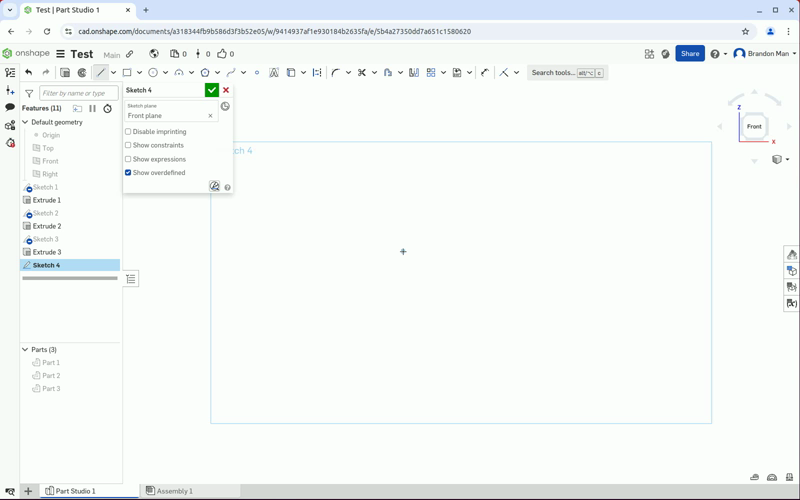
mouse_move(411, 333)
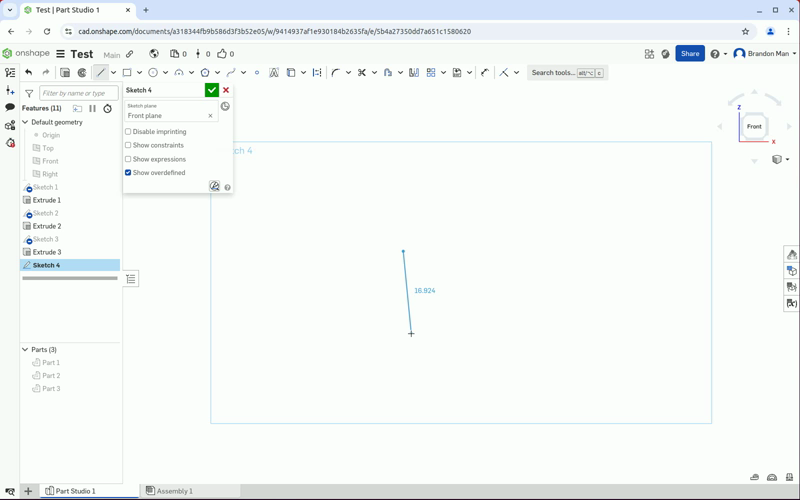
click(411, 333)
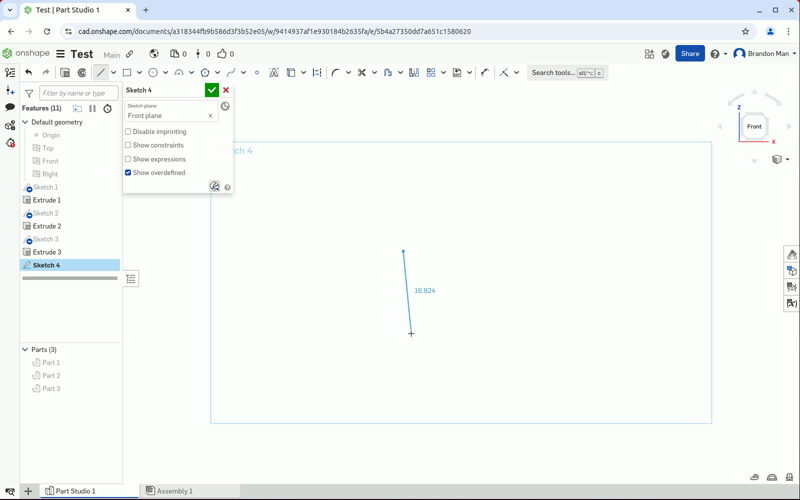
key_up(shift)
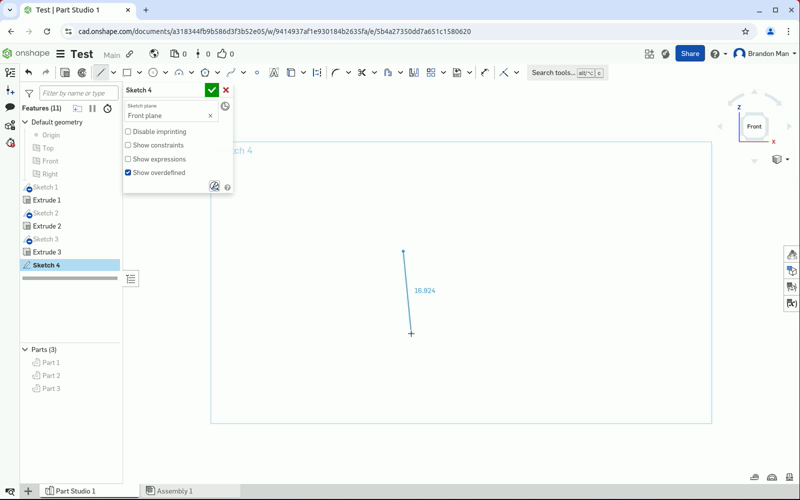
key(esc)
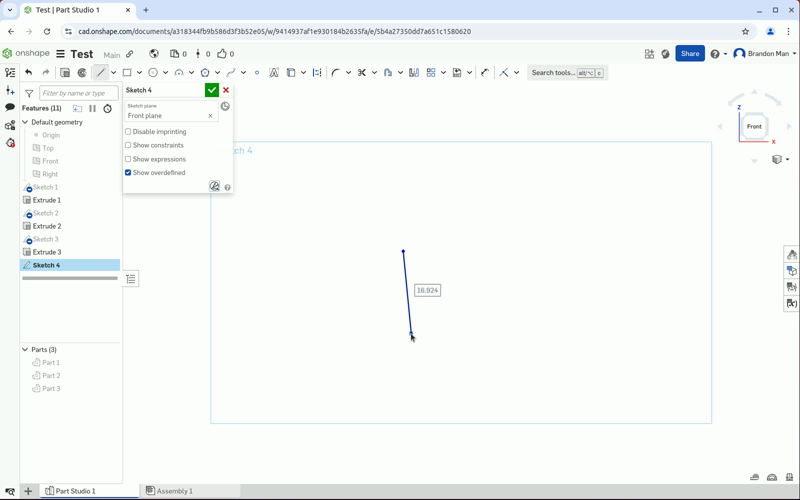
key(a)
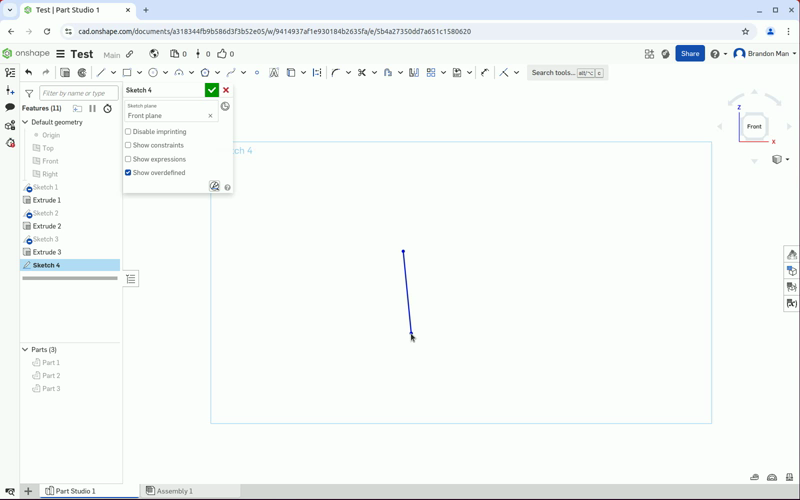
mouse_move(411, 333)
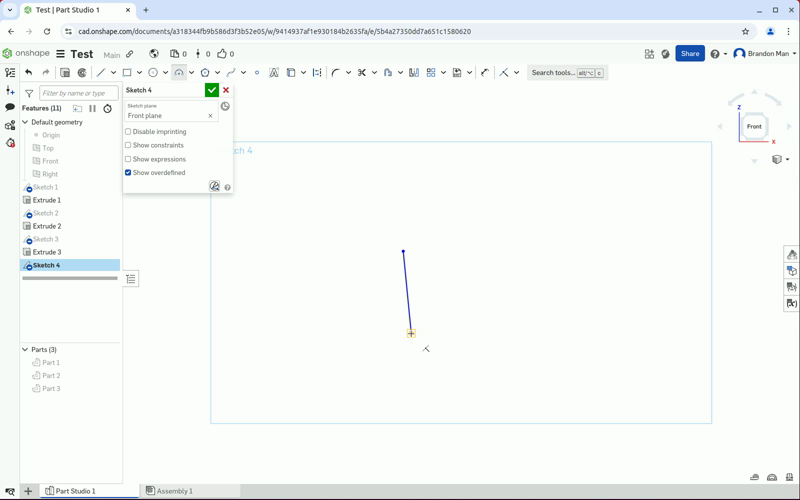
click(411, 333)
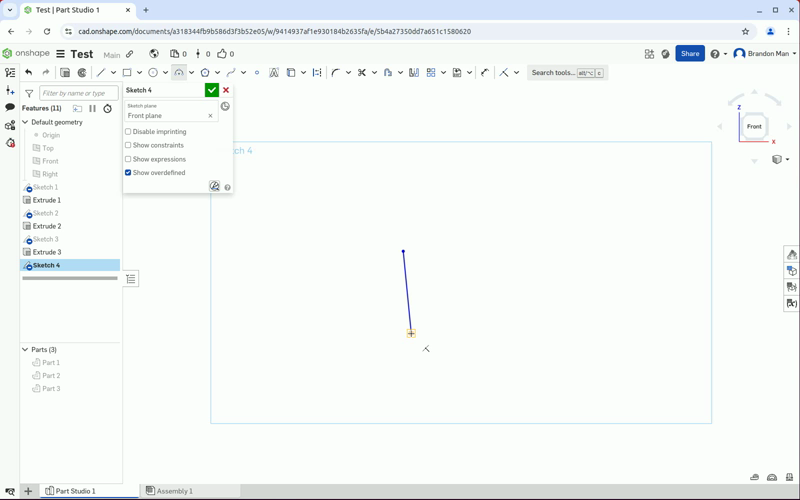
key_down(shift)
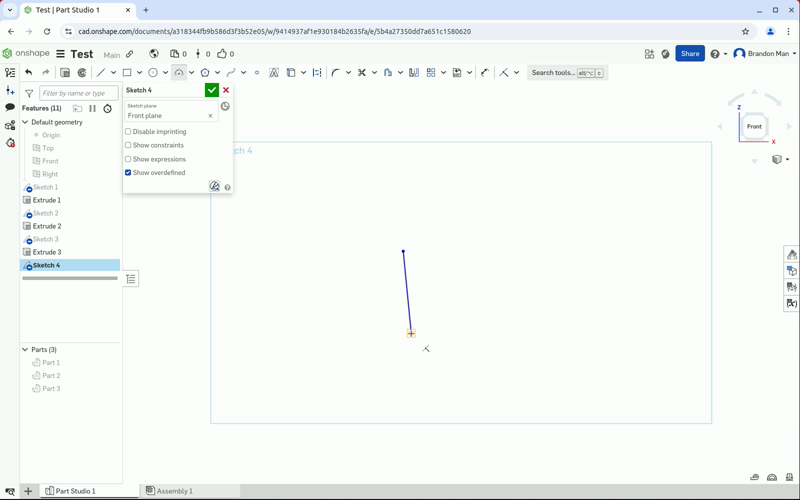
mouse_move(423, 344)
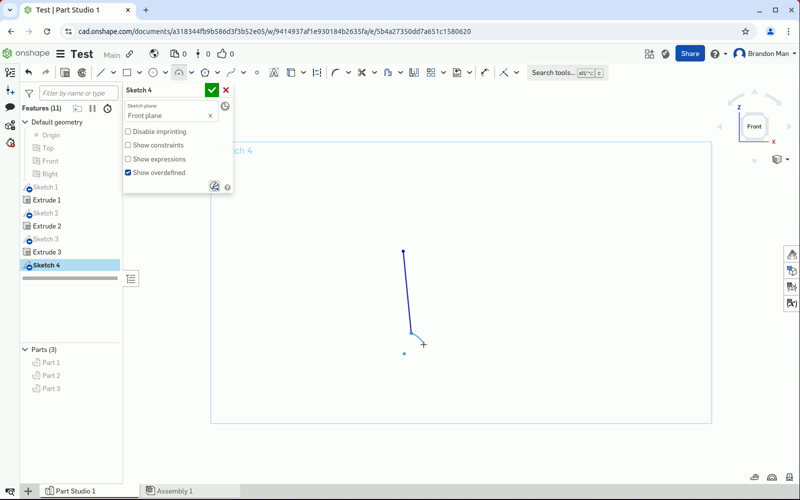
click(423, 344)
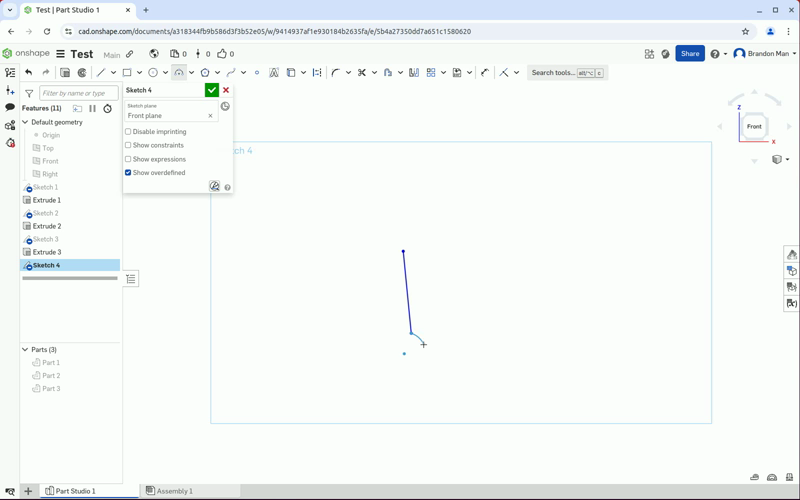
mouse_move(431, 322)
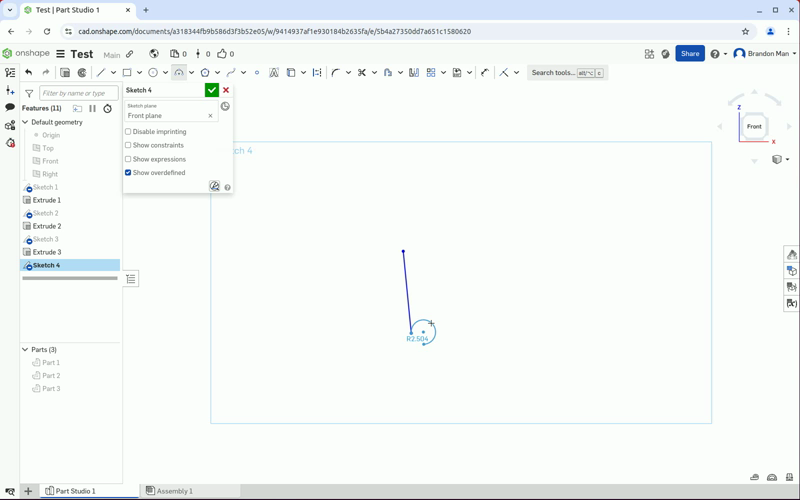
click(431, 322)
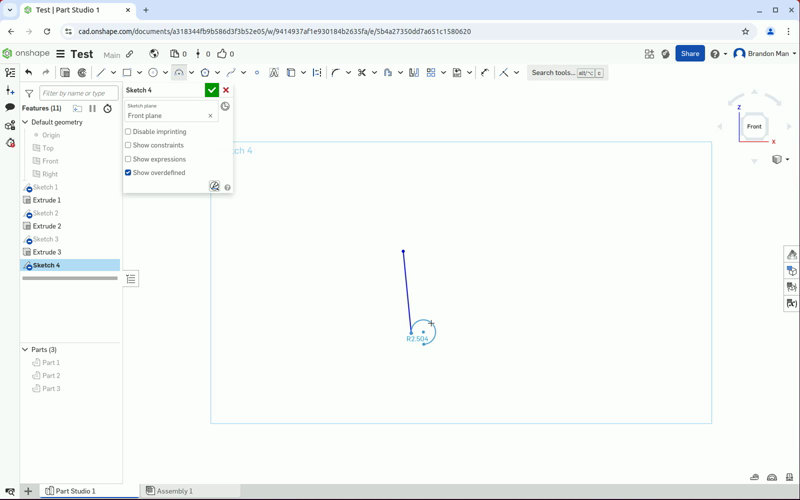
key_up(shift)
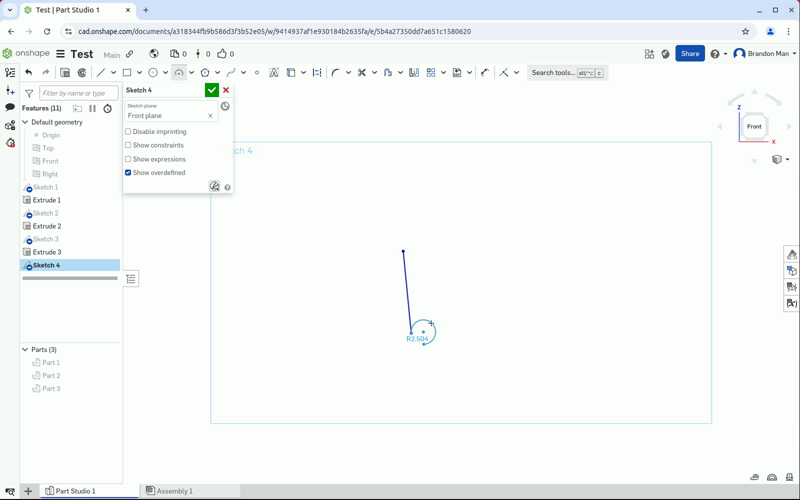
key(esc)
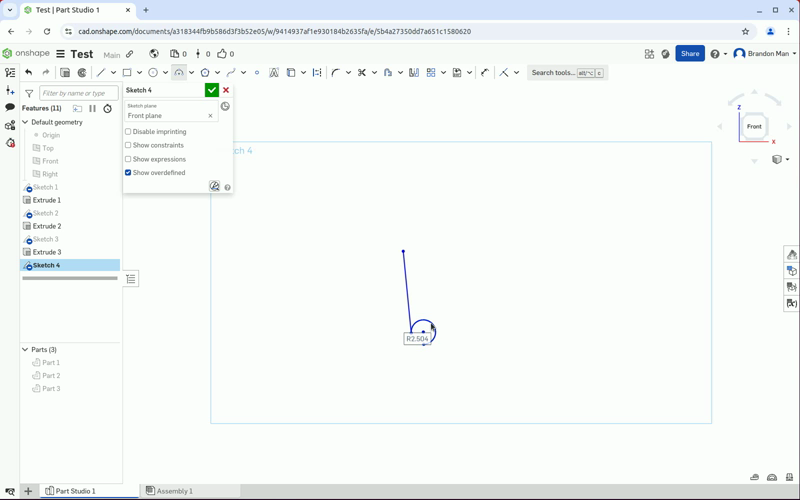
key(l)
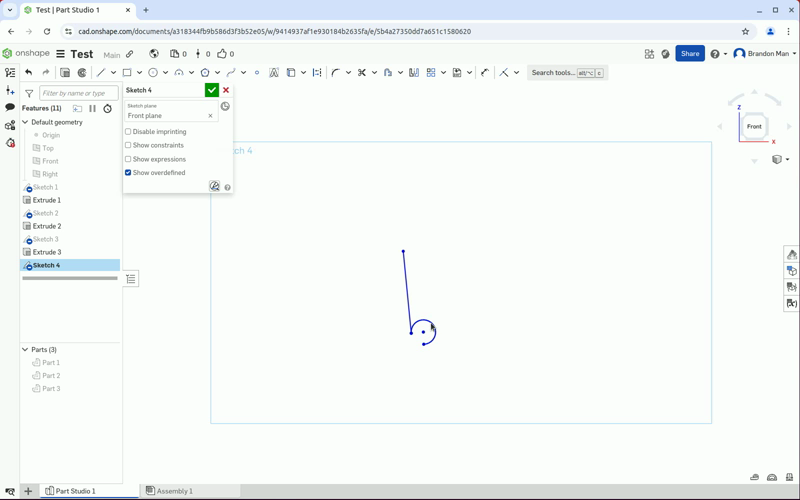
mouse_move(423, 344)
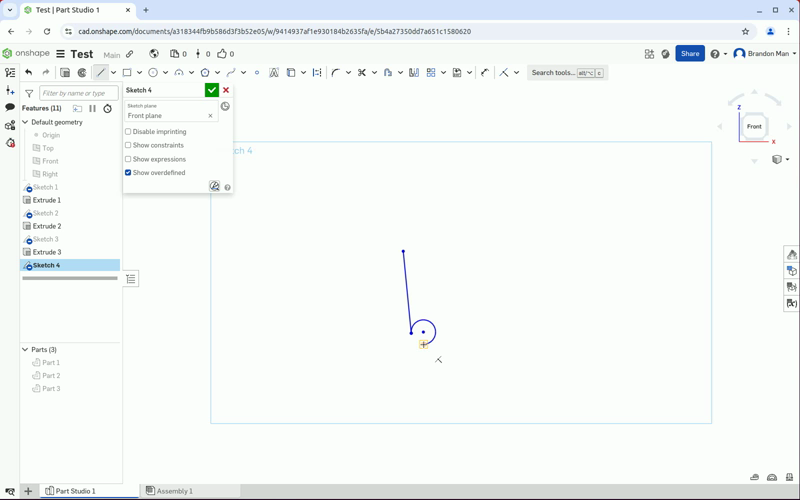
click(423, 344)
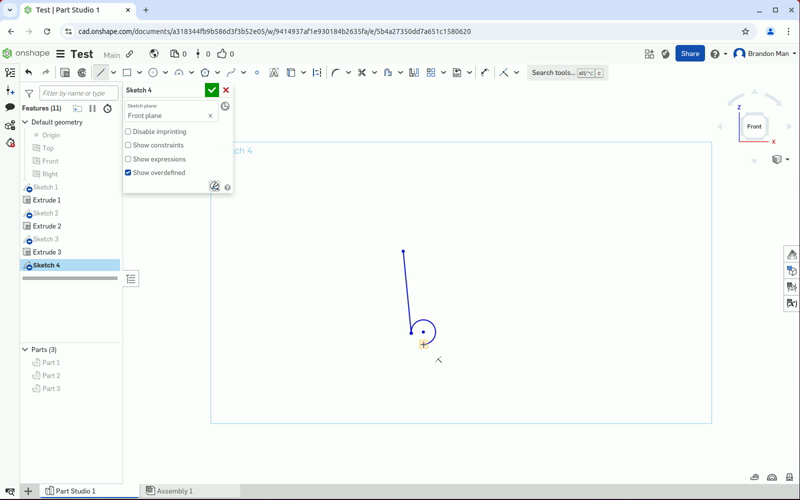
key_down(shift)
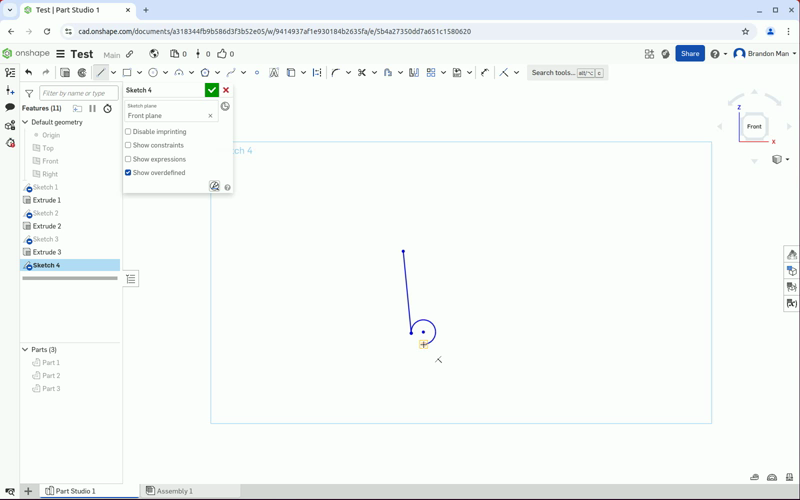
mouse_move(453, 344)
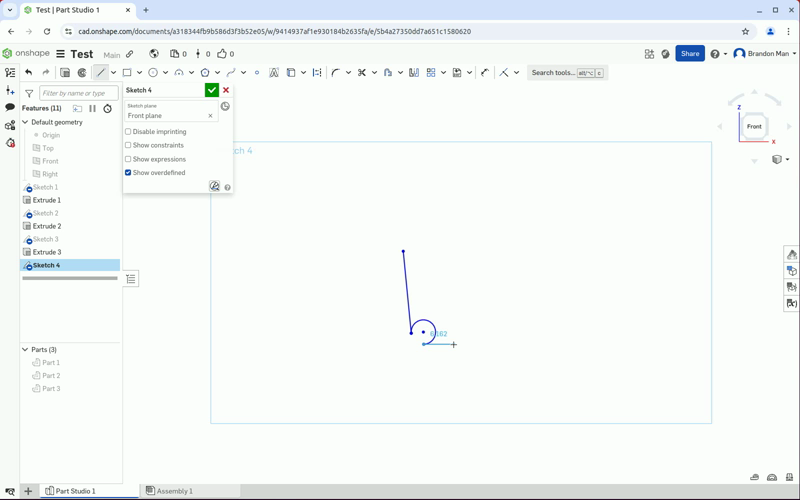
mouse_move(482, 342)
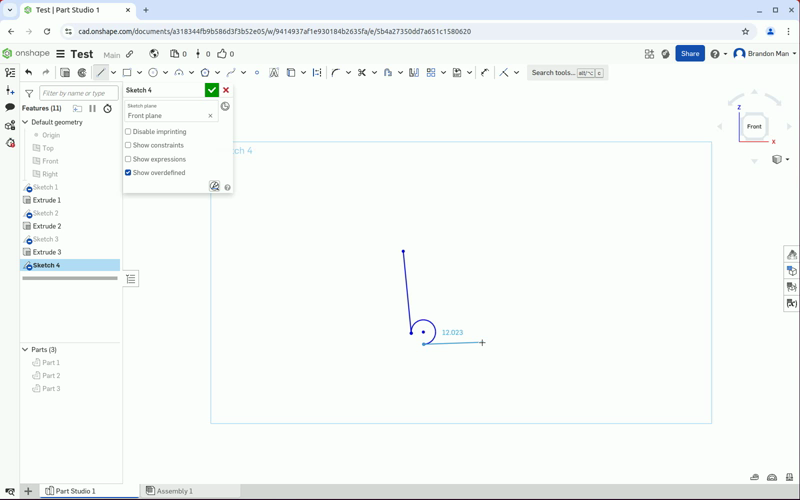
click(482, 342)
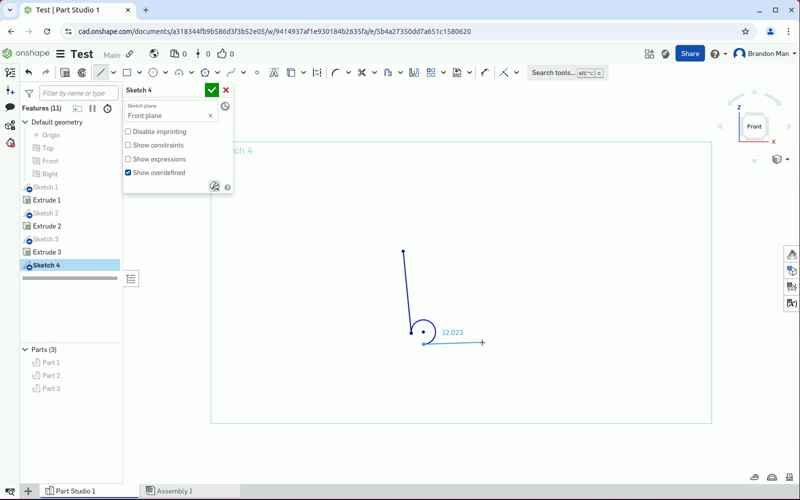
key_up(shift)
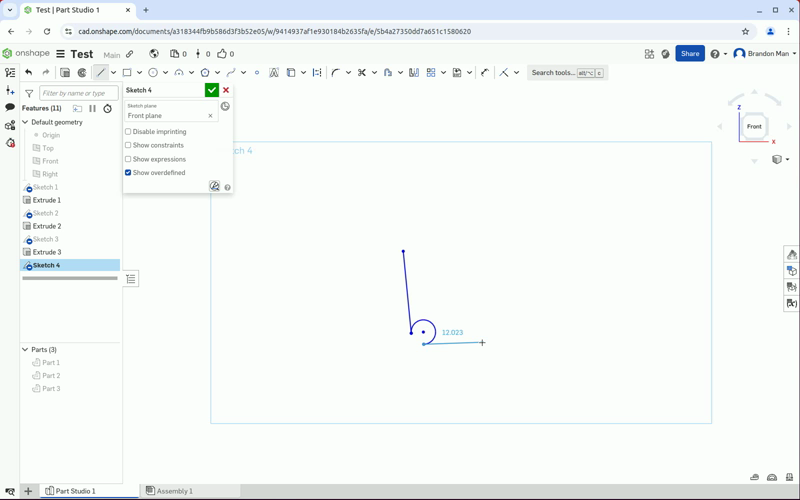
key(esc)
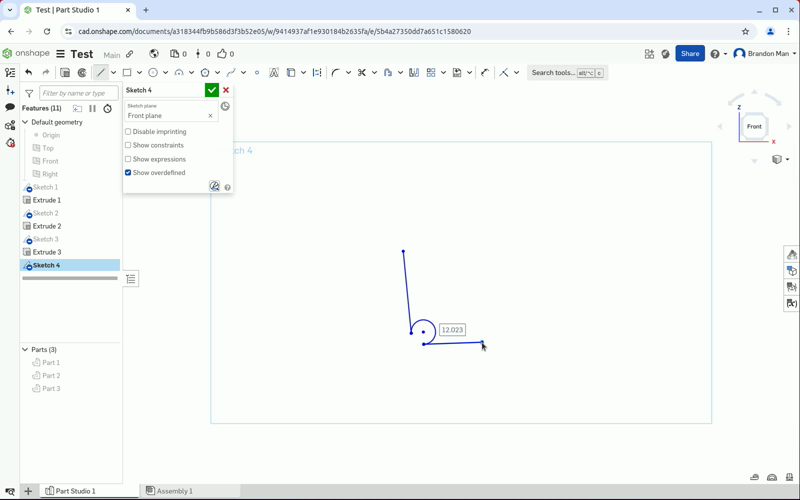
key(a)
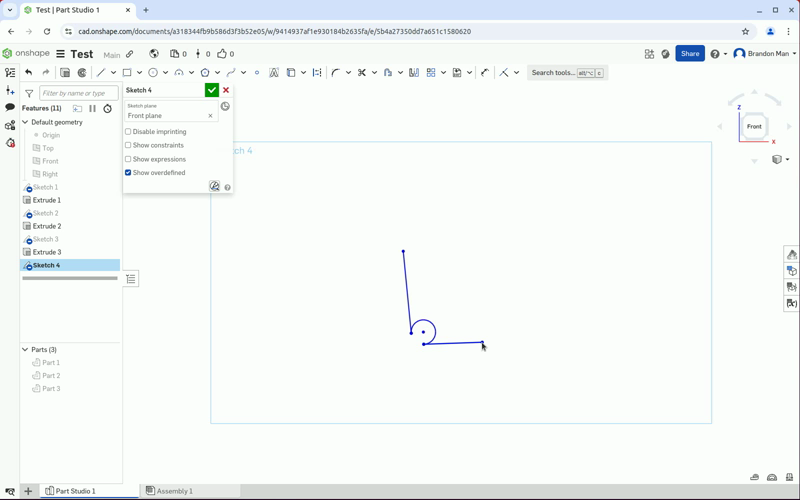
mouse_move(482, 342)
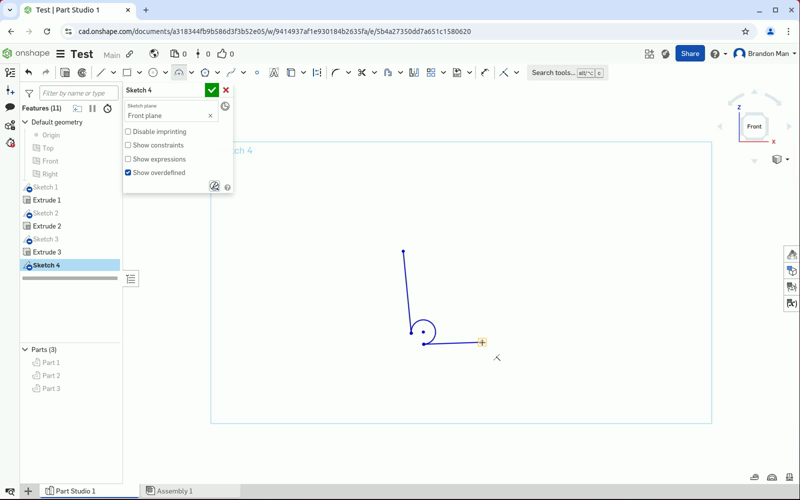
click(482, 342)
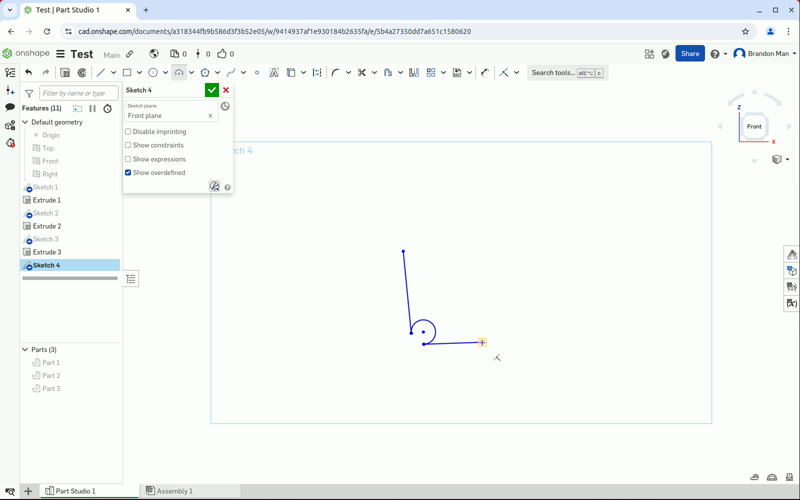
key_down(shift)
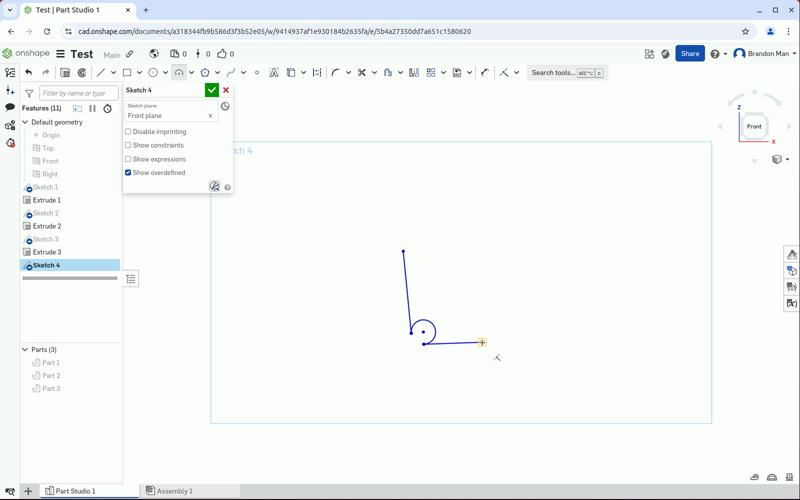
mouse_move(482, 321)
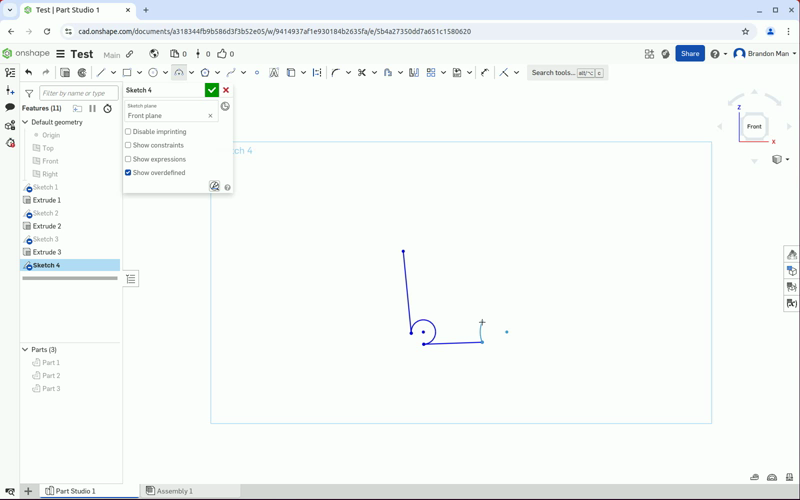
click(482, 321)
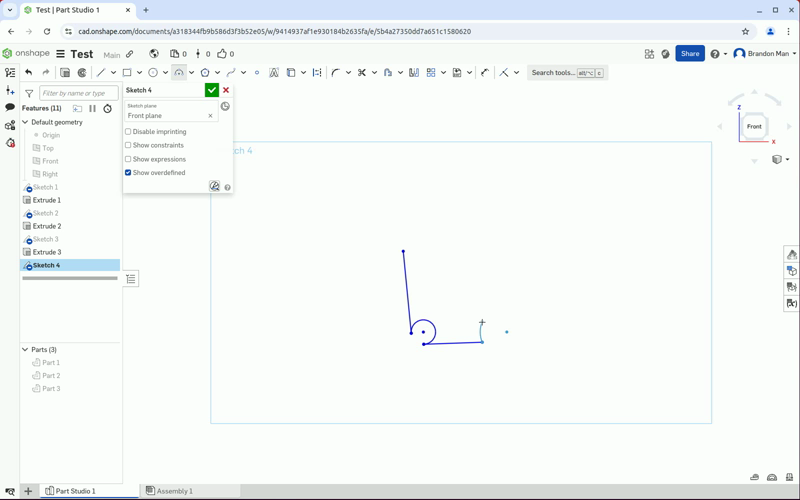
mouse_move(471, 331)
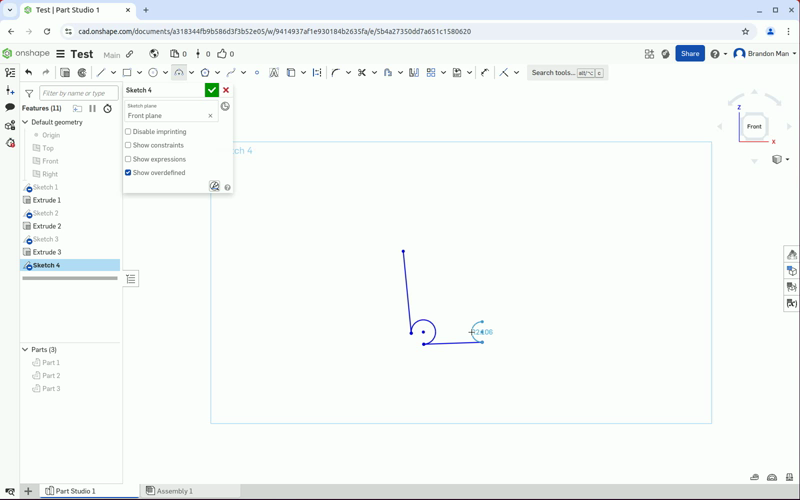
click(471, 331)
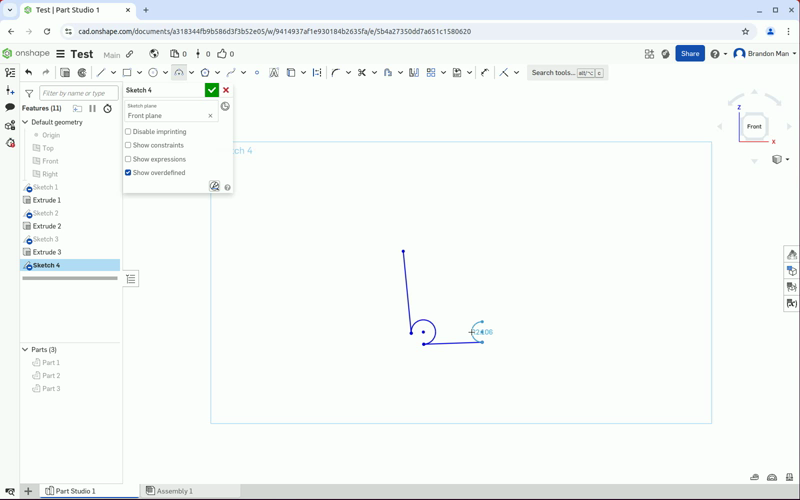
key_up(shift)
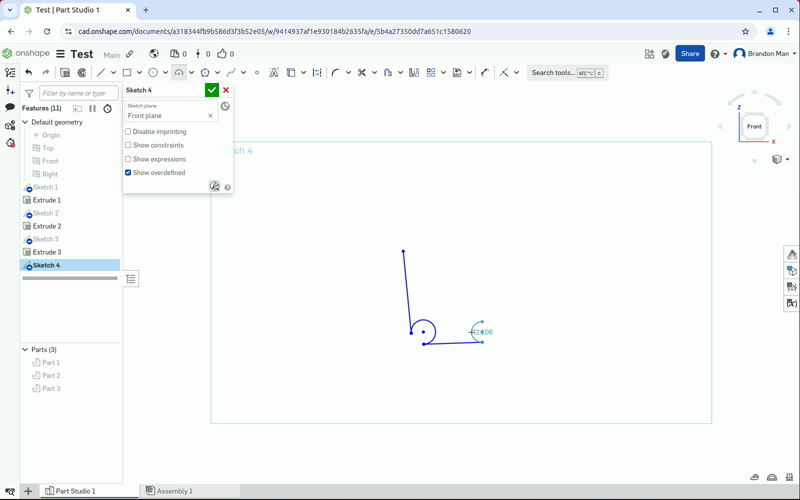
key(esc)
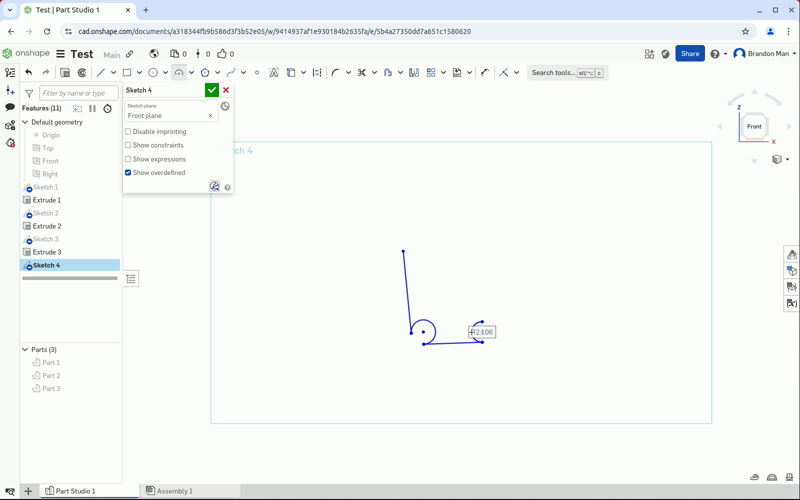
key(l)
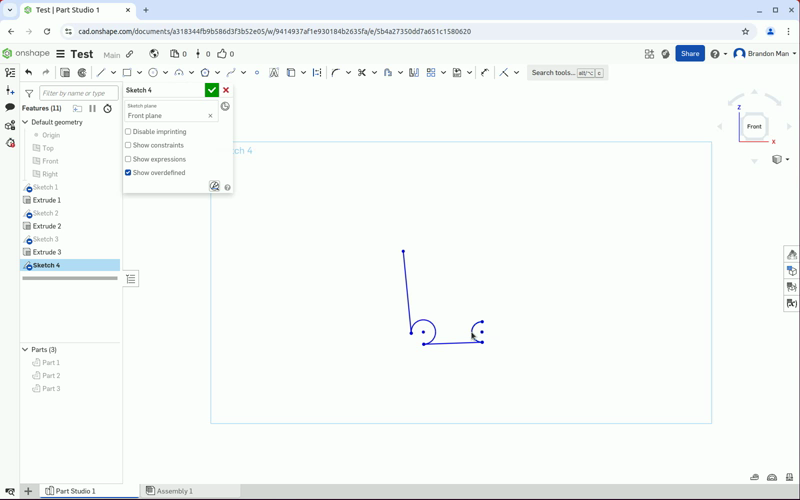
mouse_move(482, 321)
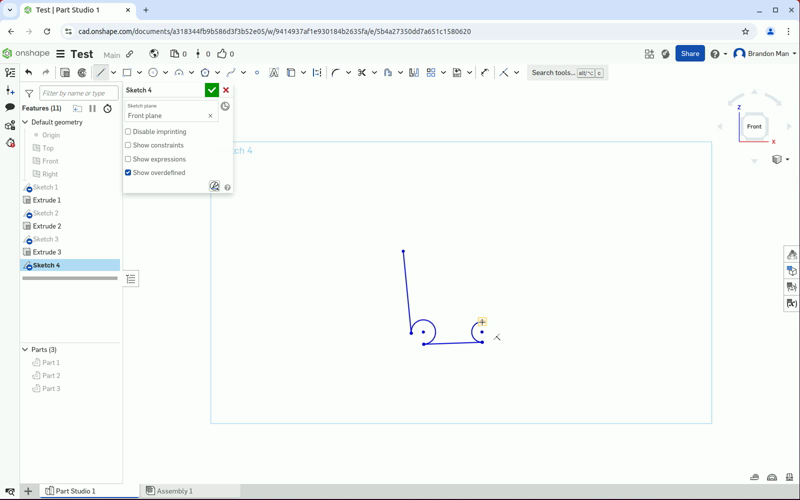
click(482, 321)
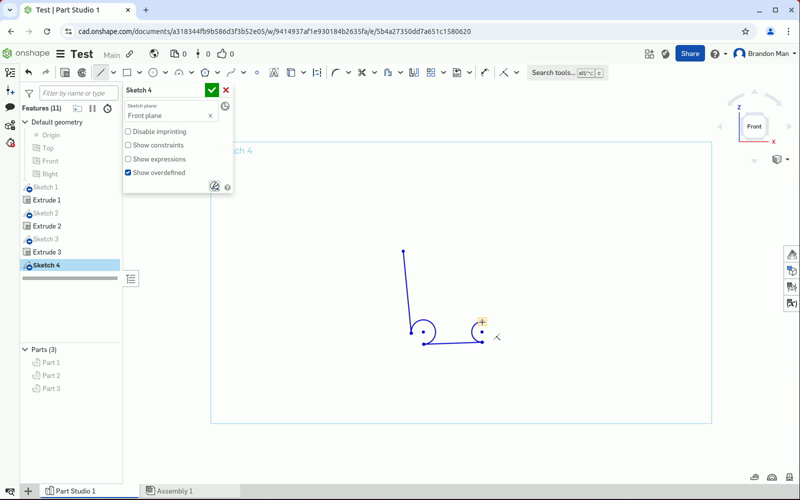
key_down(shift)
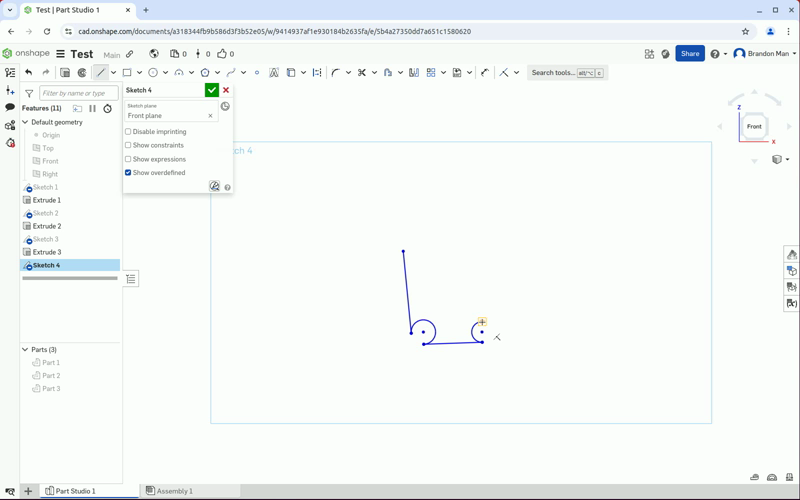
mouse_move(512, 321)
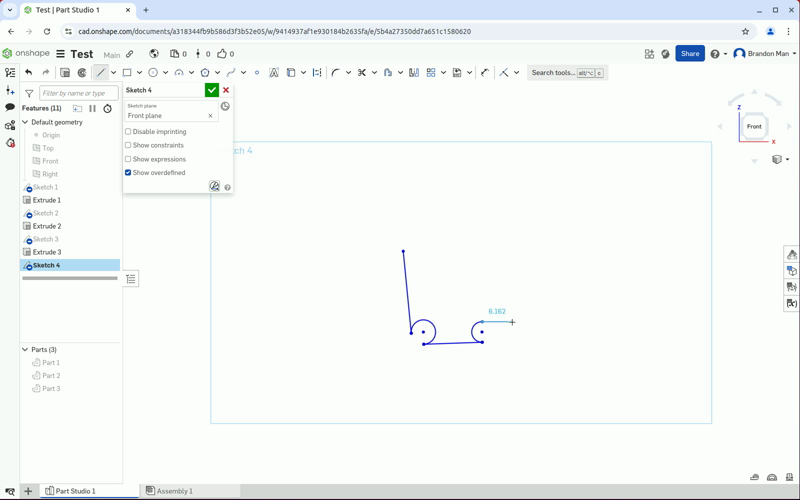
mouse_move(448, 320)
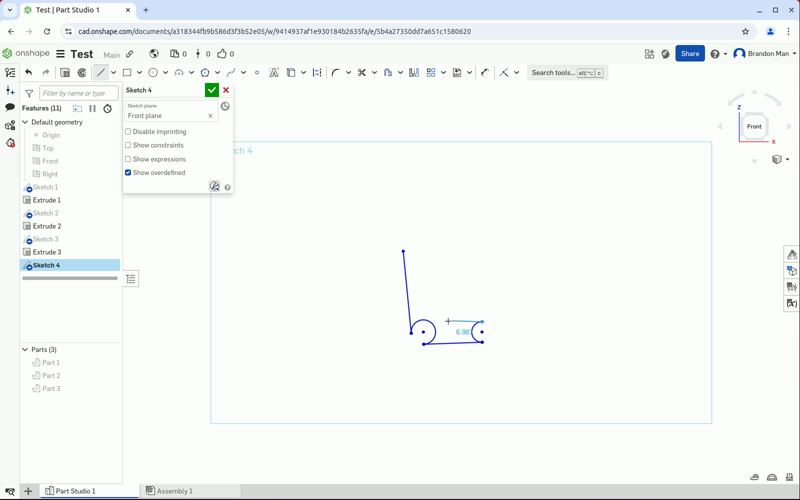
click(448, 320)
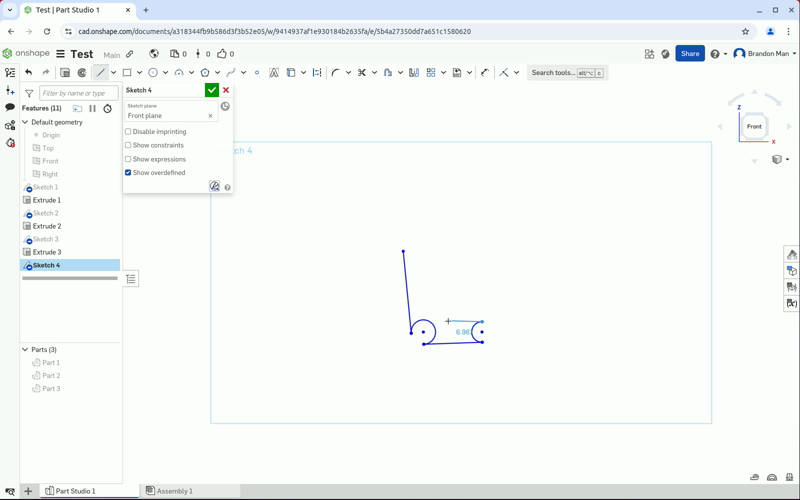
key_up(shift)
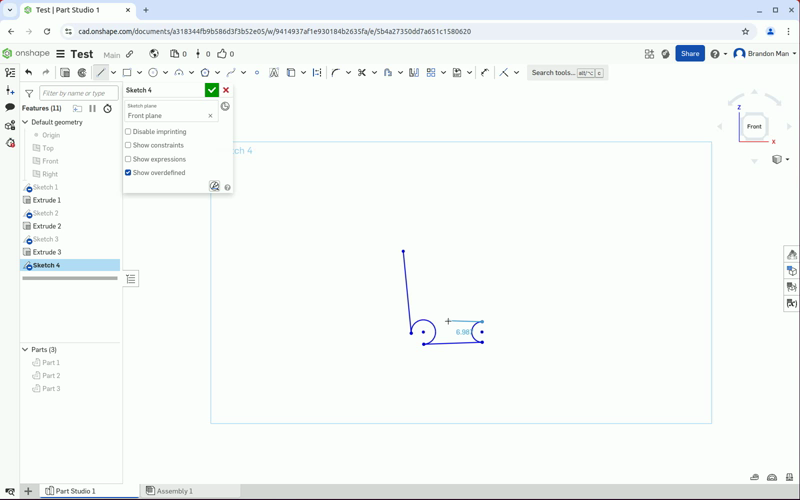
key(esc)
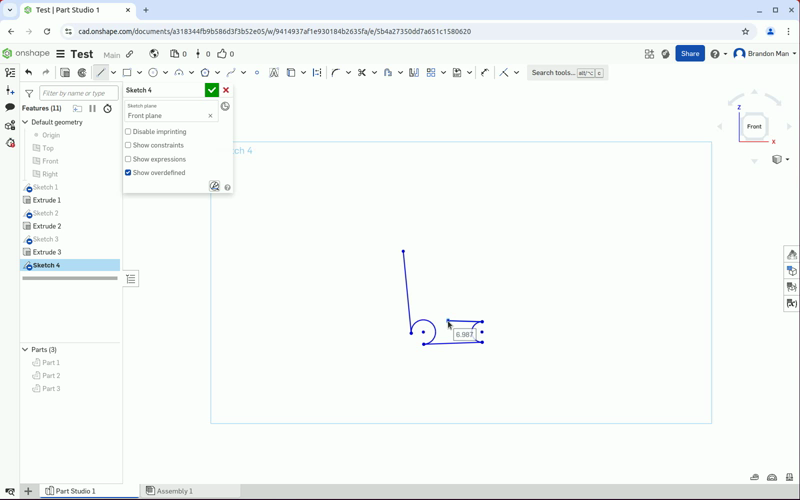
key(a)
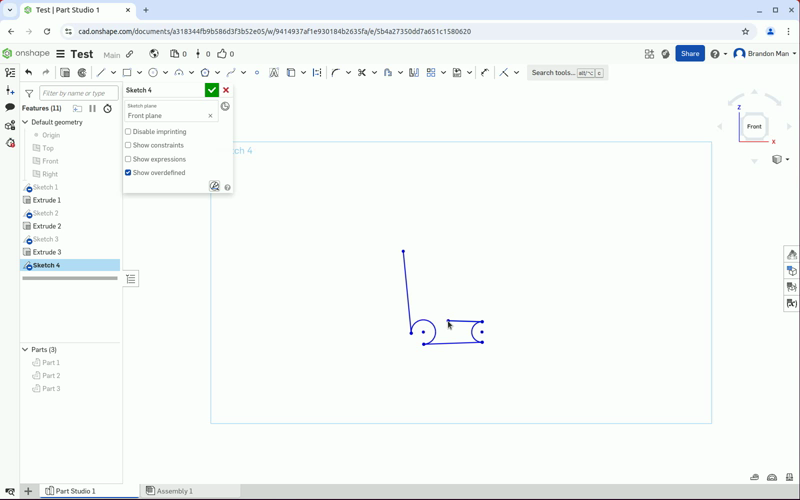
mouse_move(448, 320)
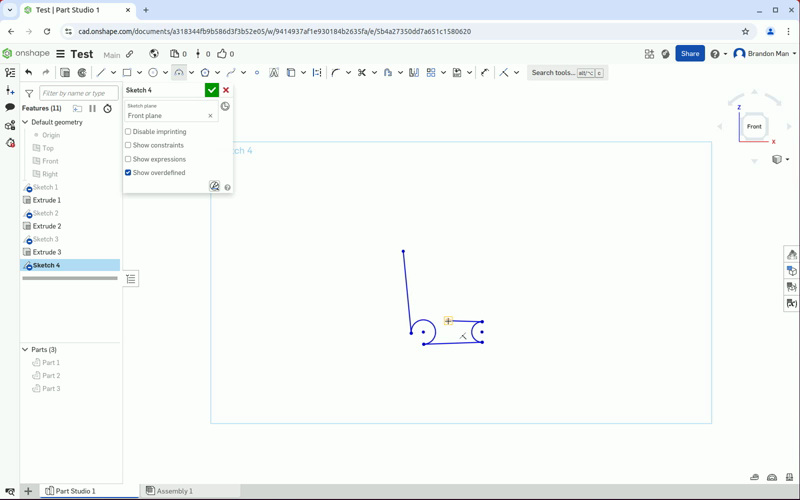
click(448, 320)
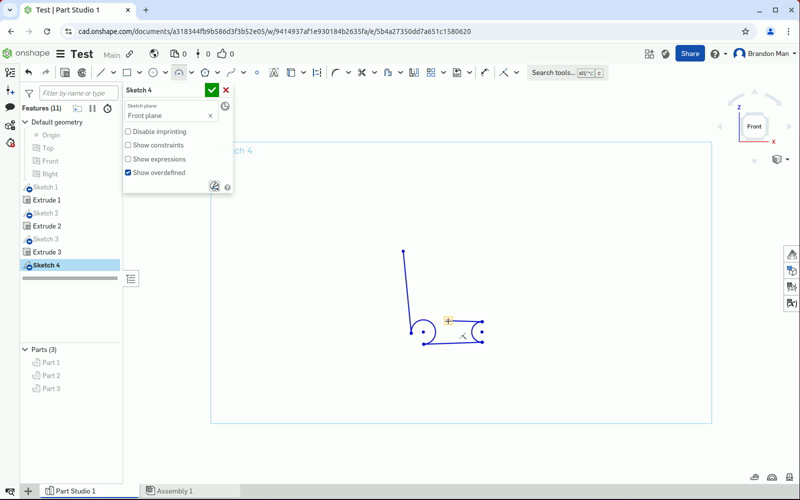
key_down(shift)
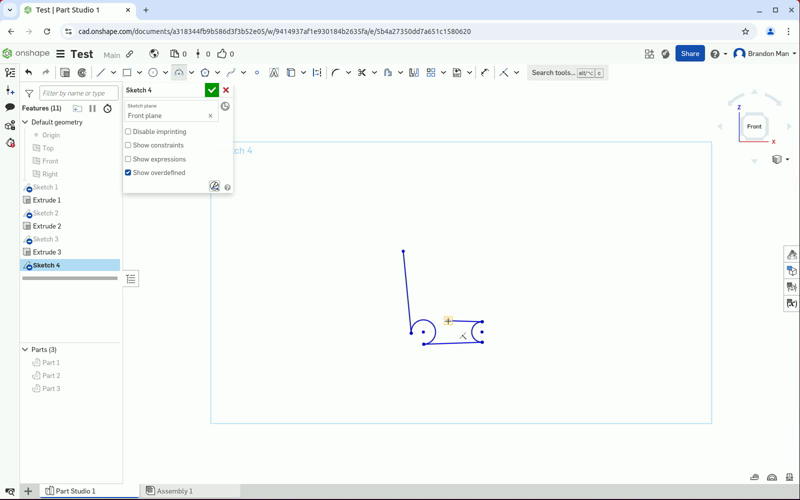
mouse_move(438, 309)
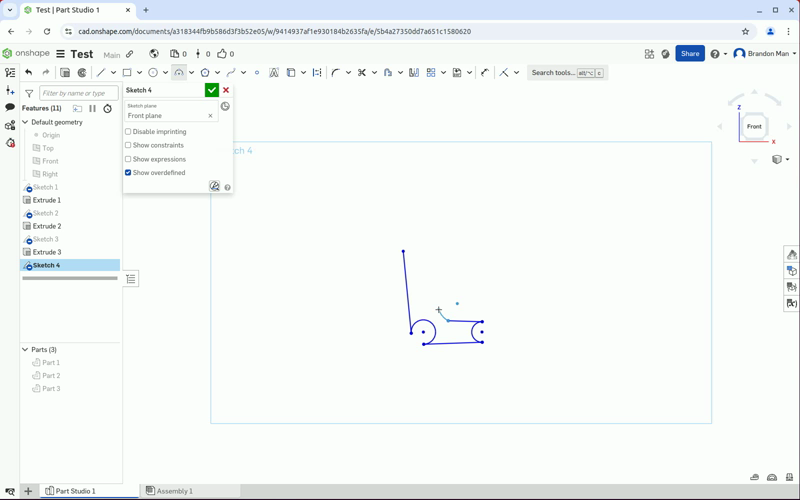
click(438, 309)
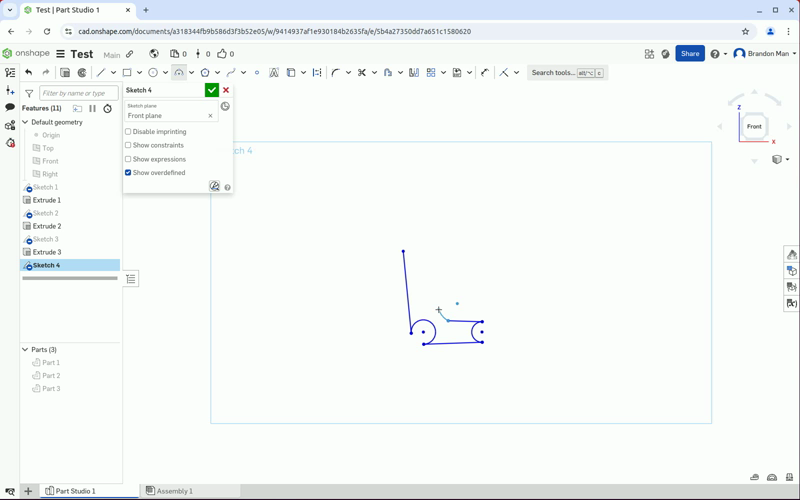
mouse_move(440, 316)
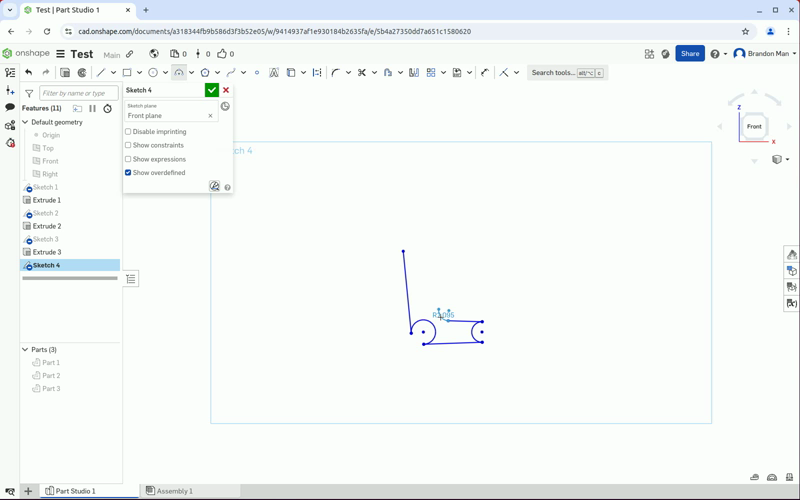
click(440, 316)
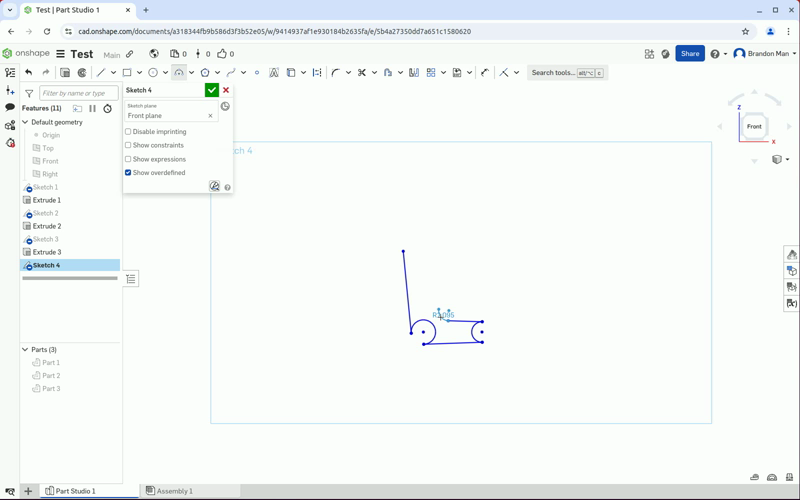
key_up(shift)
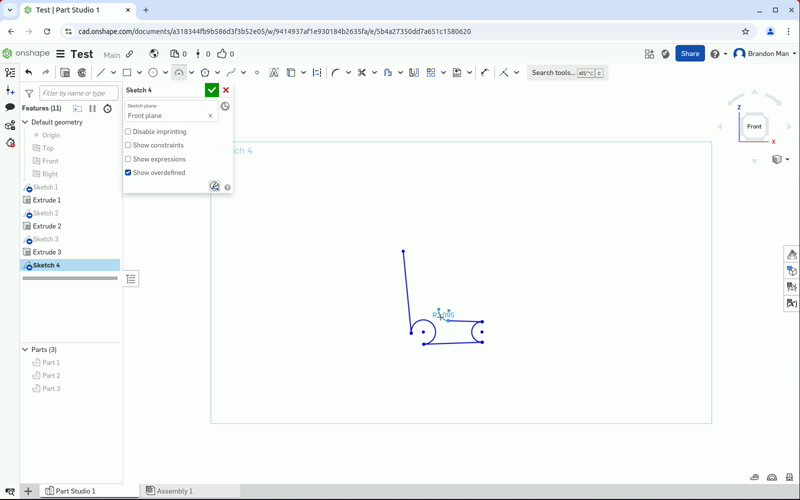
key(esc)
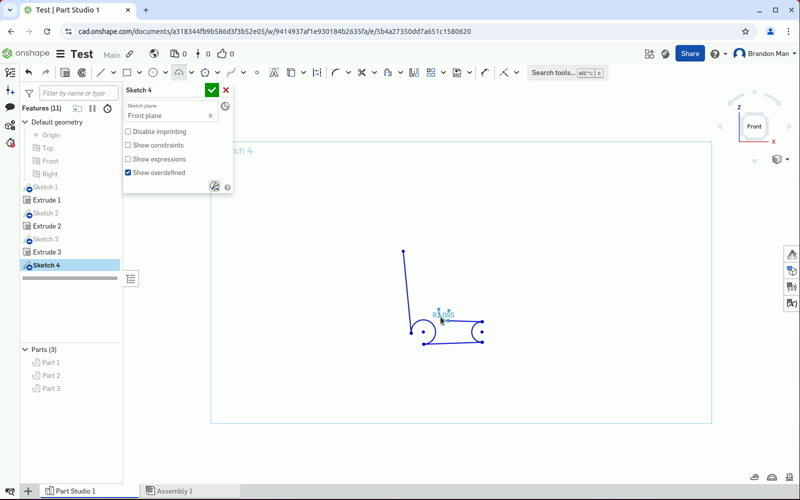
key(l)
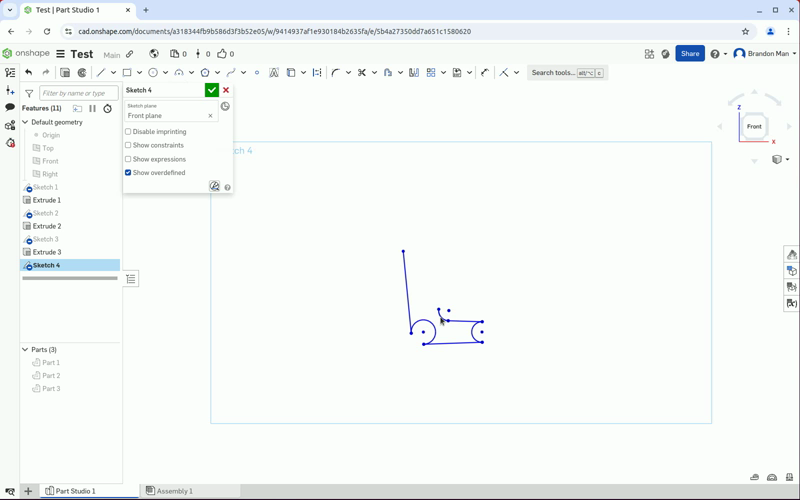
mouse_move(438, 309)
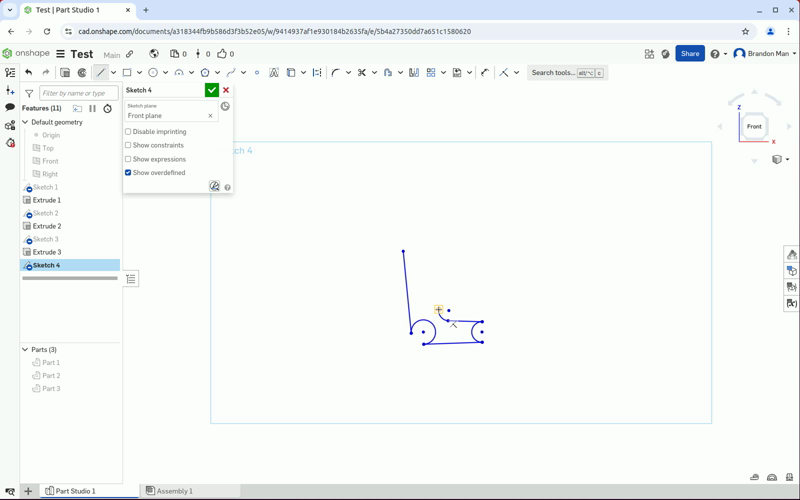
click(438, 309)
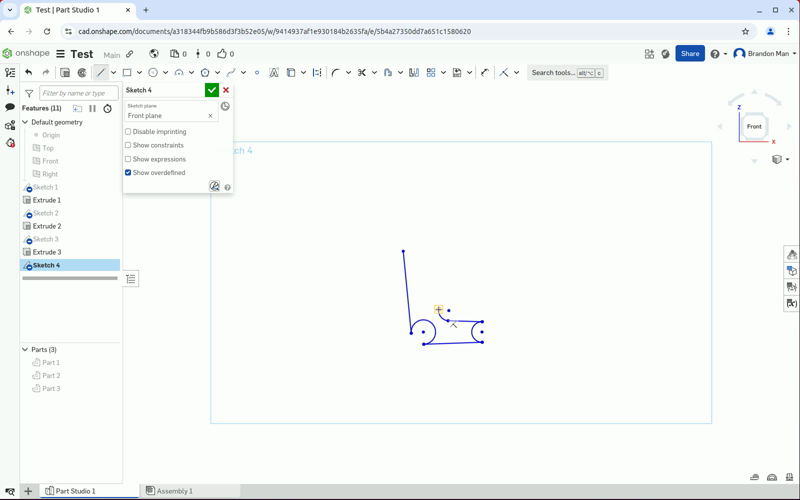
key_down(shift)
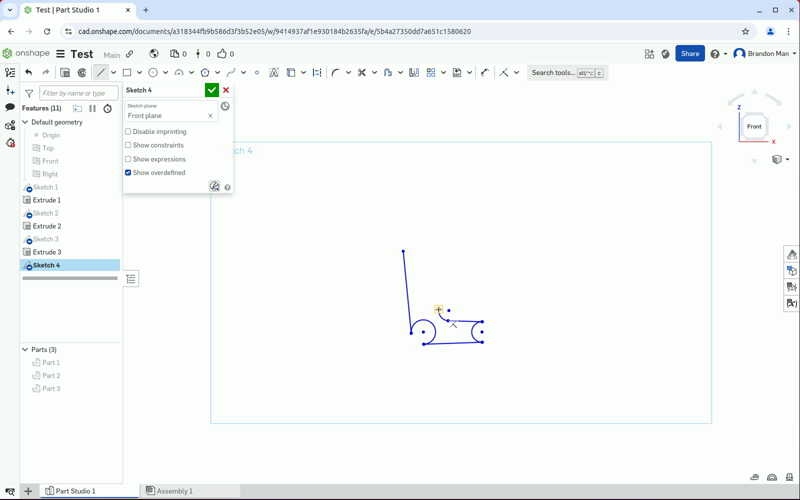
mouse_move(468, 309)
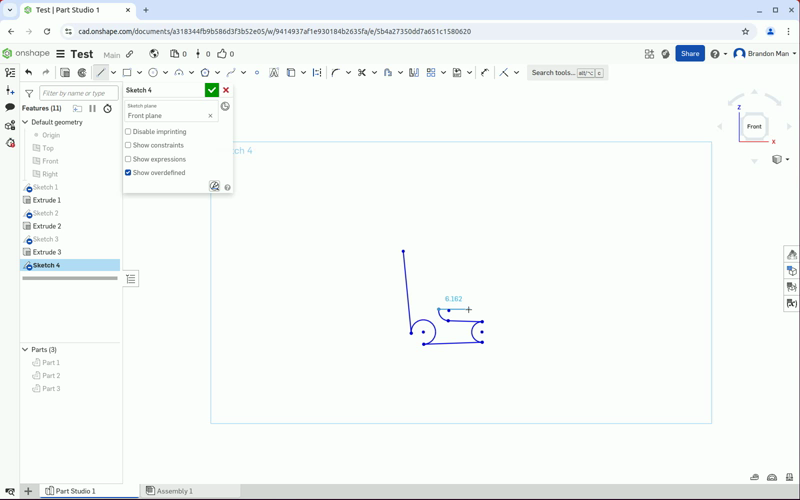
mouse_move(444, 251)
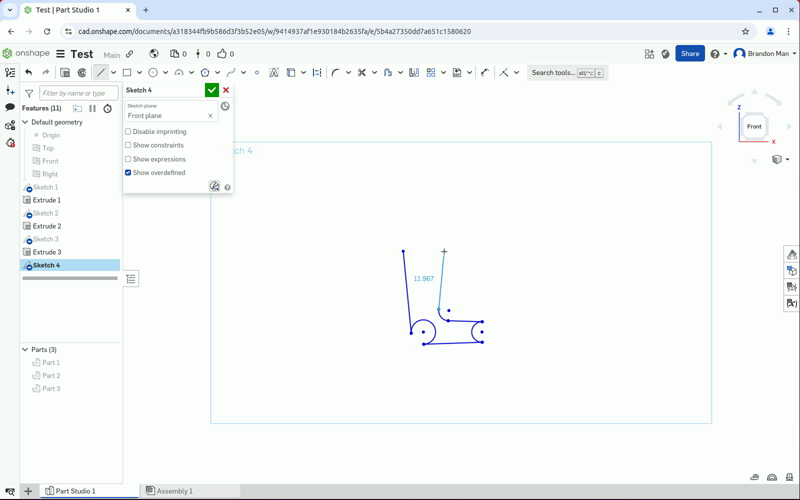
click(444, 251)
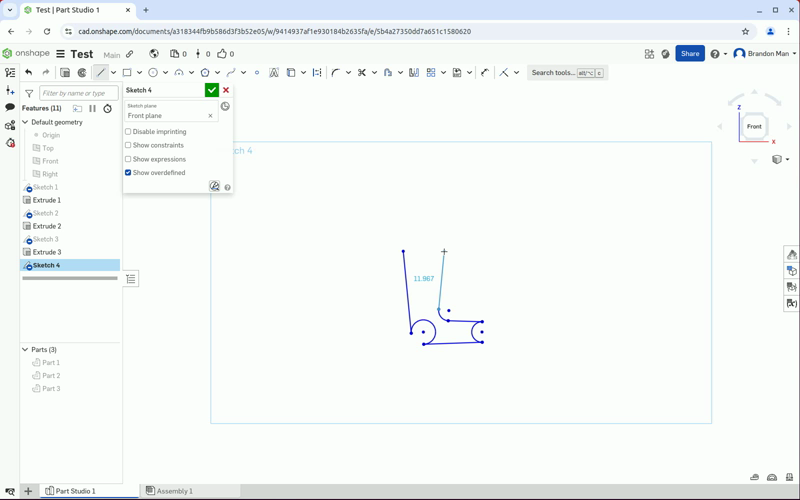
key_up(shift)
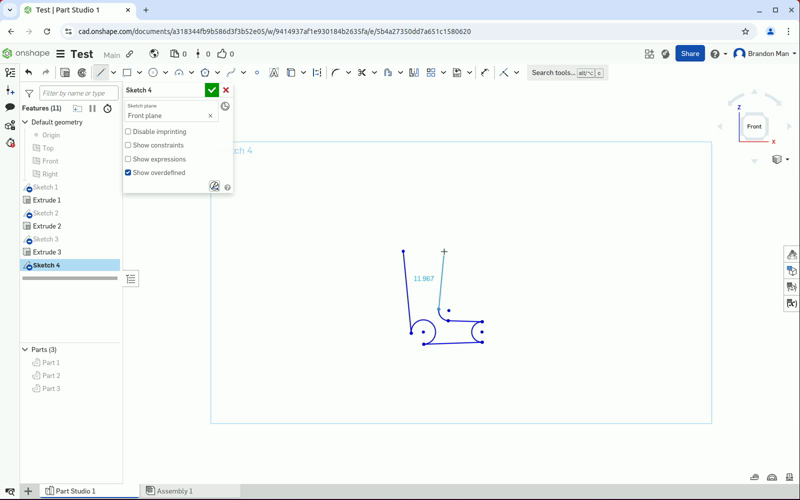
key(esc)
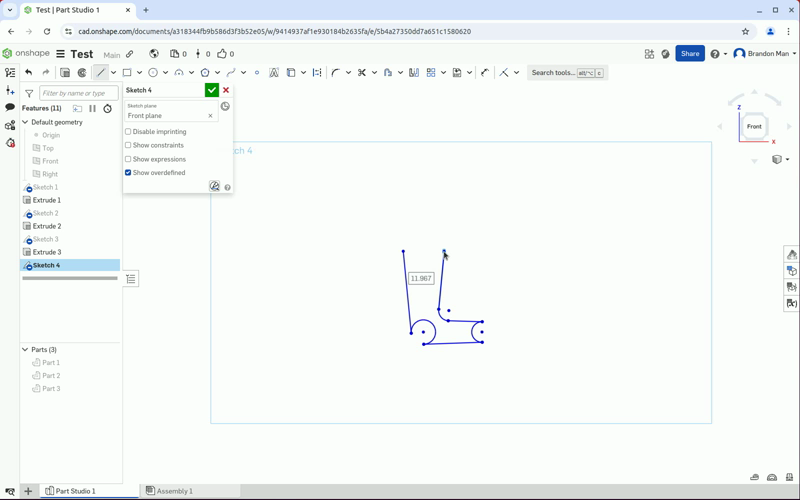
key(a)
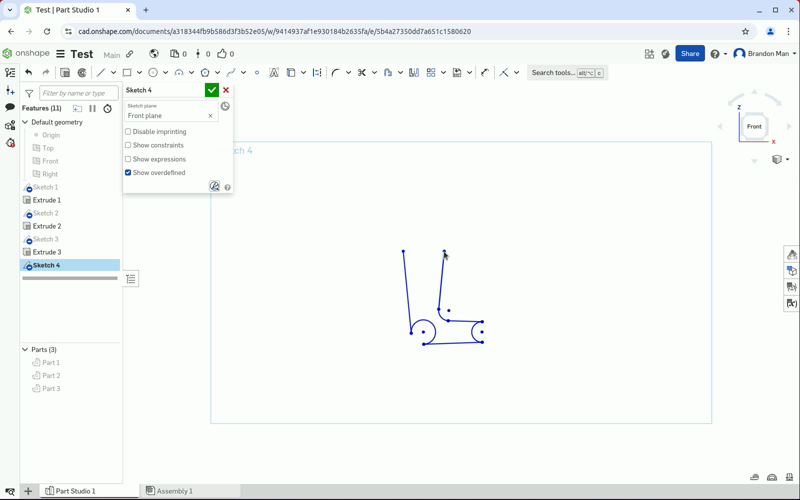
mouse_move(444, 251)
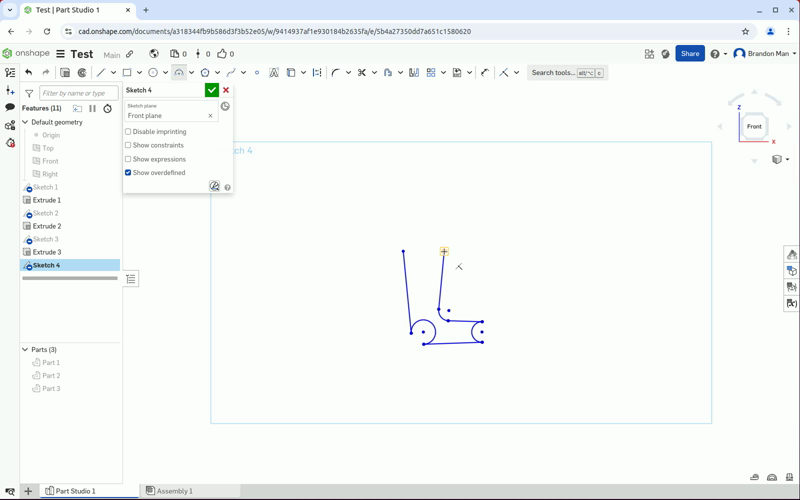
click(444, 251)
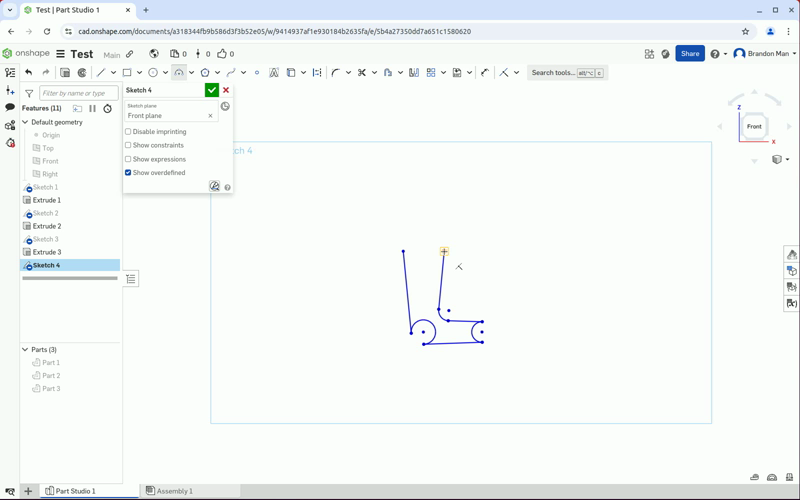
mouse_move(403, 251)
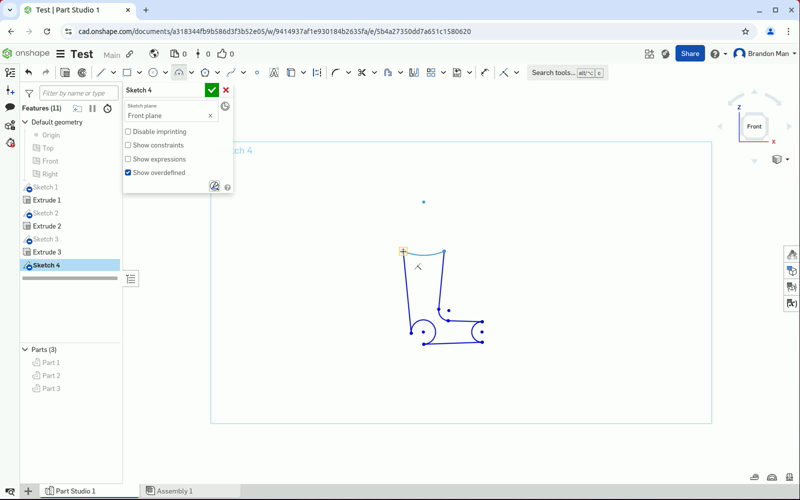
click(403, 251)
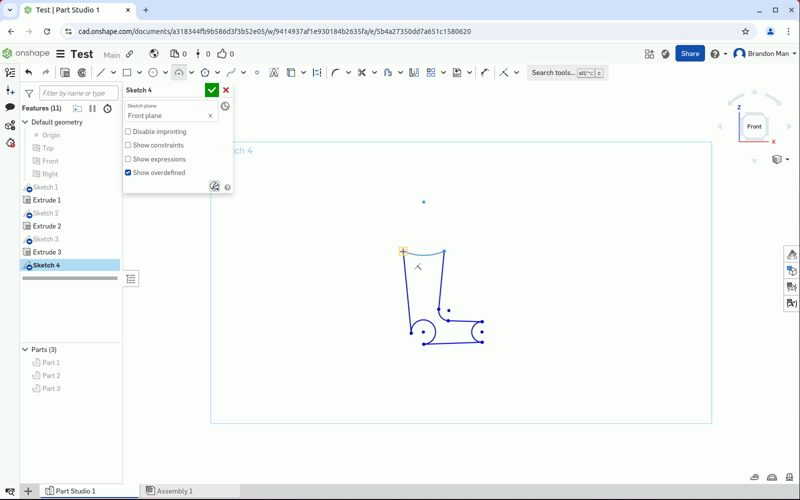
key_down(shift)
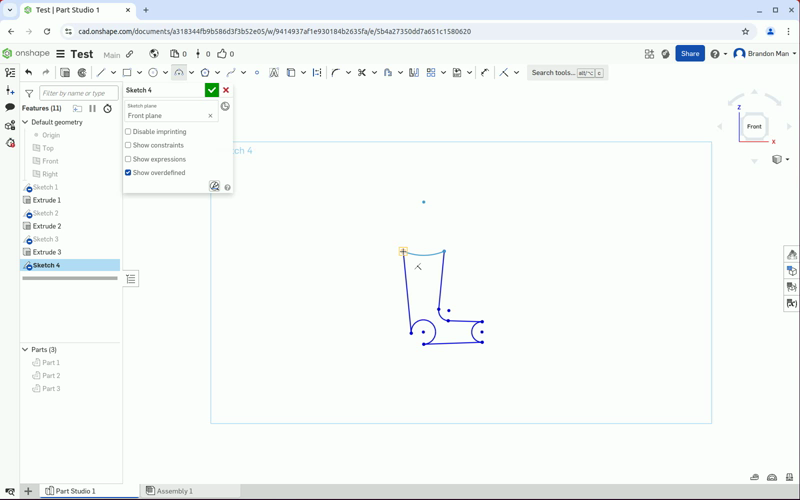
mouse_move(423, 269)
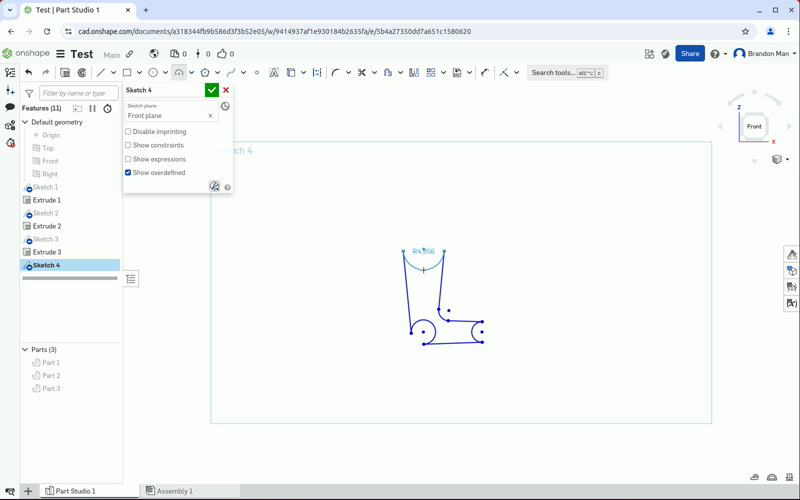
click(423, 269)
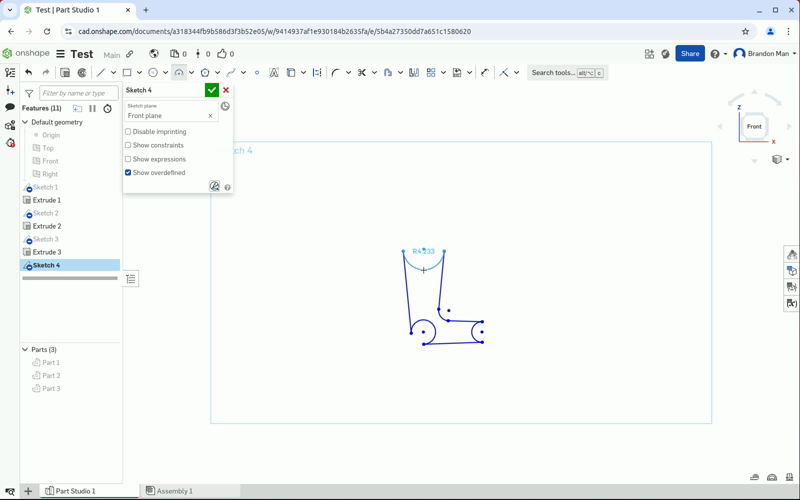
key_up(shift)
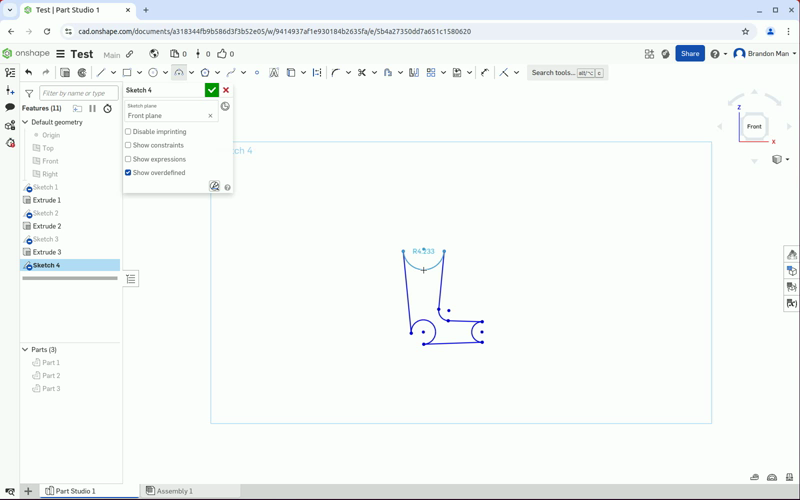
key(esc)
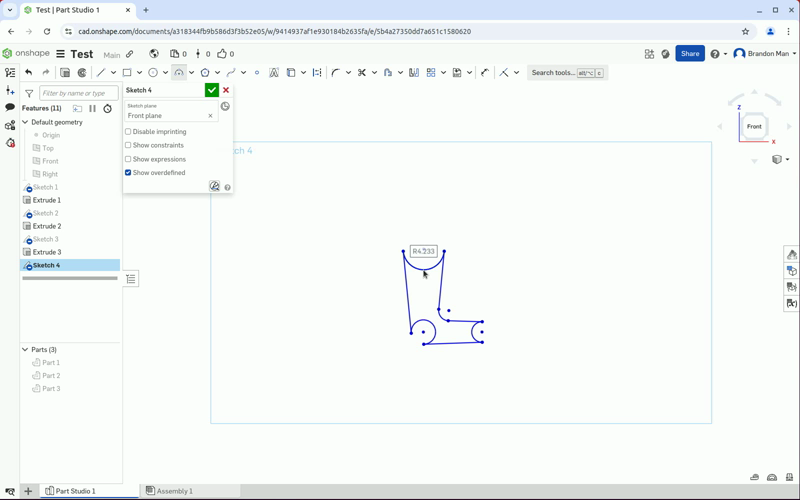
mouse_move(416, 307)
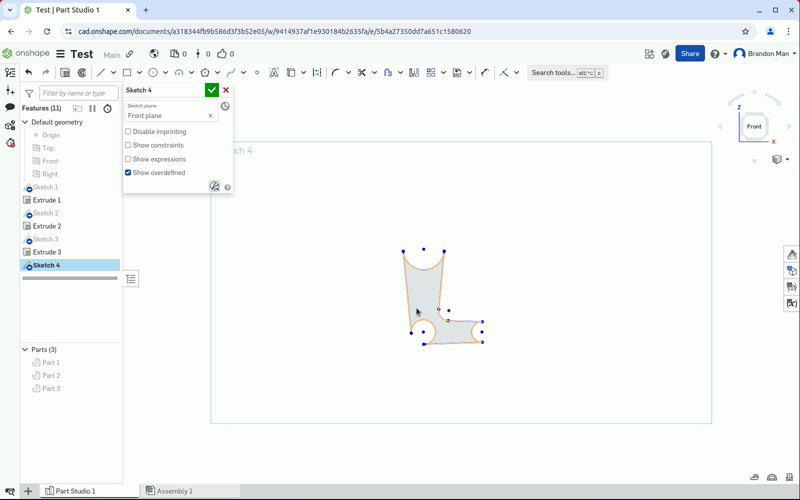
click(416, 307)
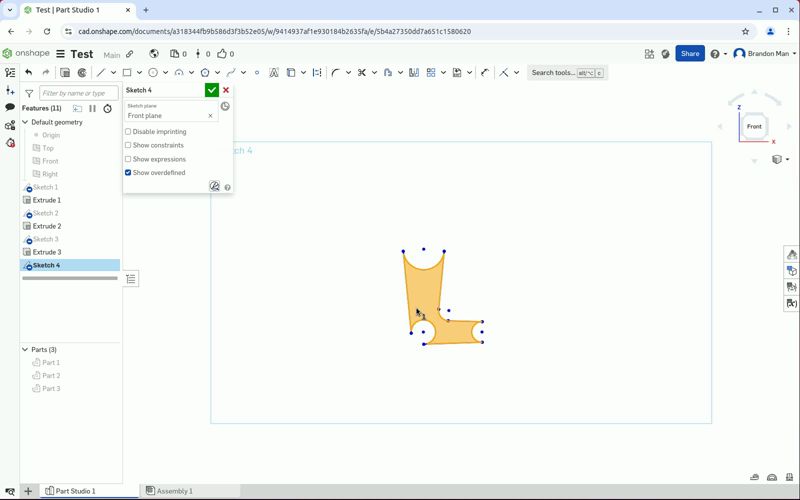
mouse_move(73, 352)
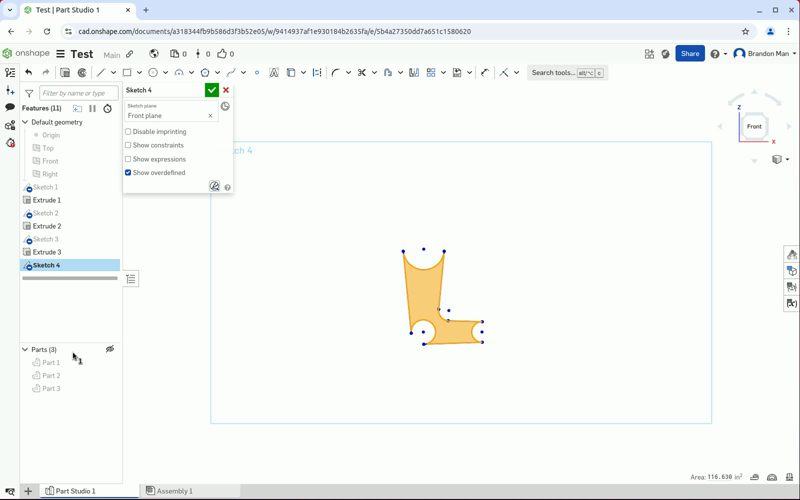
key(shift+y)
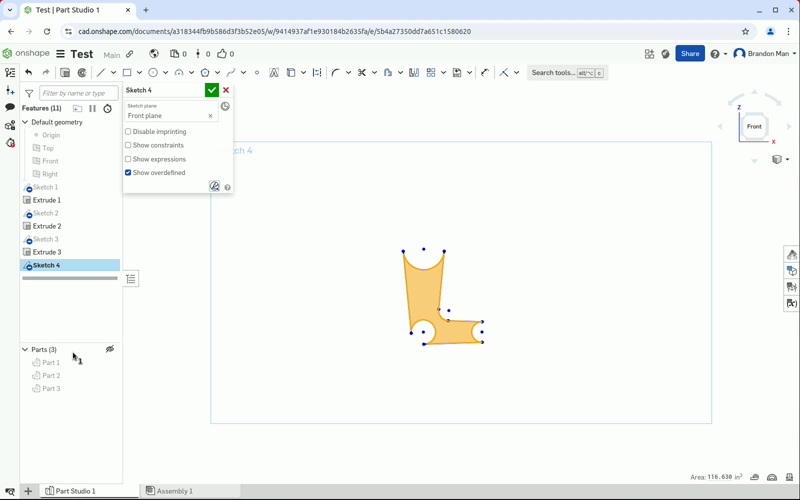
key(shift+e)
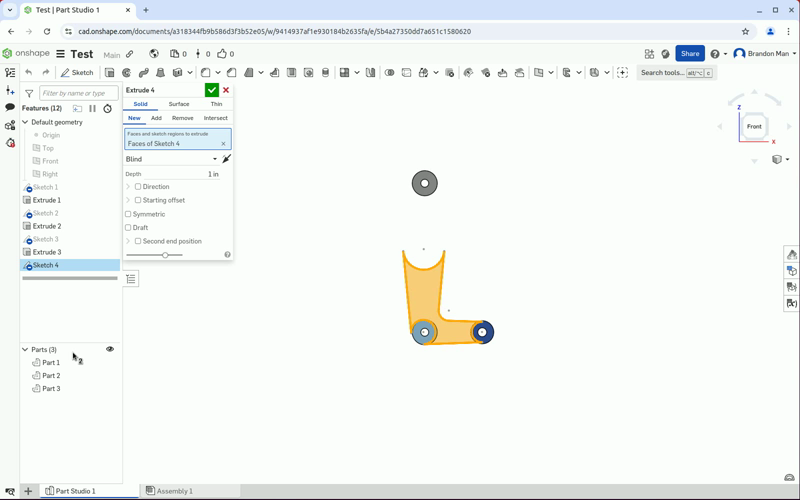
mouse_move(143, 106)
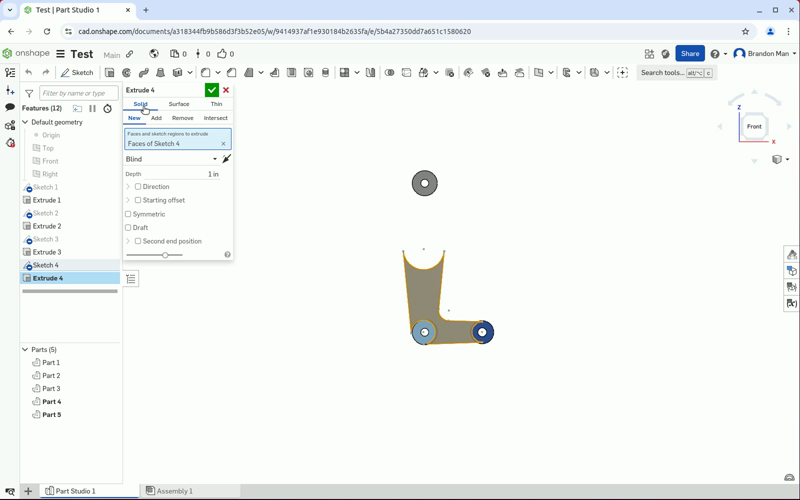
click(143, 106)
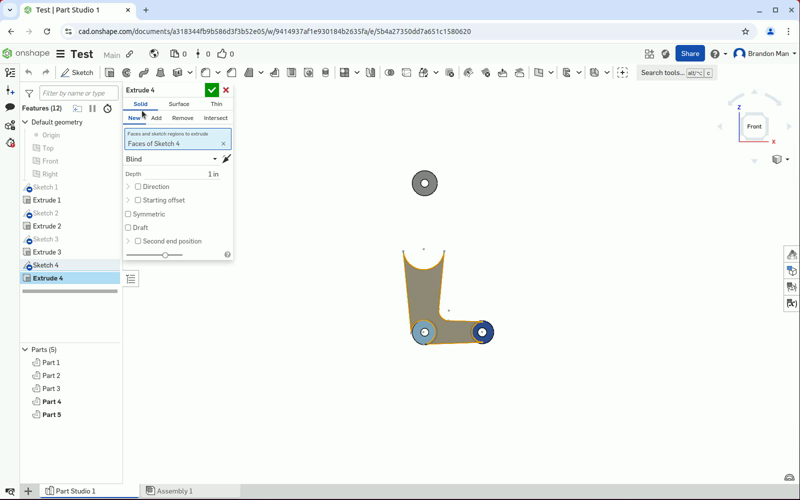
mouse_move(137, 120)
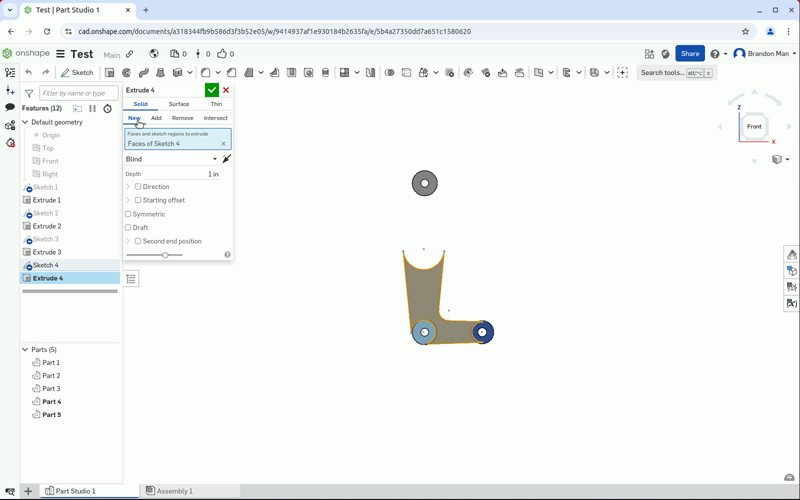
click(137, 120)
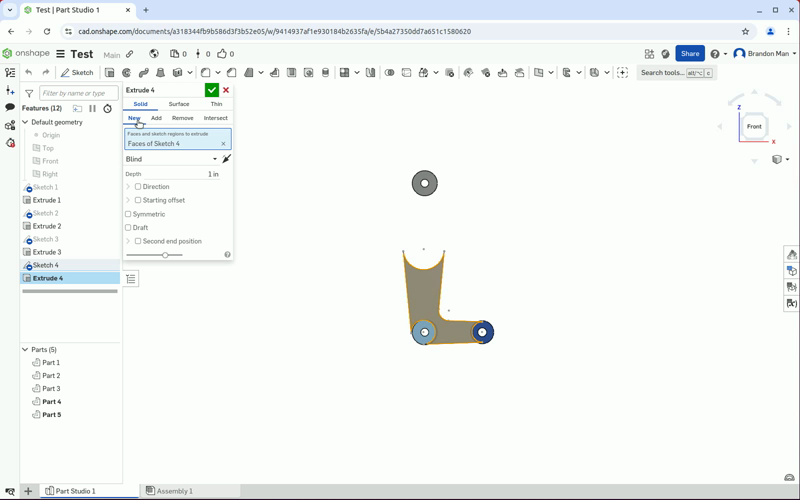
key(tab, 4)
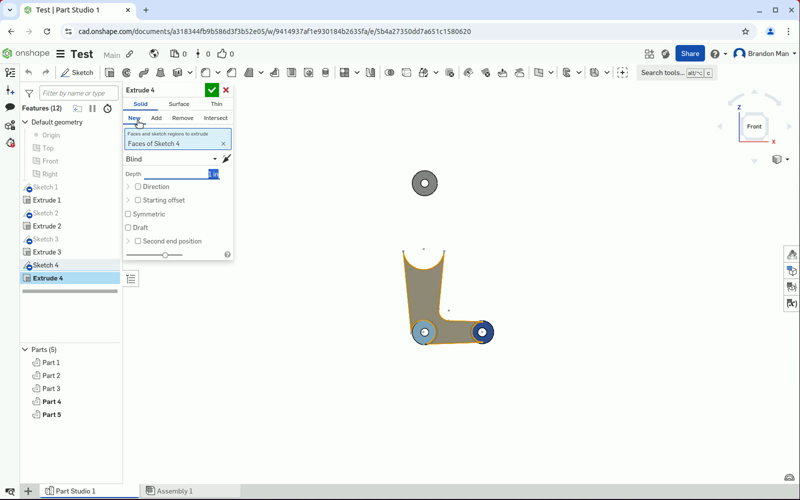
text(0.722)
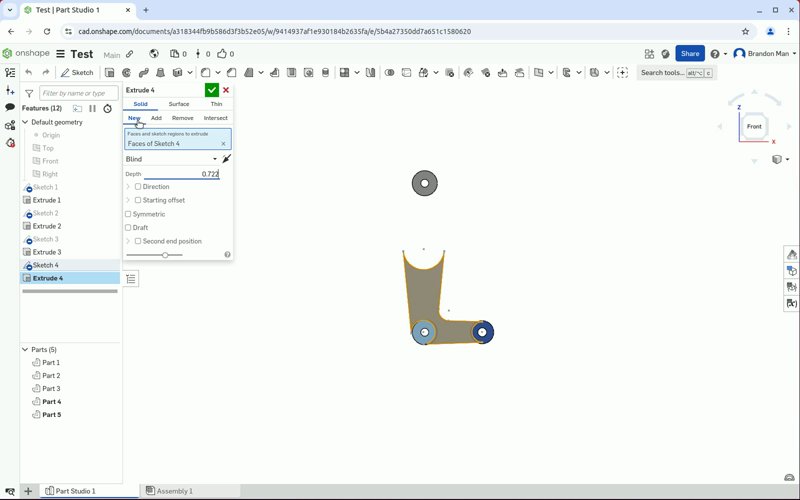
key(enter)
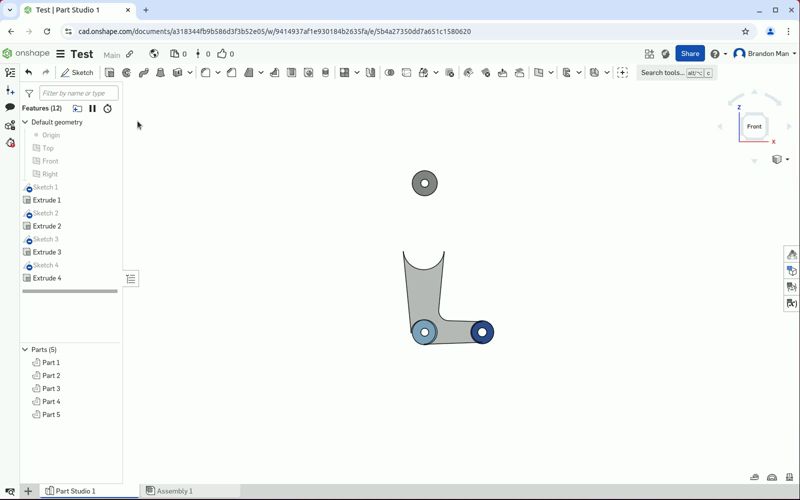
key(shift+h)
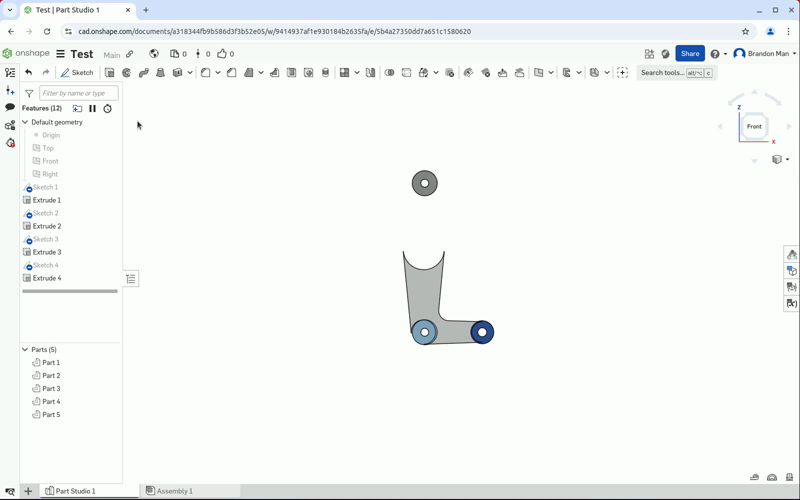
key(shift+h)
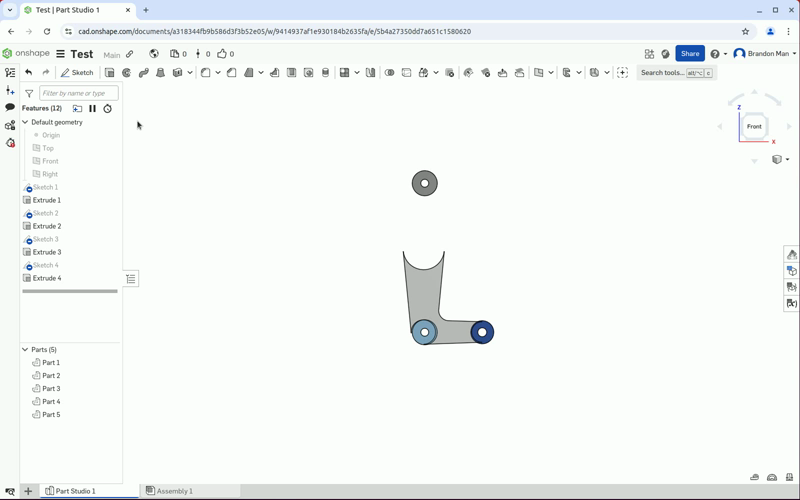
mouse_move(73, 189)
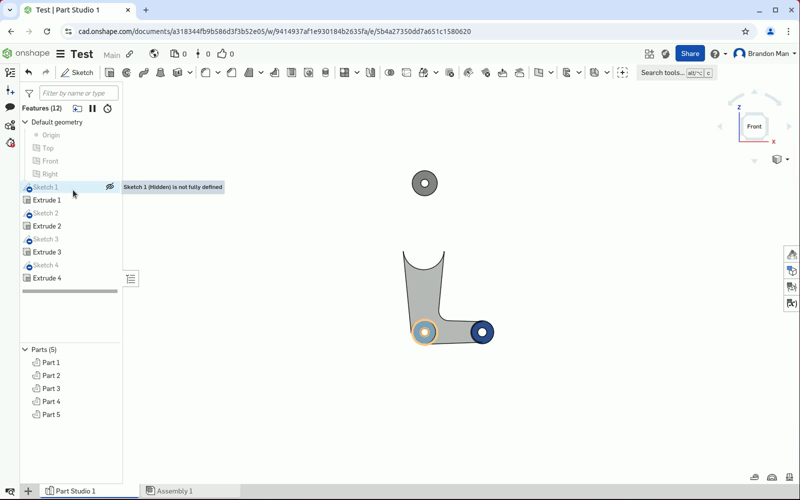
click(73, 189)
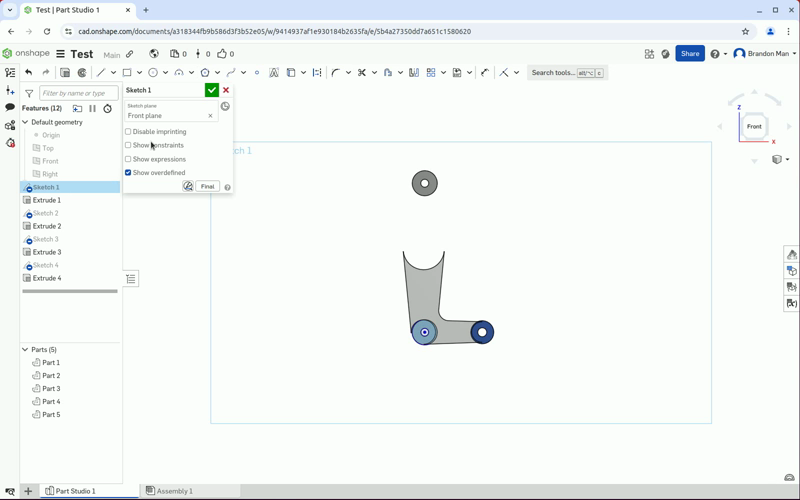
mouse_move(229, 92)
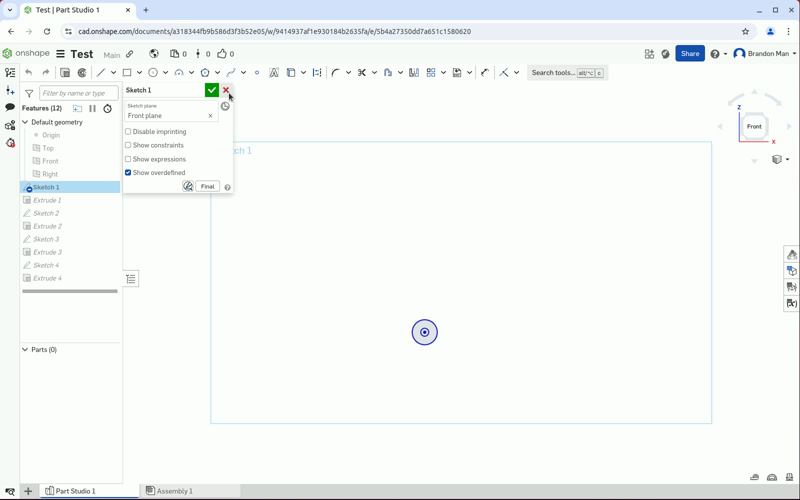
click(229, 92)
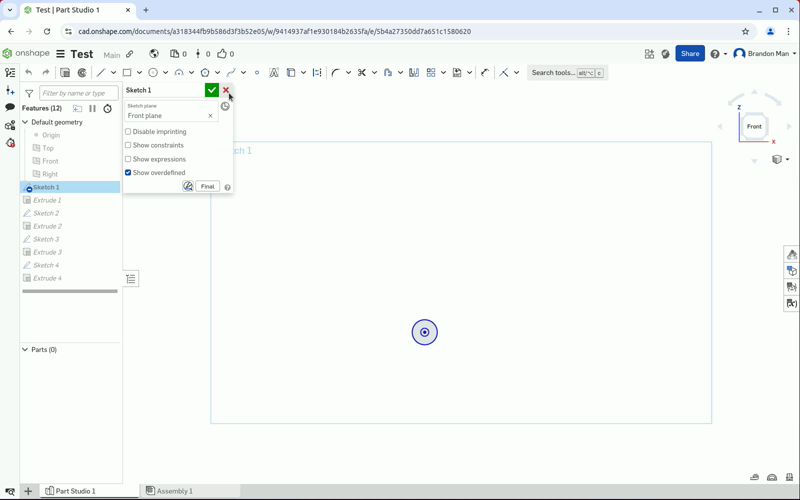
key(shift+s)
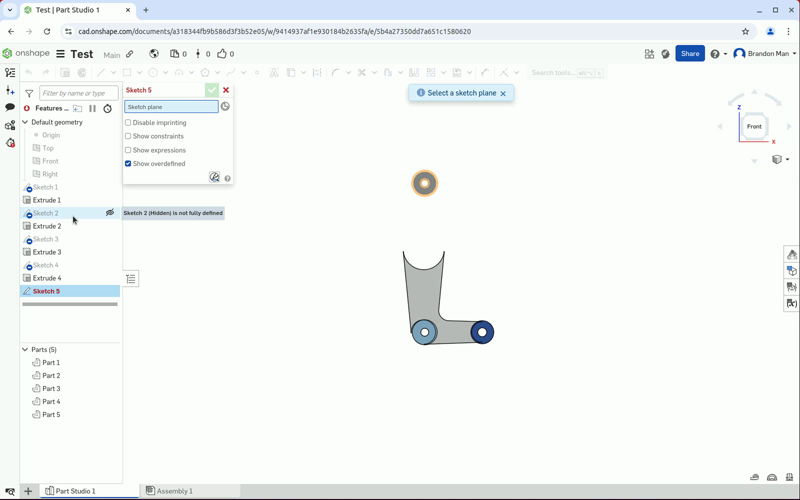
scroll(3)
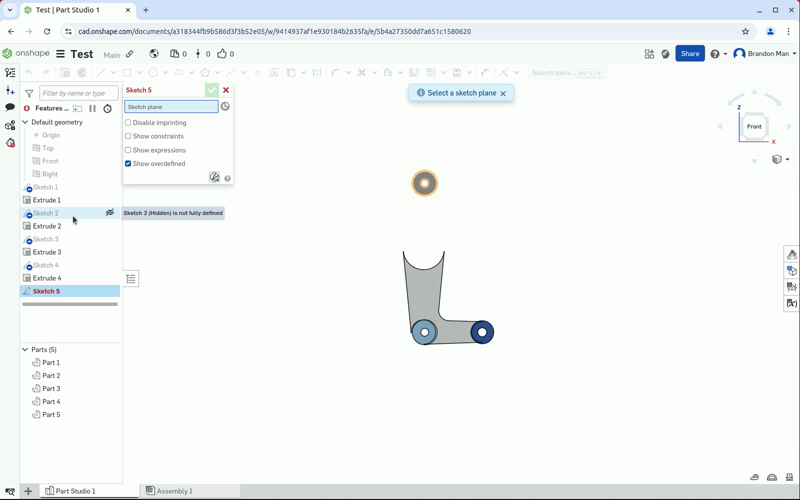
mouse_move(73, 163)
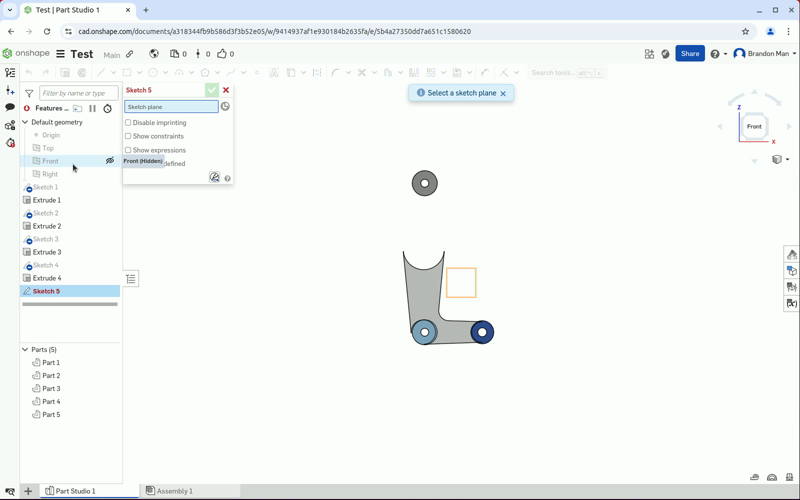
click(73, 163)
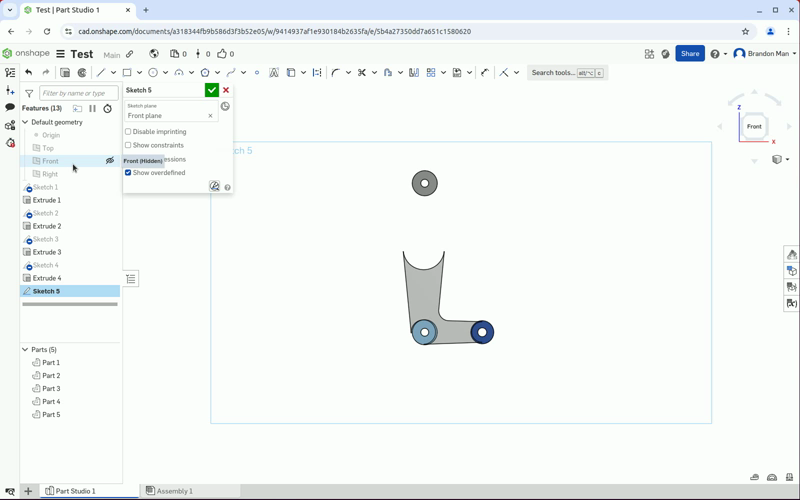
mouse_move(73, 352)
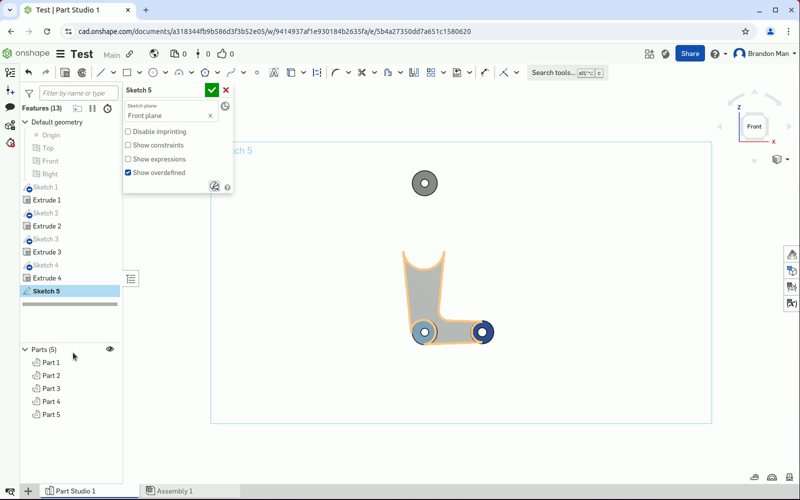
key(y)
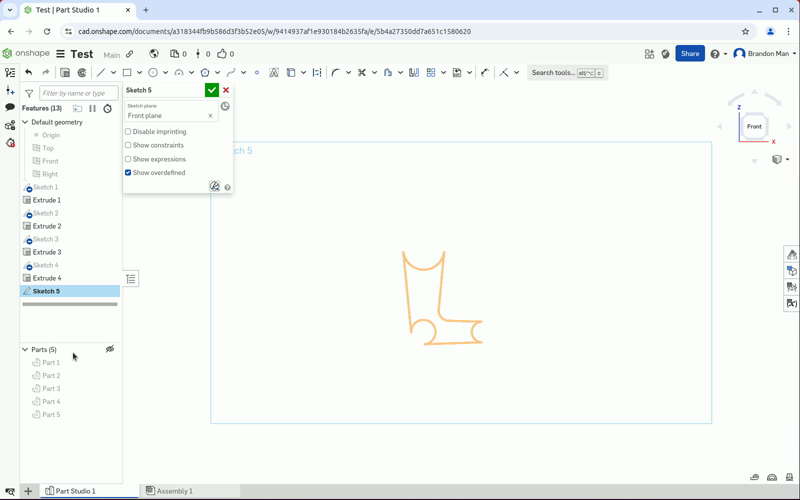
key(a)
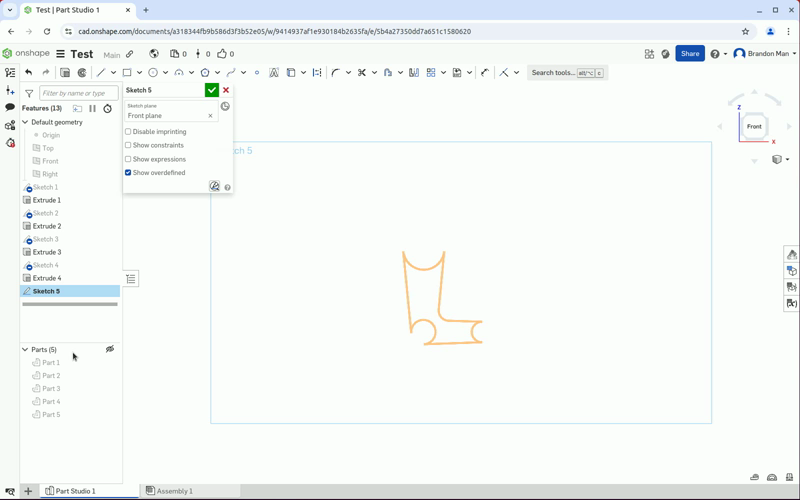
key_down(shift)
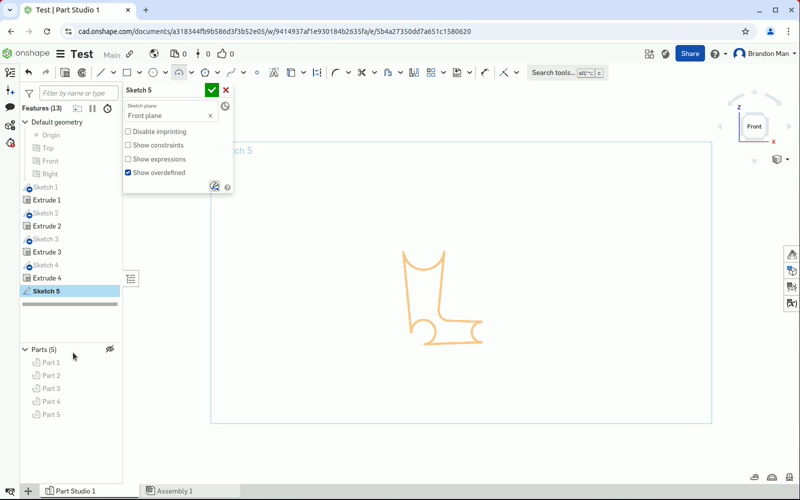
mouse_move(403, 246)
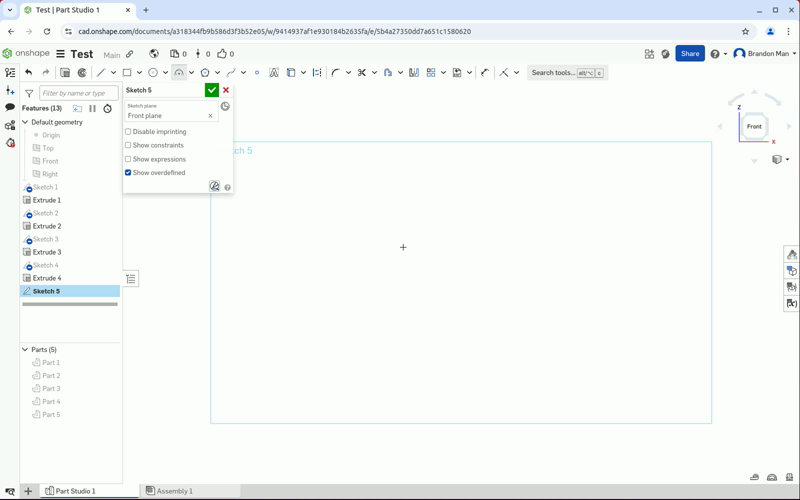
click(403, 246)
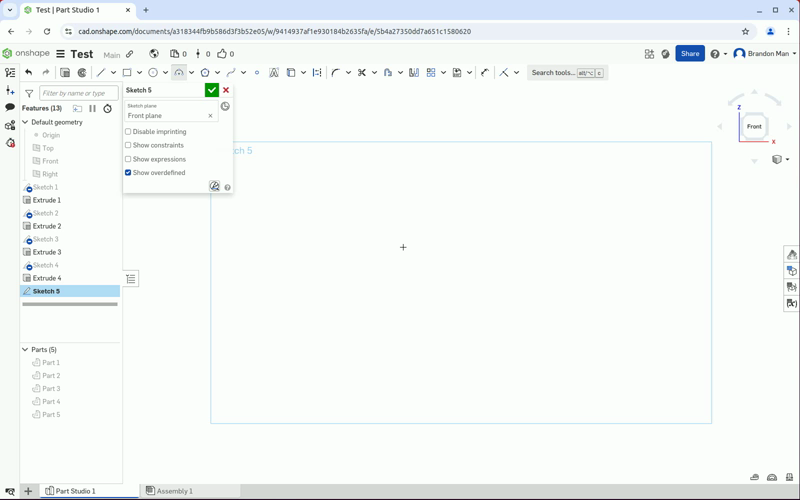
key_up(shift)
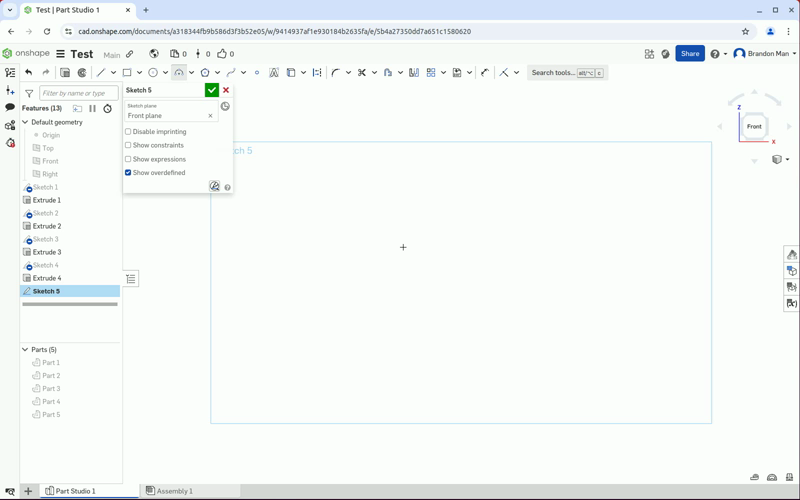
key_down(shift)
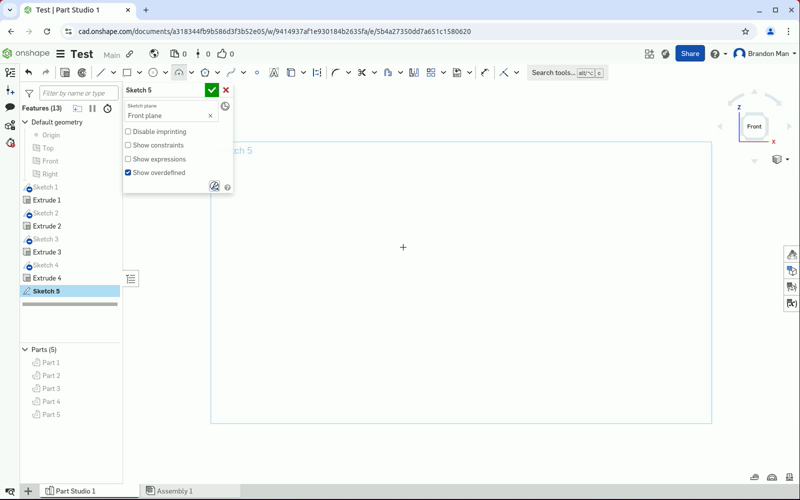
mouse_move(445, 246)
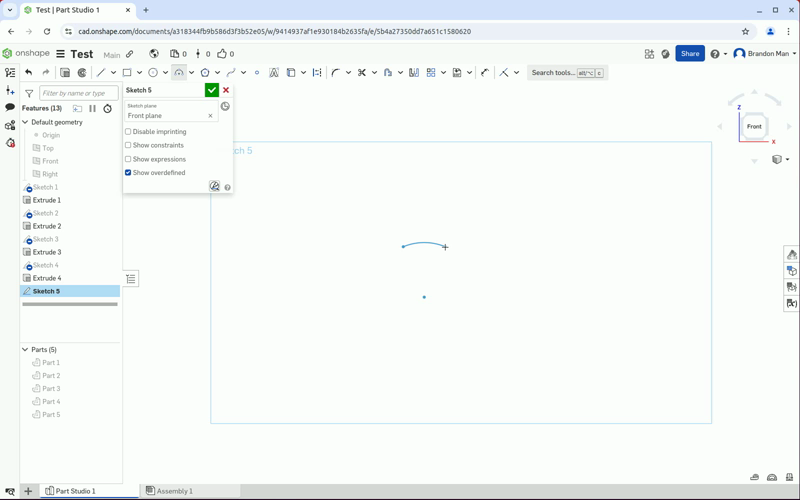
click(445, 246)
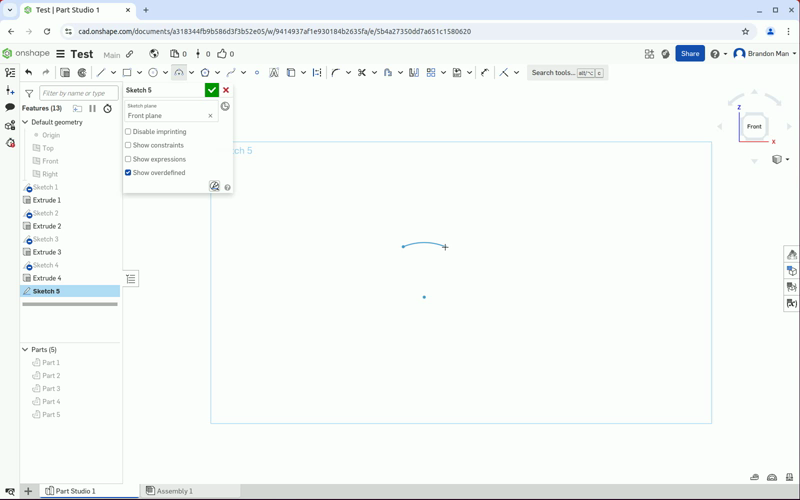
mouse_move(424, 228)
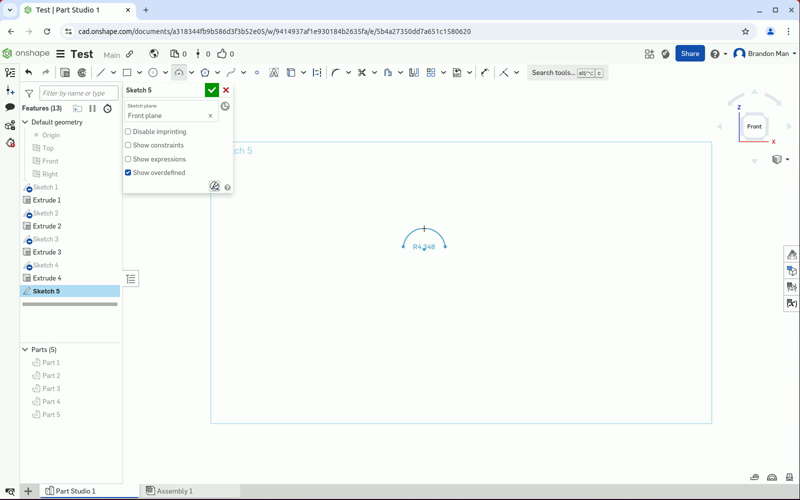
click(424, 228)
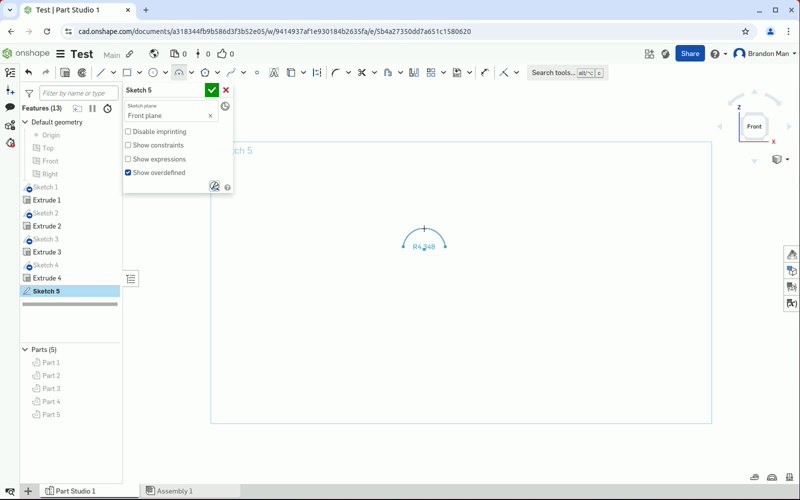
key_up(shift)
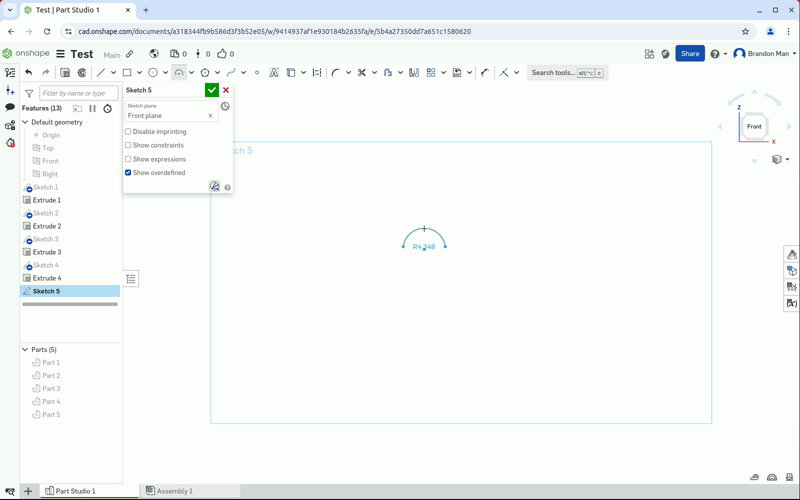
key(esc)
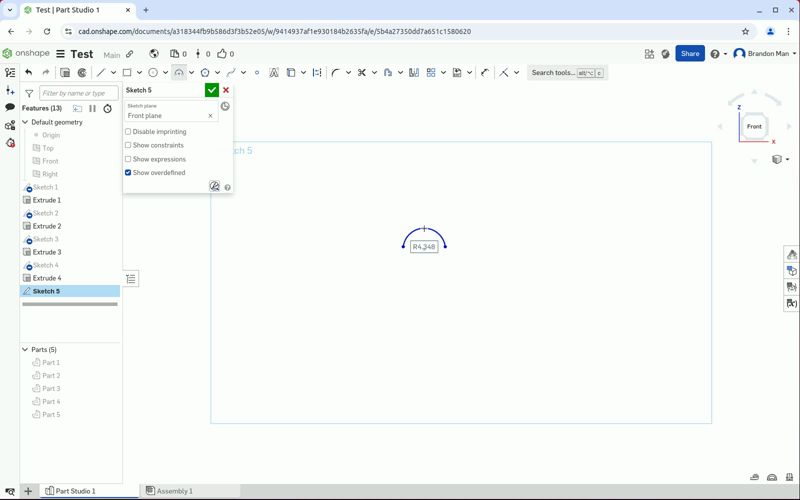
key(l)
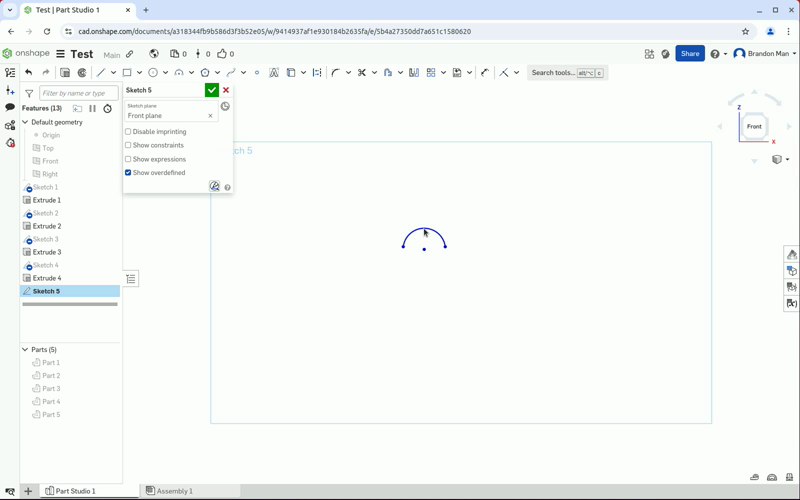
mouse_move(445, 246)
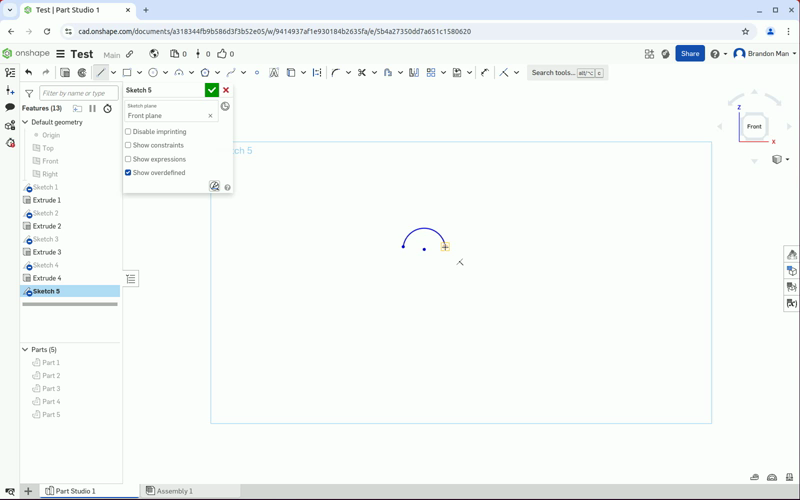
click(445, 246)
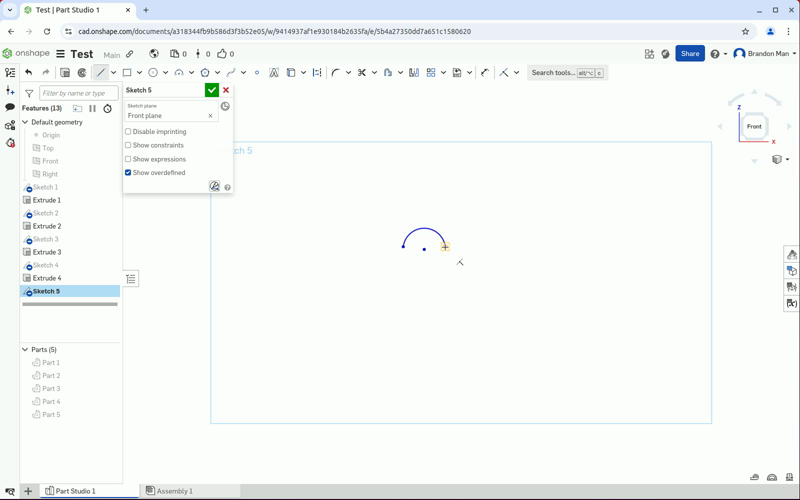
key_down(shift)
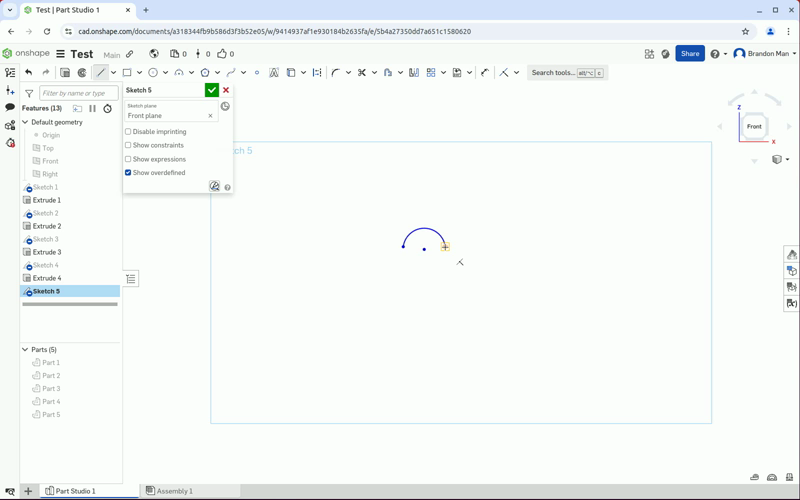
mouse_move(436, 180)
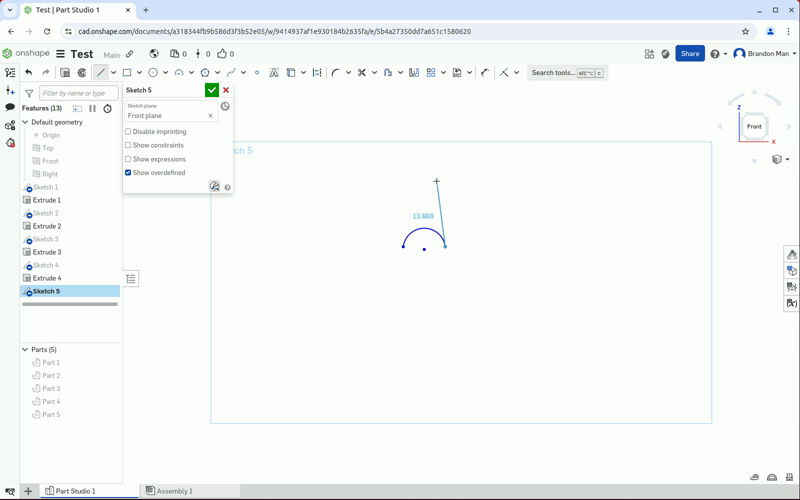
click(436, 180)
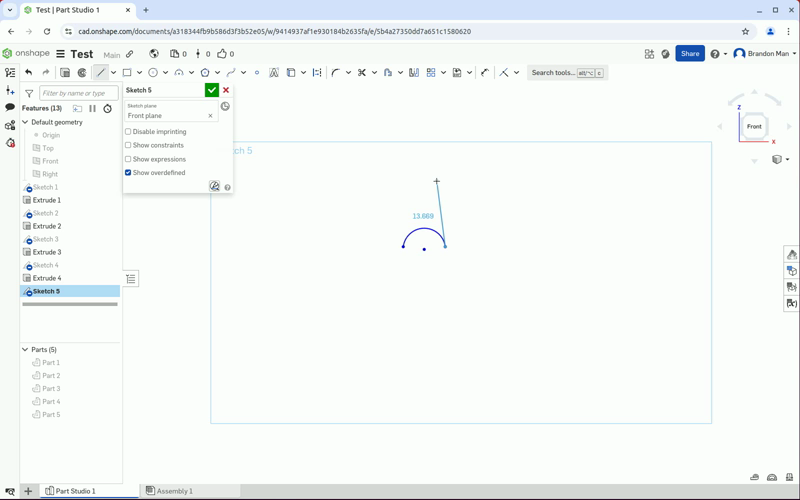
key_up(shift)
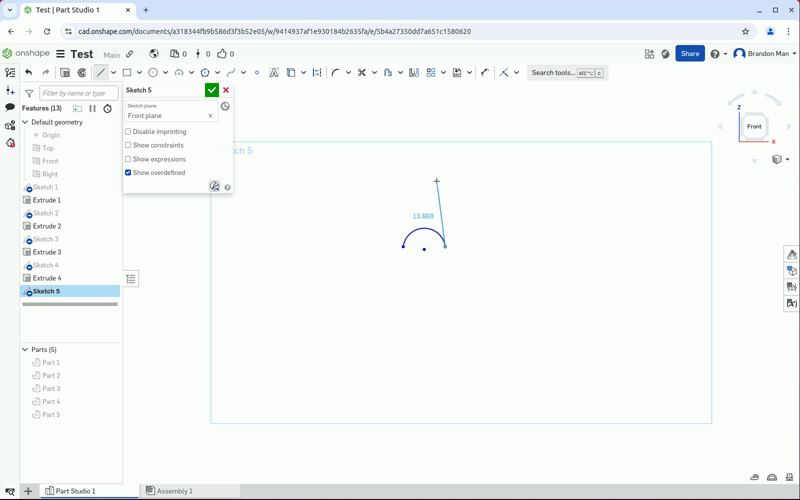
key(esc)
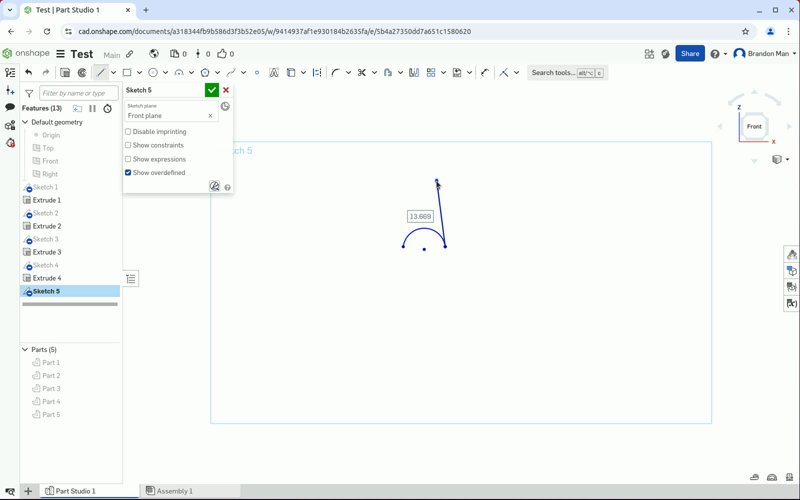
key(a)
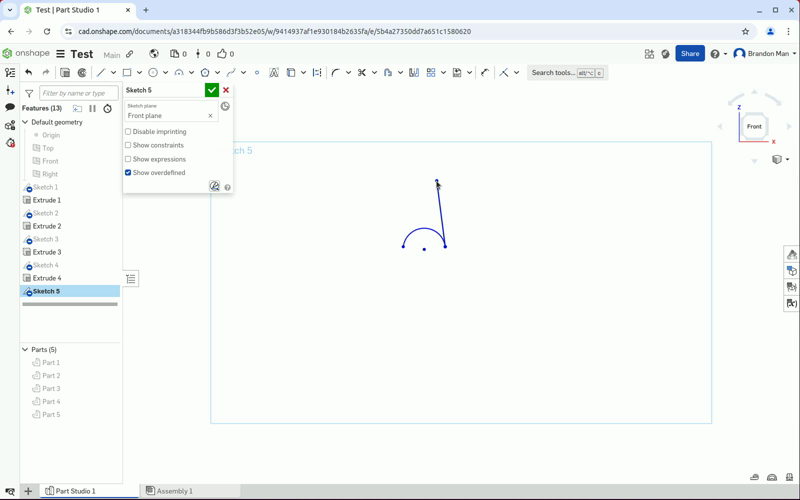
mouse_move(436, 180)
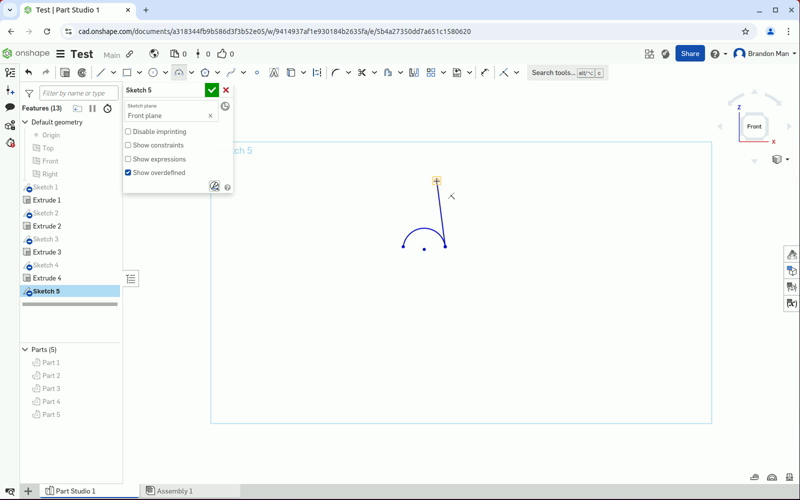
click(436, 180)
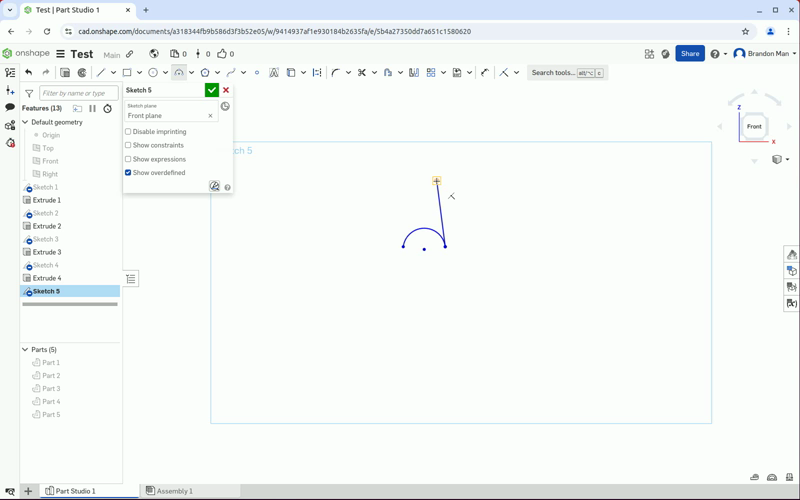
key_down(shift)
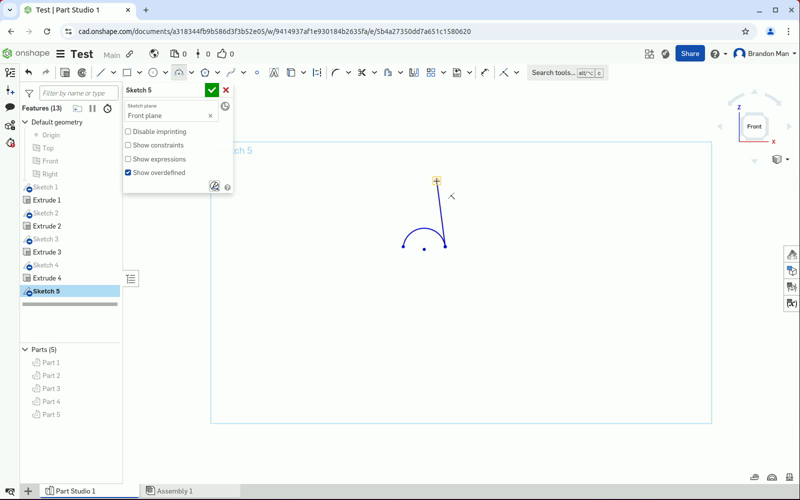
mouse_move(411, 180)
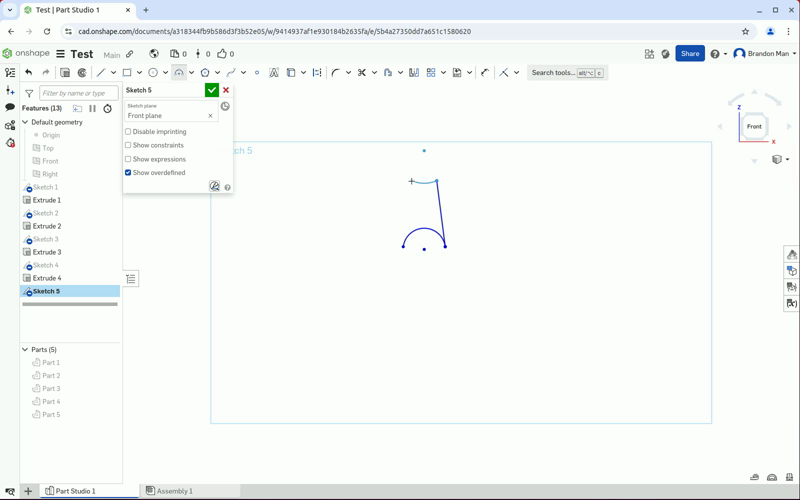
click(411, 180)
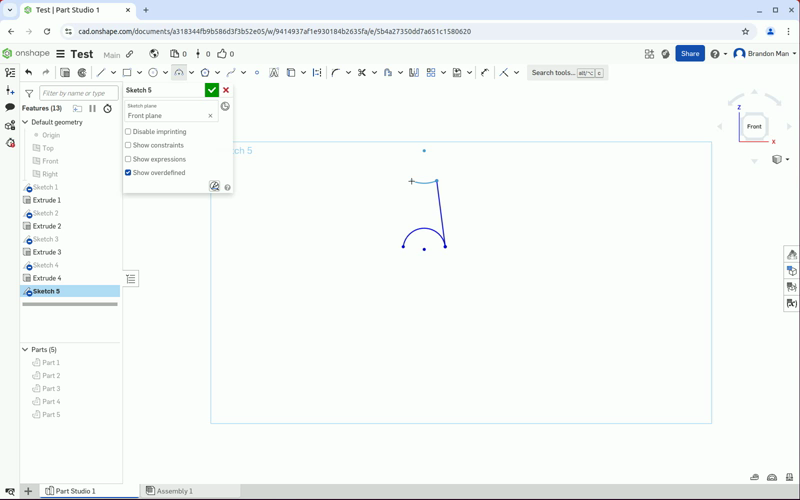
mouse_move(424, 194)
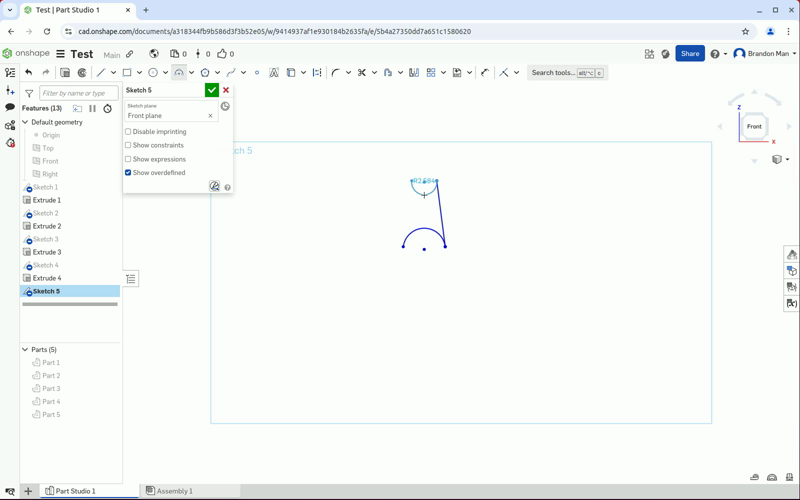
click(424, 194)
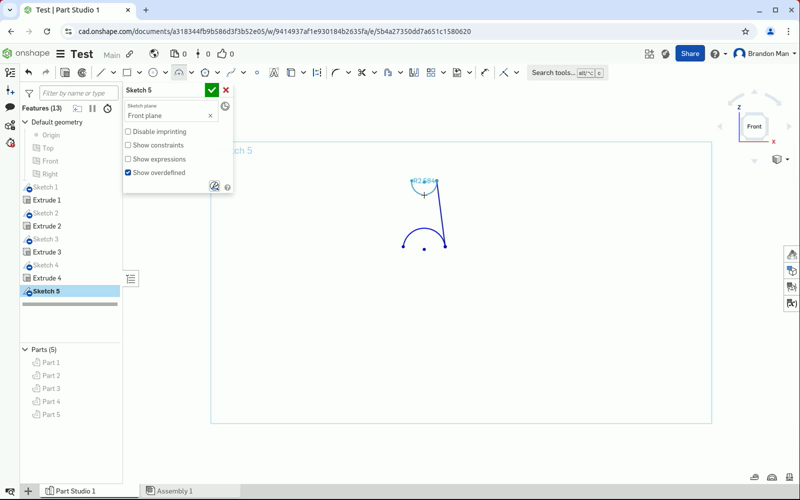
key_up(shift)
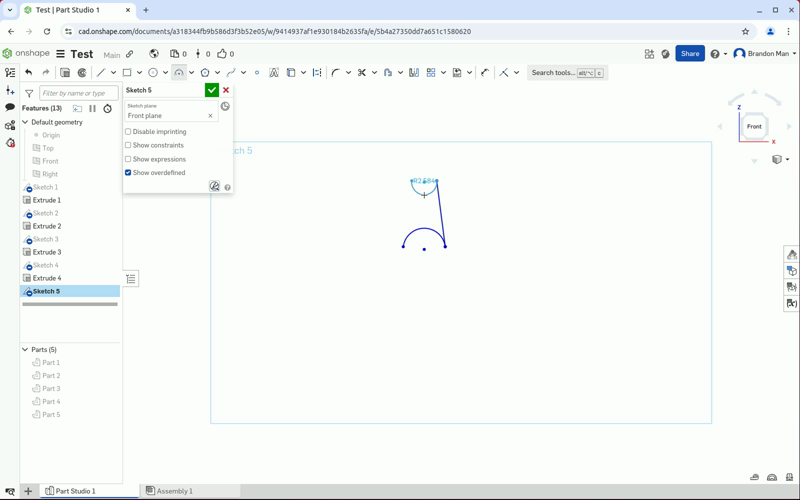
key(esc)
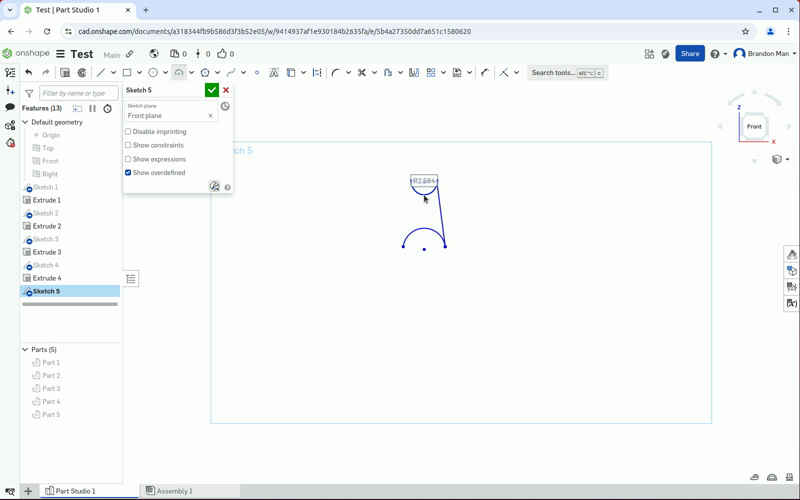
key(l)
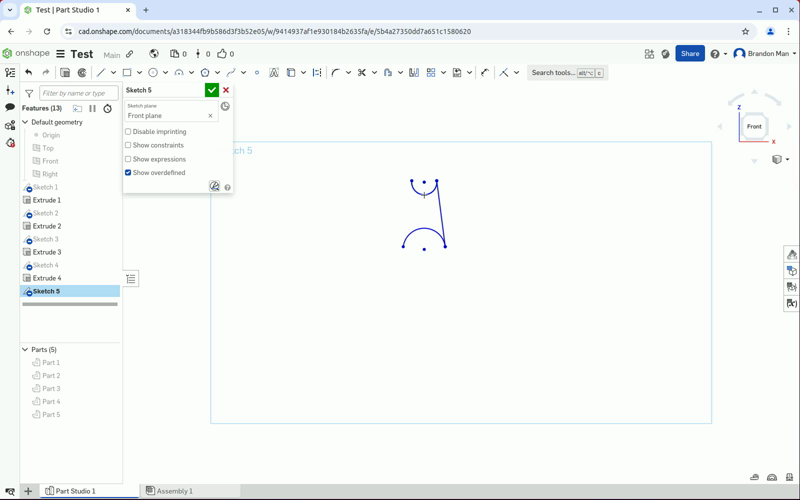
mouse_move(411, 180)
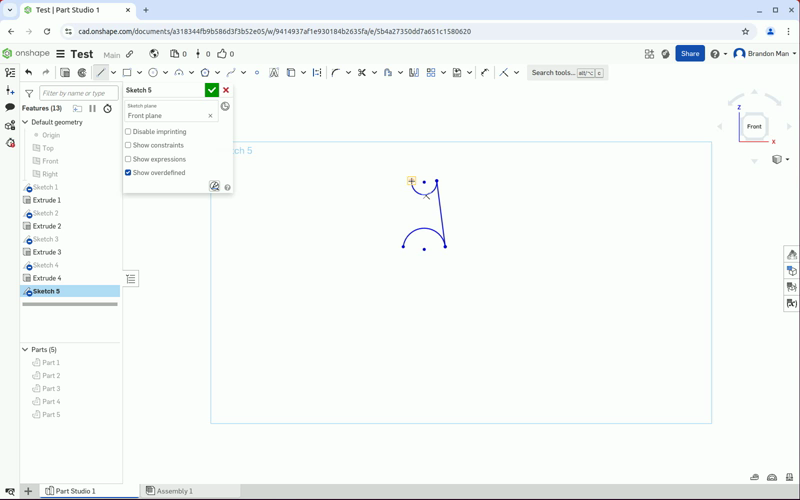
click(411, 180)
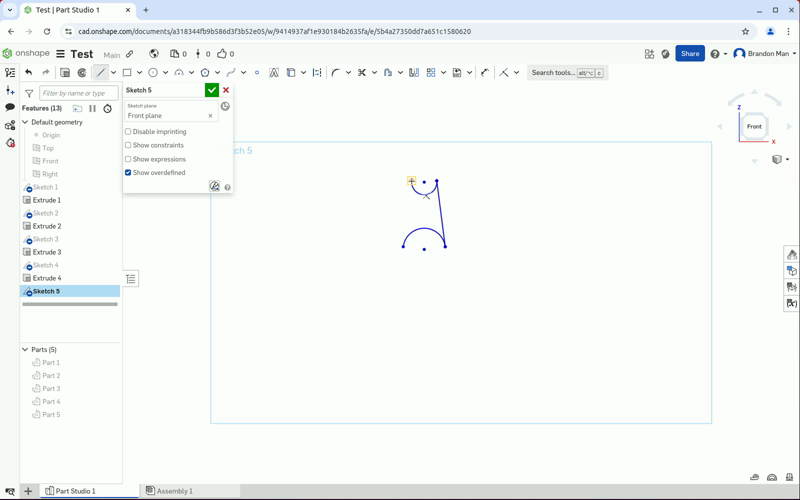
key_down(shift)
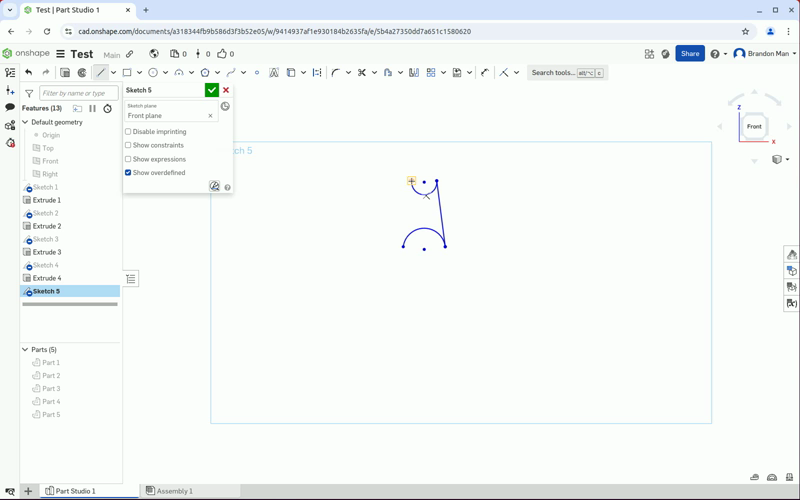
mouse_move(403, 246)
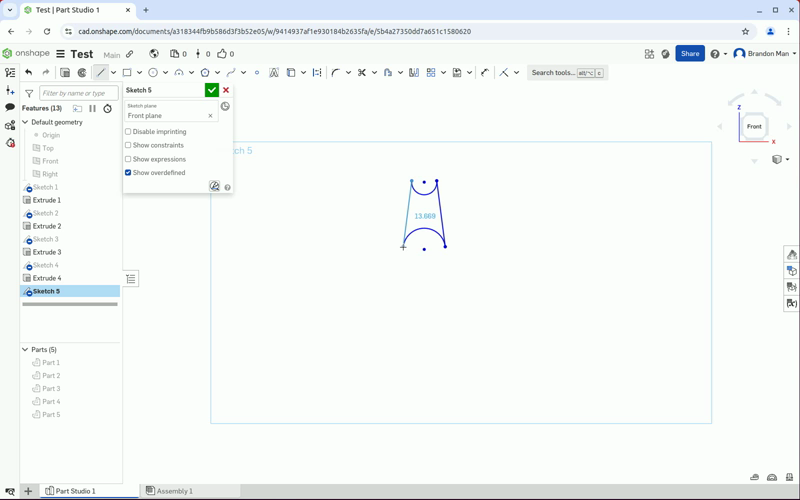
key_up(shift)
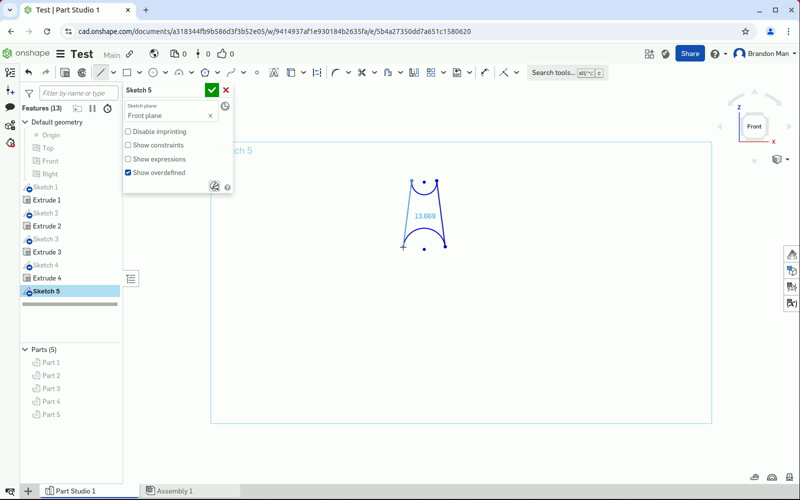
click(403, 246)
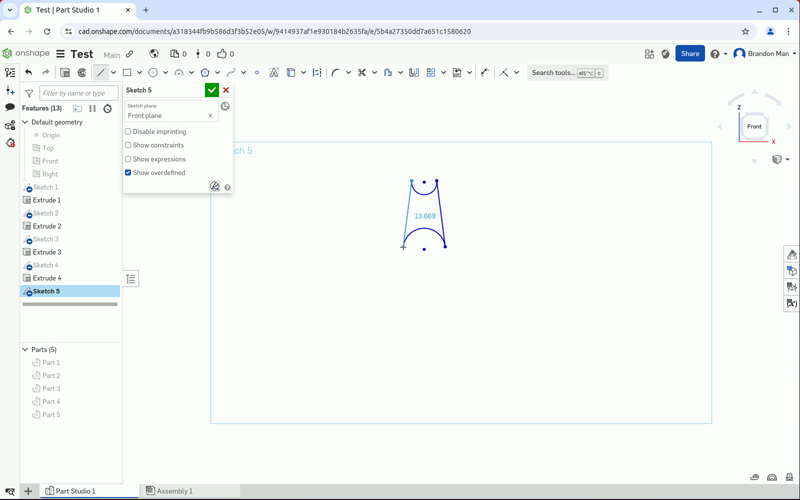
key(esc)
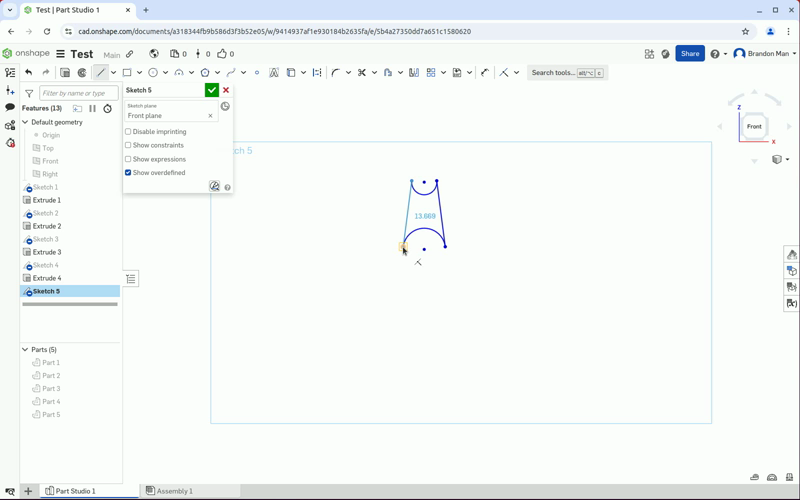
key(c)
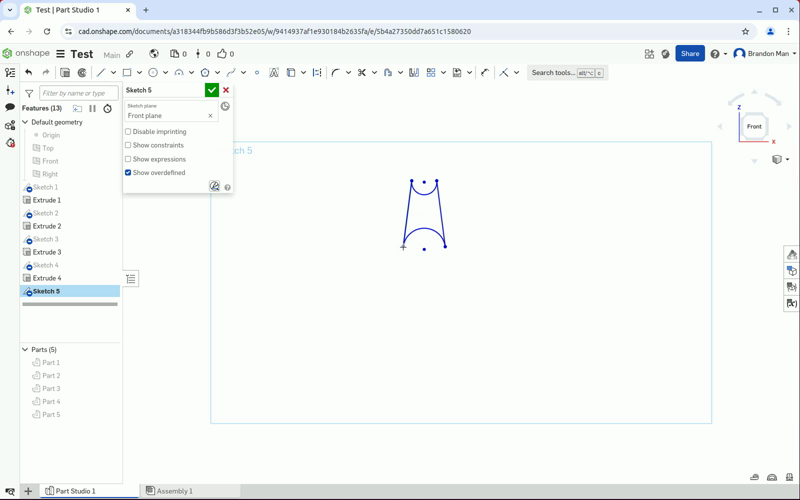
key_down(shift)
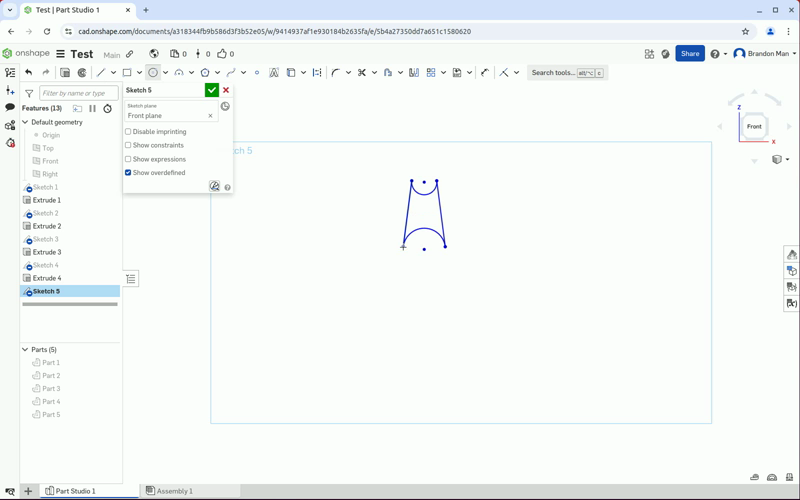
mouse_move(419, 200)
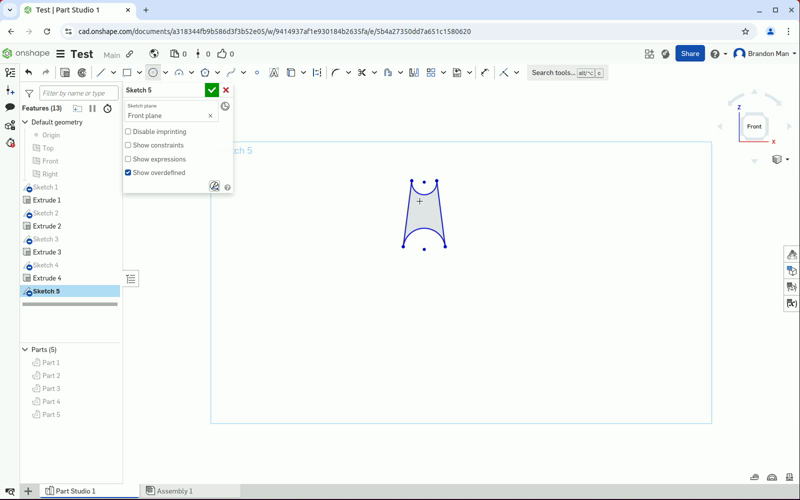
click(419, 200)
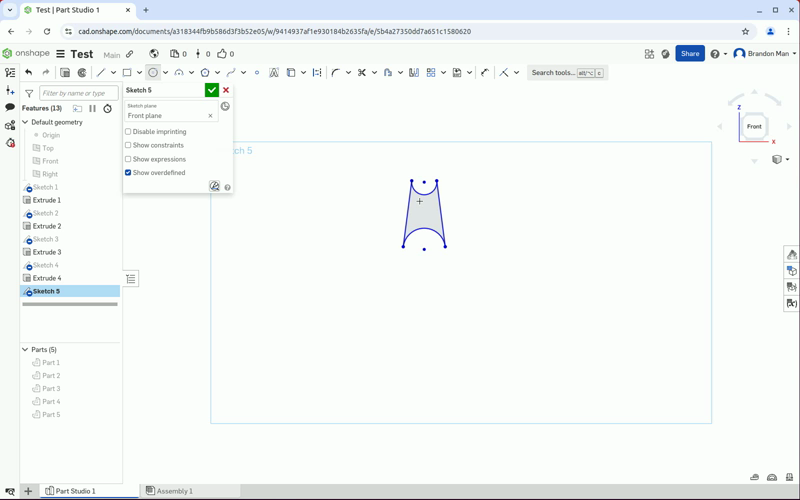
key_up(shift)
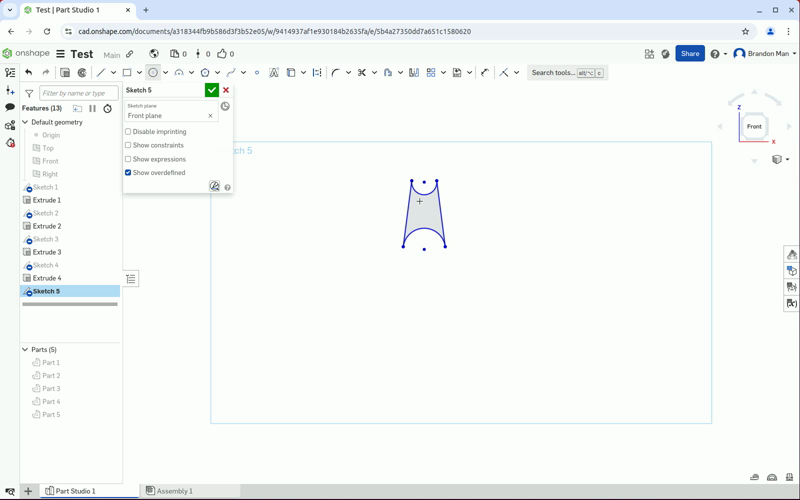
mouse_move(424, 200)
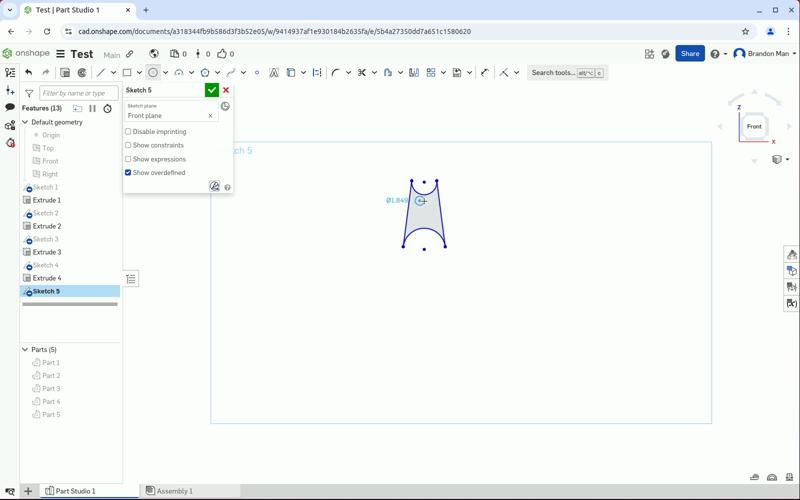
click(424, 200)
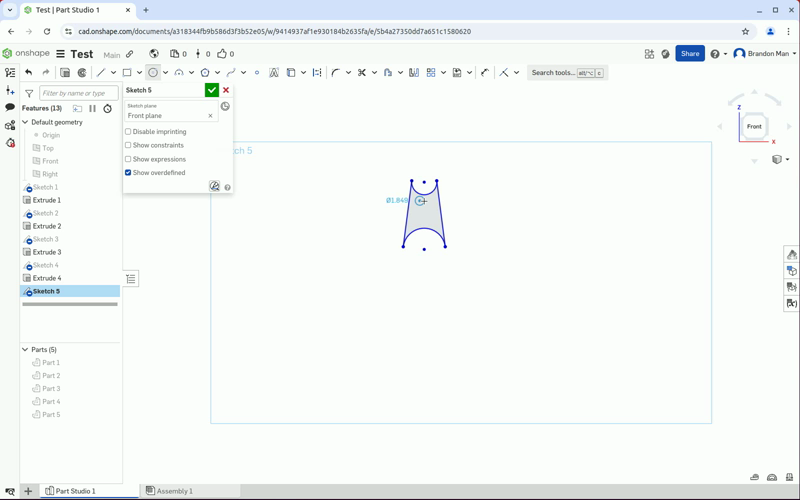
key(esc)
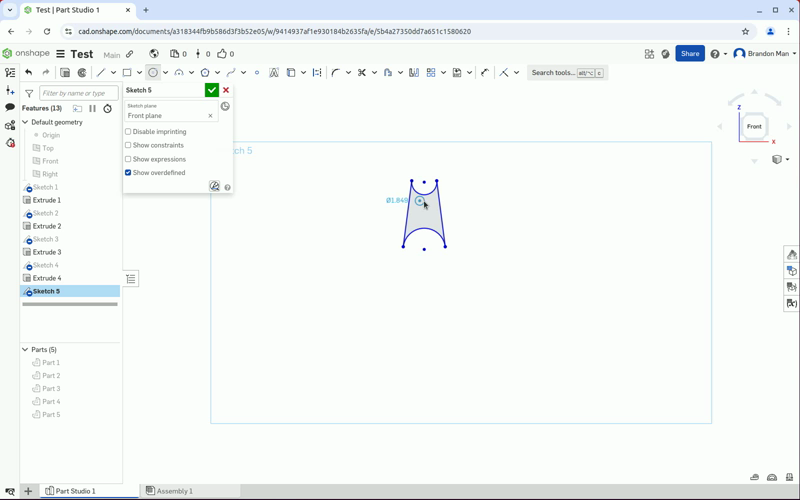
mouse_move(426, 209)
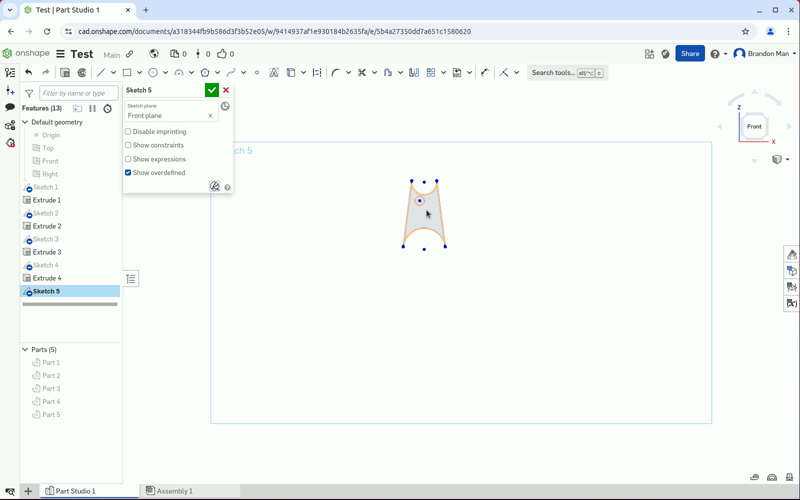
scroll(6)
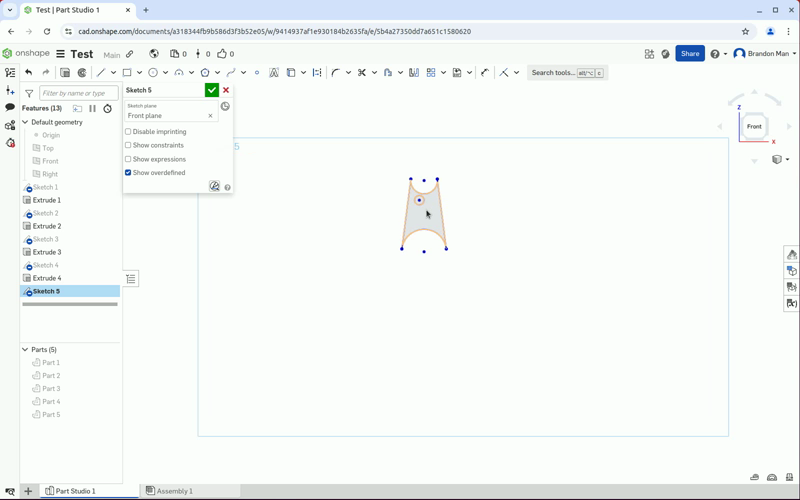
scroll(6)
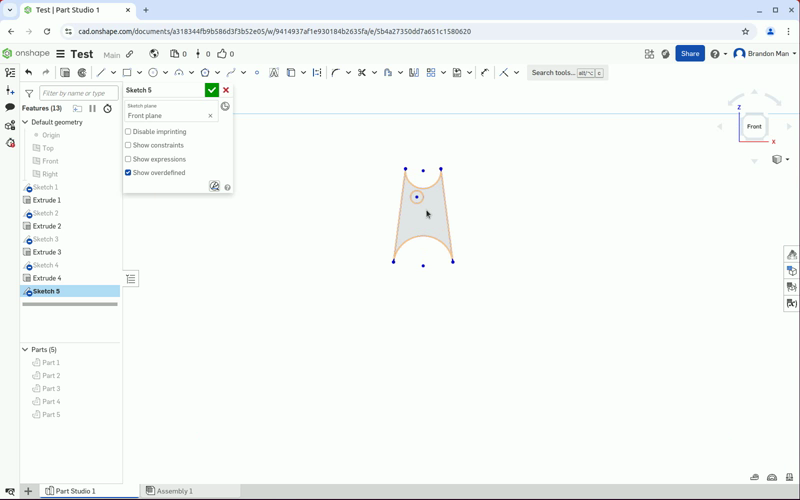
scroll(6)
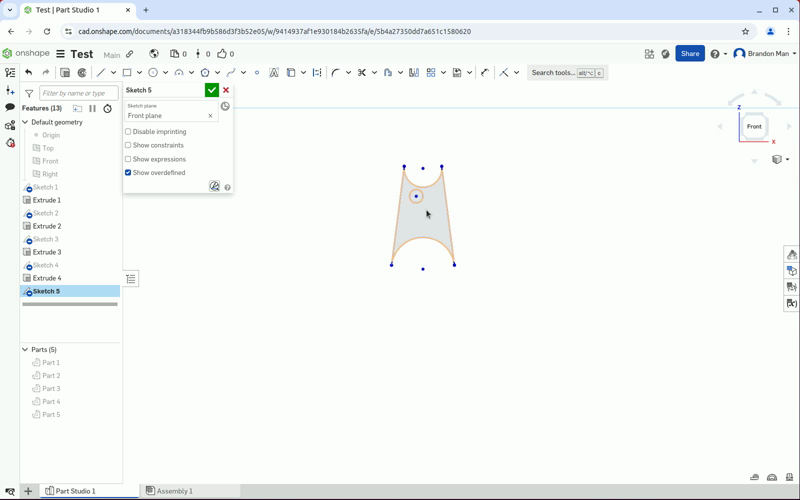
scroll(6)
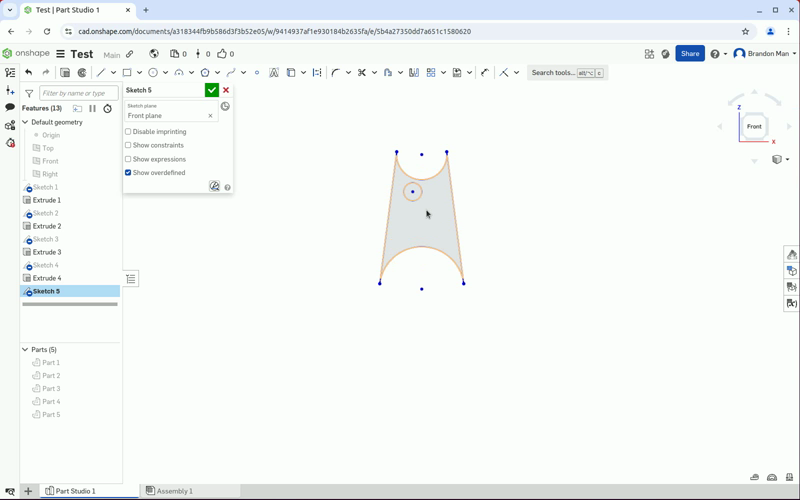
scroll(6)
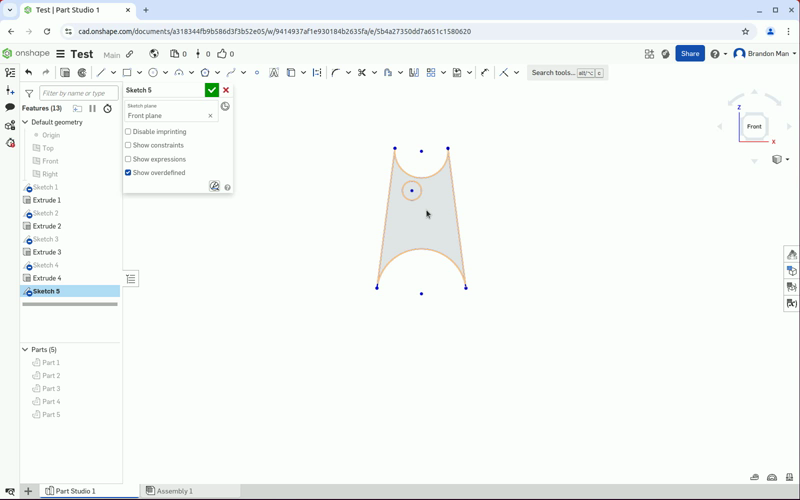
scroll(6)
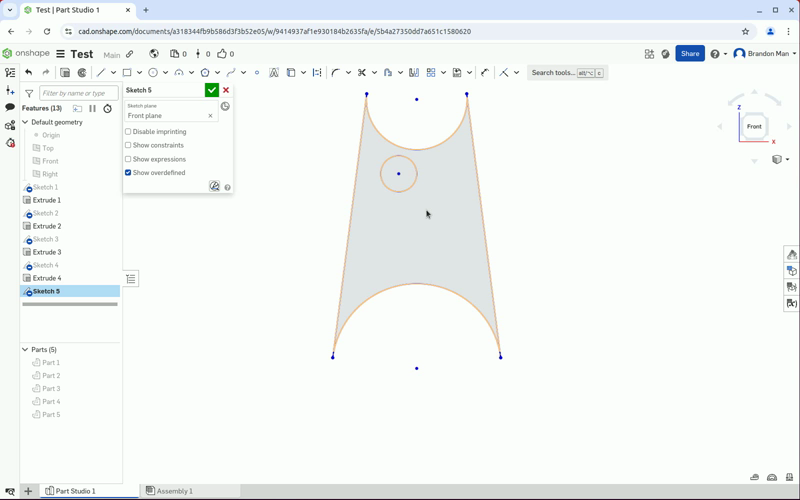
scroll(6)
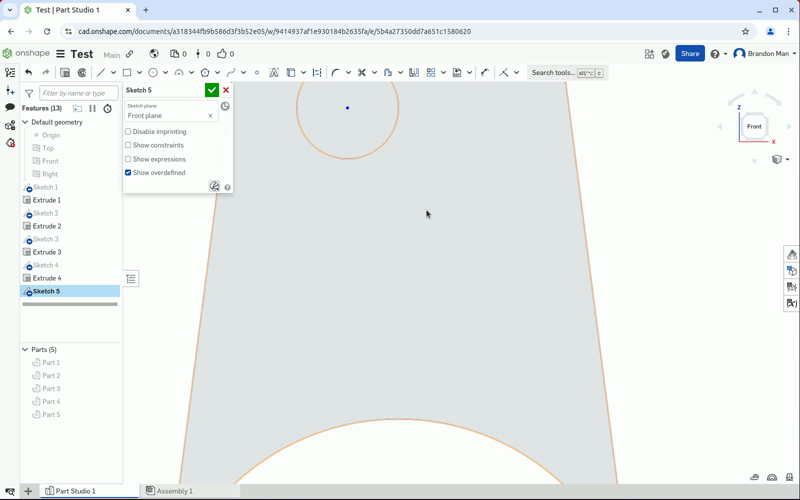
click(426, 209)
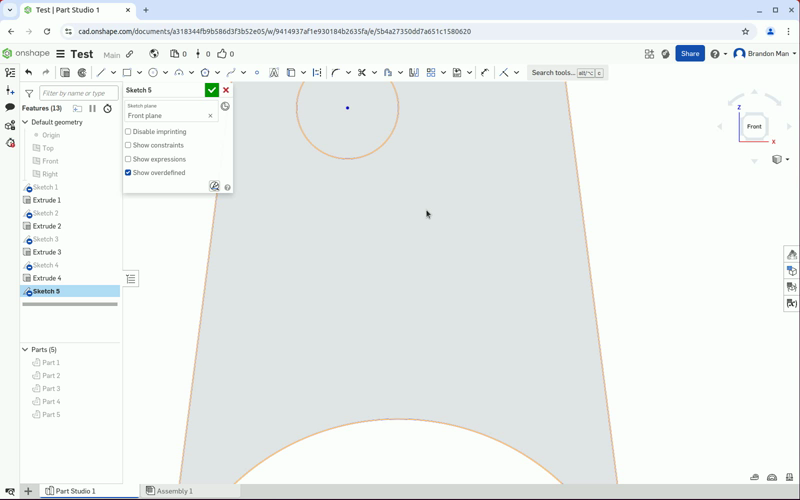
scroll(-6)
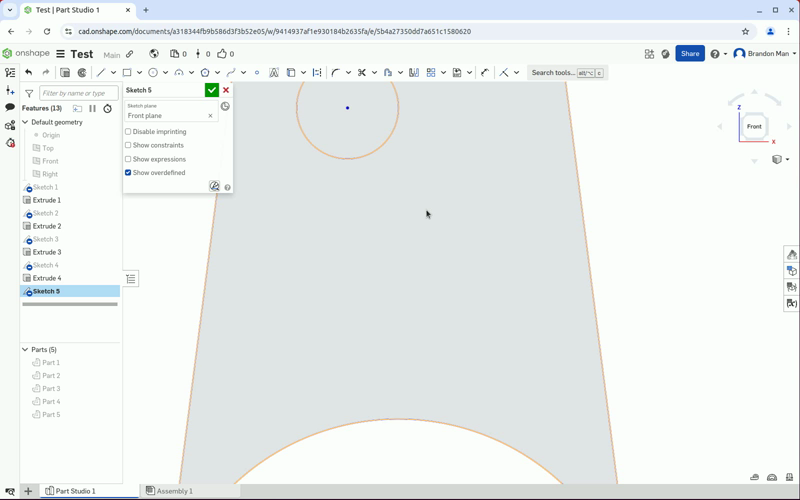
scroll(-6)
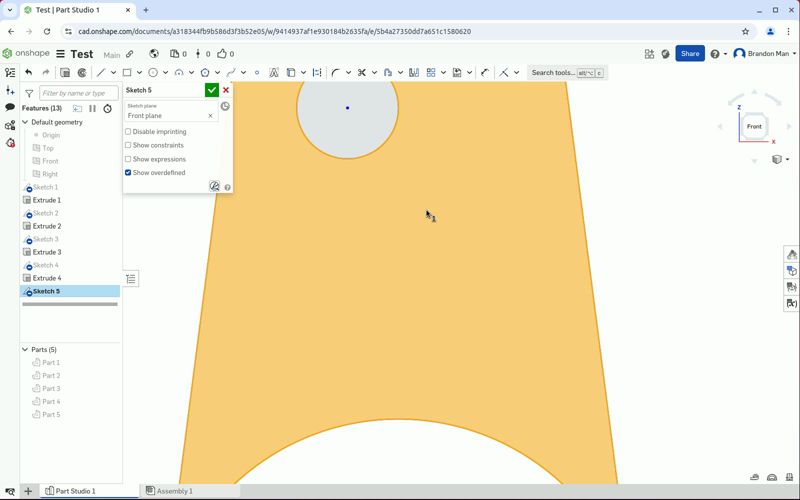
scroll(-6)
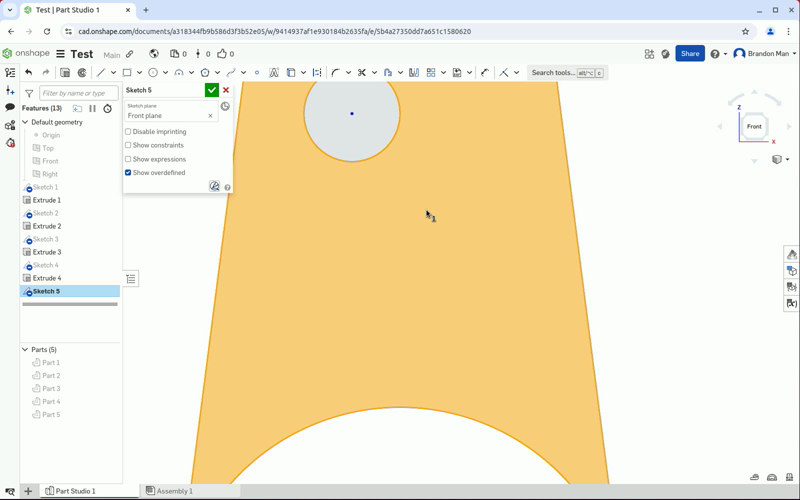
scroll(-6)
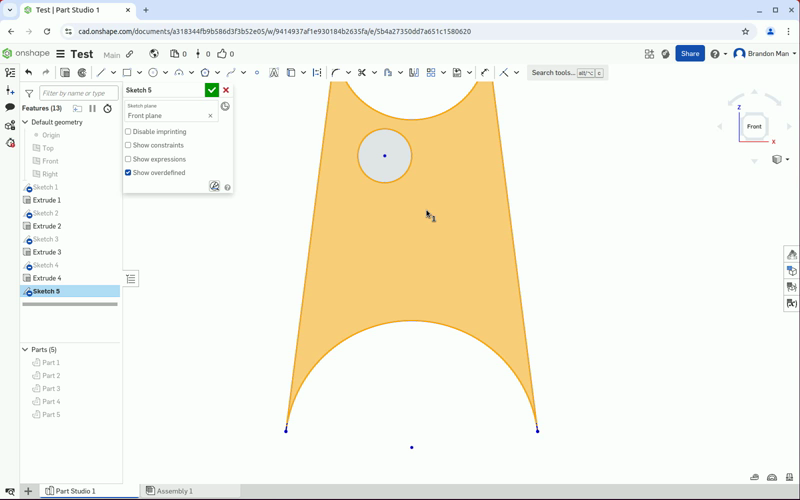
scroll(-6)
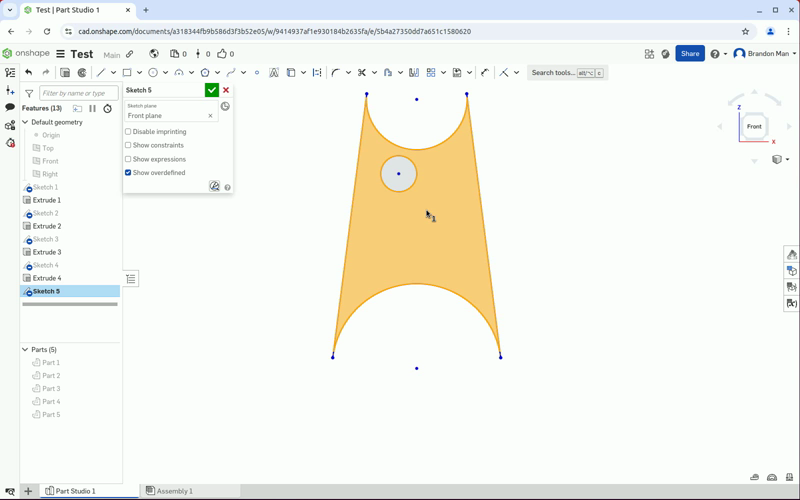
scroll(-6)
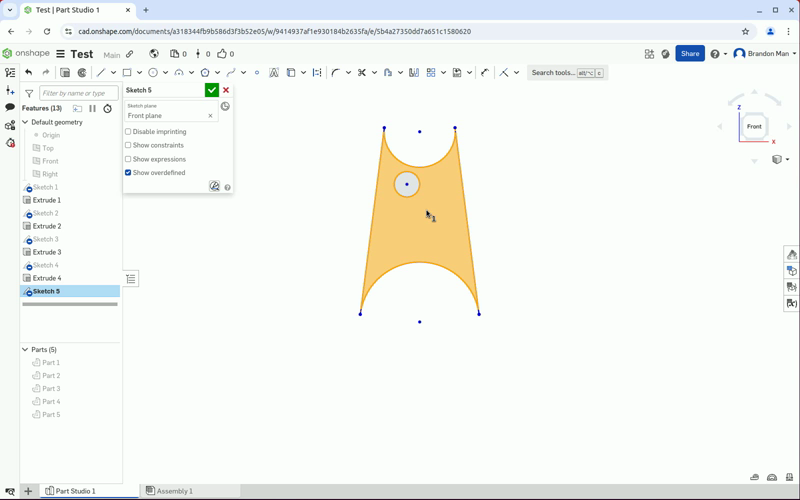
scroll(-6)
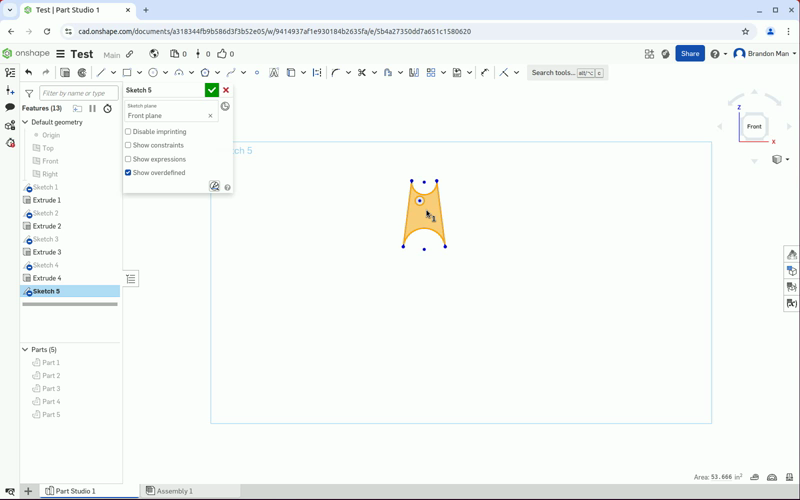
mouse_move(73, 352)
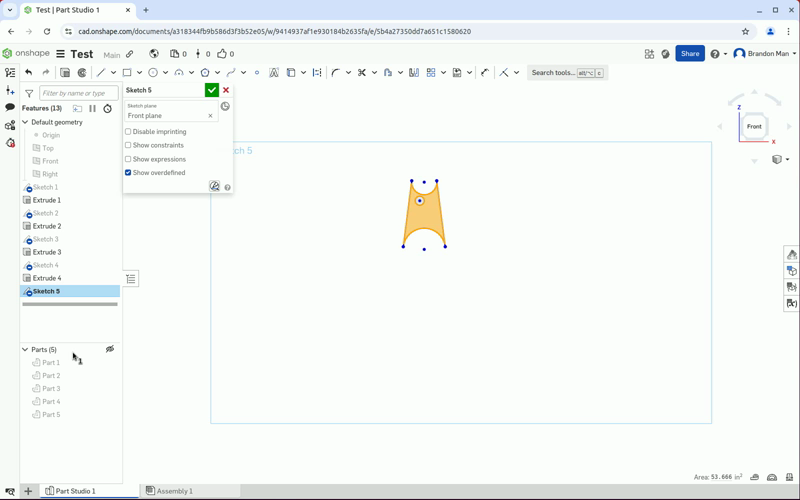
key(shift+y)
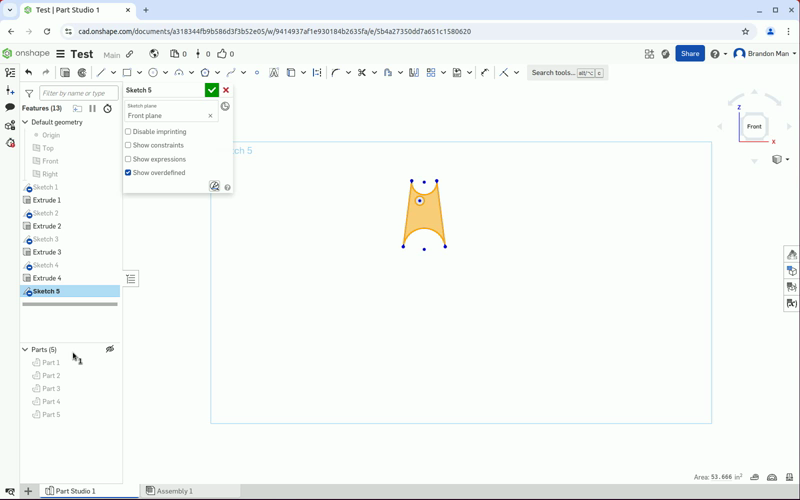
key(shift+e)
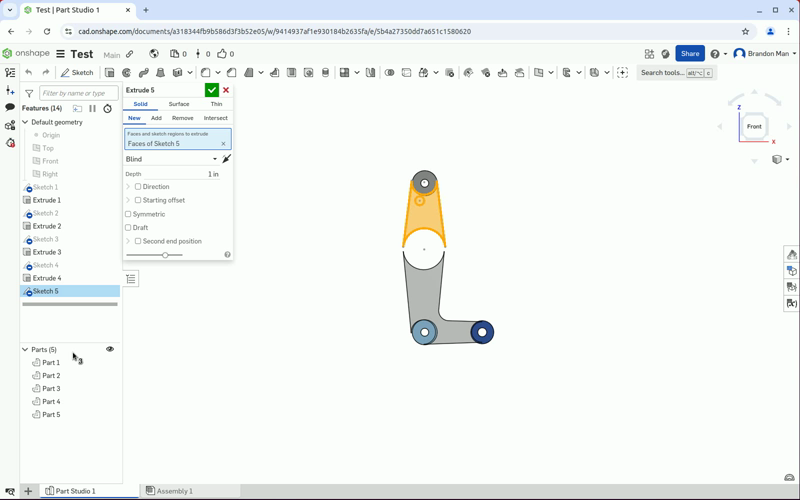
mouse_move(143, 106)
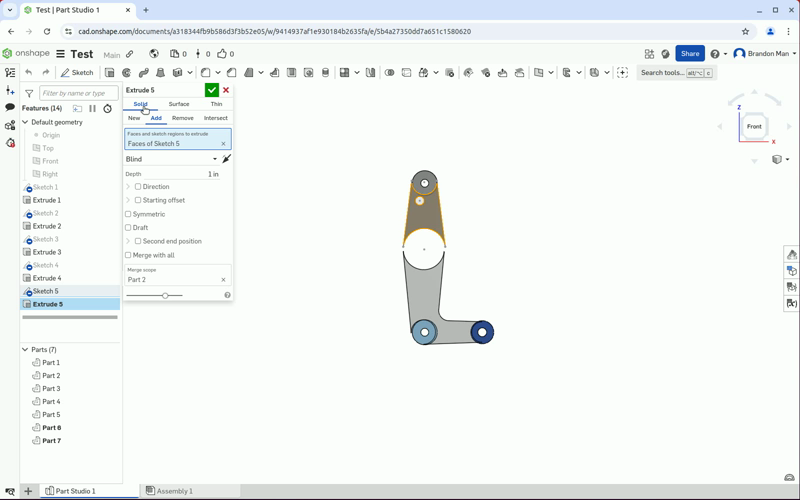
click(143, 106)
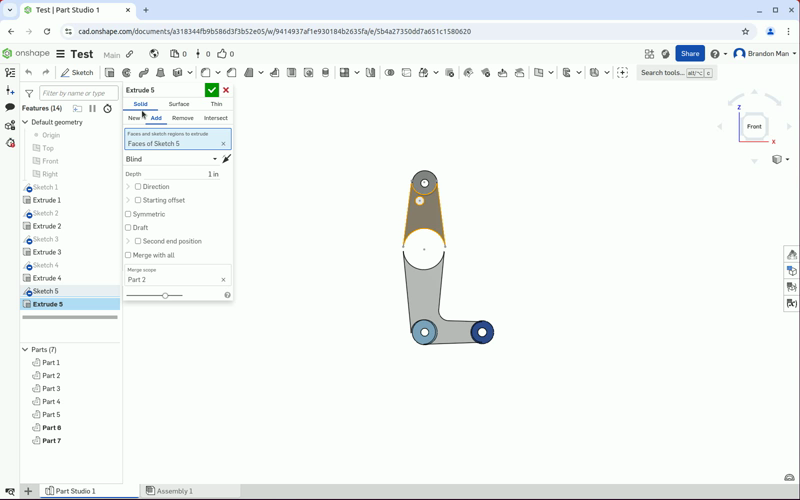
mouse_move(137, 120)
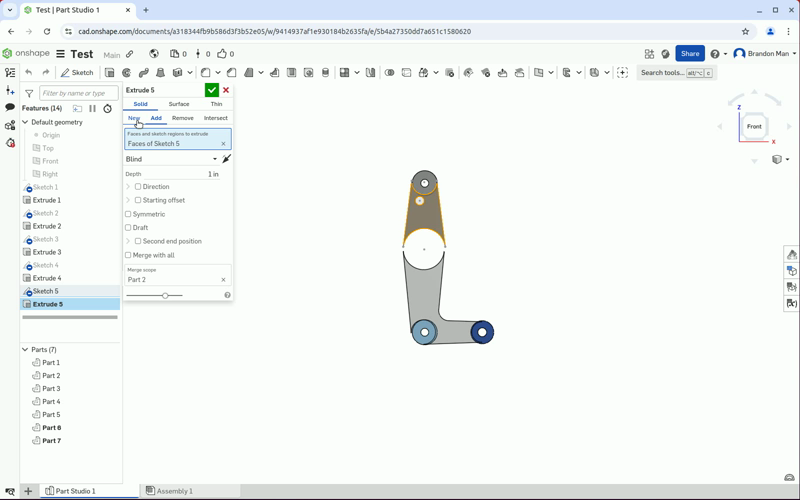
click(137, 120)
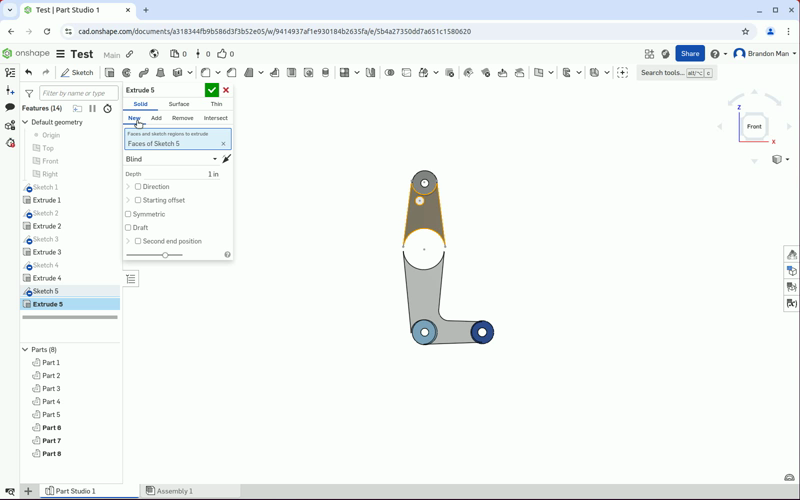
key(tab, 4)
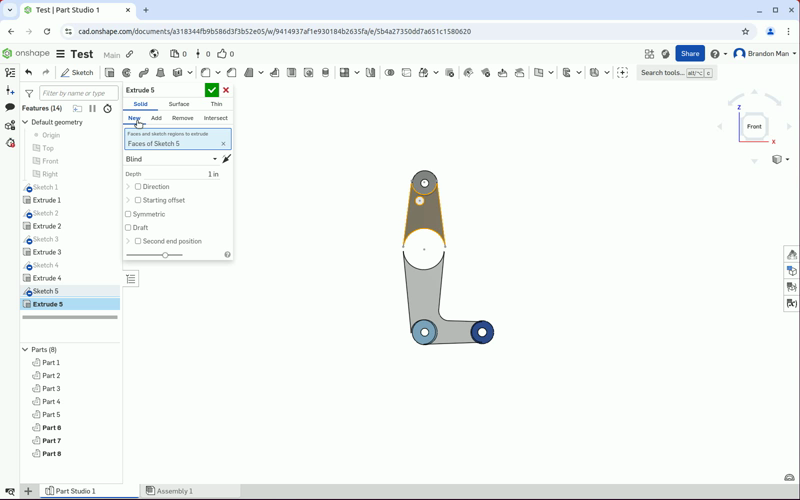
text(0.722)
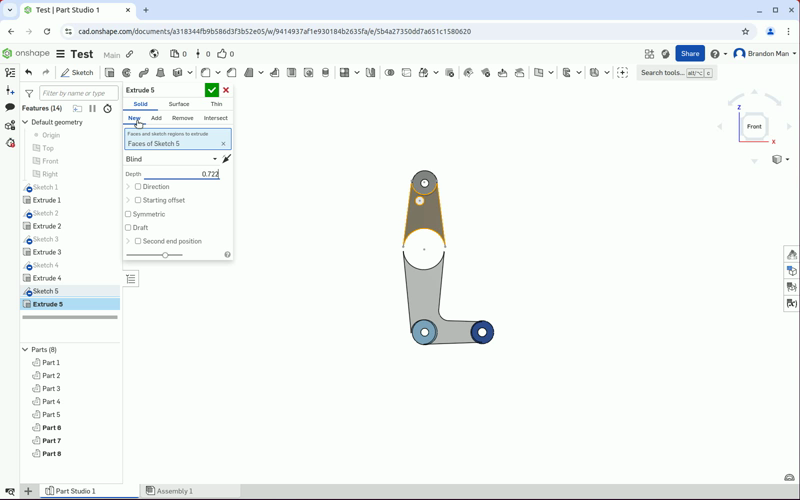
key(enter)
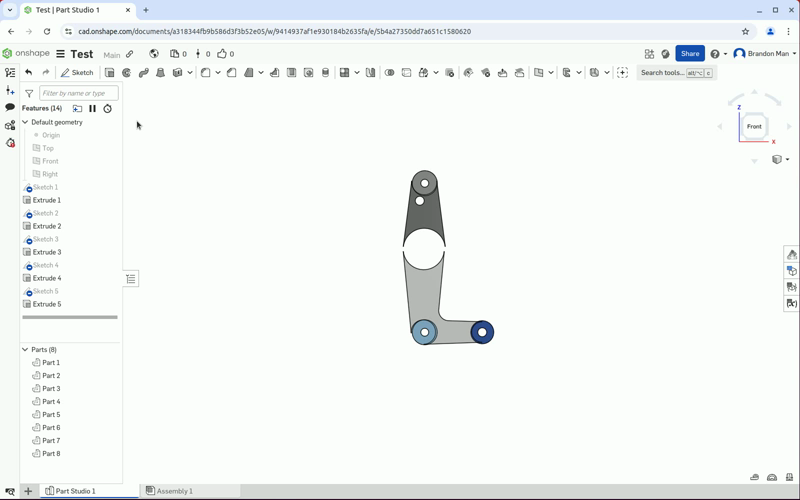
key(shift+h)
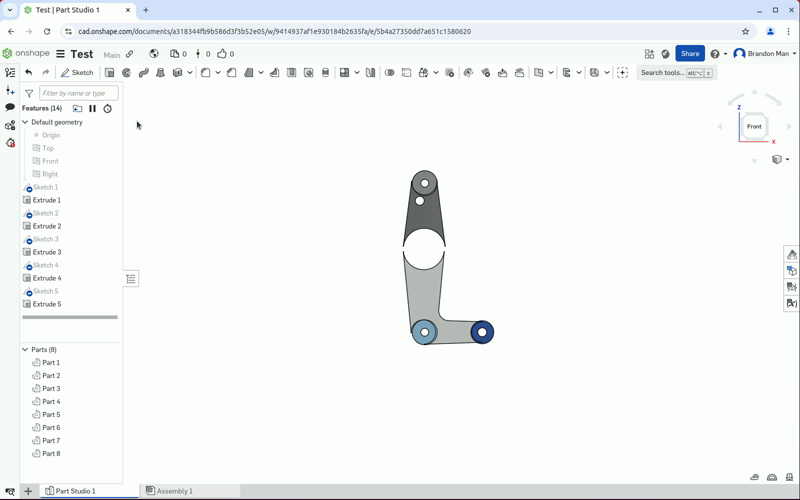
key(shift+h)
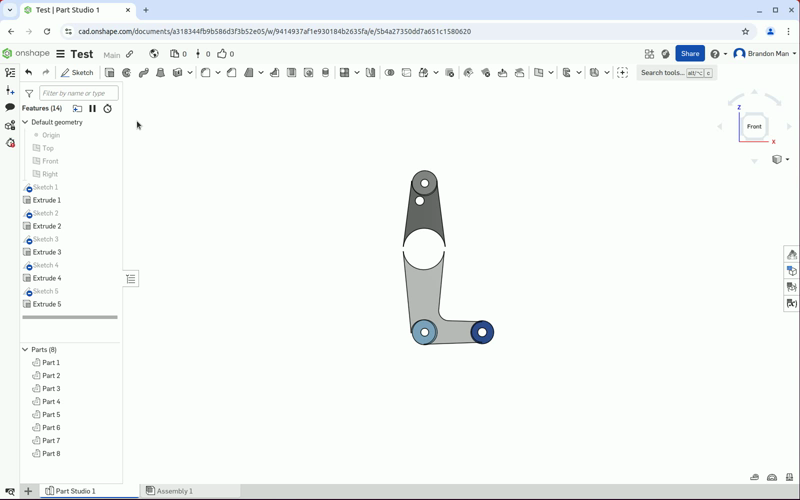
mouse_move(73, 189)
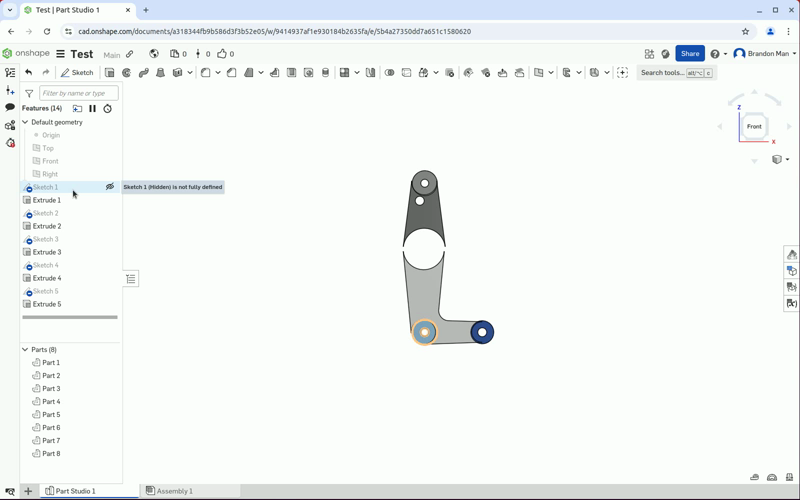
click(73, 189)
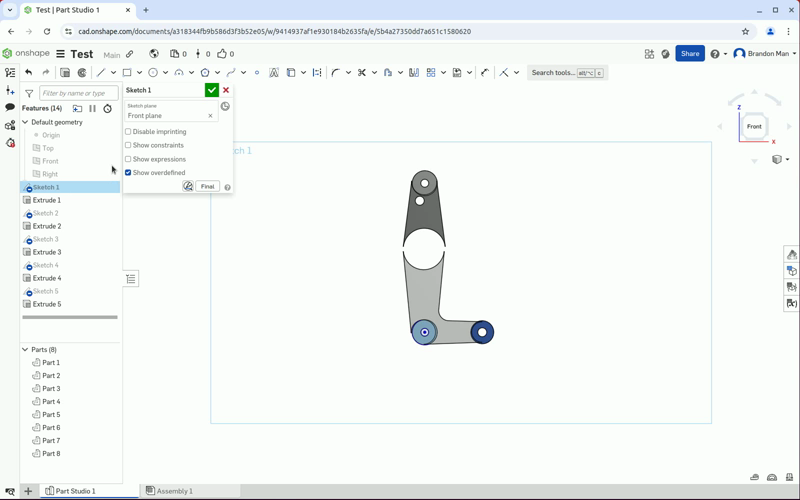
mouse_move(229, 92)
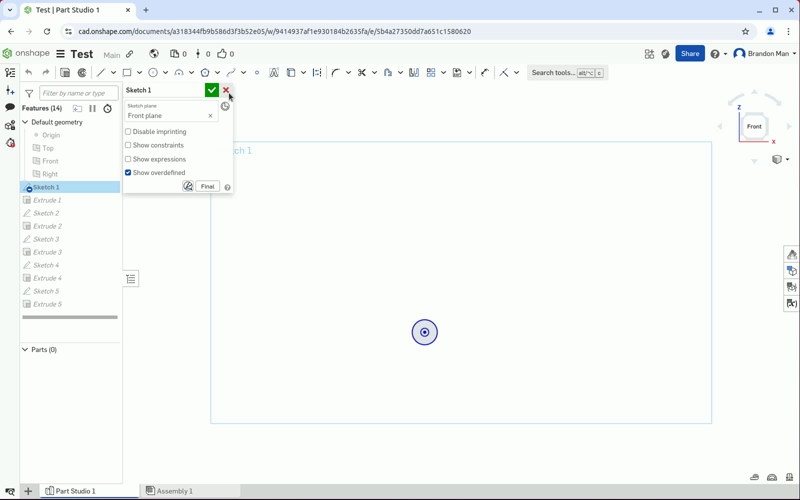
click(229, 92)
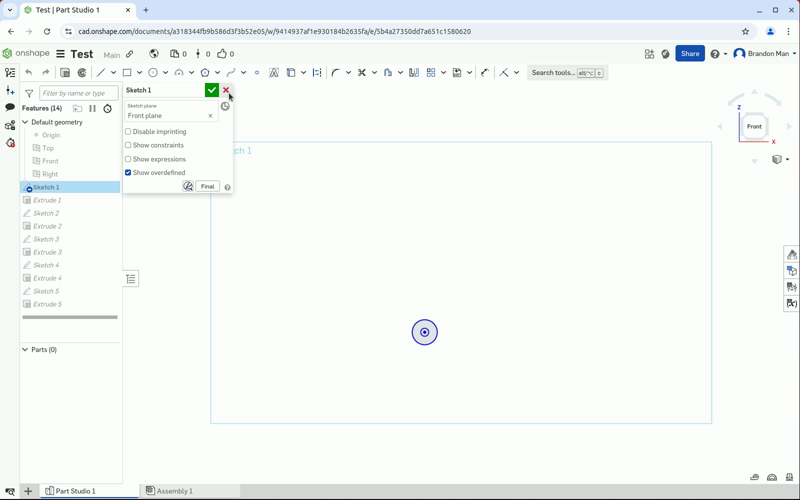
key(shift+s)
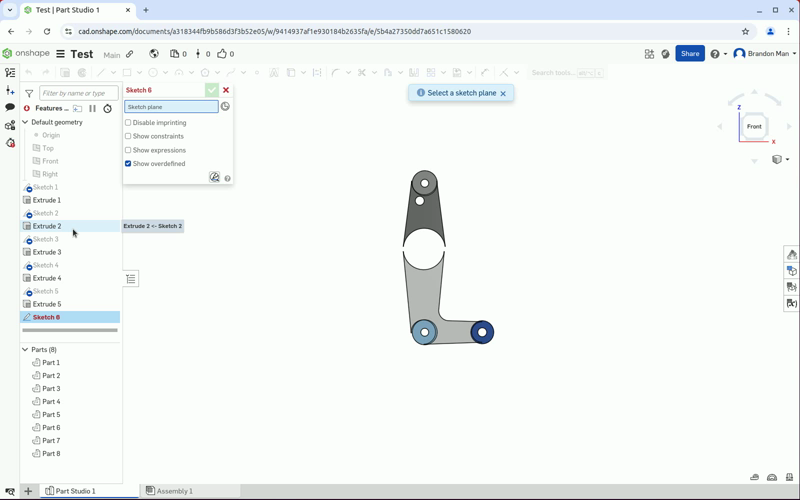
scroll(3)
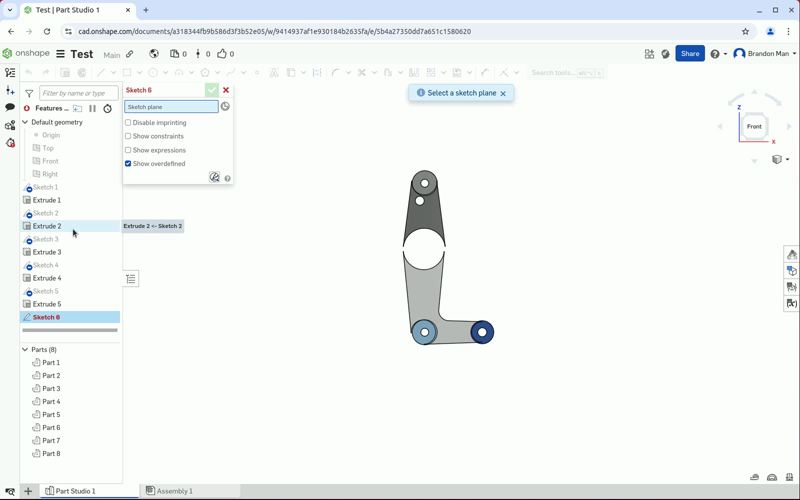
mouse_move(73, 163)
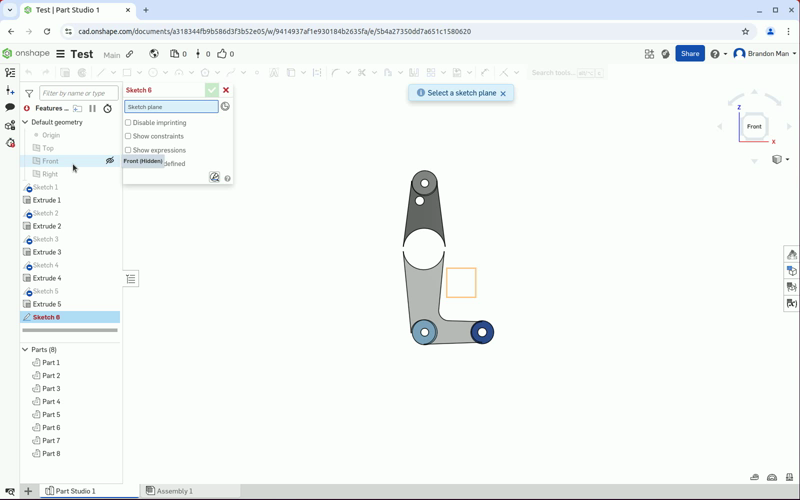
click(73, 163)
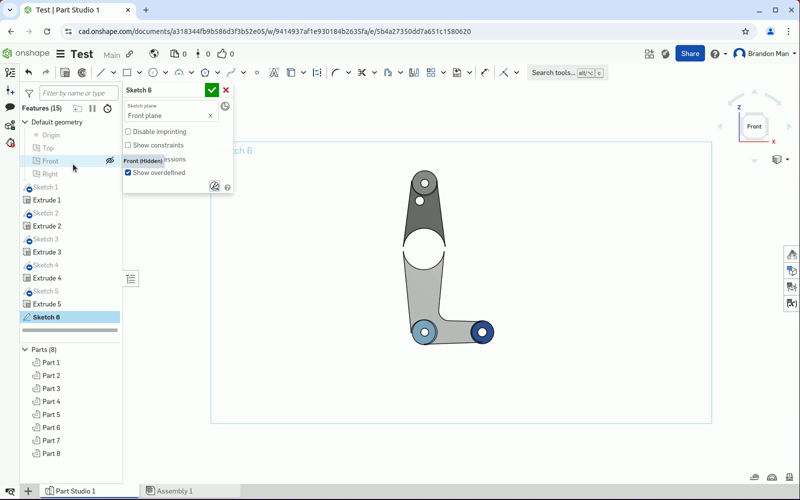
mouse_move(73, 352)
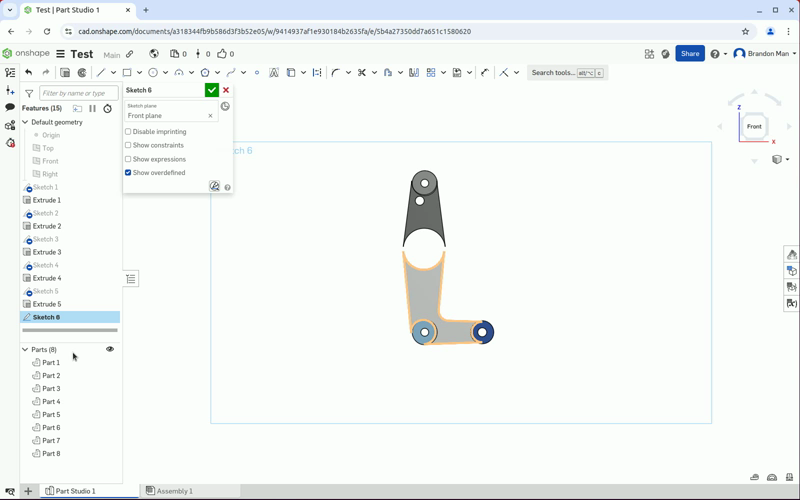
key(y)
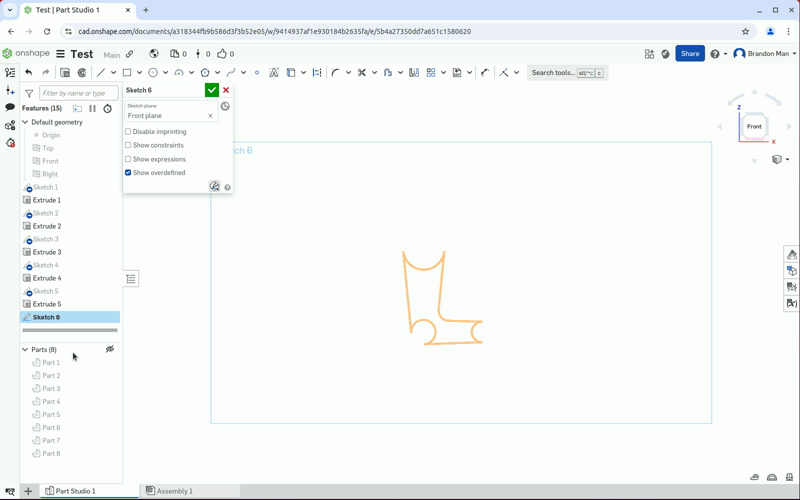
key(c)
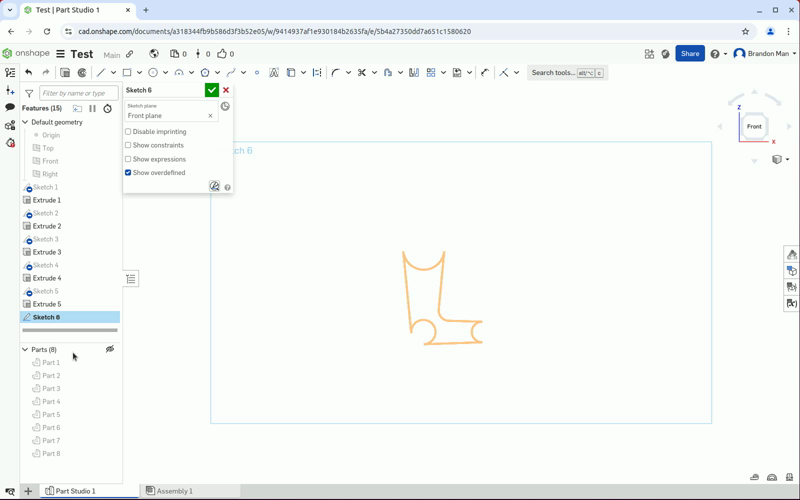
key_down(shift)
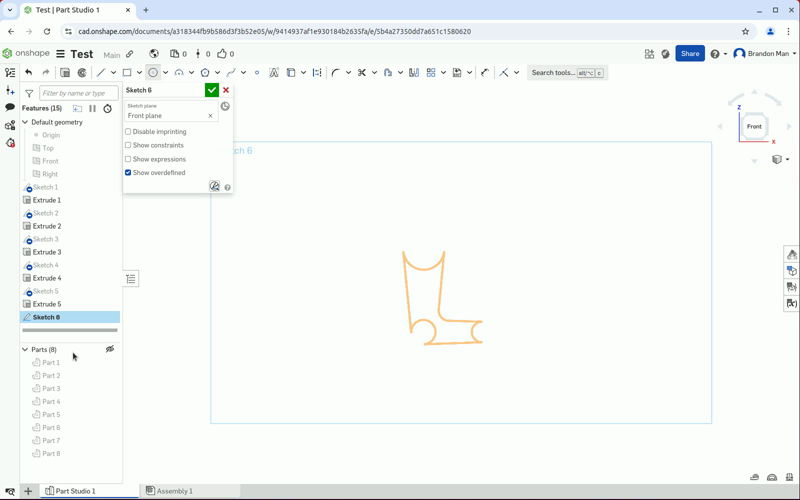
mouse_move(424, 249)
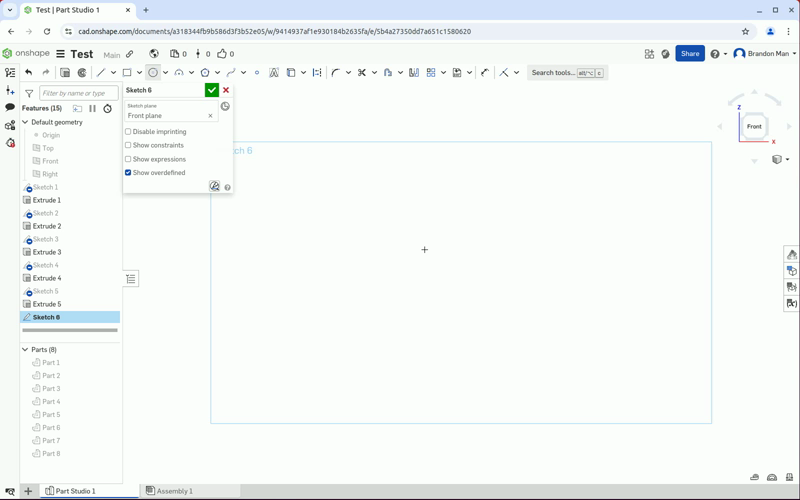
click(424, 249)
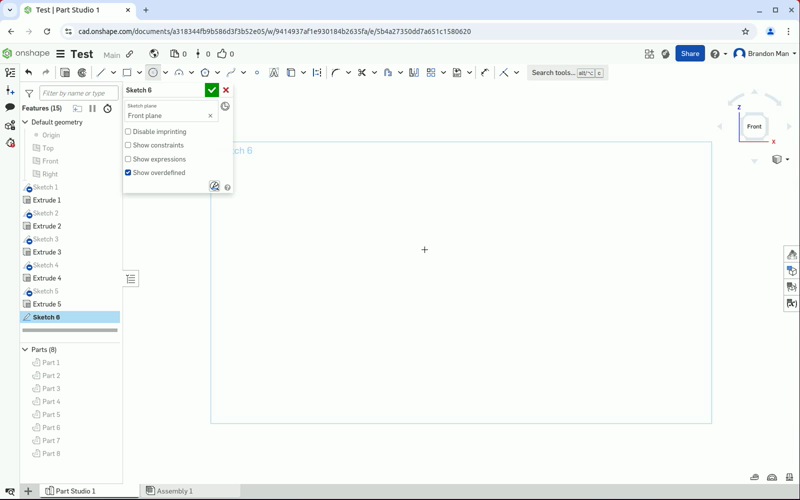
key_up(shift)
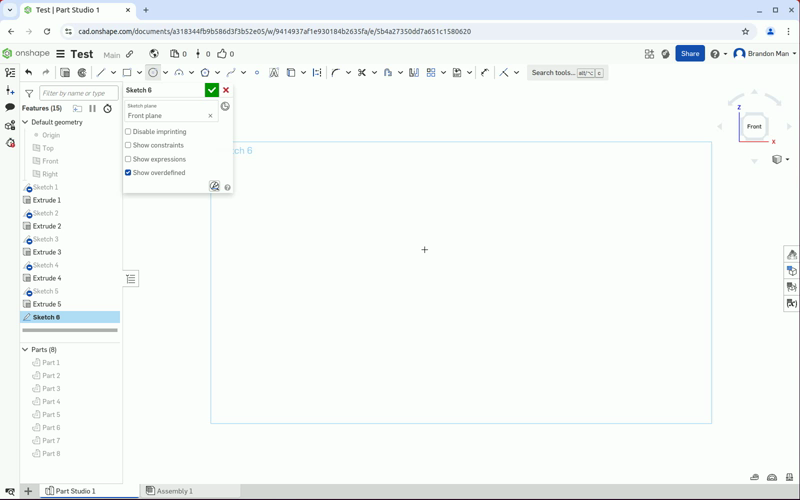
mouse_move(445, 249)
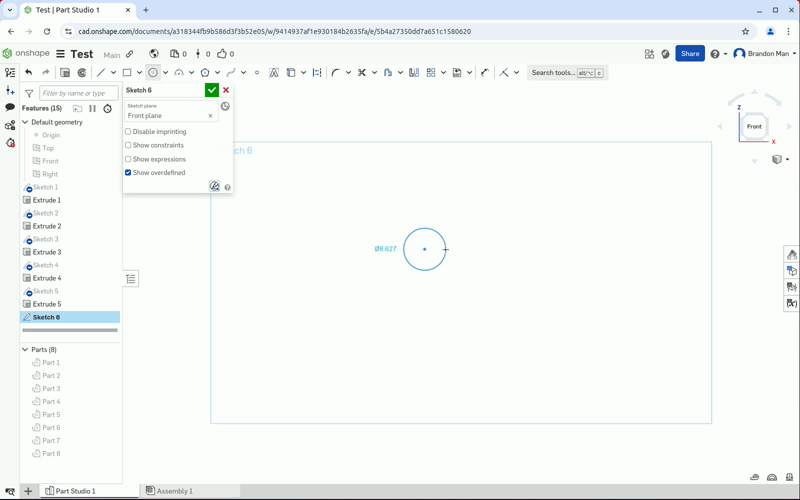
click(445, 249)
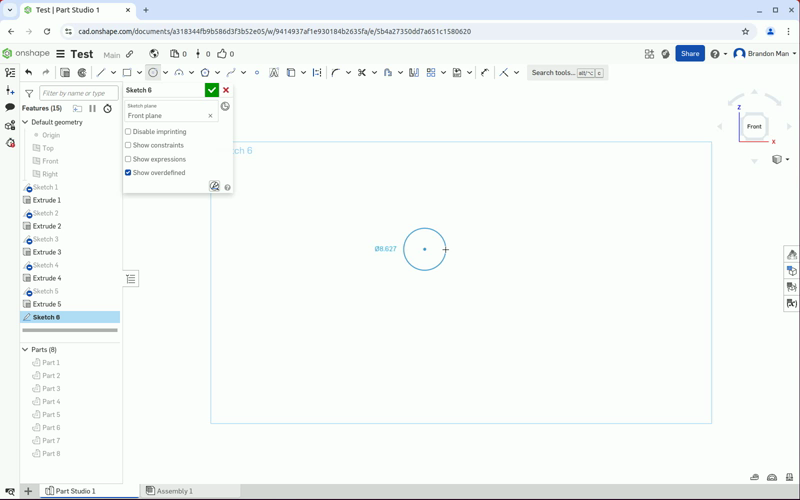
key(esc)
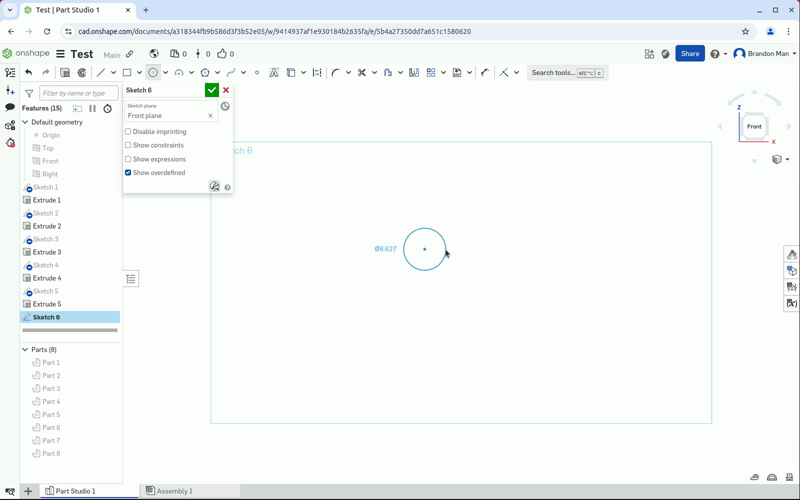
key(c)
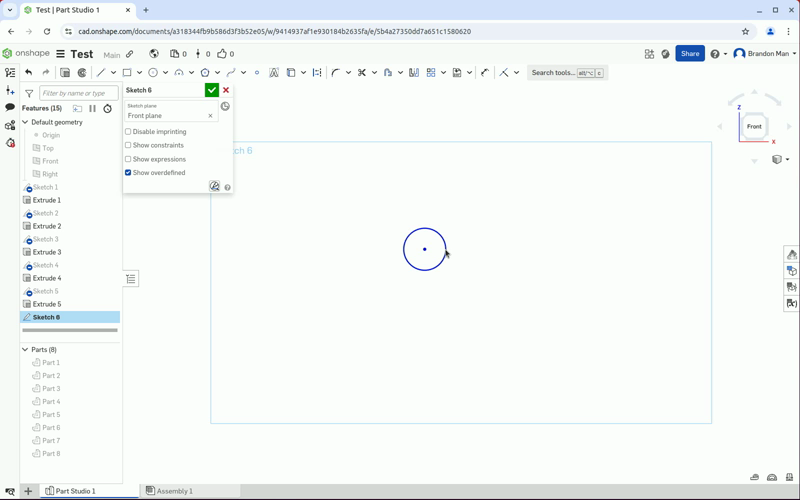
key_down(shift)
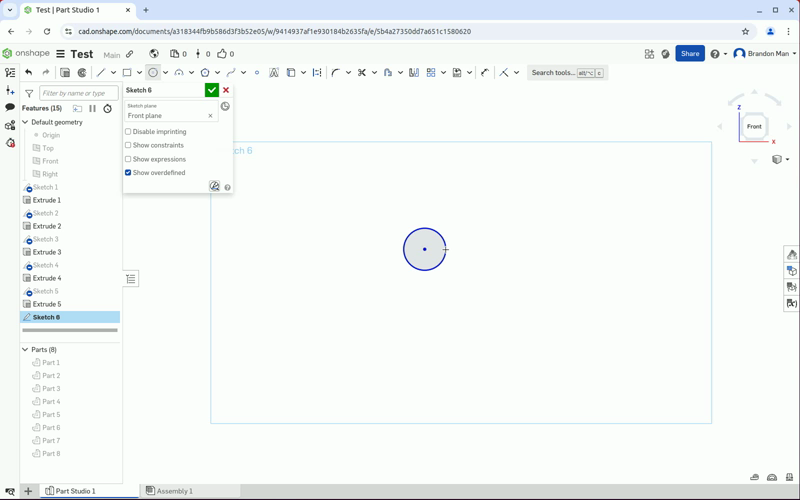
mouse_move(424, 249)
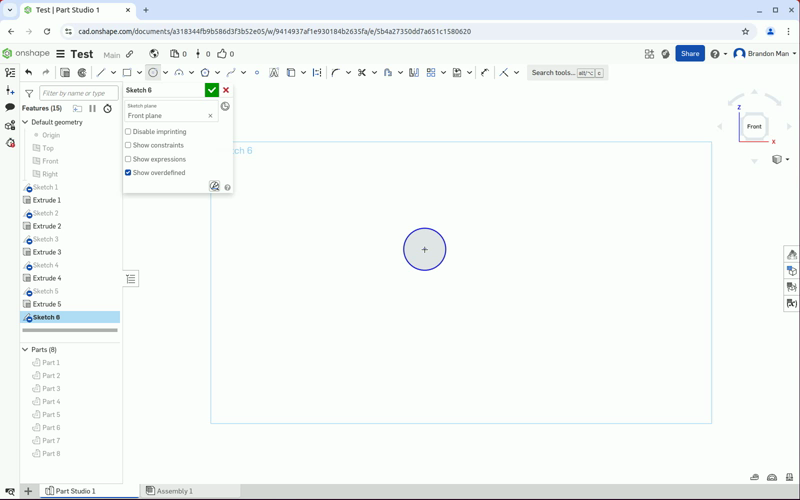
click(424, 249)
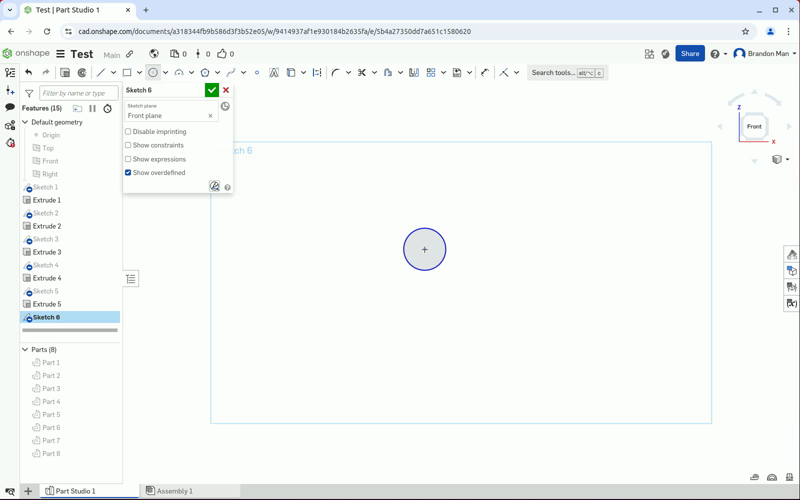
key_up(shift)
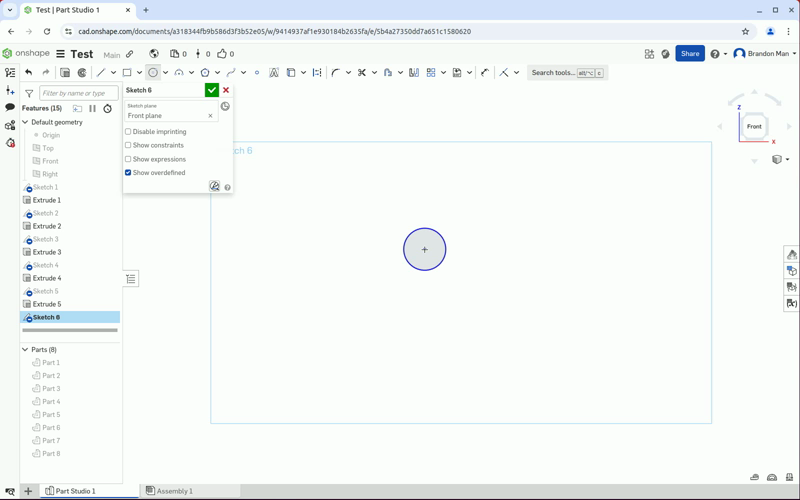
mouse_move(429, 249)
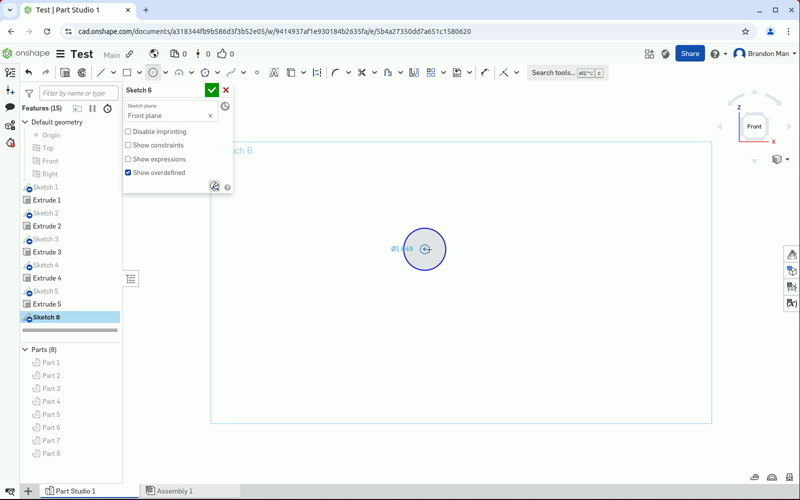
click(429, 249)
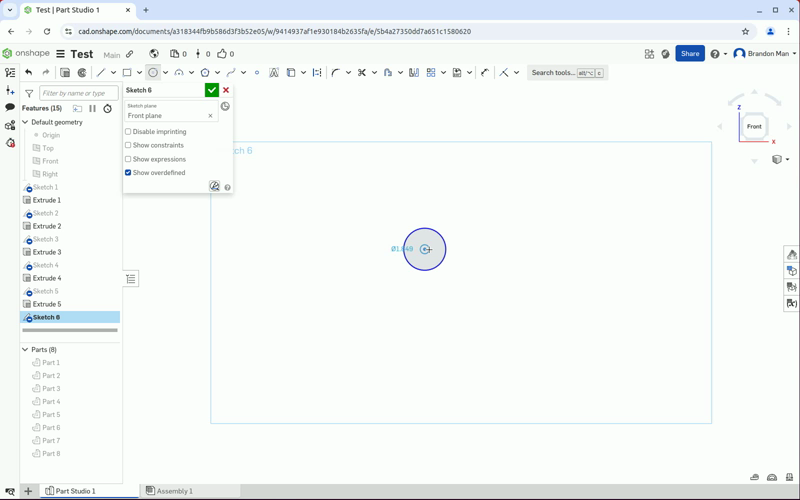
key(esc)
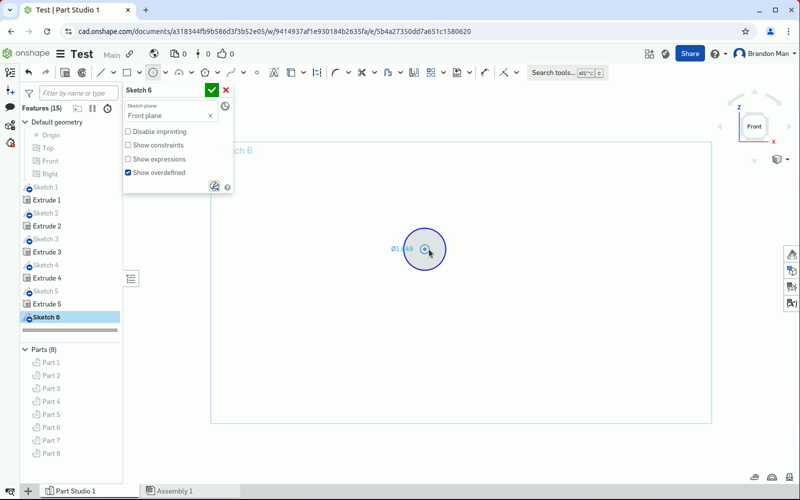
mouse_move(418, 248)
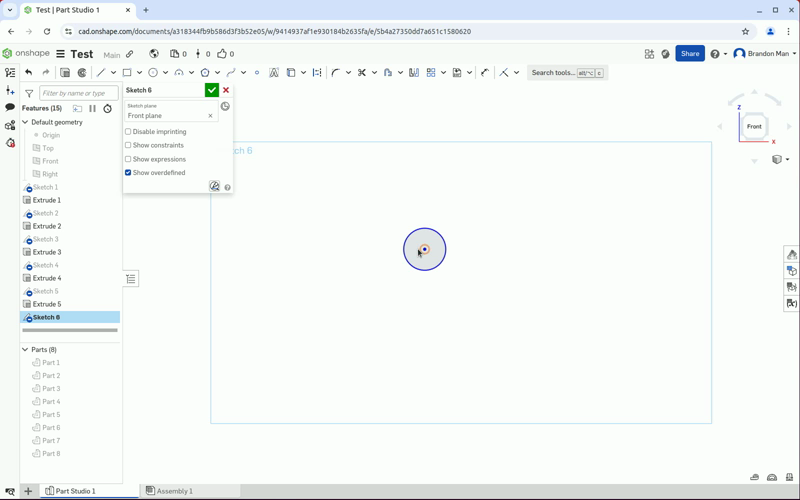
scroll(6)
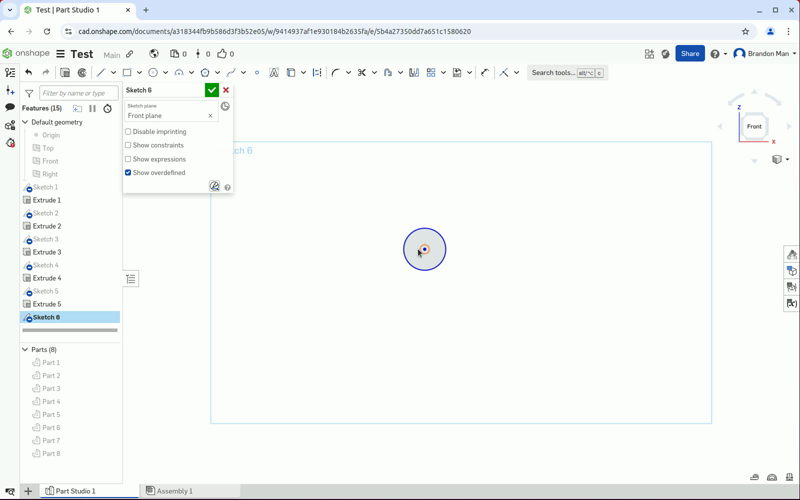
scroll(6)
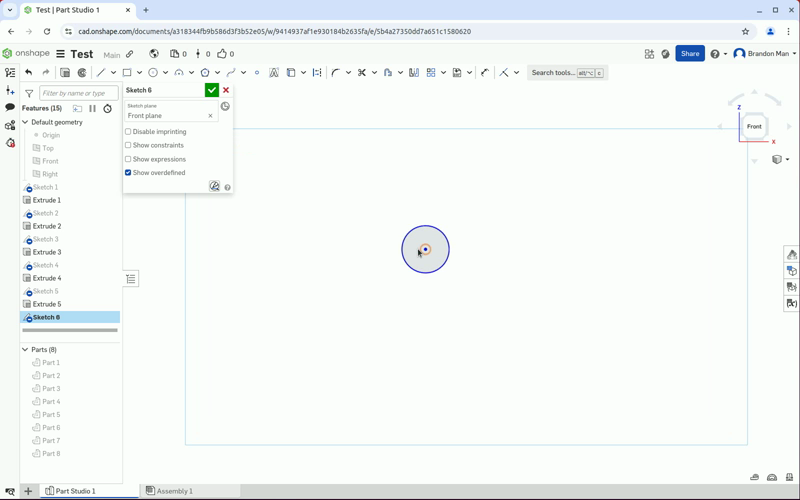
scroll(6)
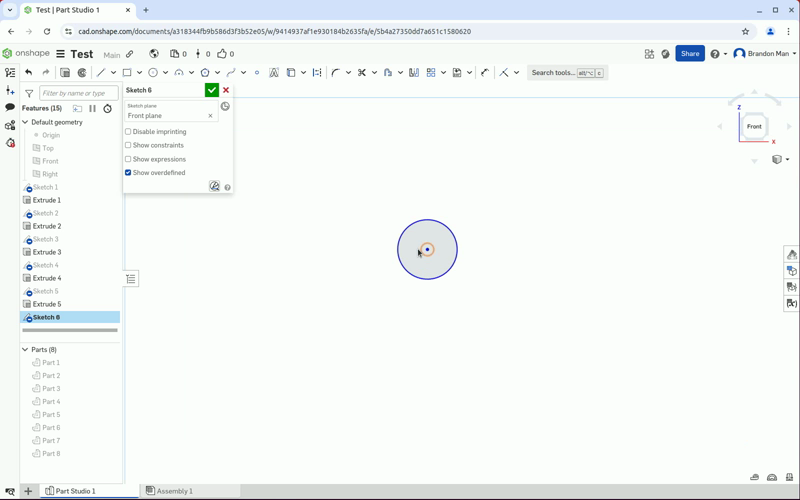
scroll(6)
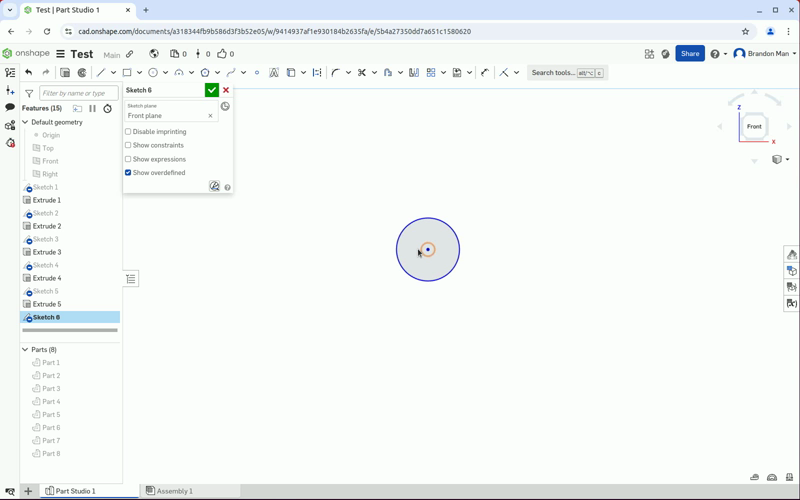
scroll(6)
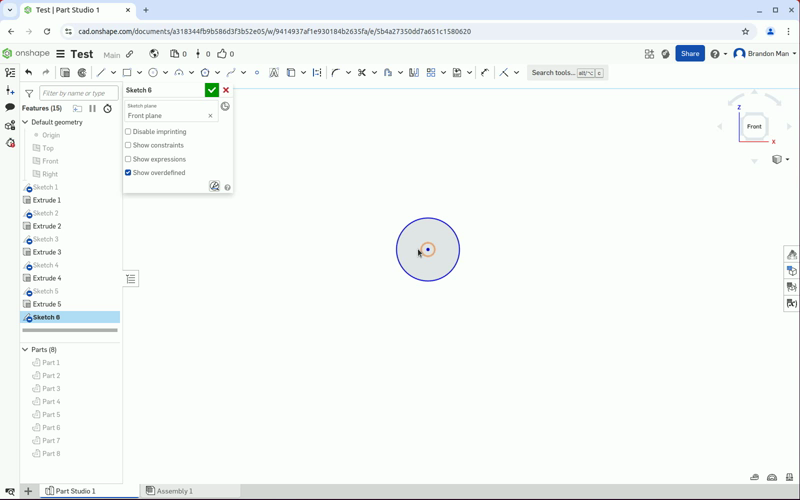
scroll(6)
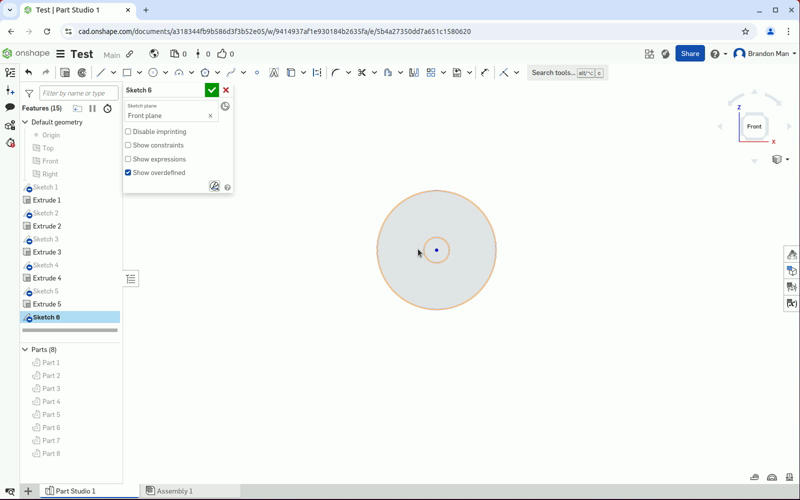
scroll(6)
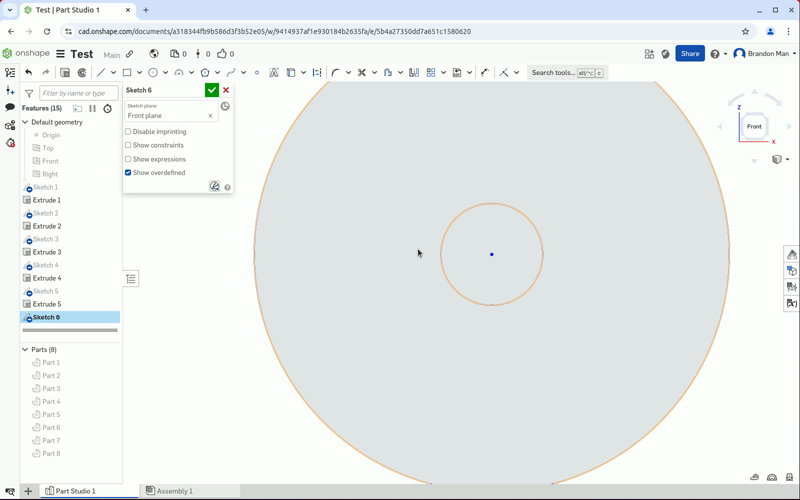
click(418, 248)
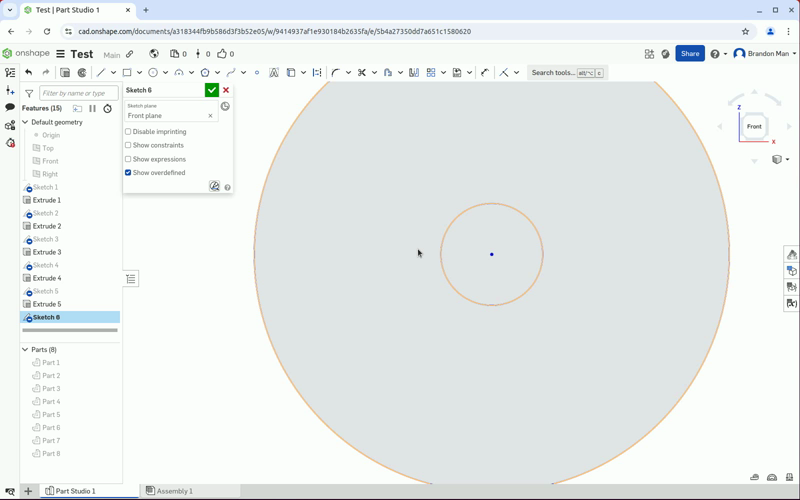
scroll(-6)
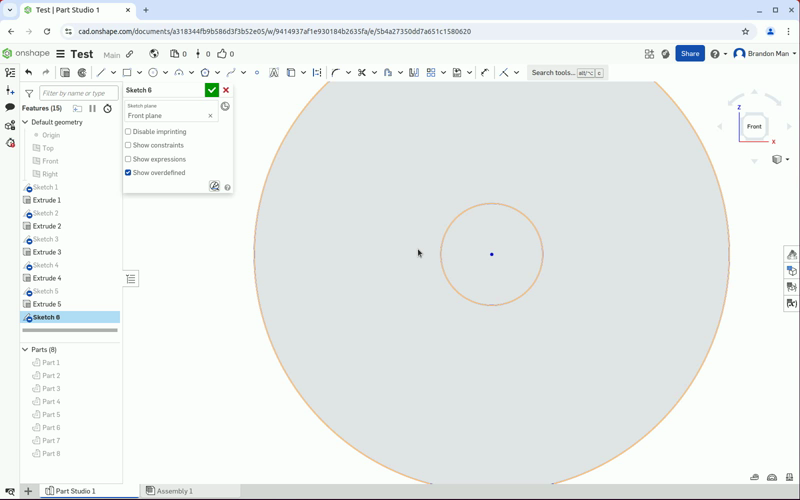
scroll(-6)
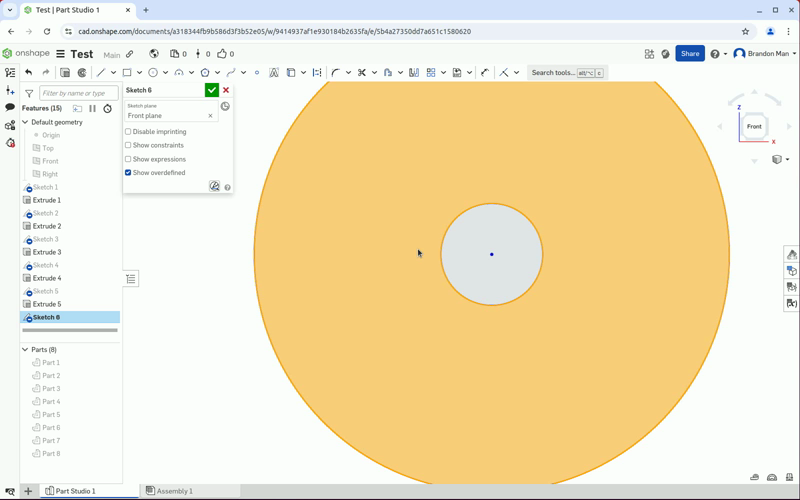
scroll(-6)
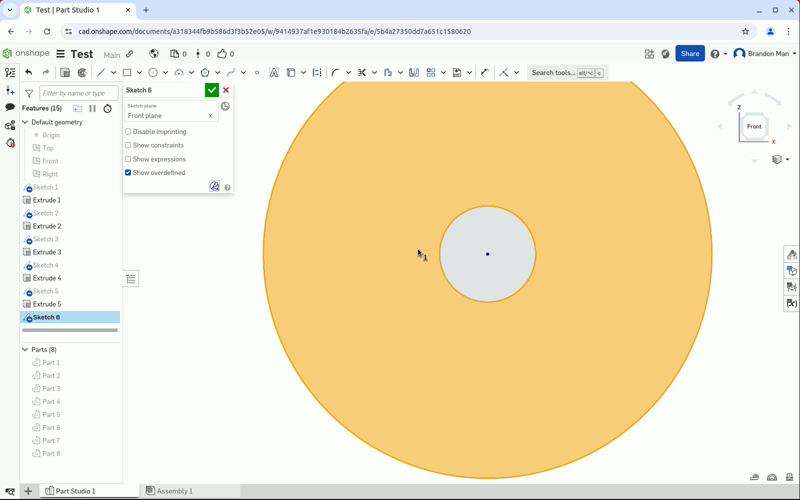
scroll(-6)
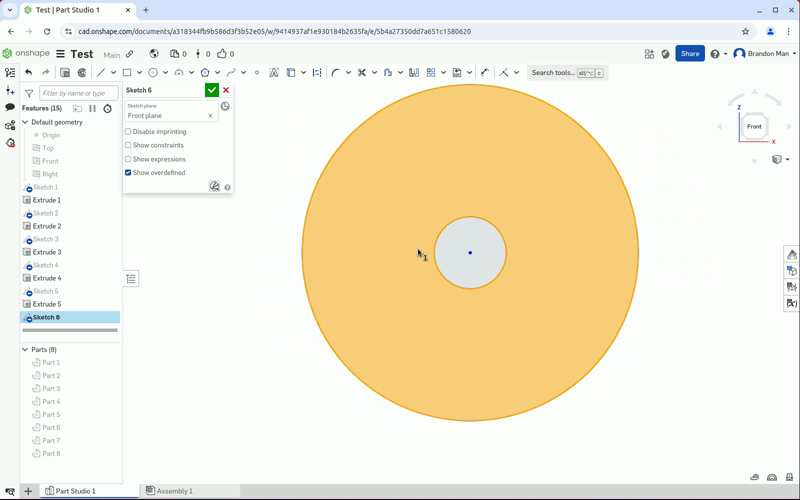
scroll(-6)
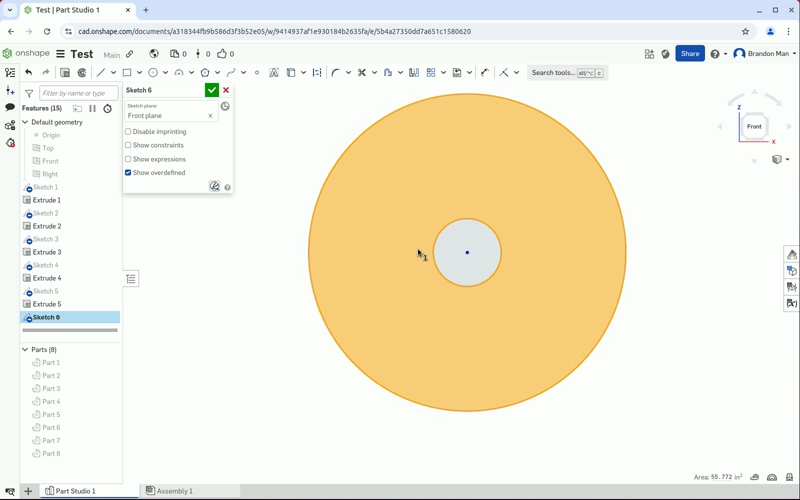
scroll(-6)
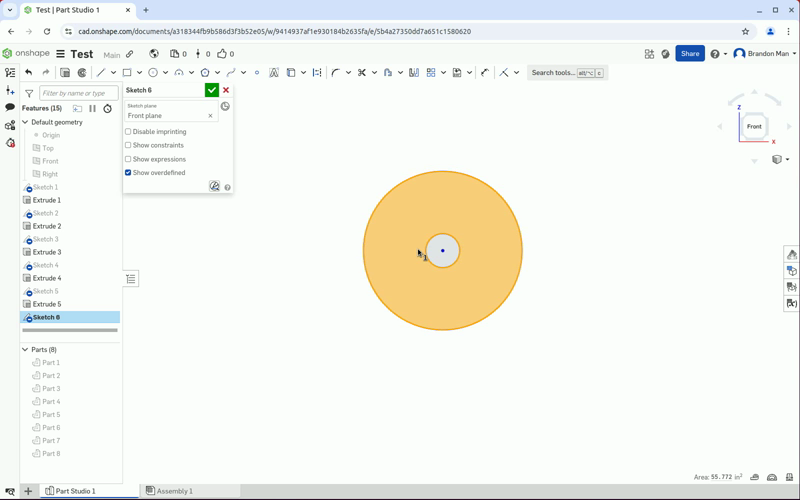
scroll(-6)
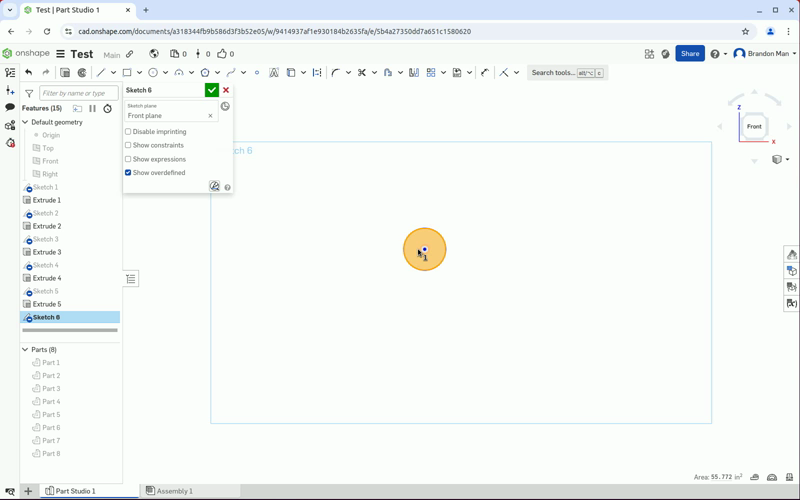
mouse_move(73, 352)
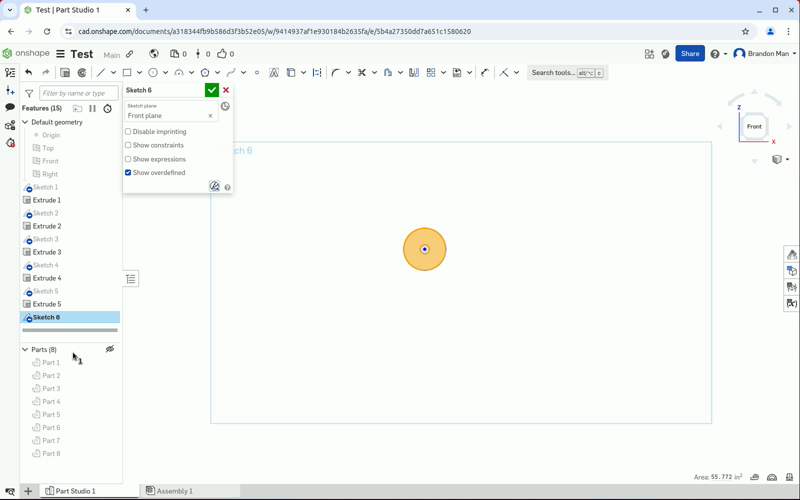
key(shift+y)
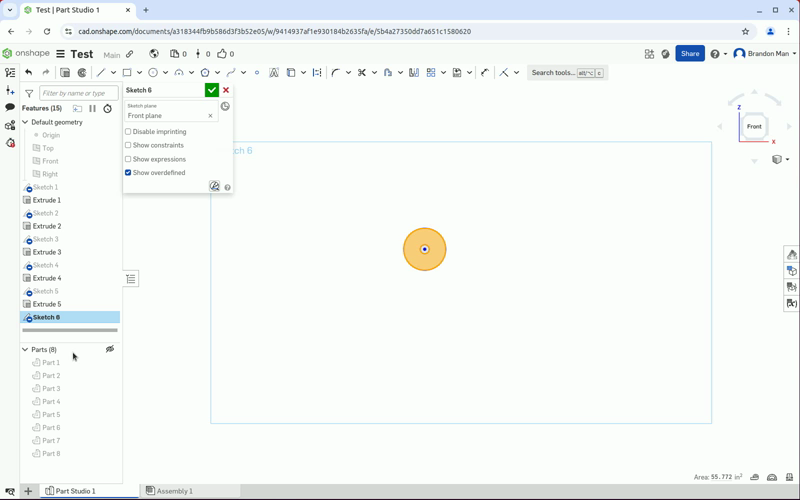
key(shift+e)
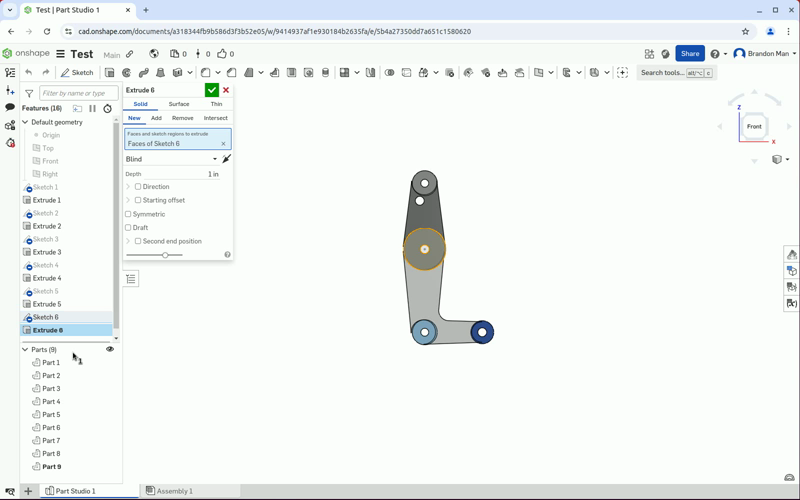
mouse_move(143, 106)
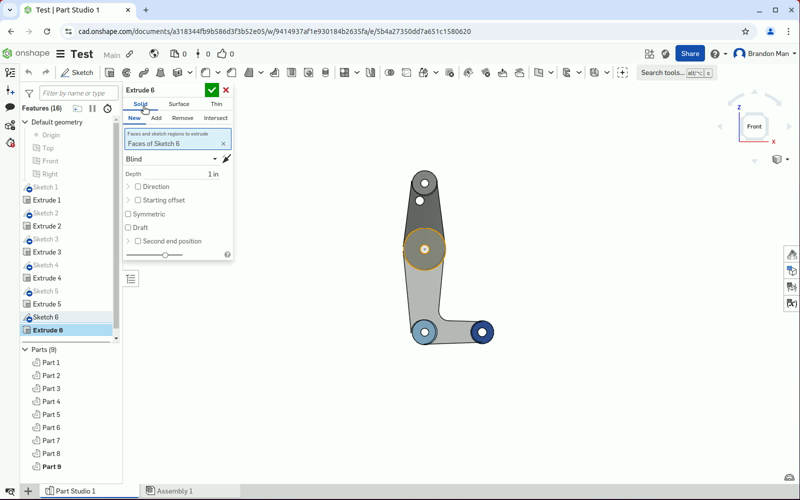
click(143, 106)
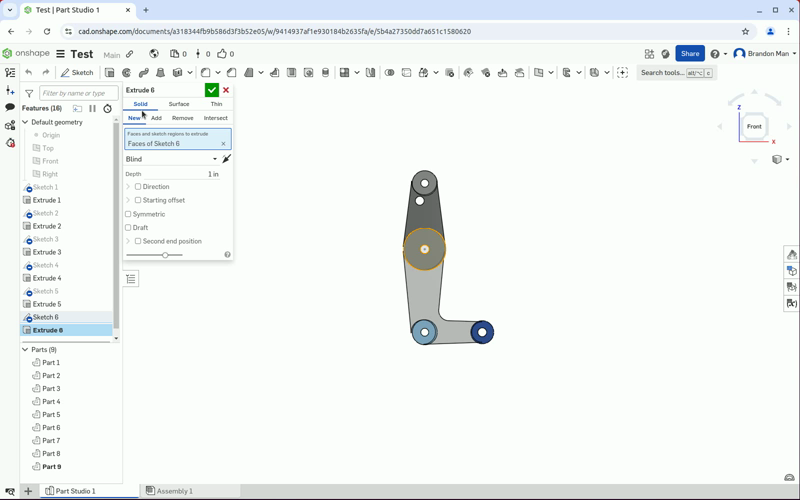
mouse_move(137, 120)
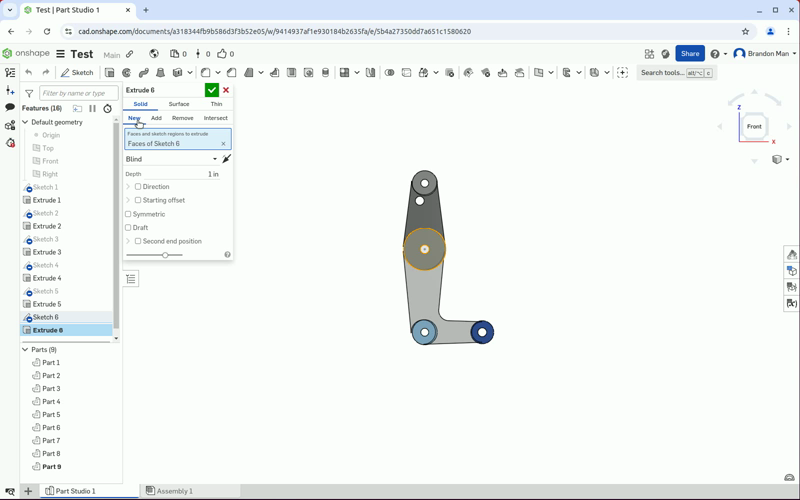
click(137, 120)
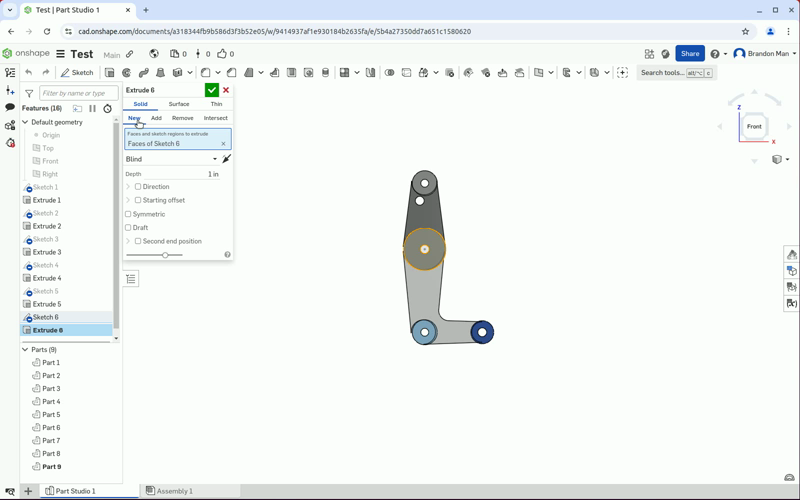
key(tab, 4)
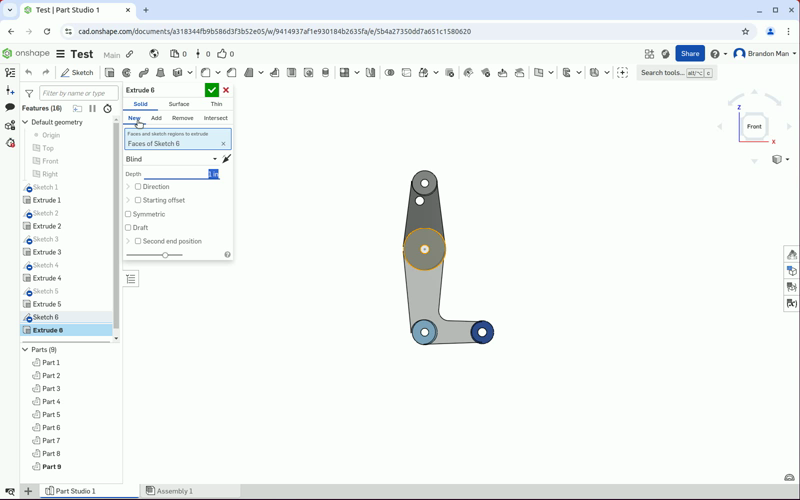
text(0.722)
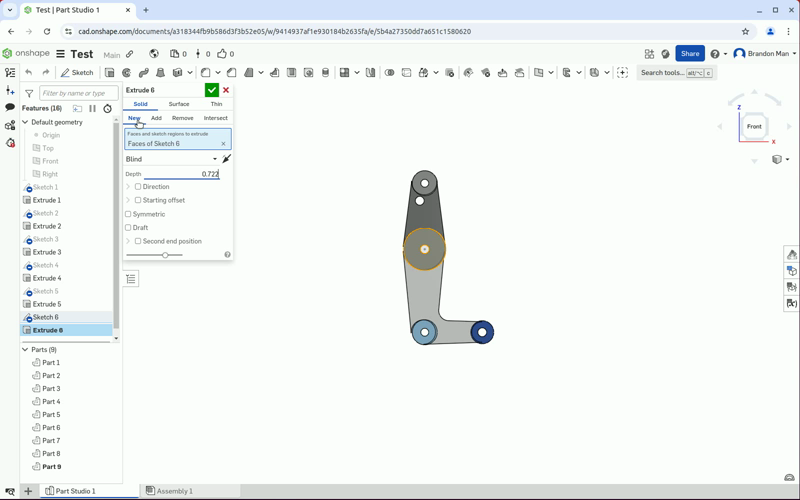
key(enter)
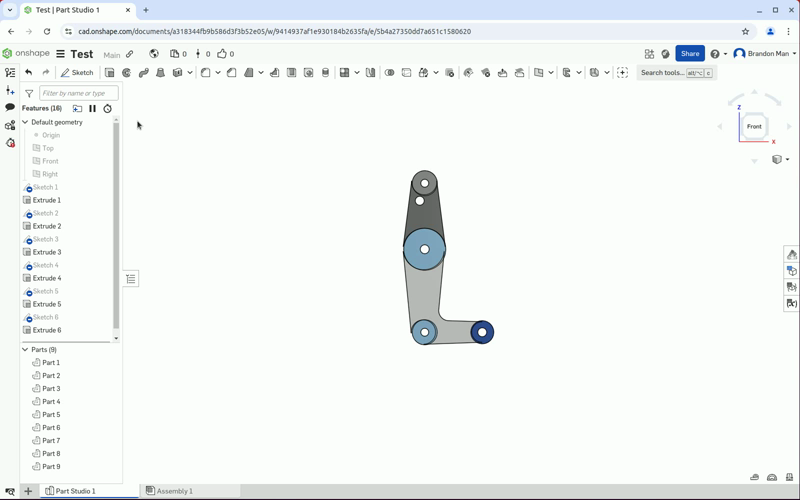
key(shift+h)
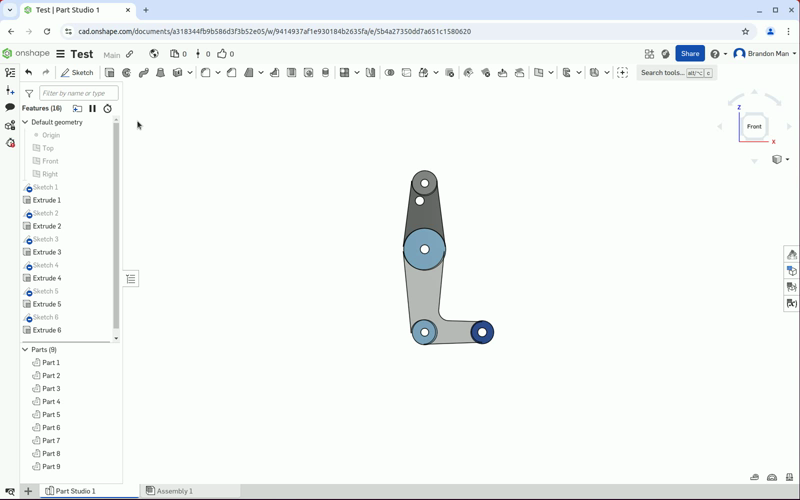
key(shift+h)
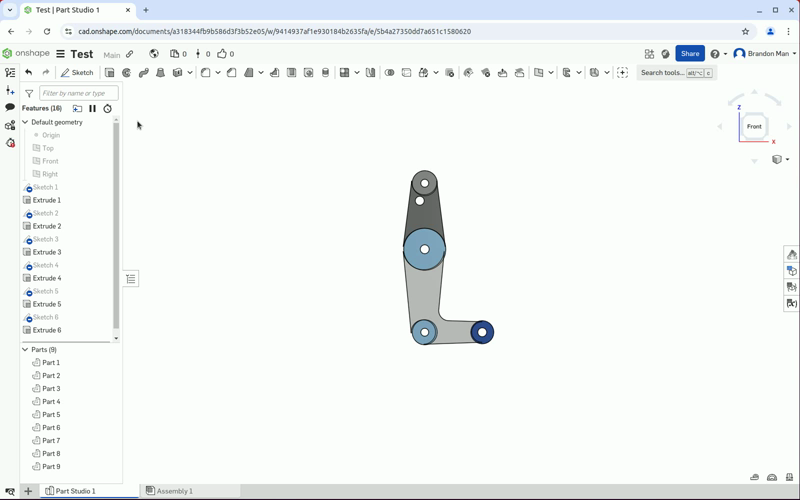
key(shift+7)
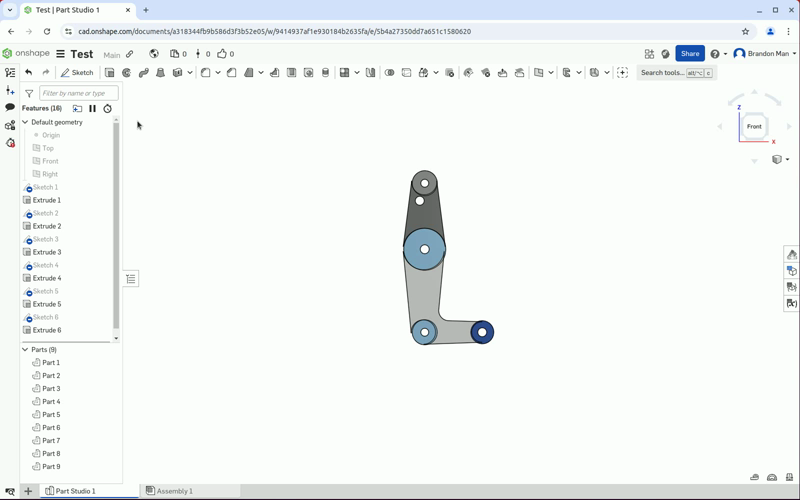
key(left, 2)
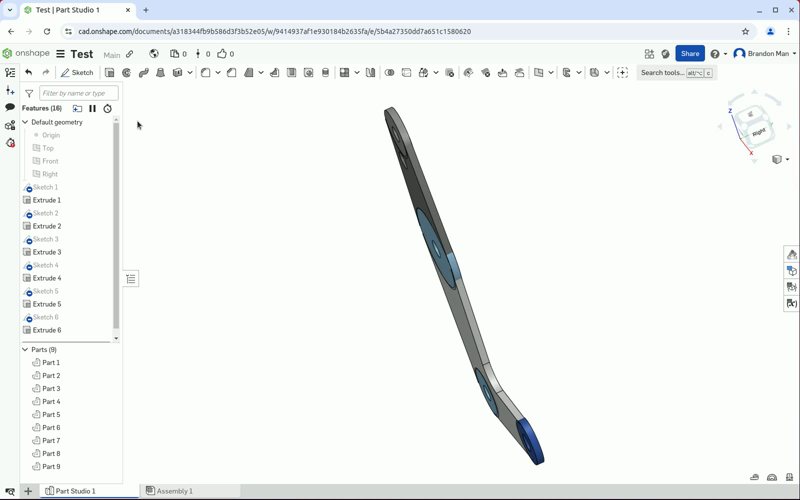
key(down, 2)
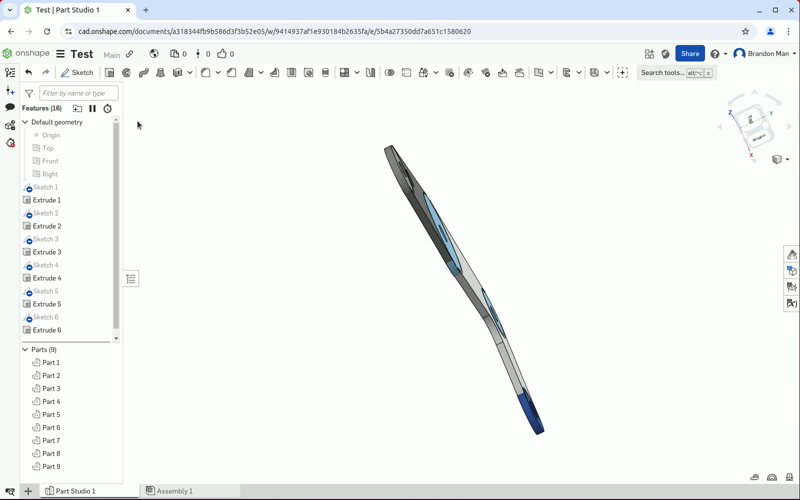
key(up, 2)
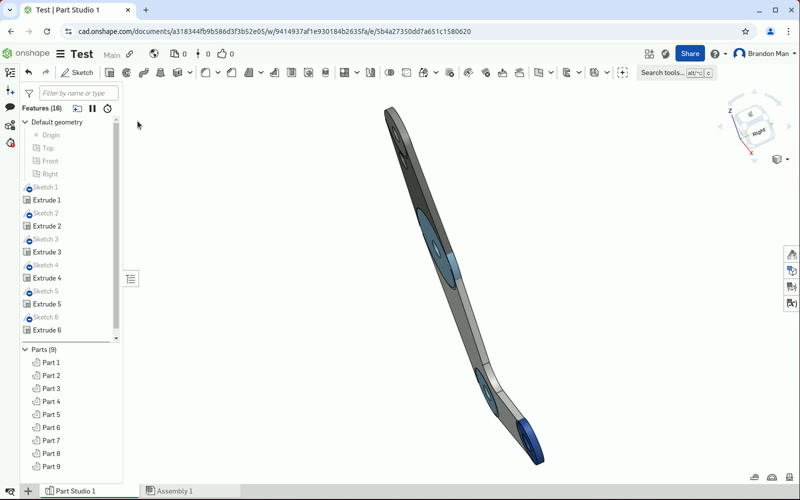
key(right, 2)
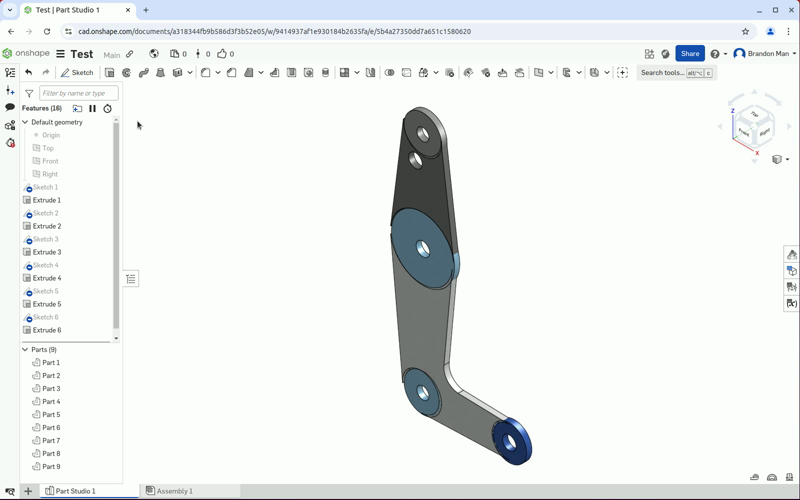
mouse_move(69, 189)
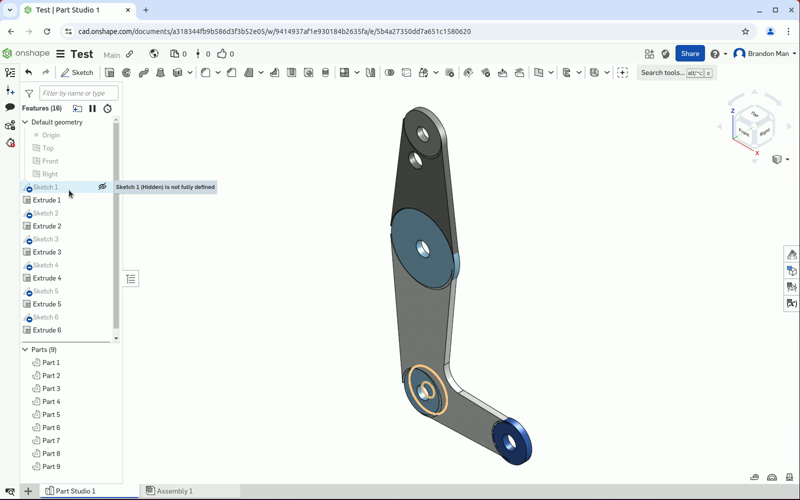
click(69, 189)